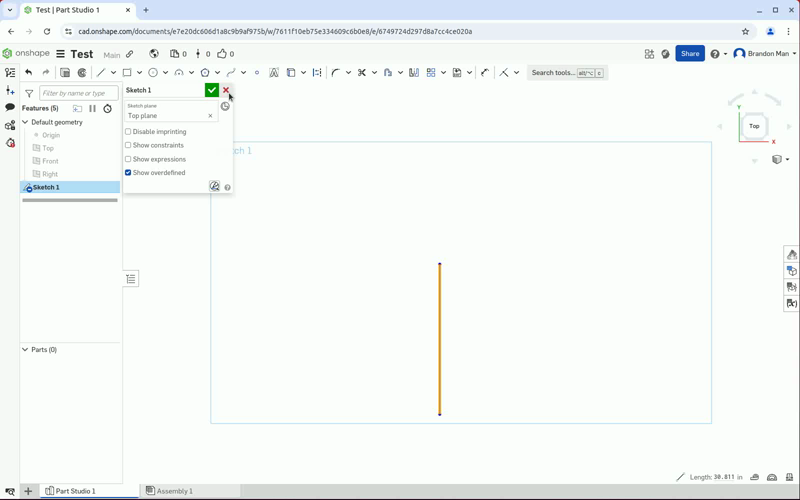
key(shift+h)
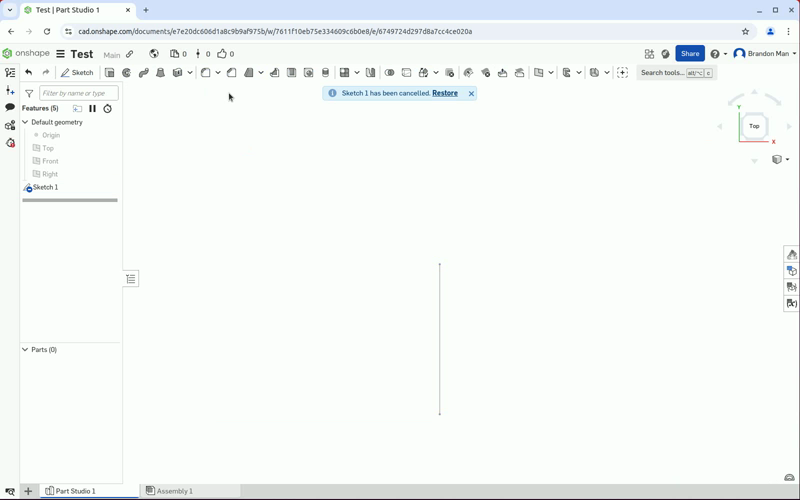
key(shift+s)
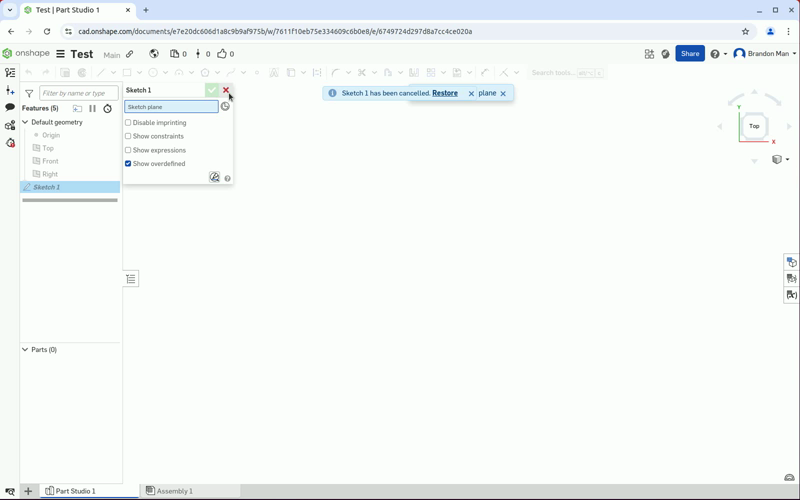
mouse_move(73, 150)
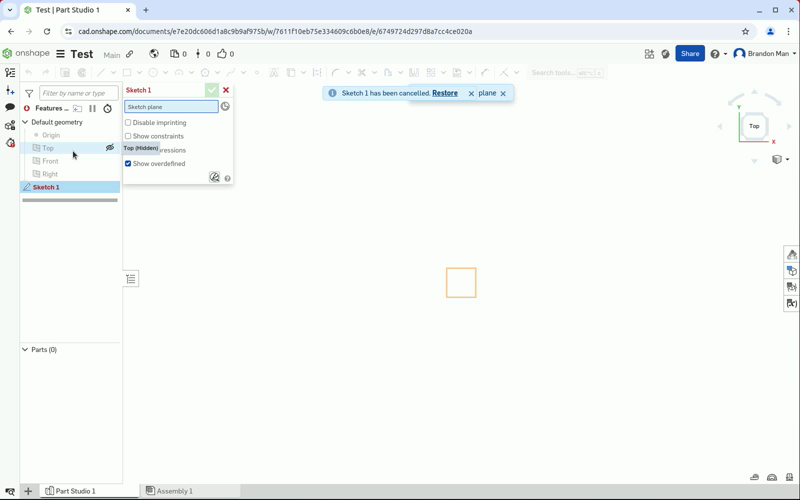
click(73, 150)
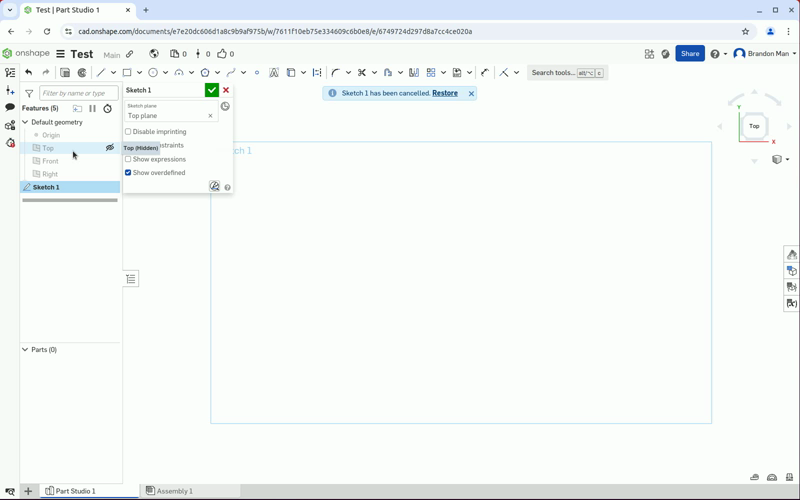
mouse_move(73, 352)
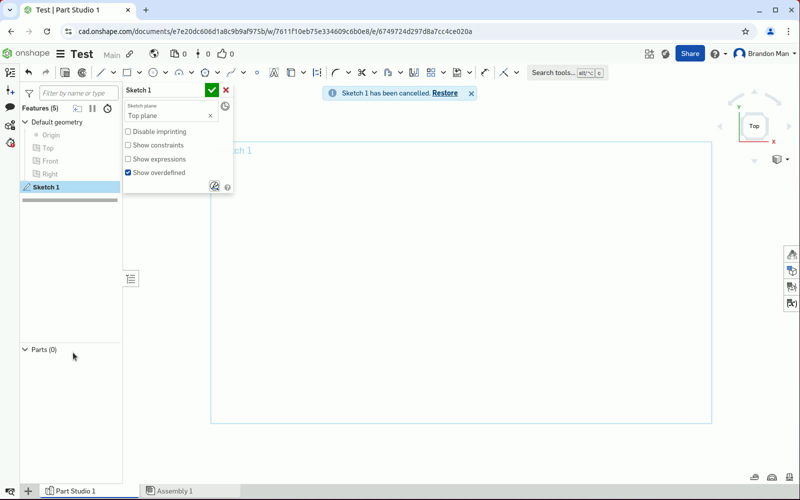
key(y)
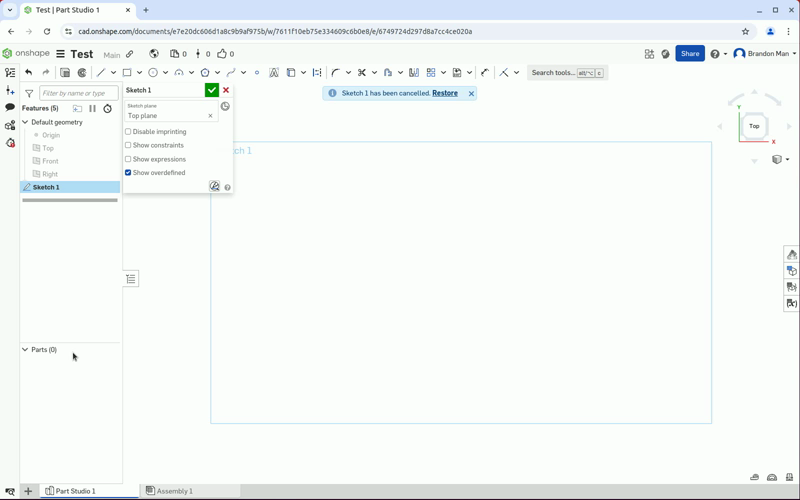
key(l)
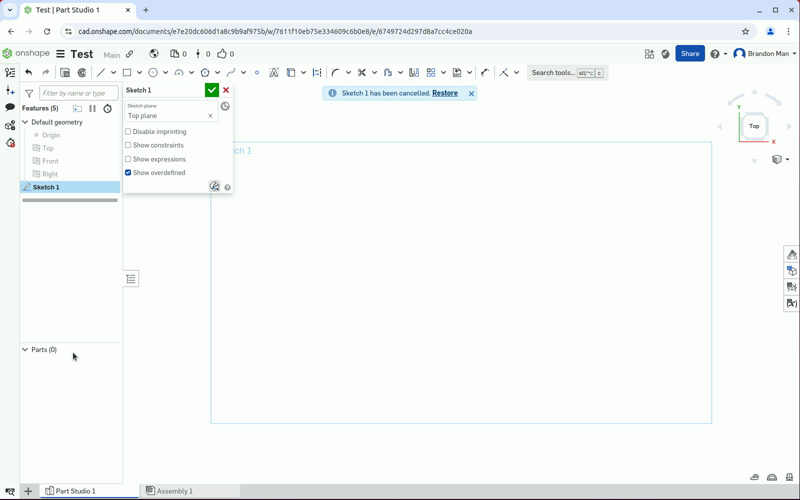
key_down(shift)
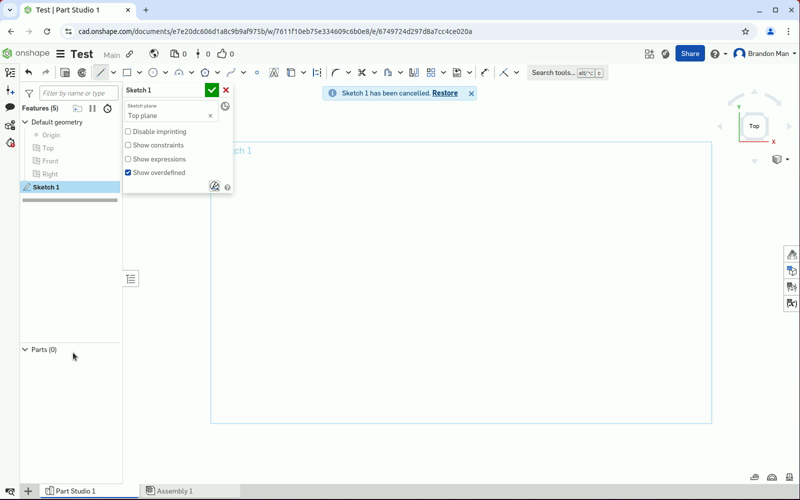
mouse_move(460, 282)
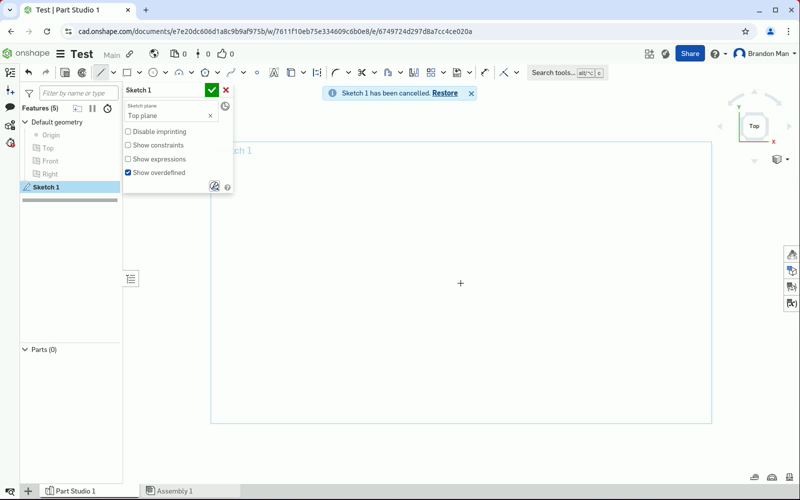
click(460, 282)
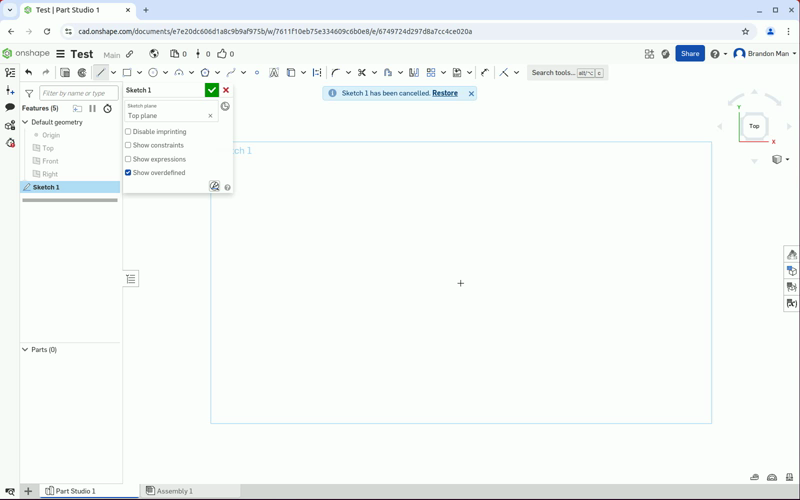
key_up(shift)
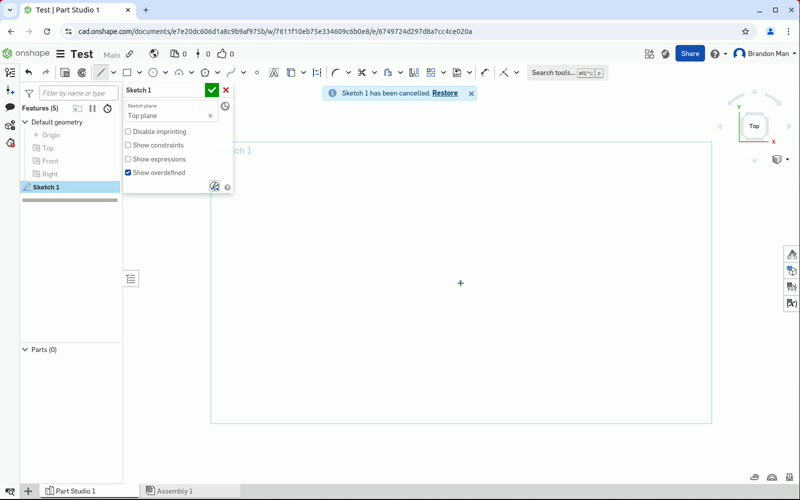
key_down(shift)
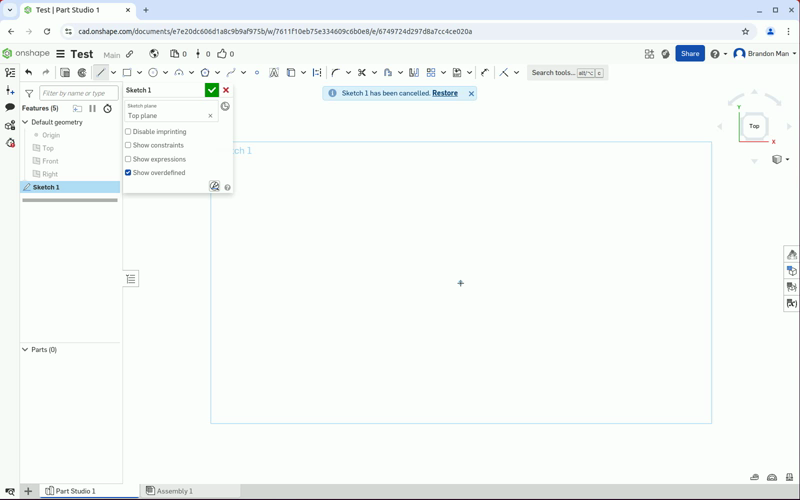
mouse_move(548, 282)
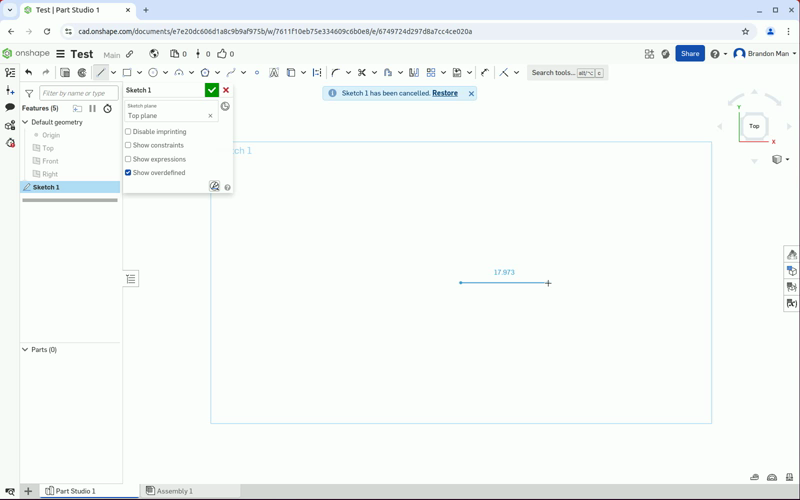
click(548, 282)
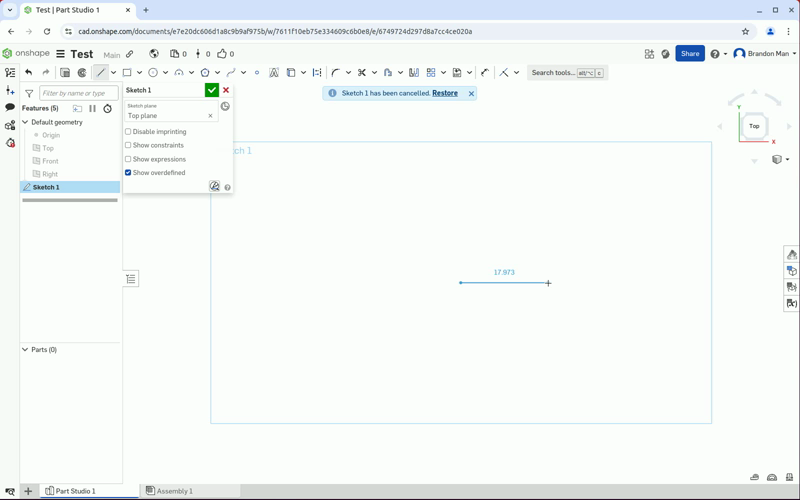
key_up(shift)
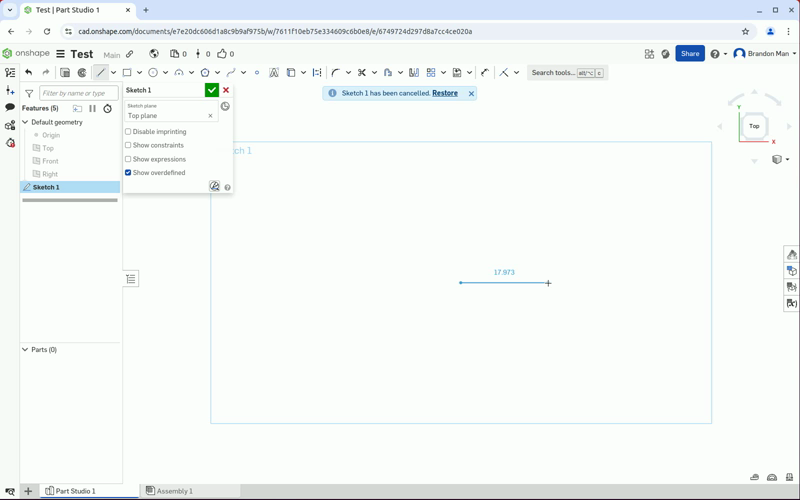
key_down(shift)
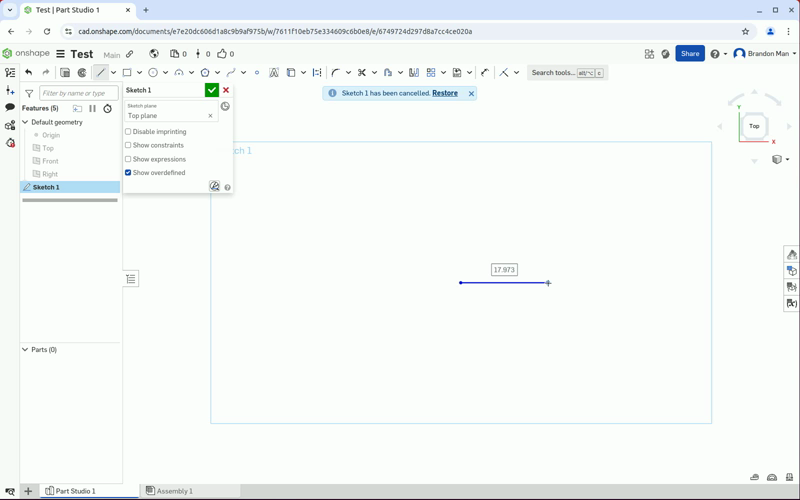
mouse_move(578, 282)
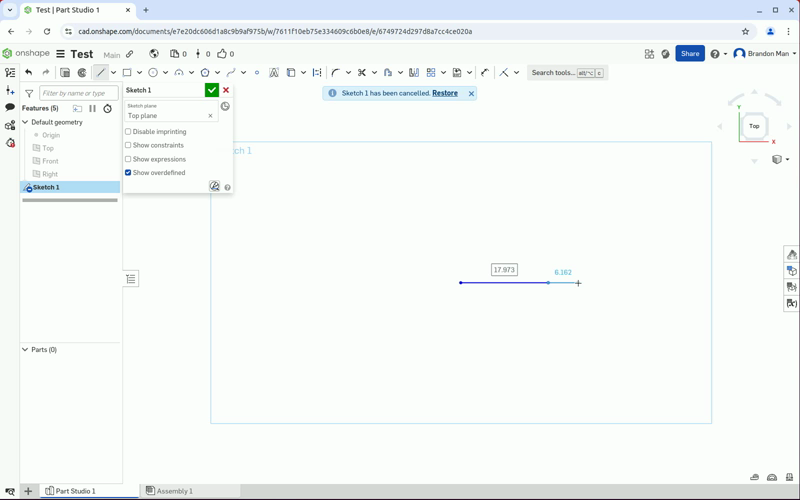
mouse_move(560, 282)
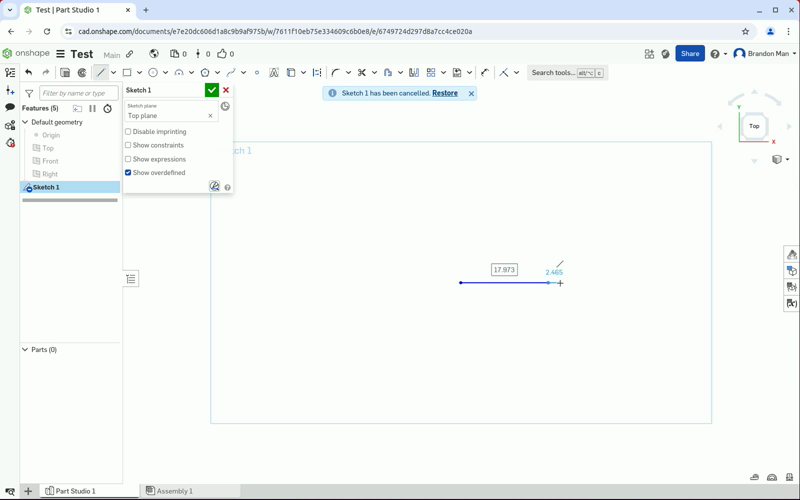
click(560, 282)
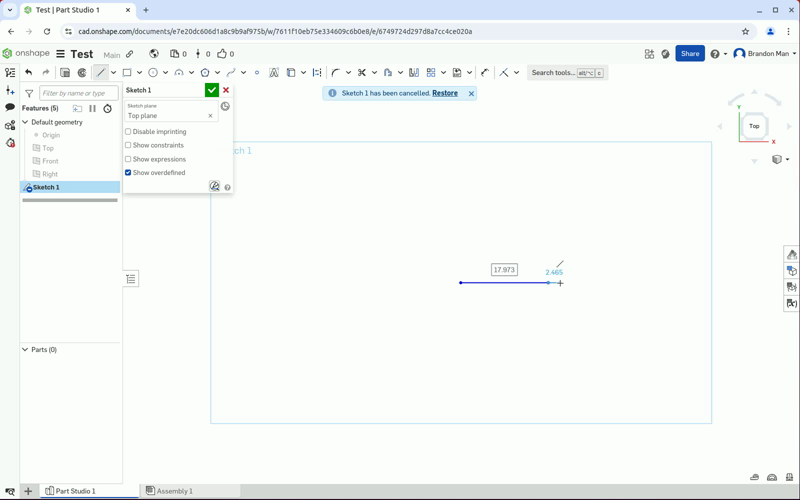
key_up(shift)
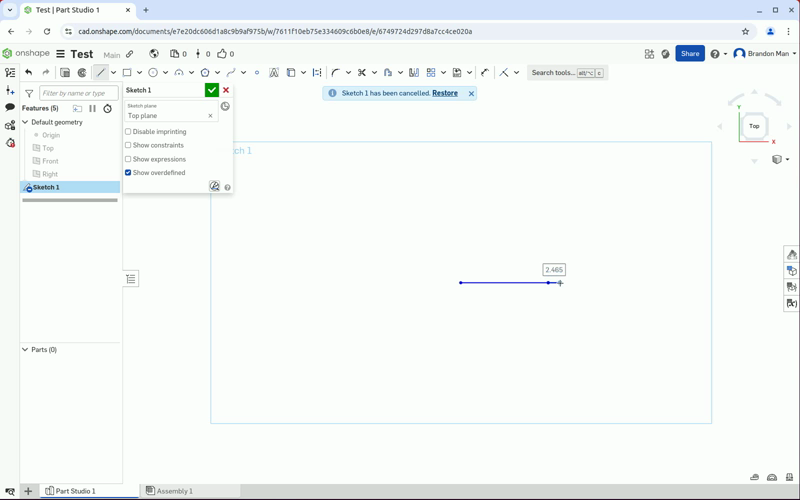
key_down(shift)
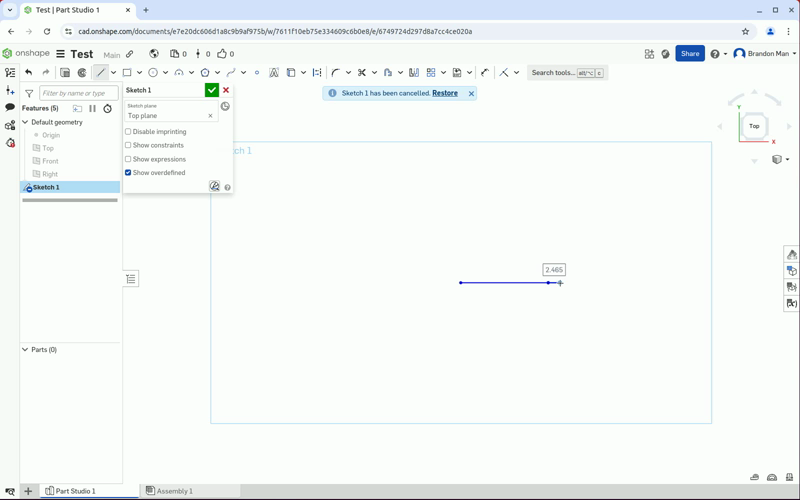
mouse_move(589, 282)
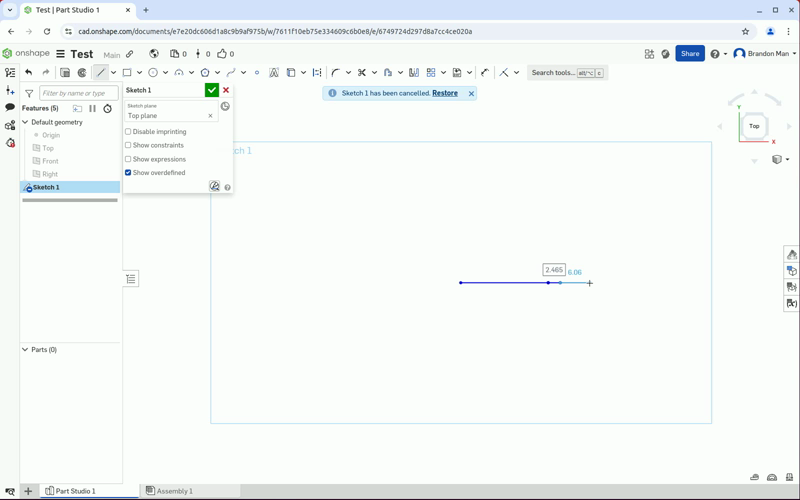
mouse_move(573, 282)
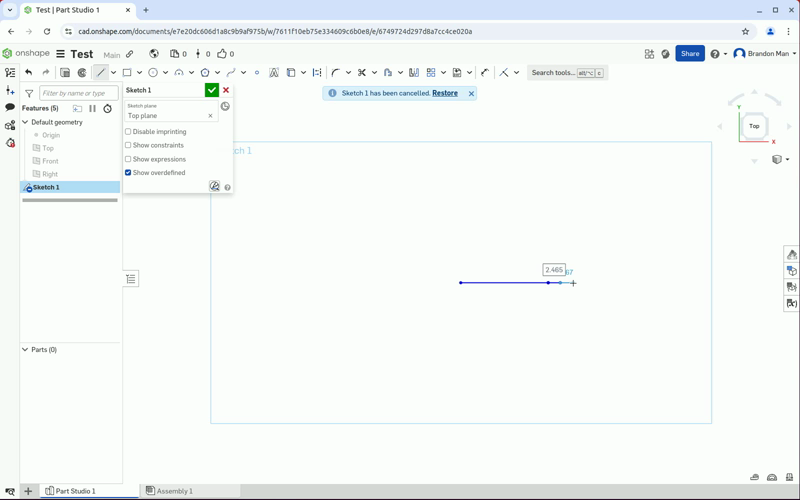
click(573, 282)
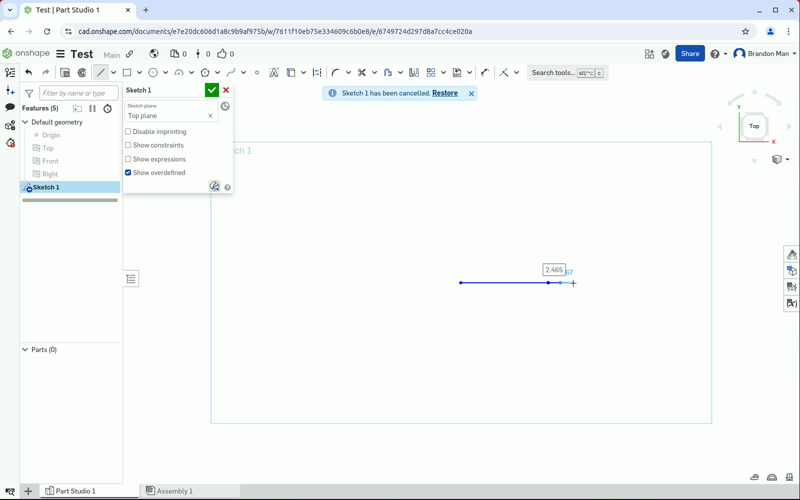
key_up(shift)
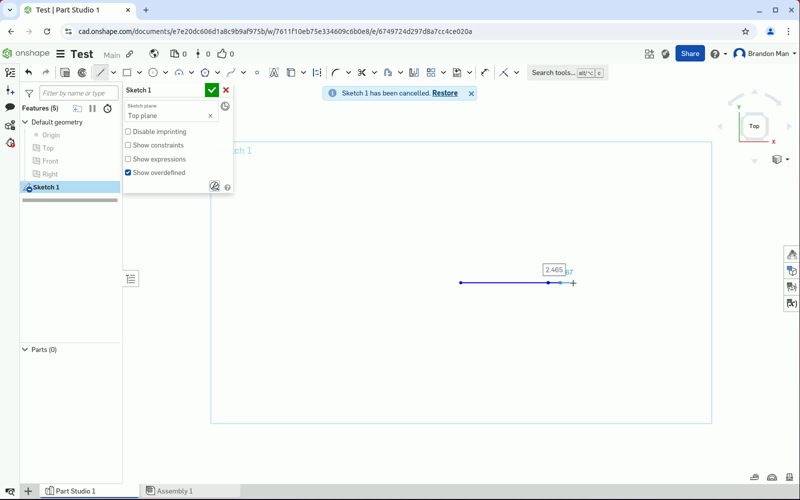
key_down(shift)
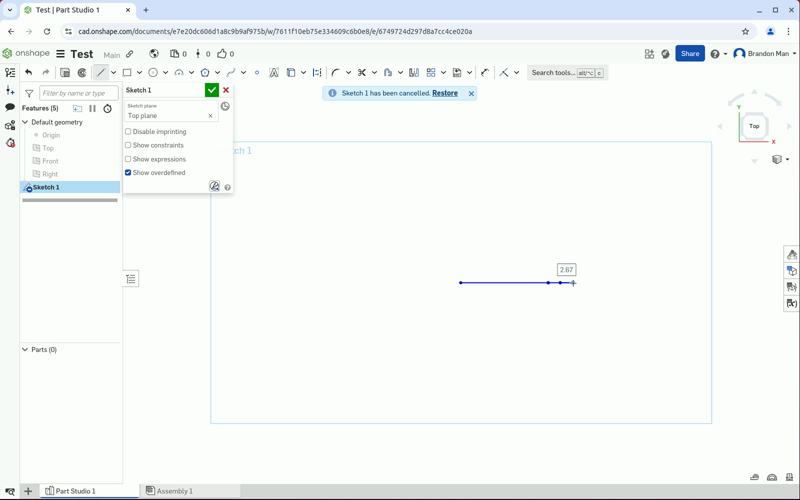
mouse_move(573, 216)
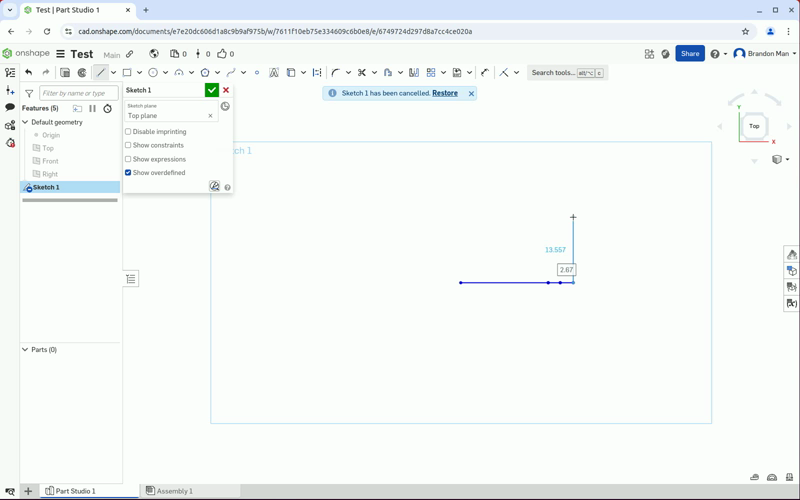
click(573, 216)
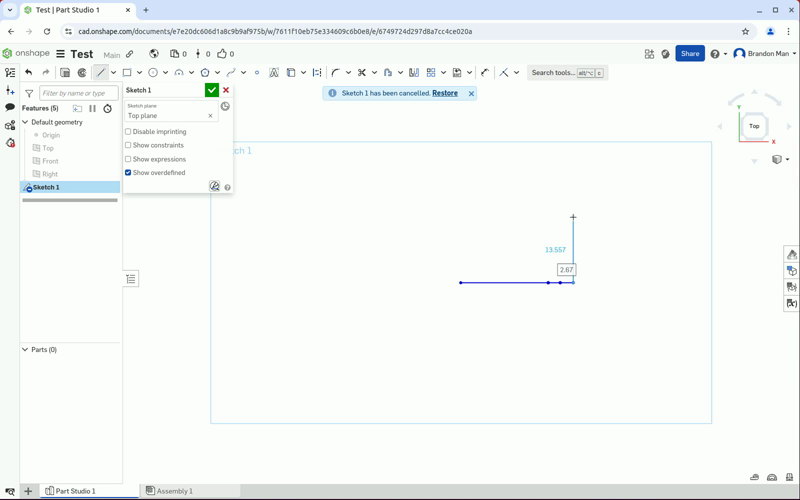
key_up(shift)
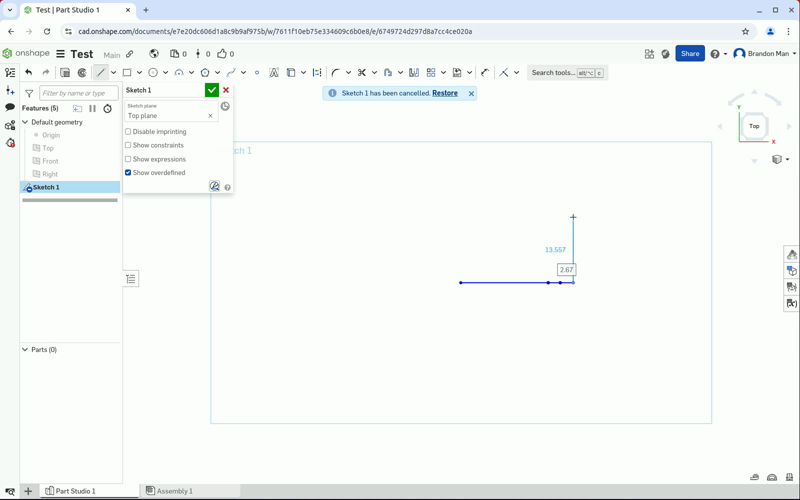
key_down(shift)
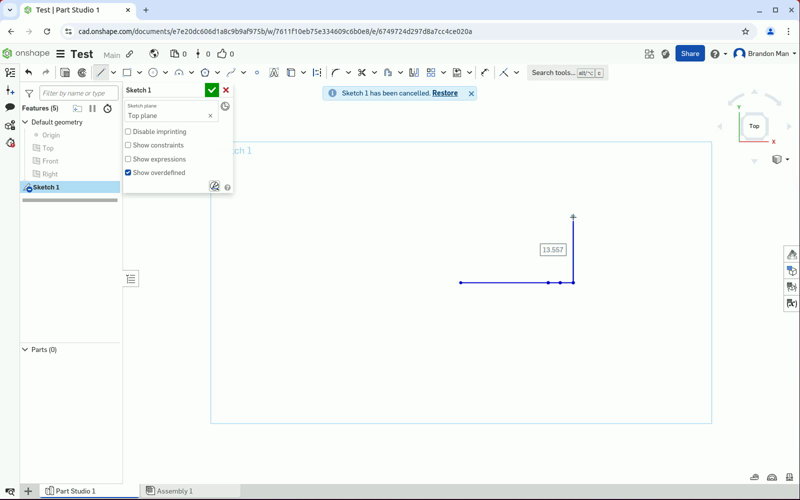
mouse_move(589, 216)
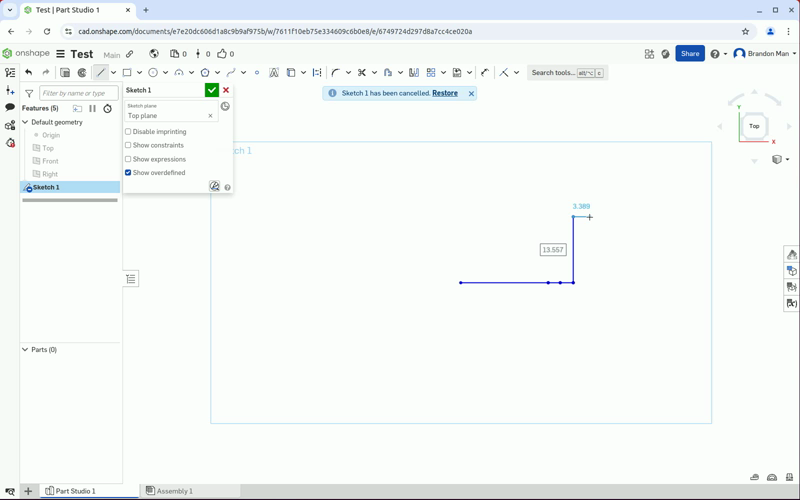
mouse_move(531, 216)
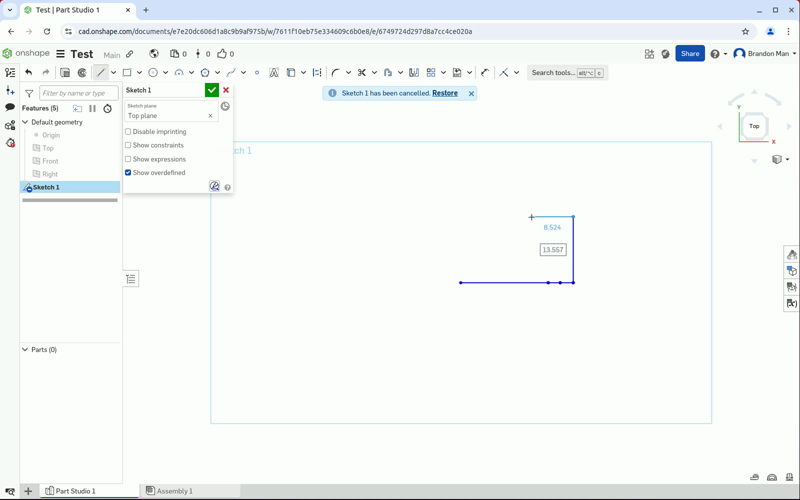
click(531, 216)
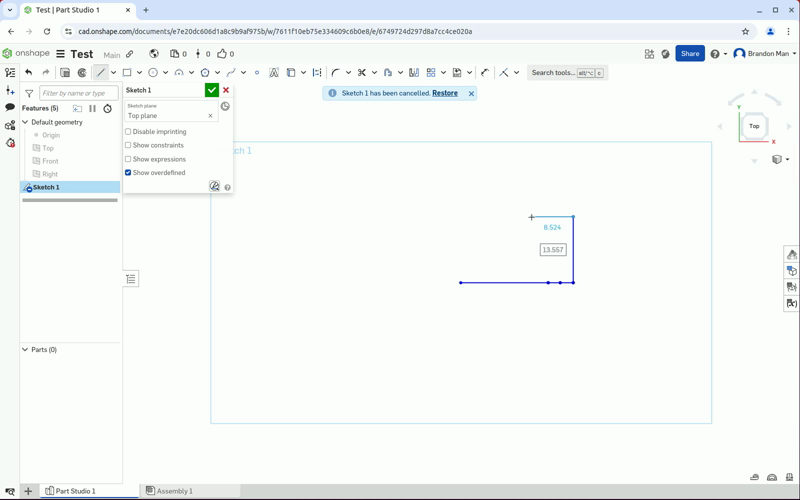
key_up(shift)
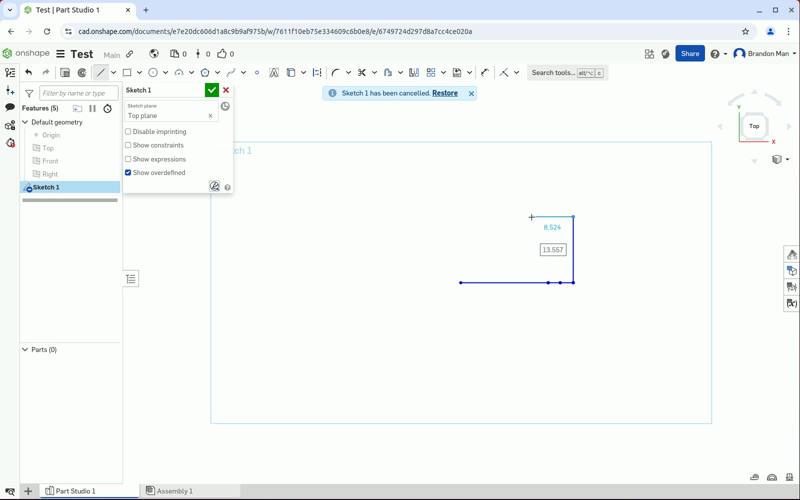
key_down(shift)
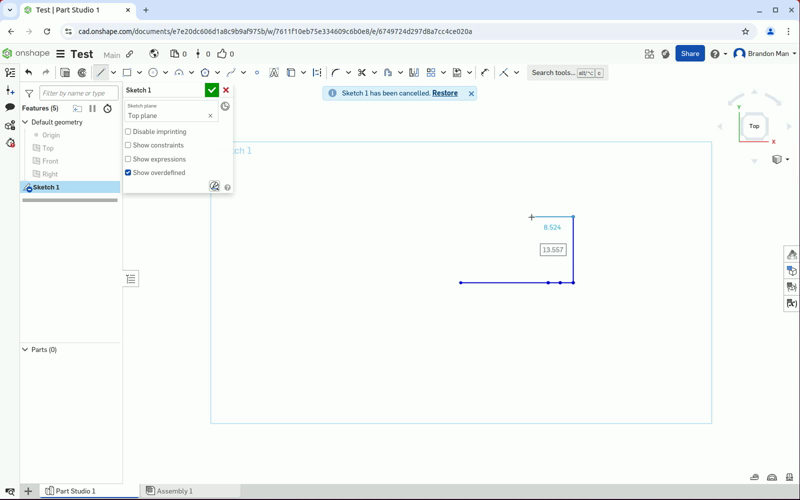
mouse_move(561, 216)
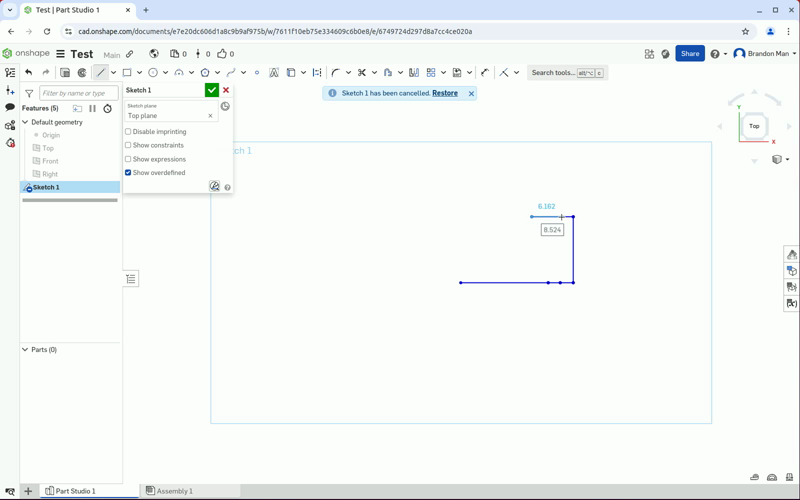
mouse_move(527, 216)
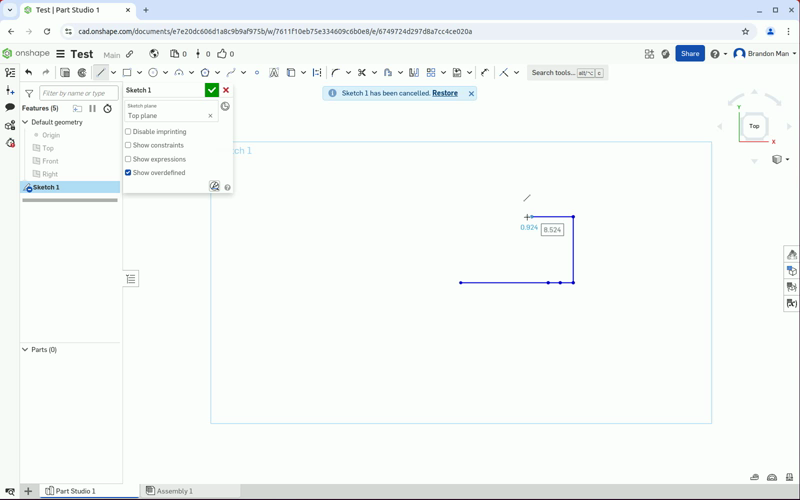
scroll(6)
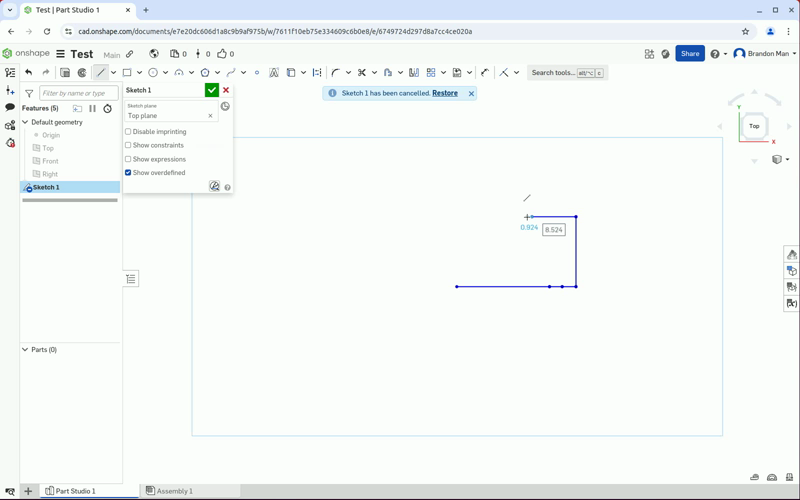
scroll(6)
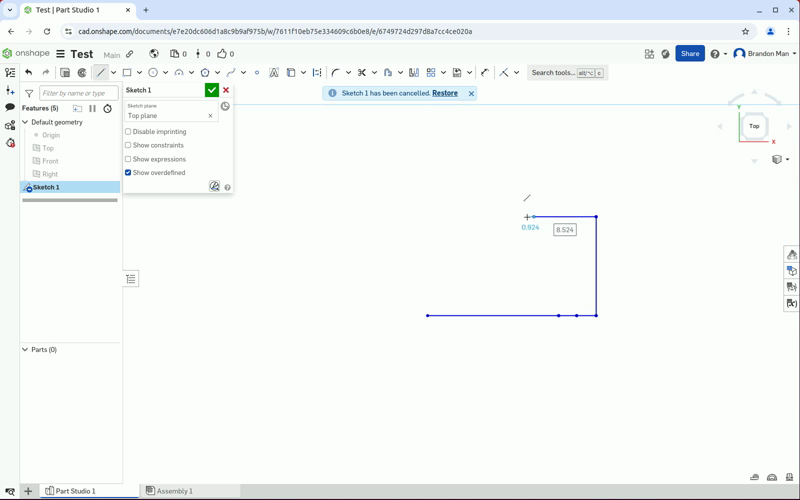
scroll(6)
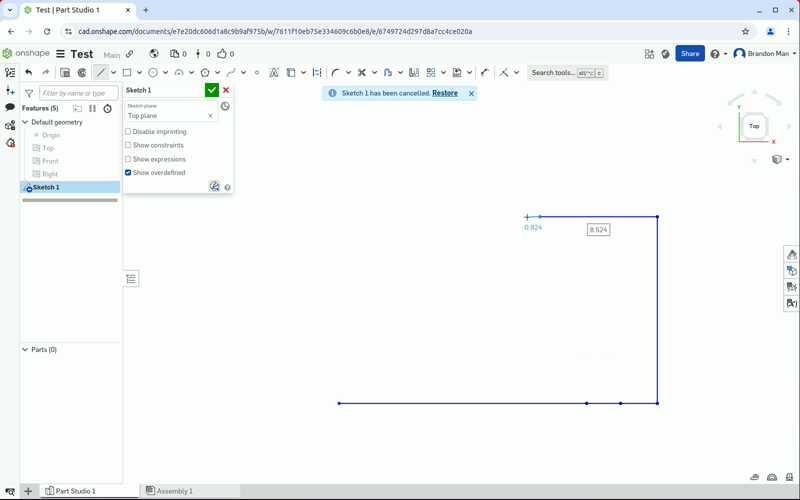
scroll(6)
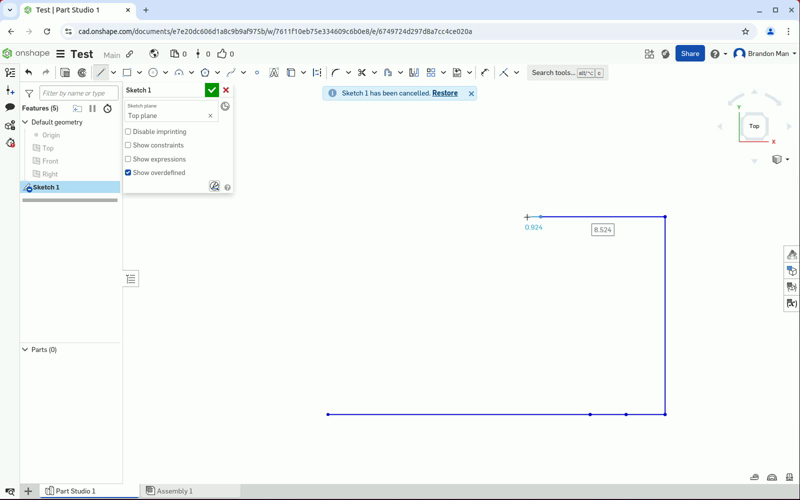
scroll(6)
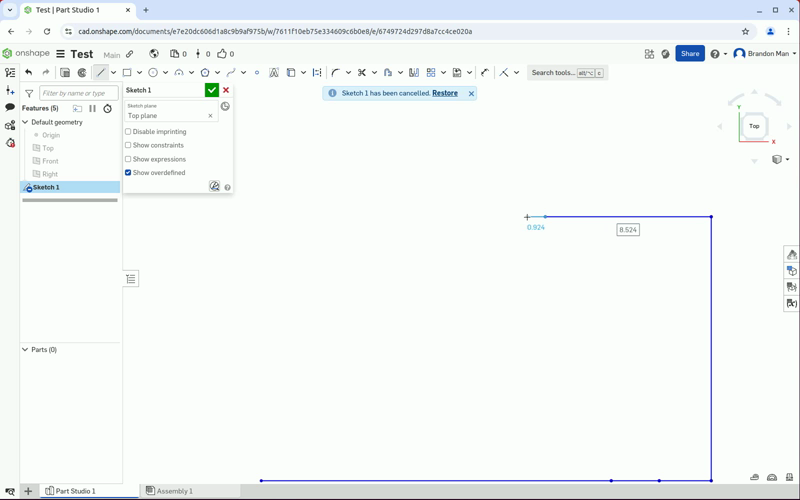
scroll(6)
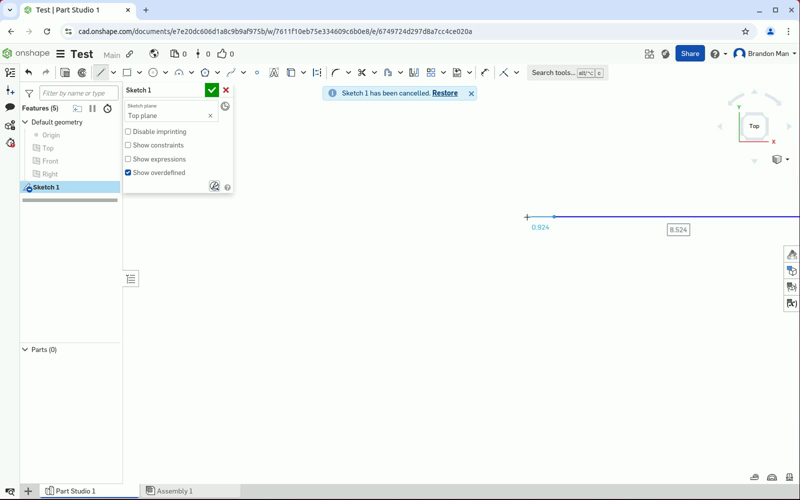
scroll(6)
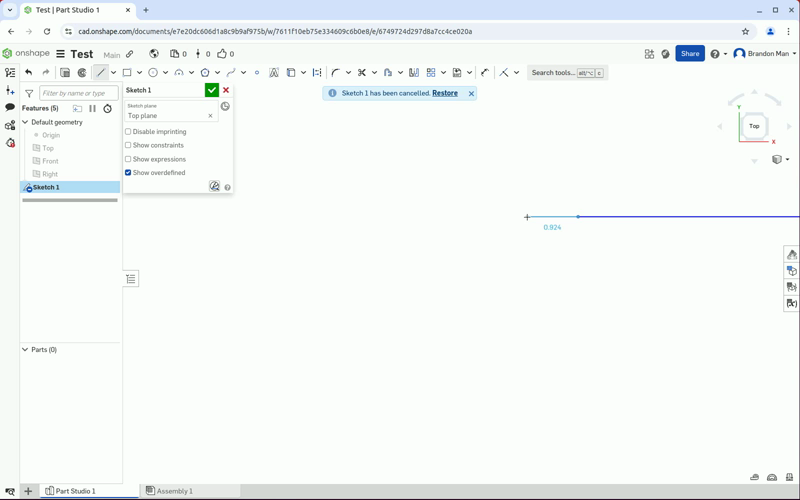
click(527, 216)
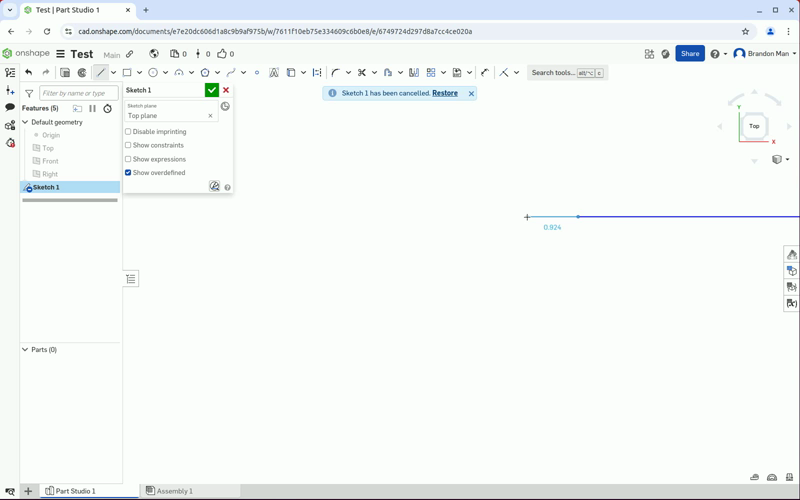
scroll(-6)
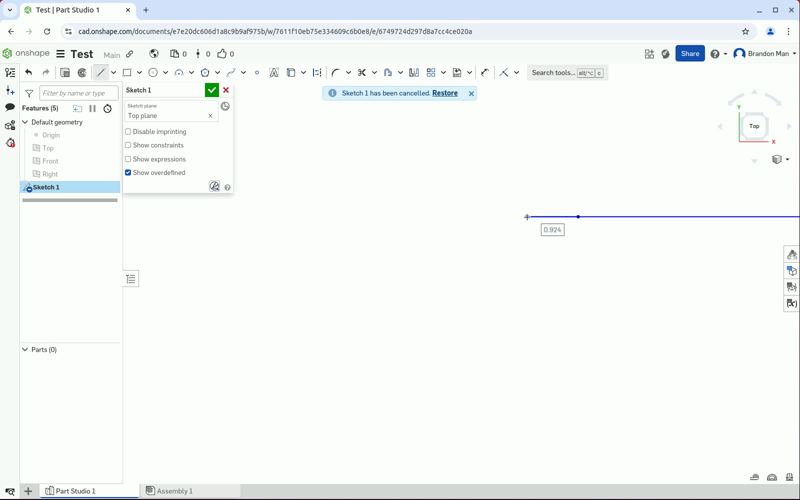
scroll(-6)
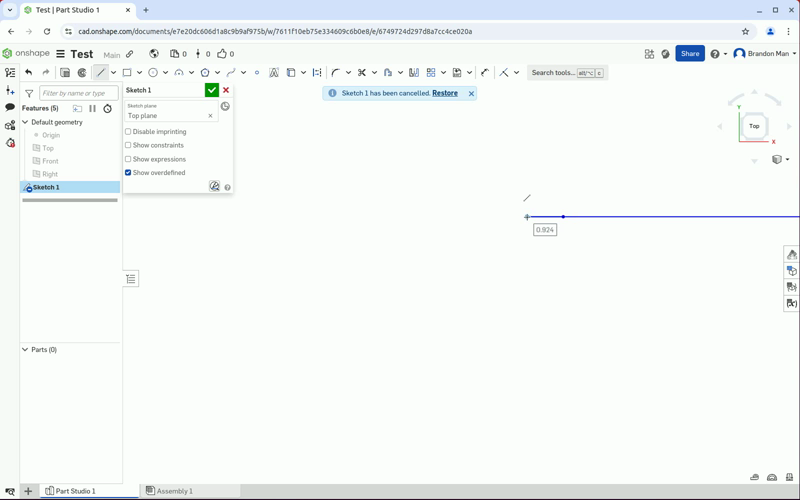
scroll(-6)
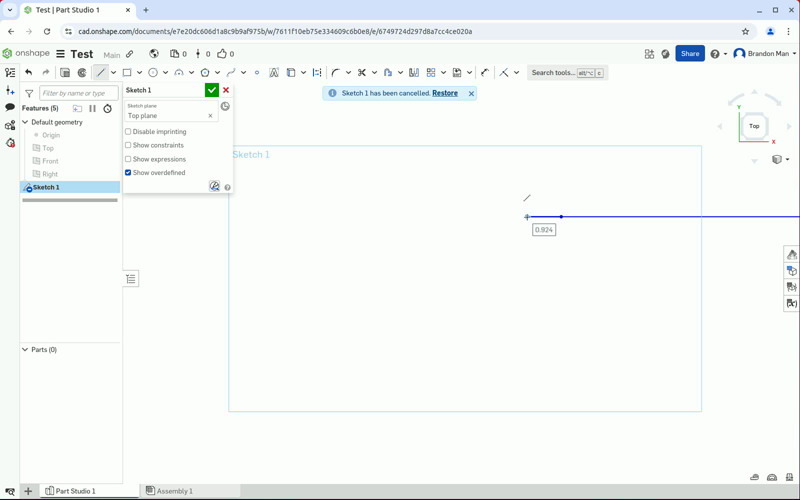
scroll(-6)
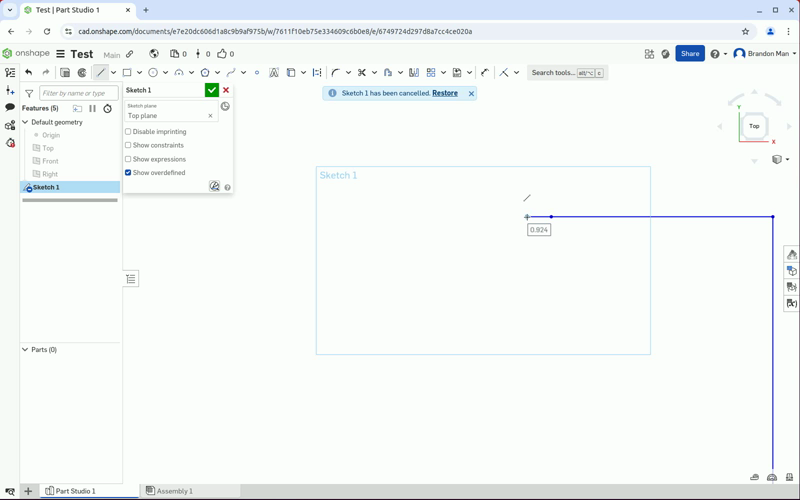
scroll(-6)
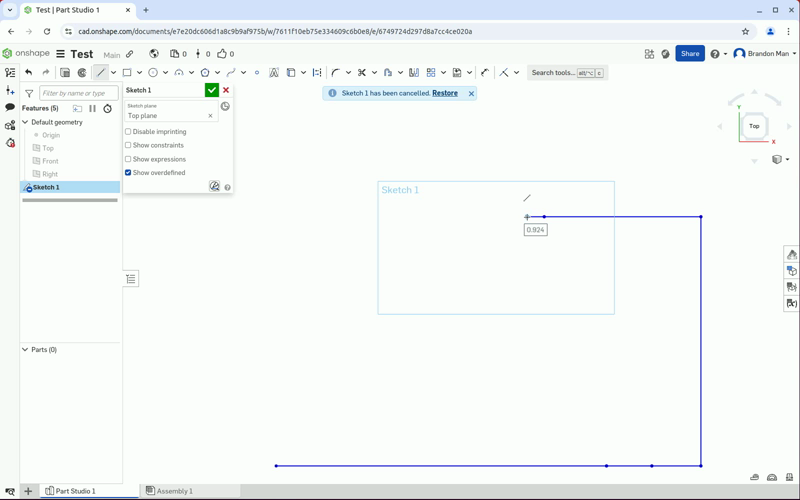
scroll(-6)
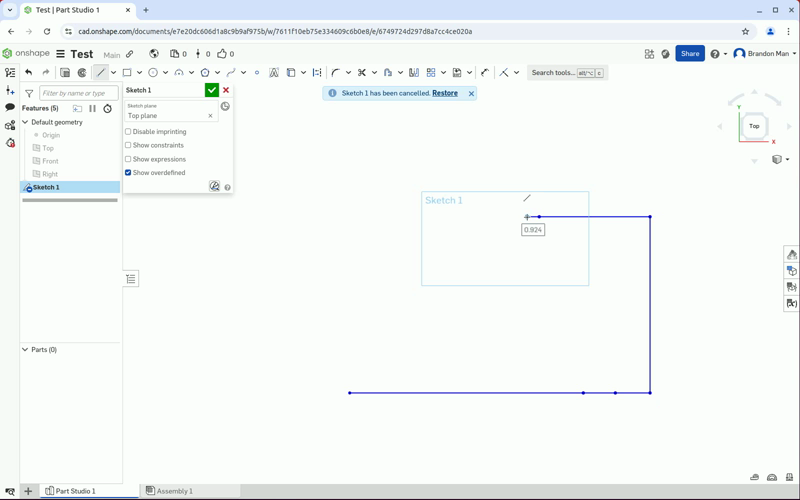
scroll(-6)
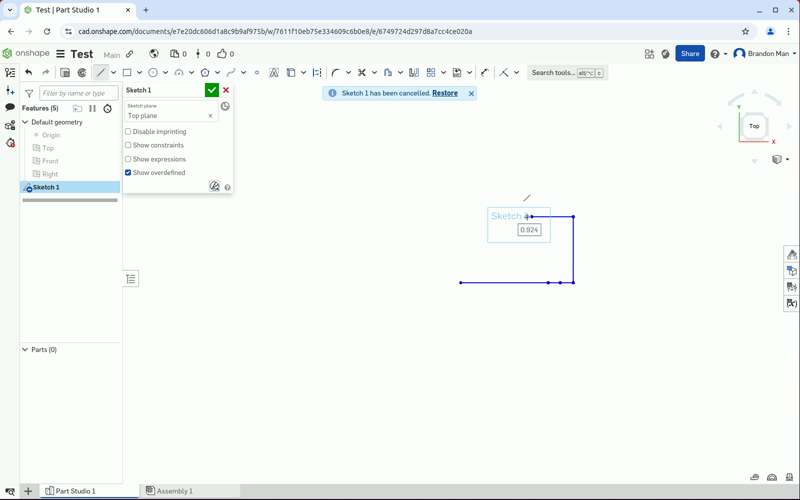
key_up(shift)
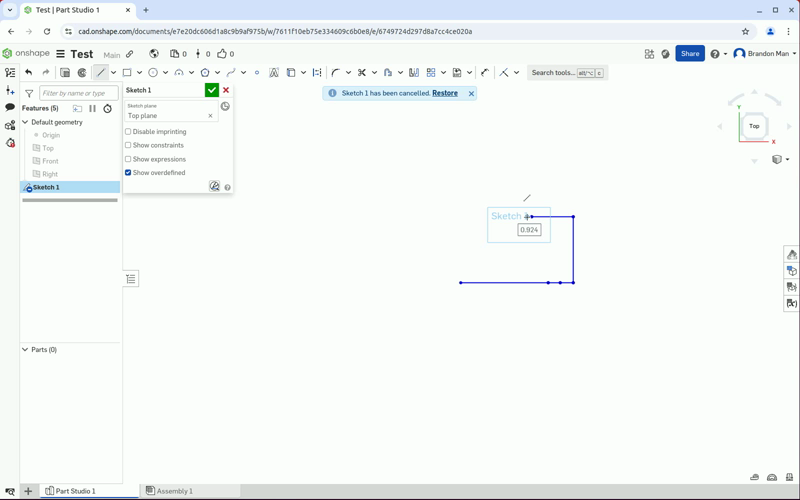
key_down(shift)
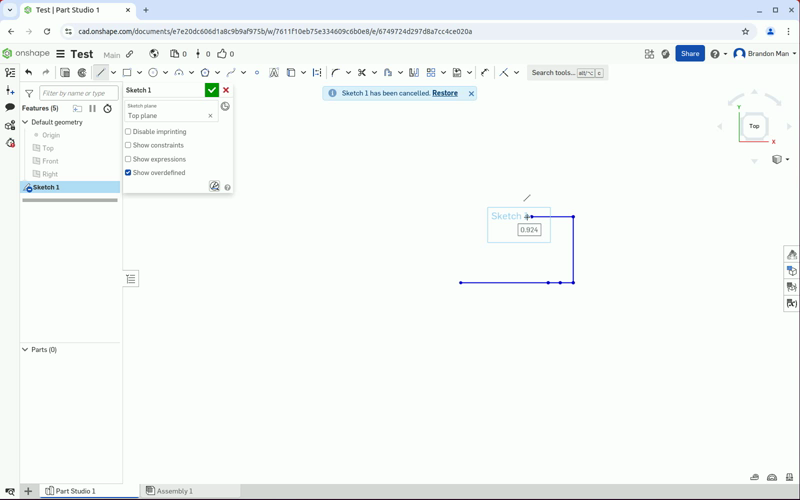
mouse_move(460, 216)
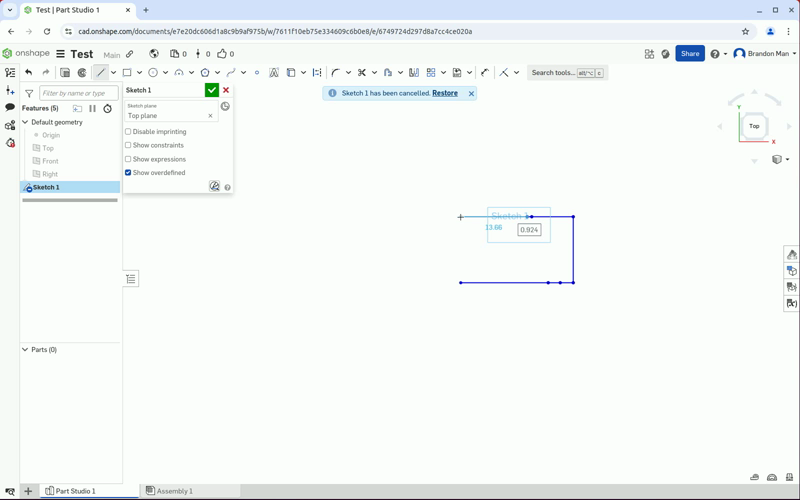
click(460, 216)
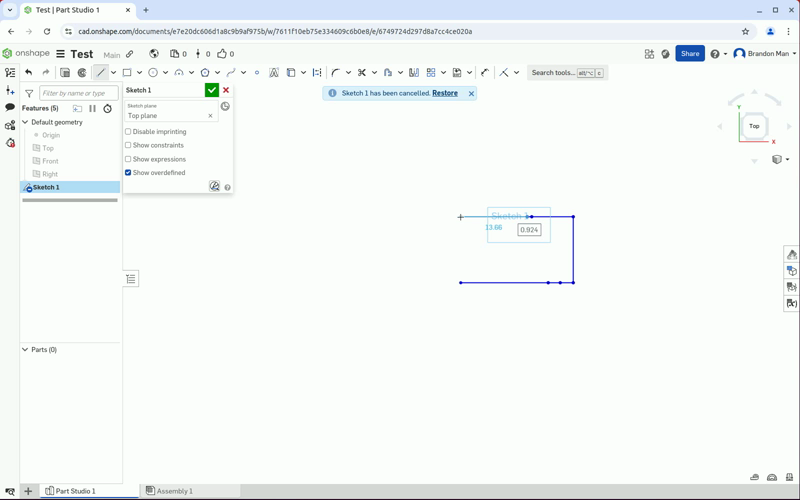
key_up(shift)
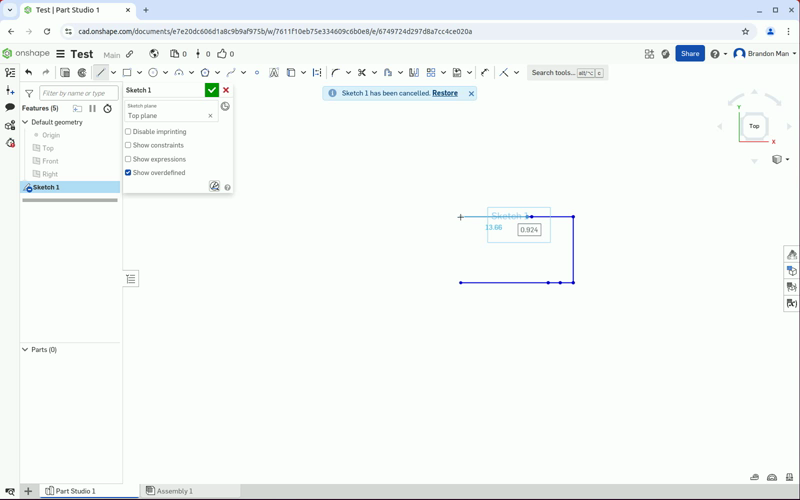
key_down(shift)
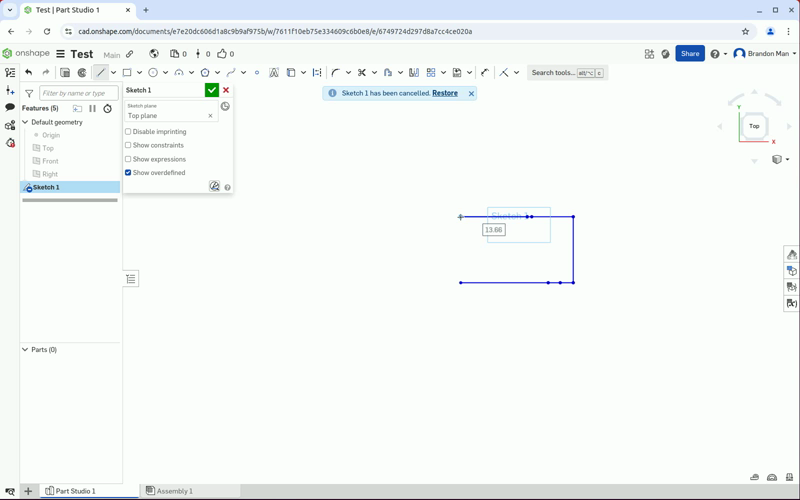
mouse_move(490, 216)
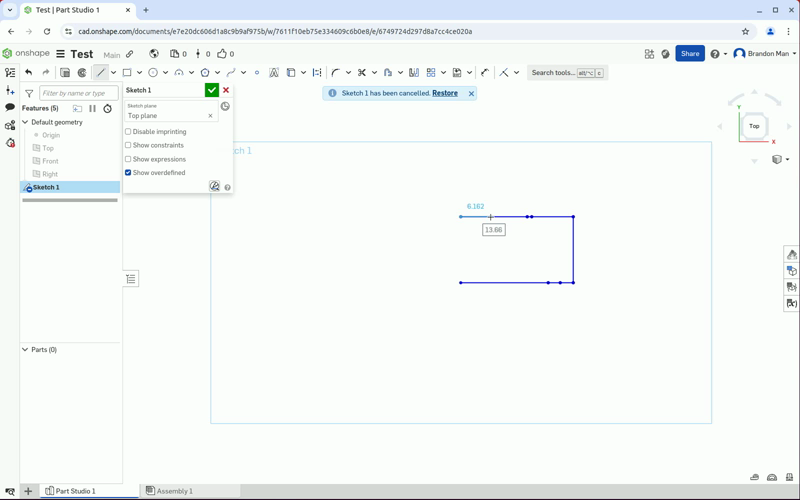
mouse_move(460, 236)
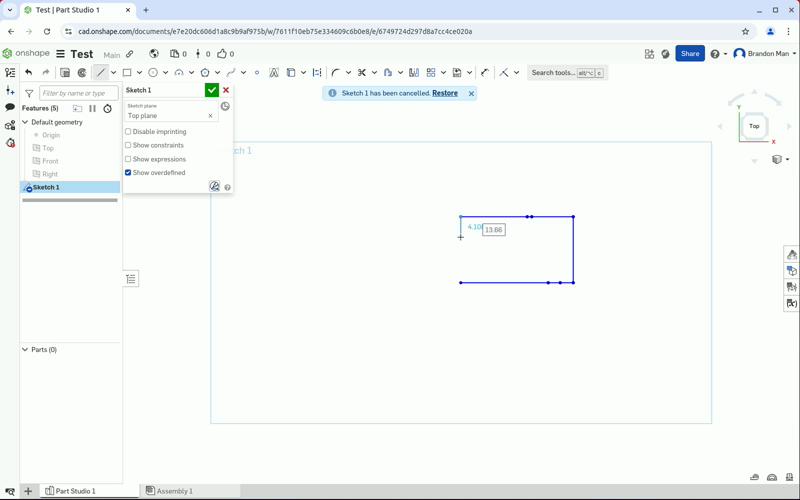
click(460, 236)
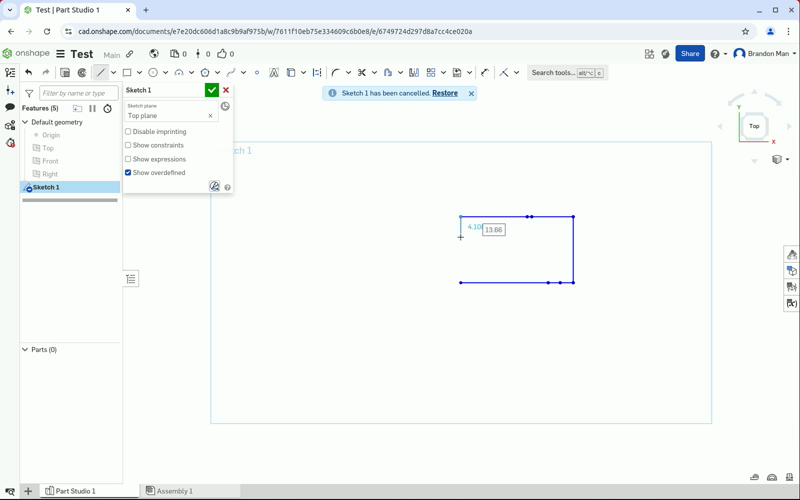
key_up(shift)
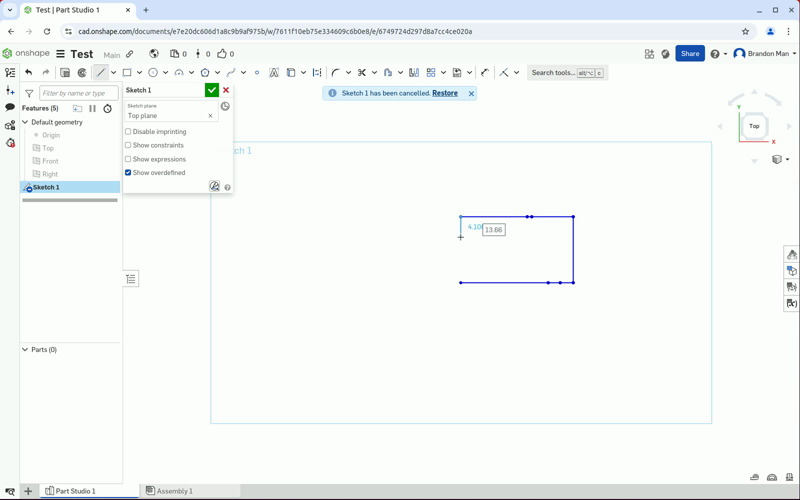
key_down(shift)
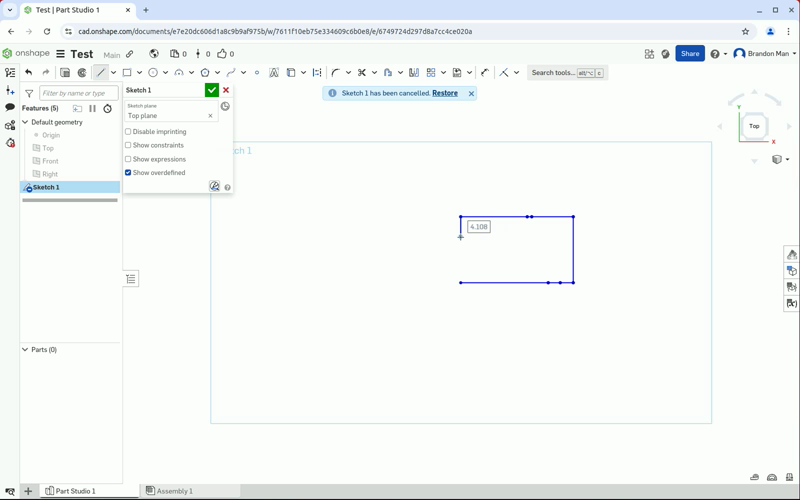
mouse_move(490, 236)
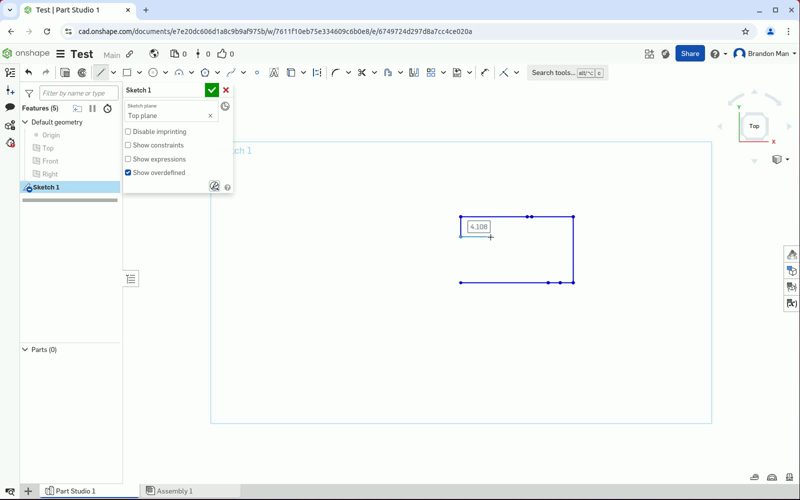
mouse_move(460, 241)
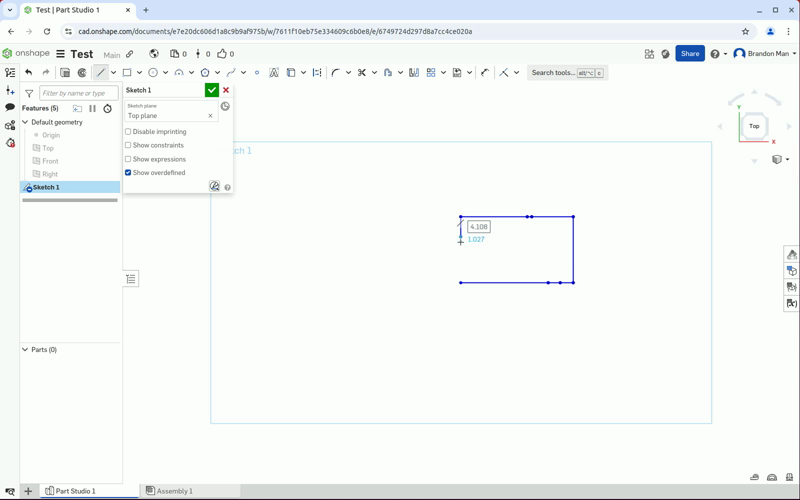
scroll(6)
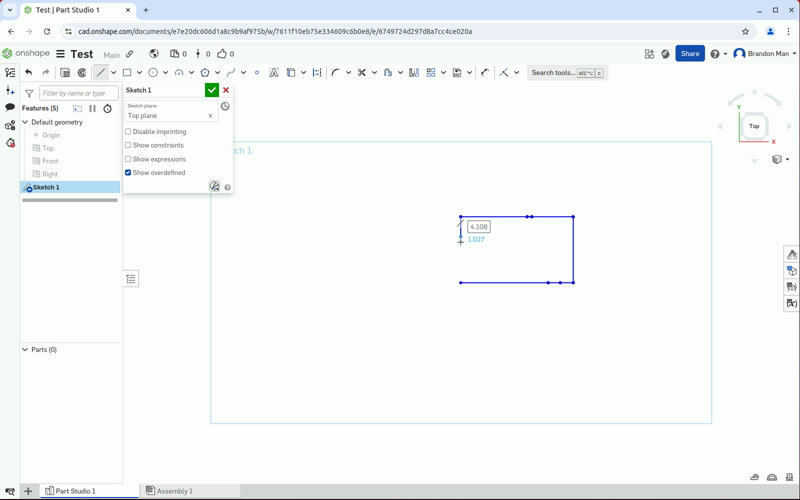
scroll(6)
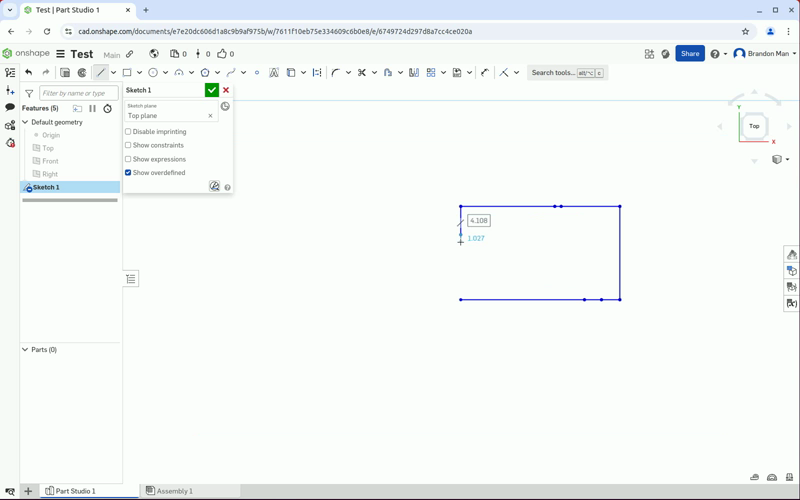
scroll(6)
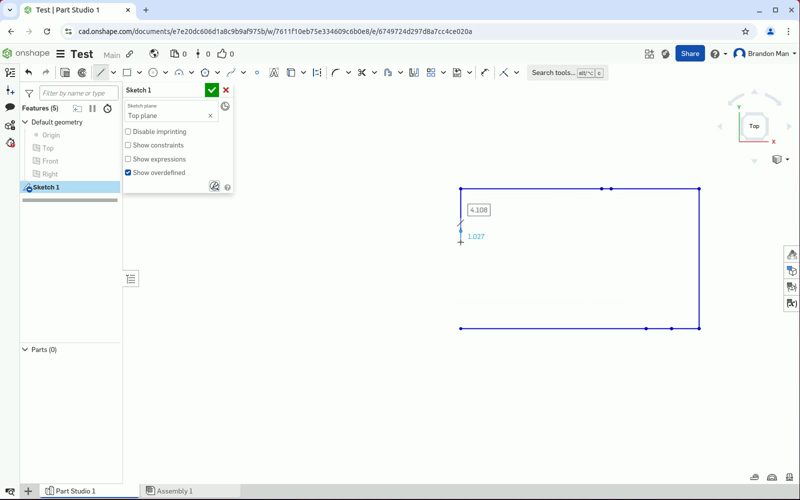
scroll(6)
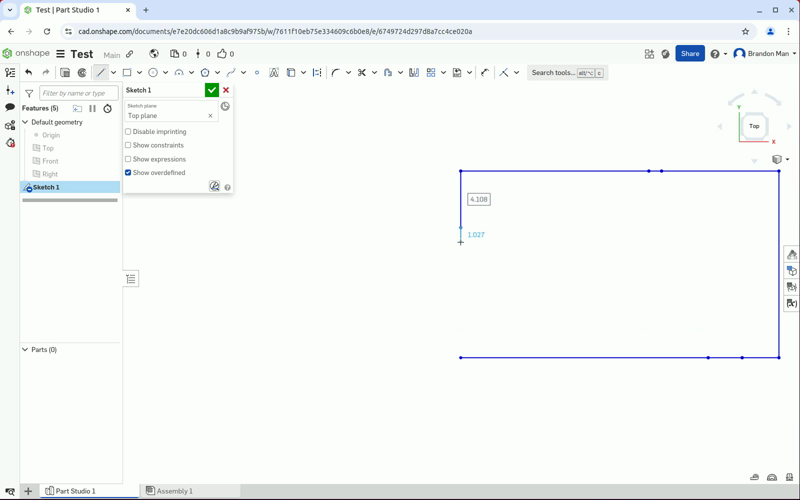
scroll(6)
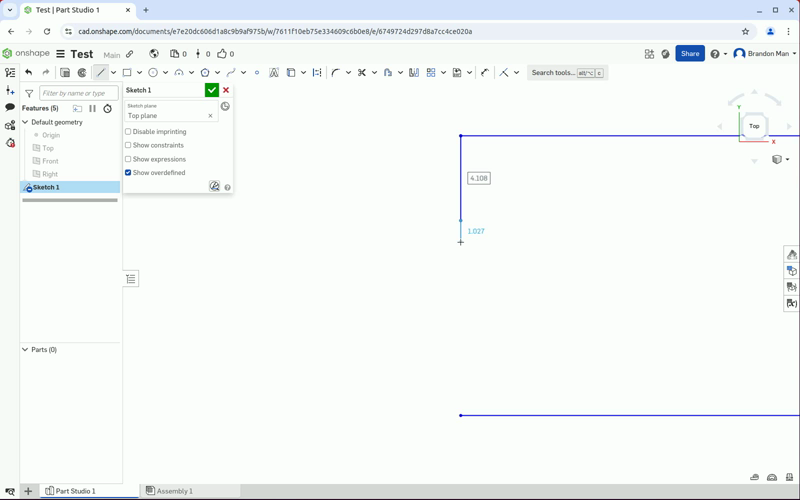
scroll(6)
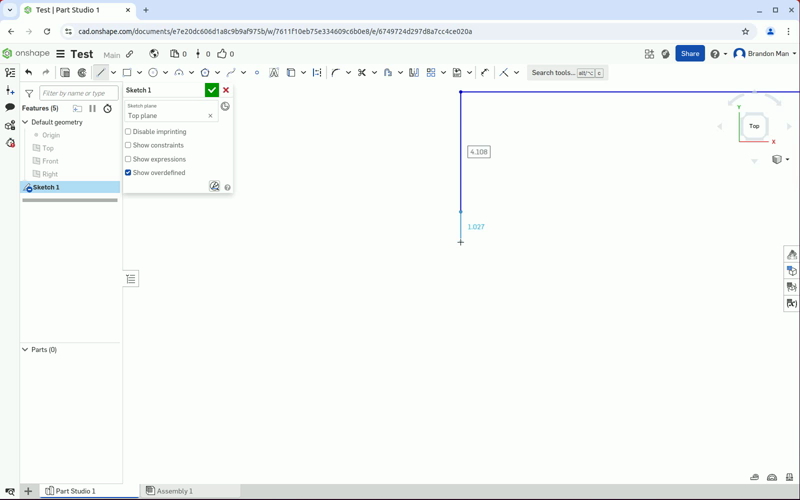
scroll(6)
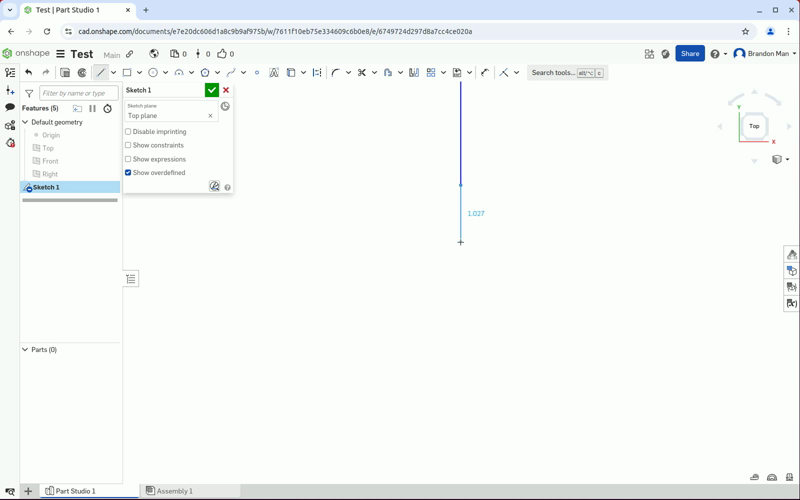
click(460, 241)
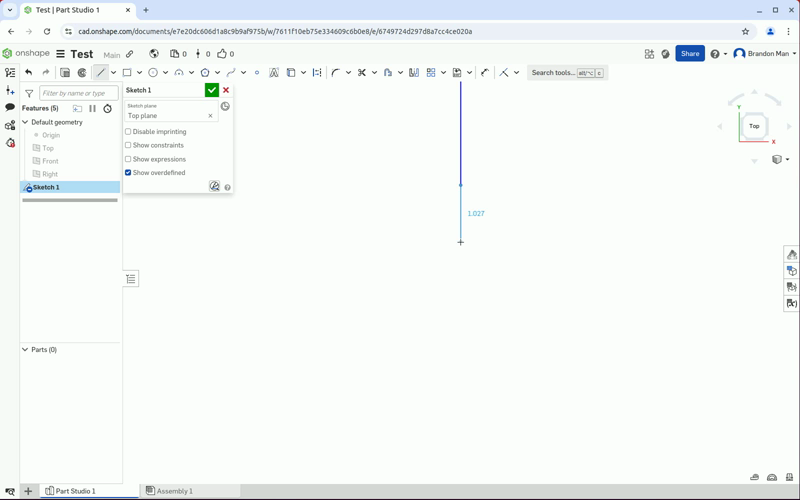
scroll(-6)
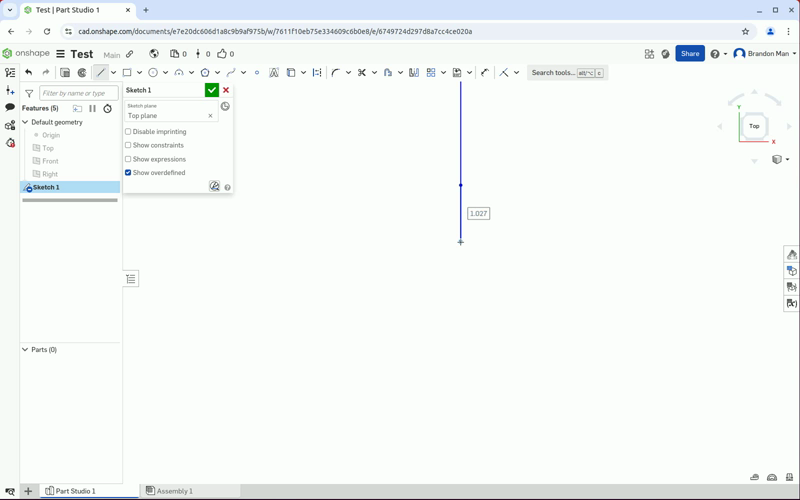
scroll(-6)
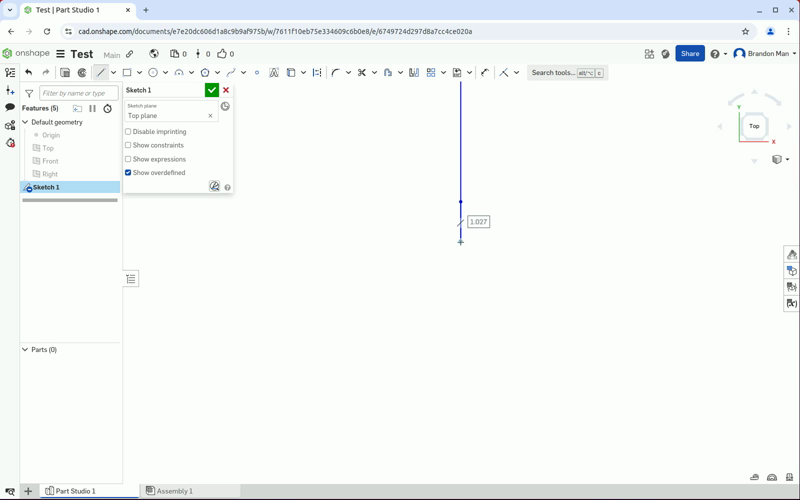
scroll(-6)
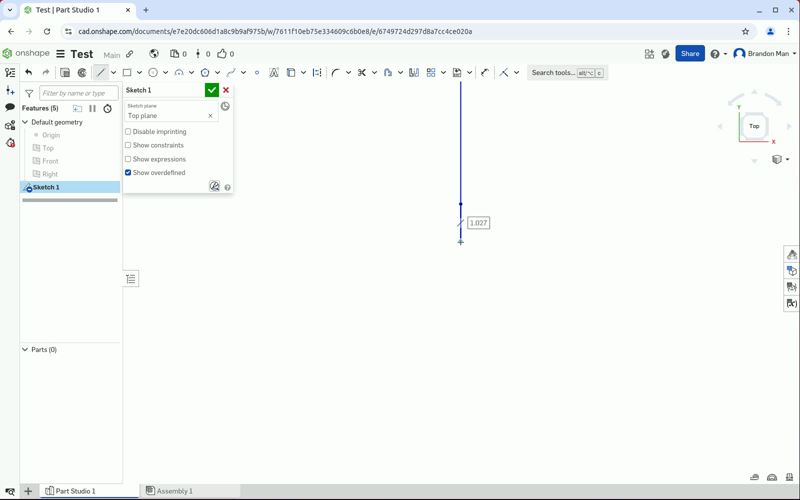
scroll(-6)
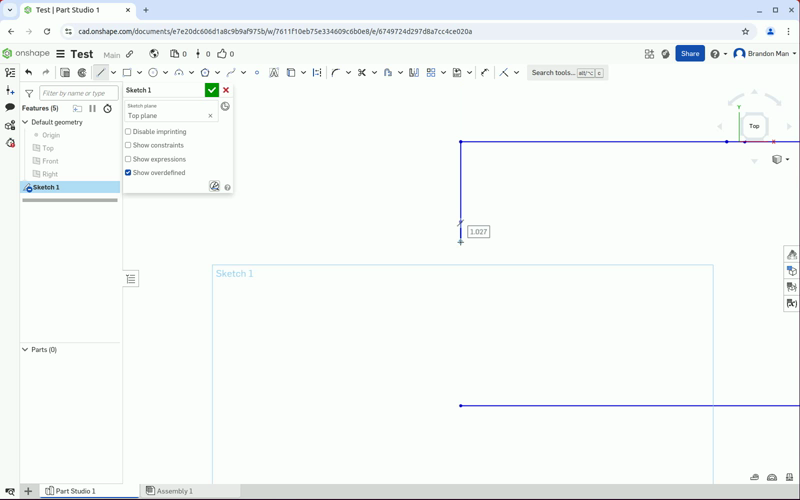
scroll(-6)
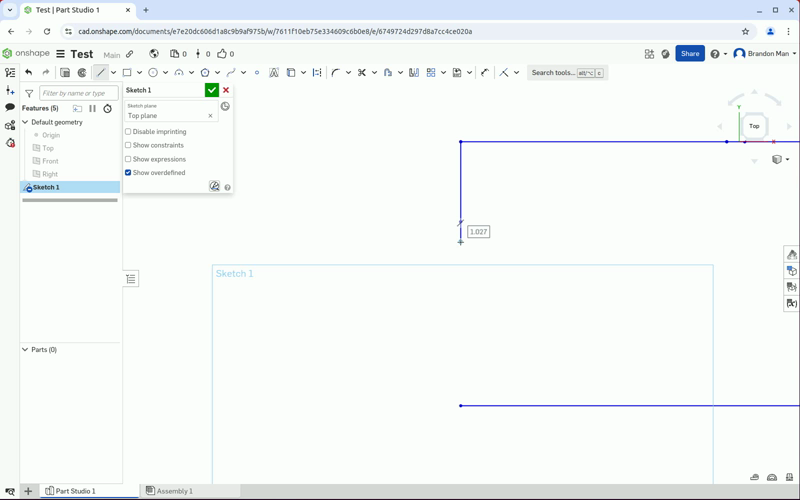
scroll(-6)
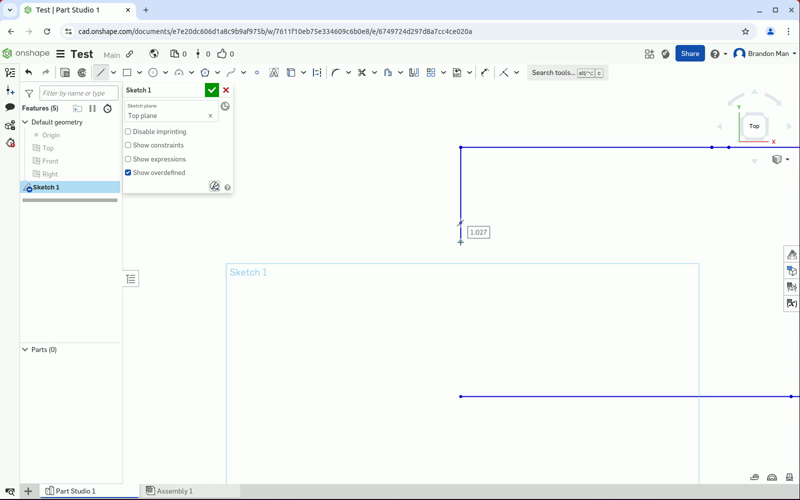
scroll(-6)
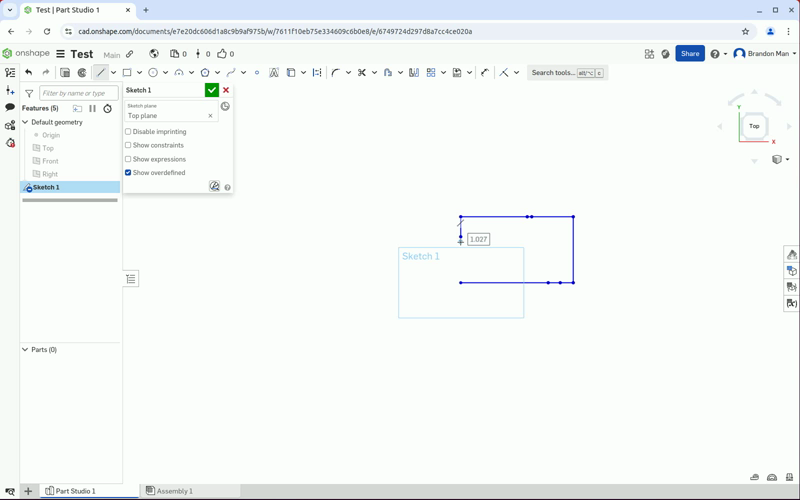
key_up(shift)
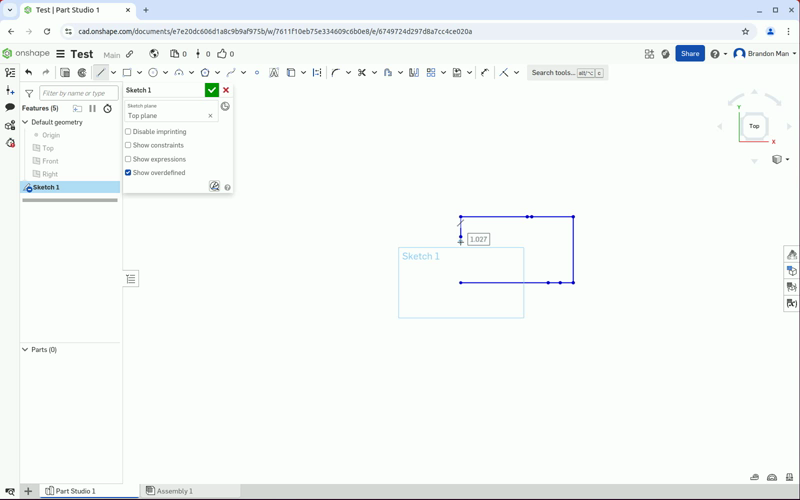
key_down(shift)
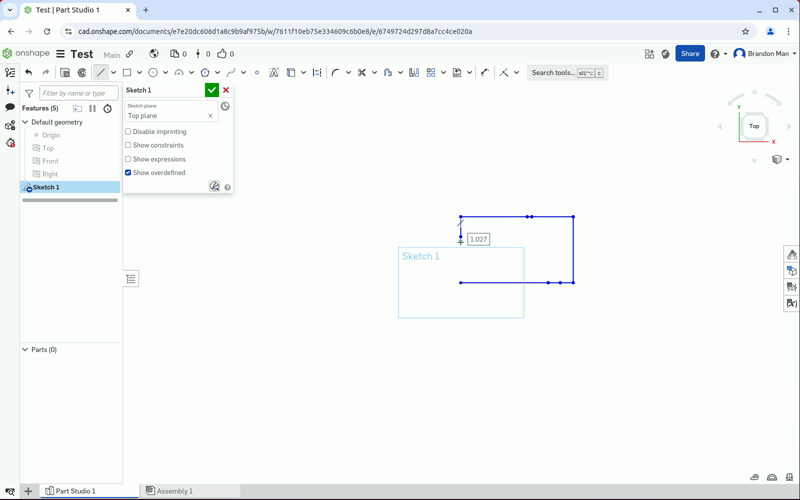
mouse_move(490, 241)
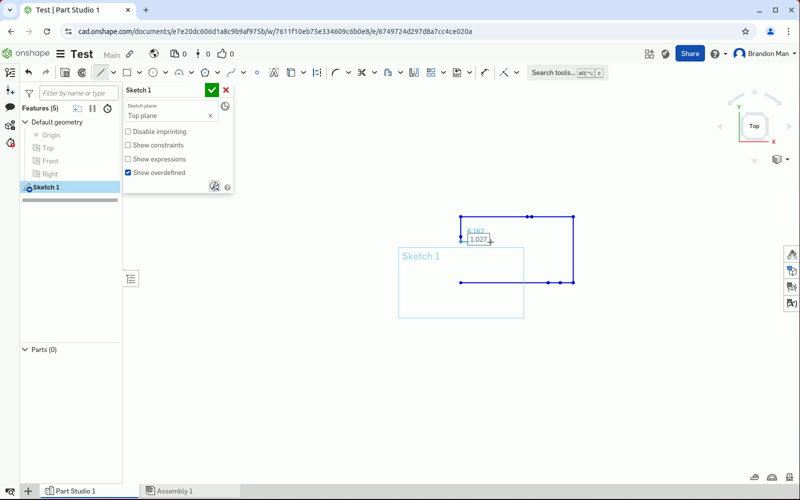
mouse_move(460, 258)
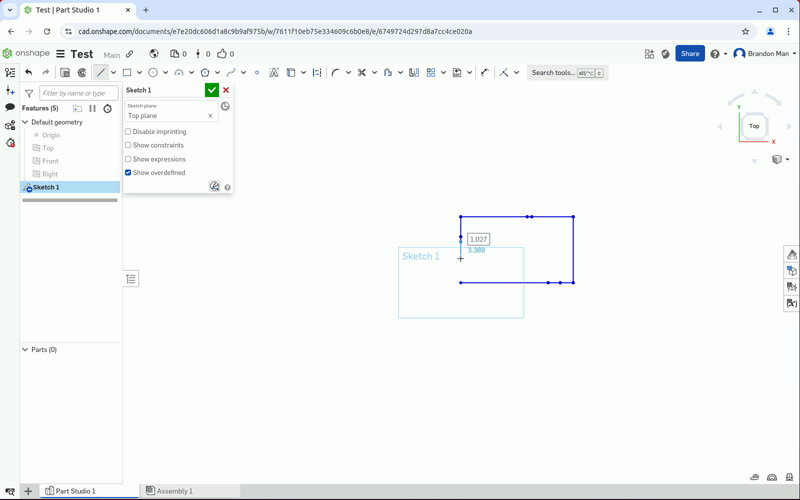
click(460, 258)
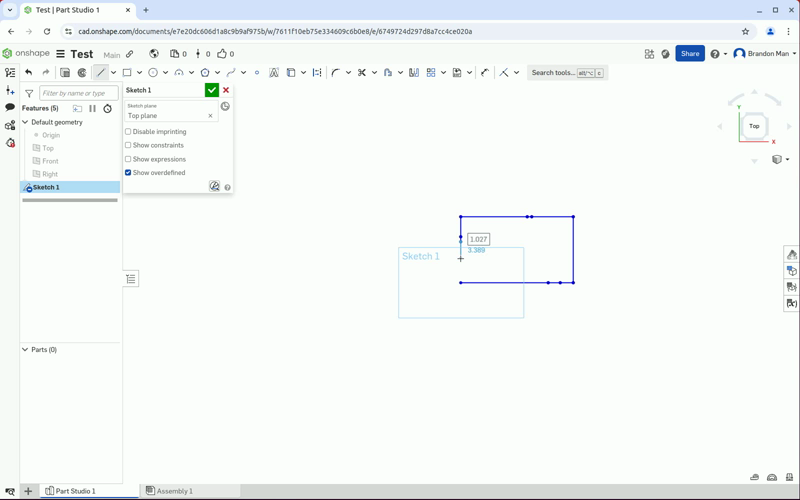
key_up(shift)
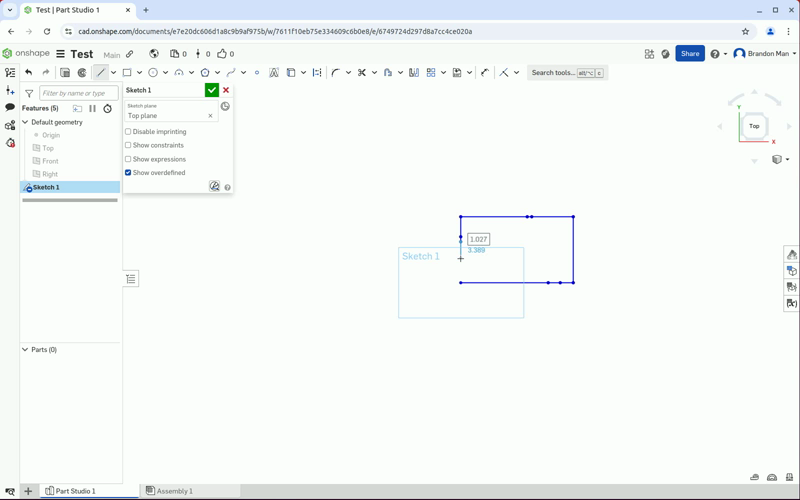
key_down(shift)
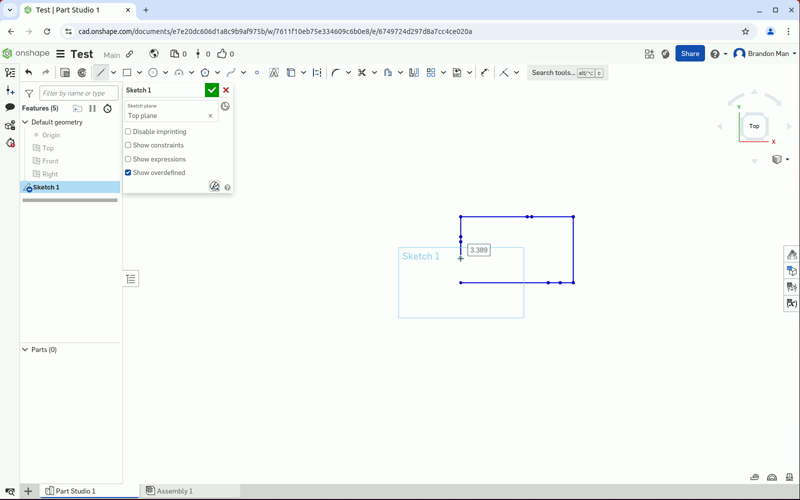
mouse_move(490, 258)
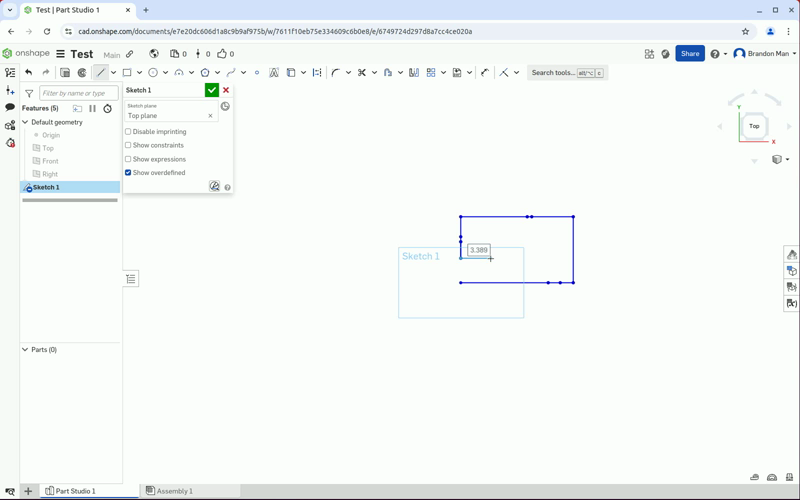
mouse_move(460, 261)
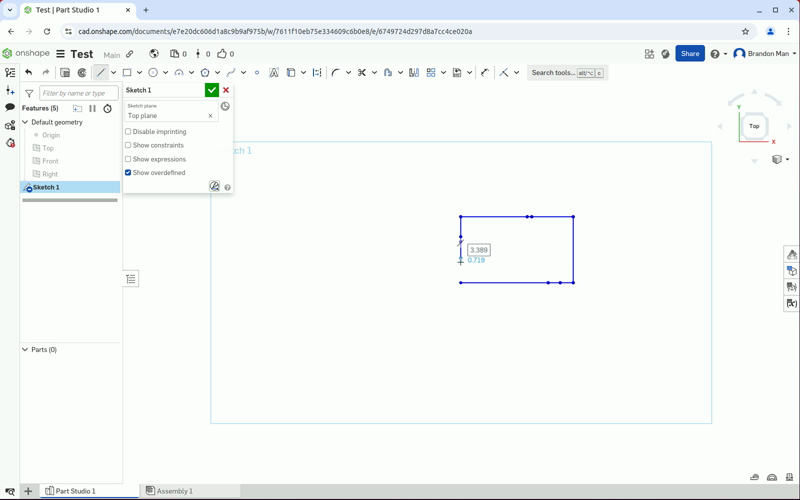
scroll(6)
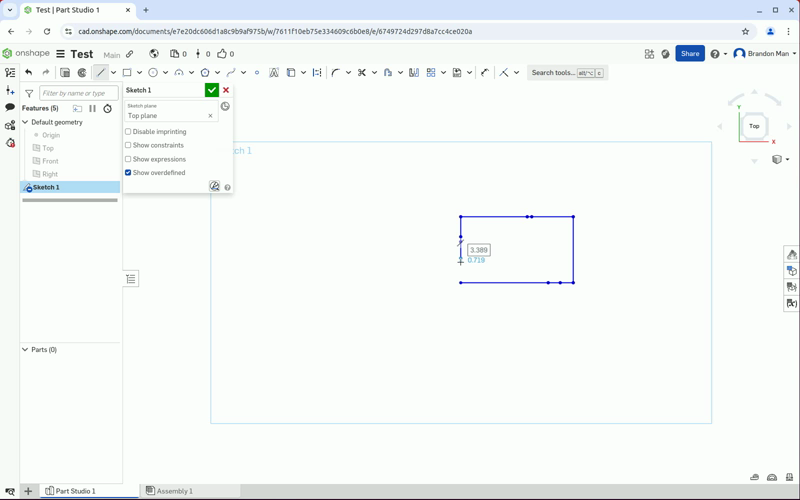
scroll(6)
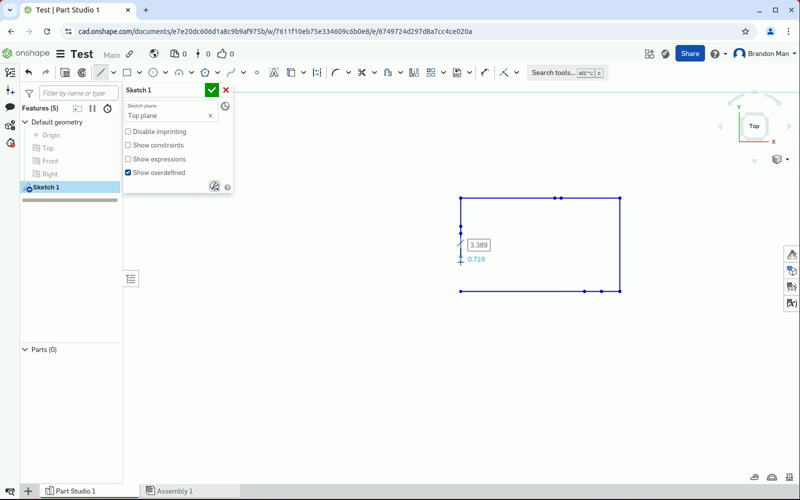
scroll(6)
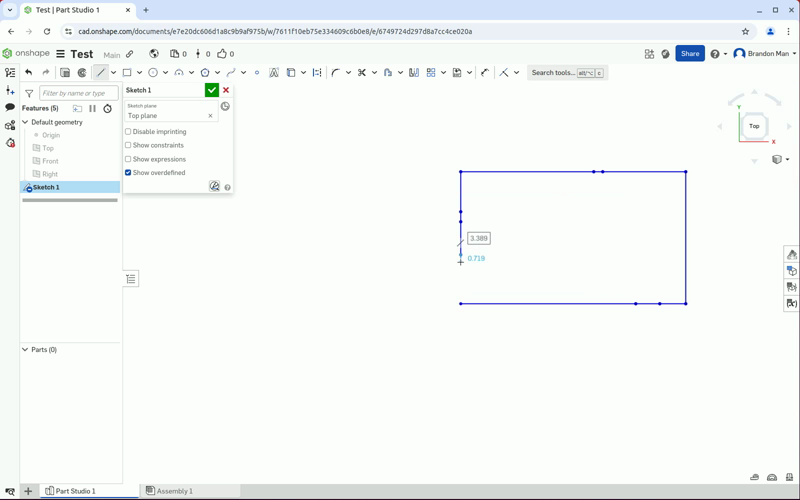
scroll(6)
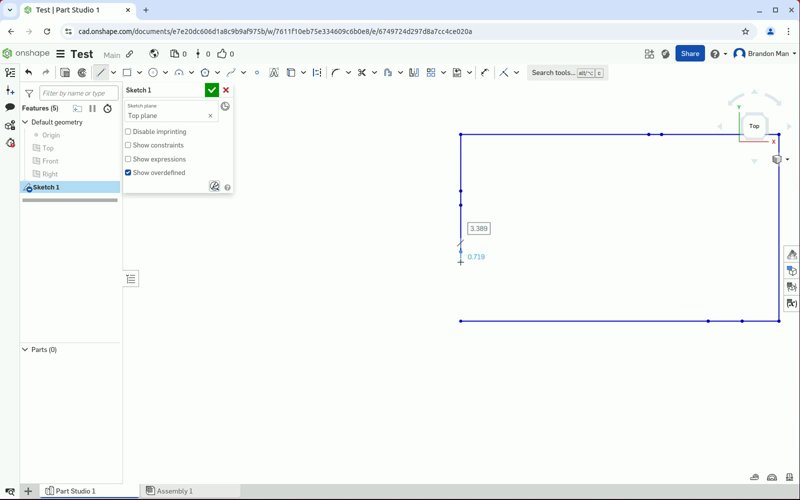
scroll(6)
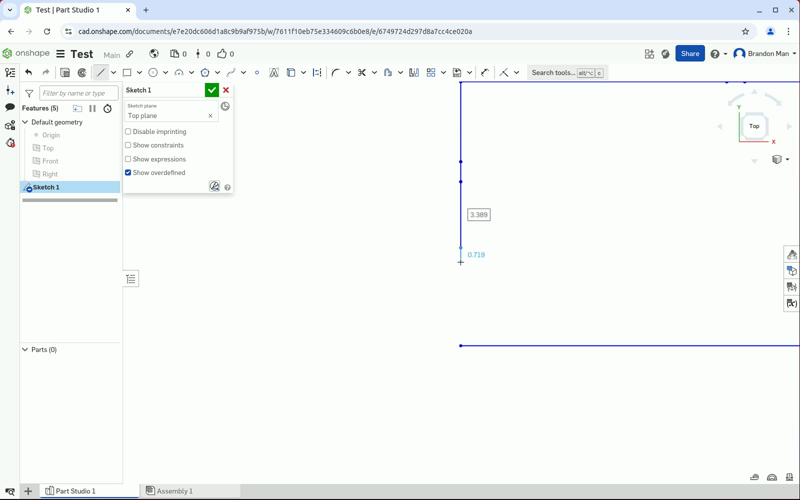
scroll(6)
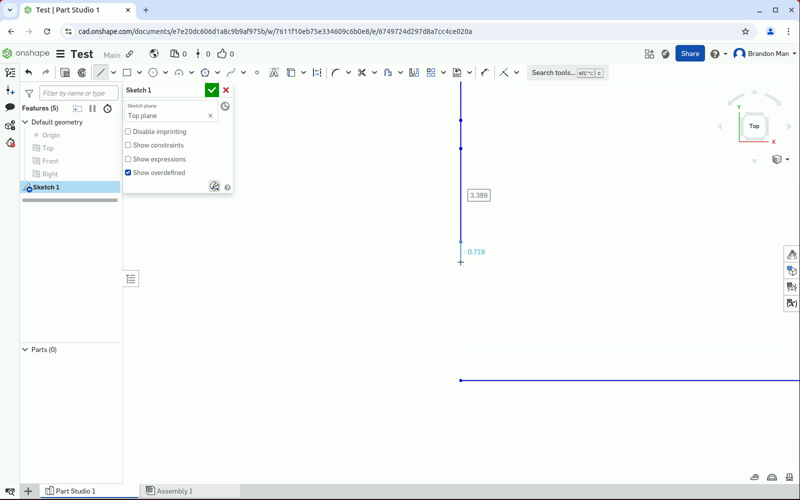
scroll(6)
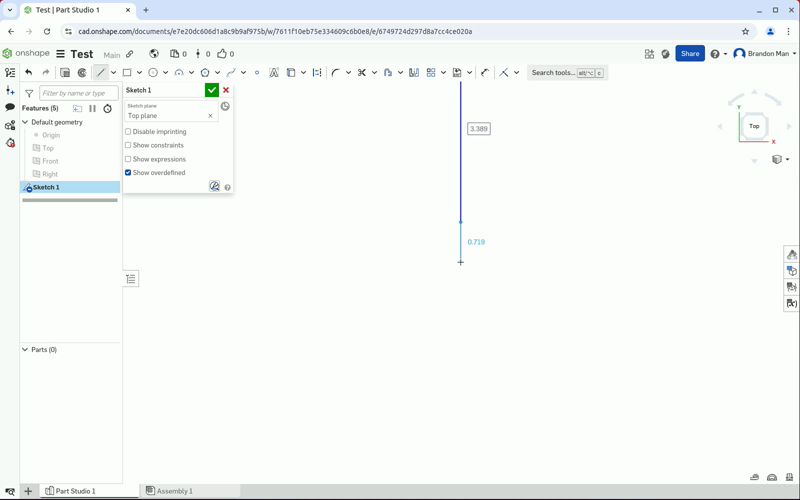
click(460, 261)
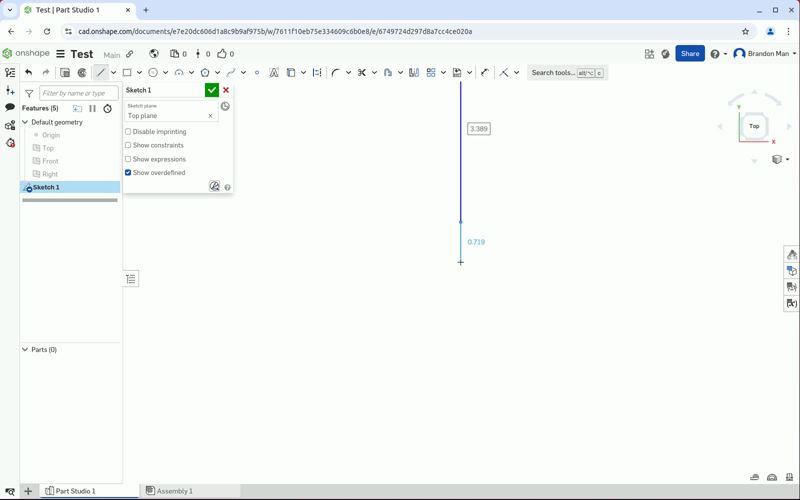
scroll(-6)
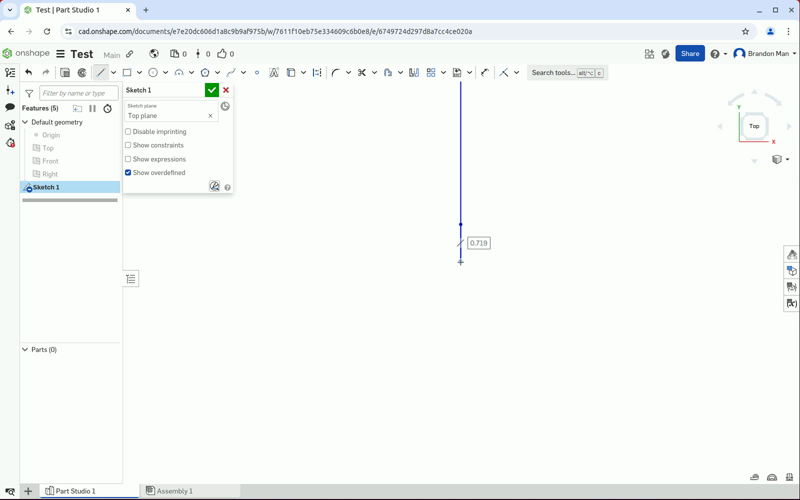
scroll(-6)
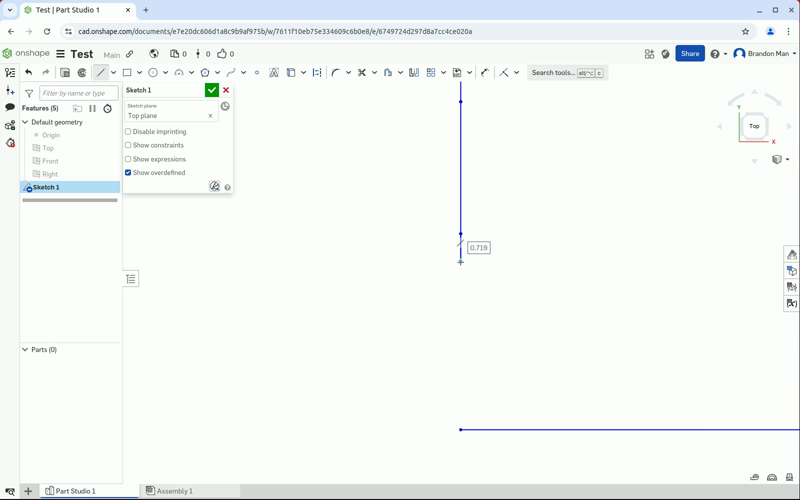
scroll(-6)
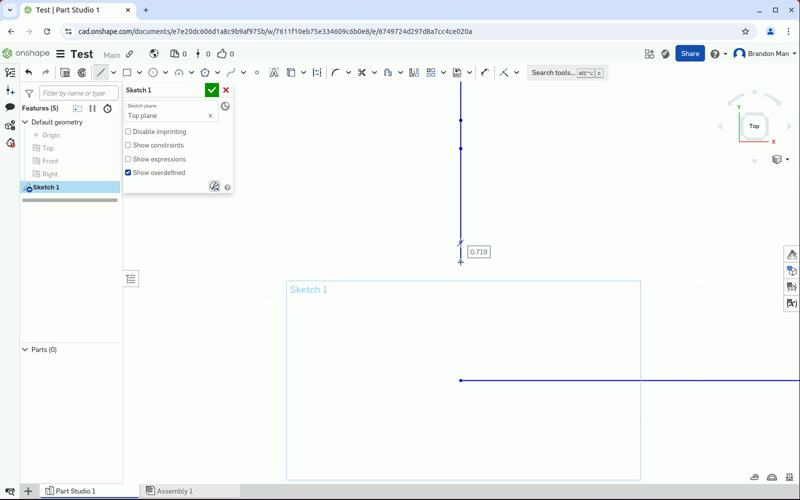
scroll(-6)
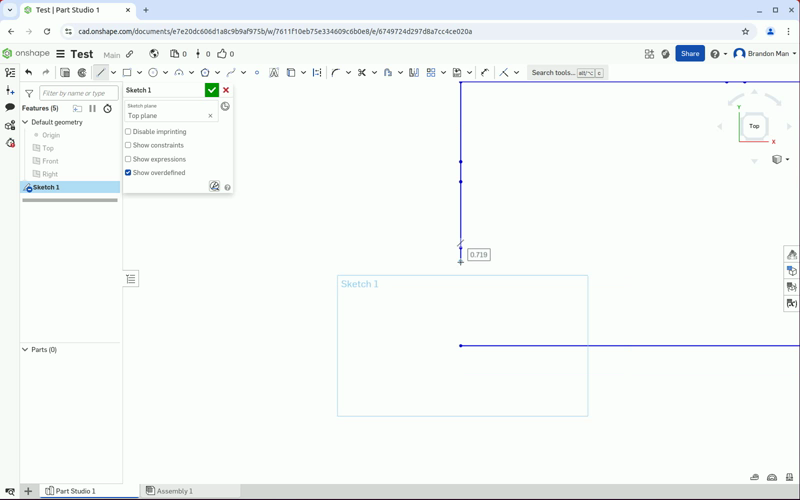
scroll(-6)
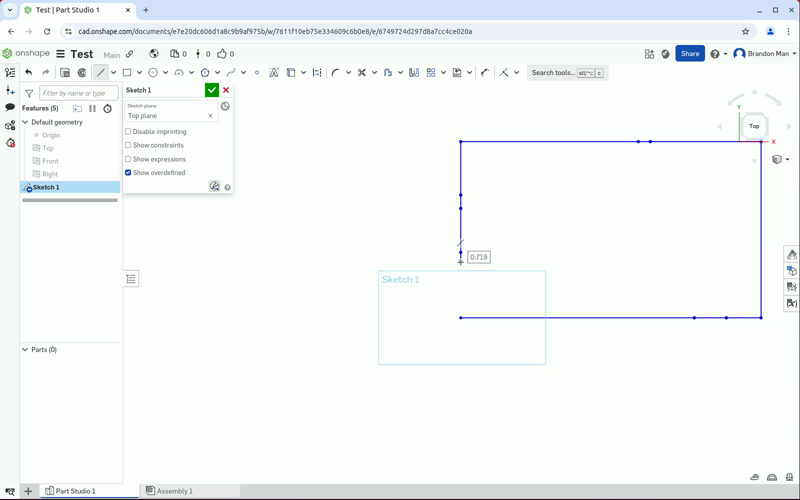
scroll(-6)
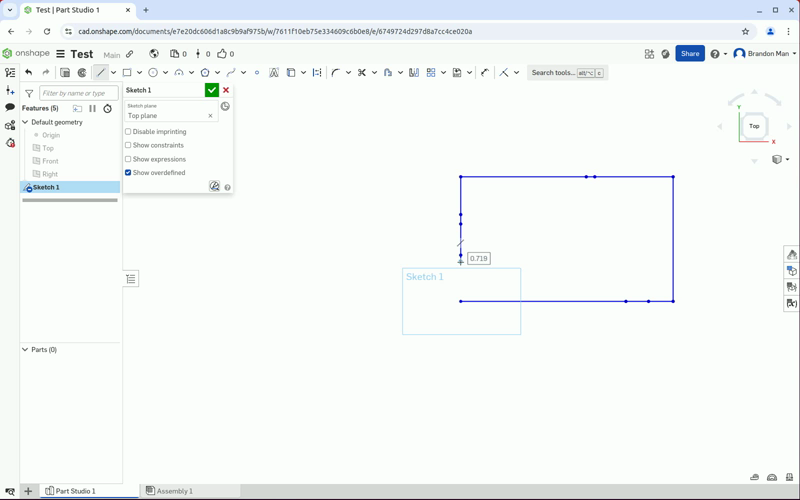
scroll(-6)
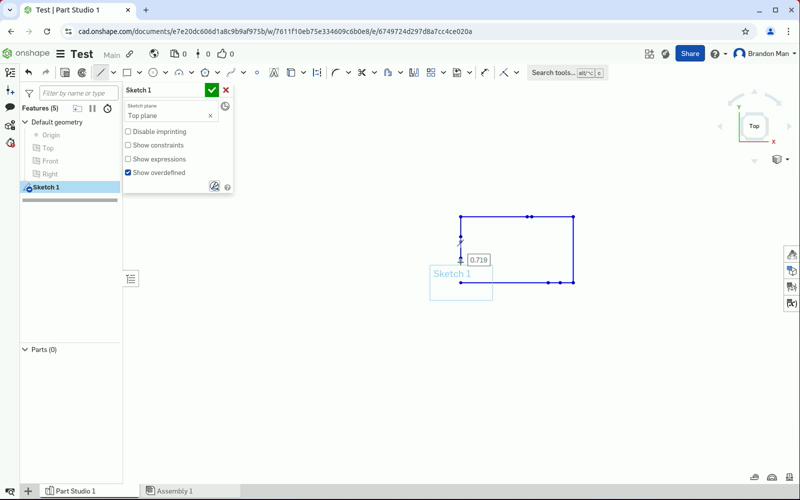
key_up(shift)
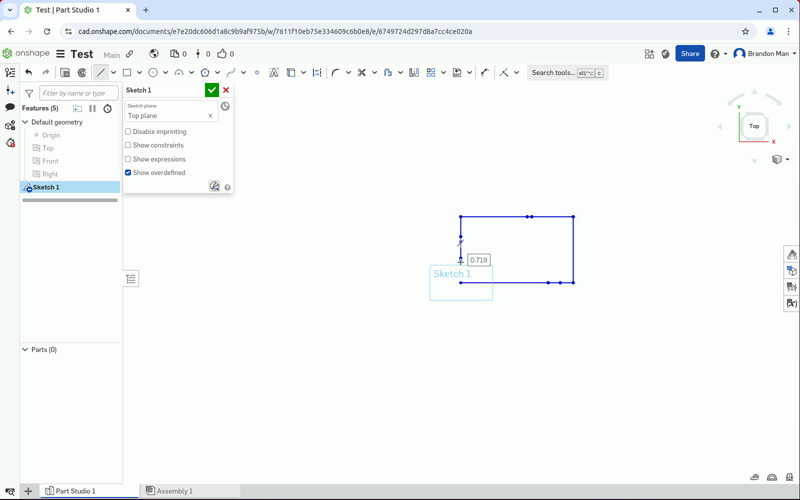
mouse_move(490, 261)
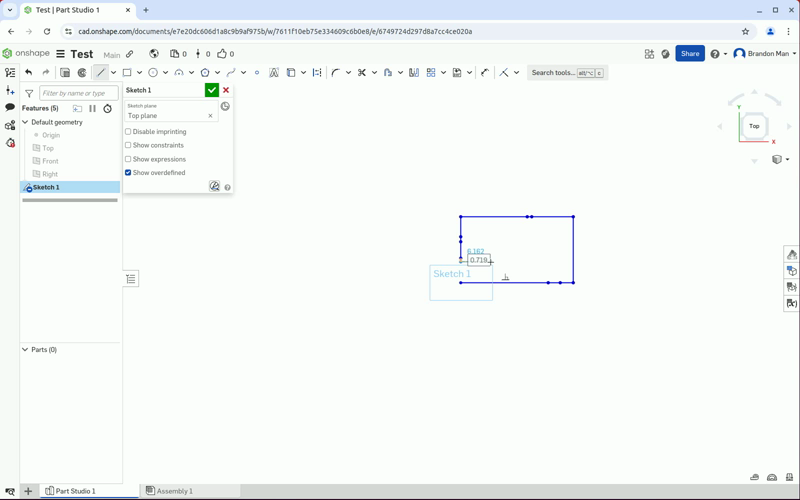
key_down(shift)
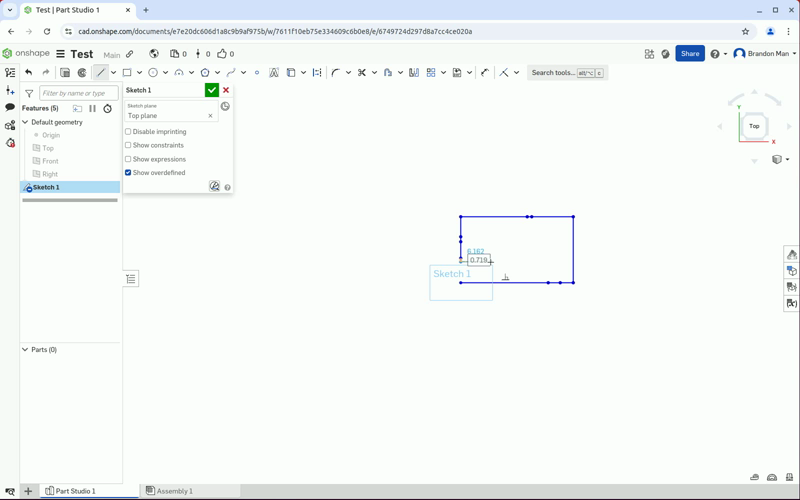
mouse_move(460, 282)
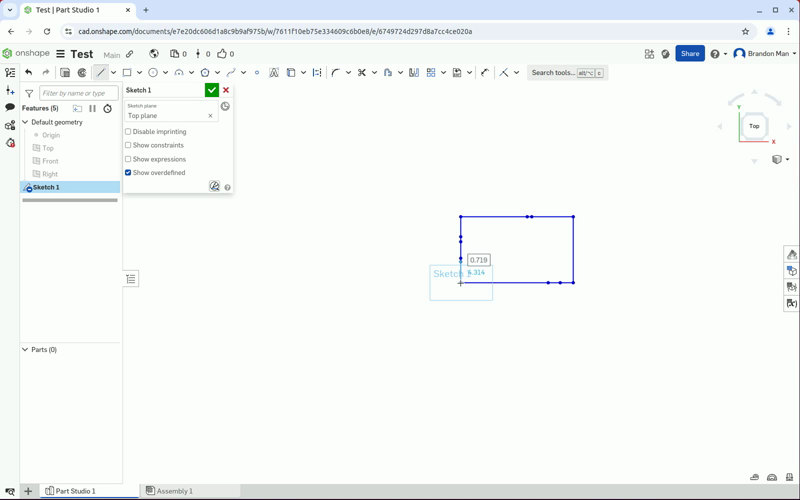
key_up(shift)
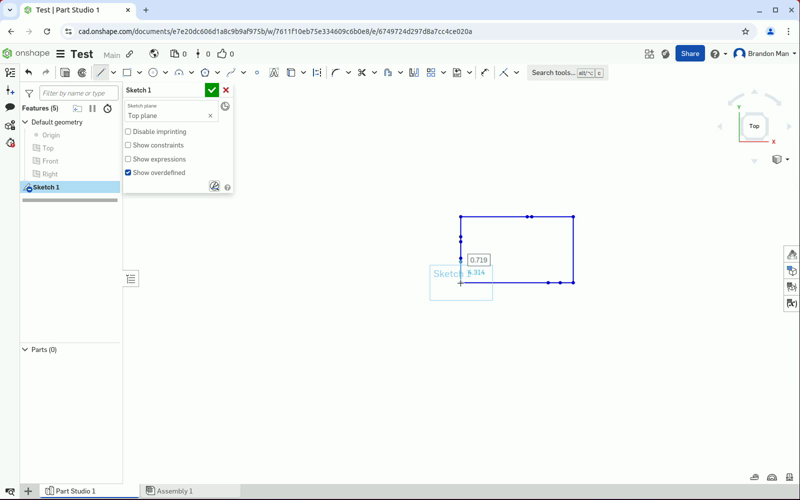
click(460, 282)
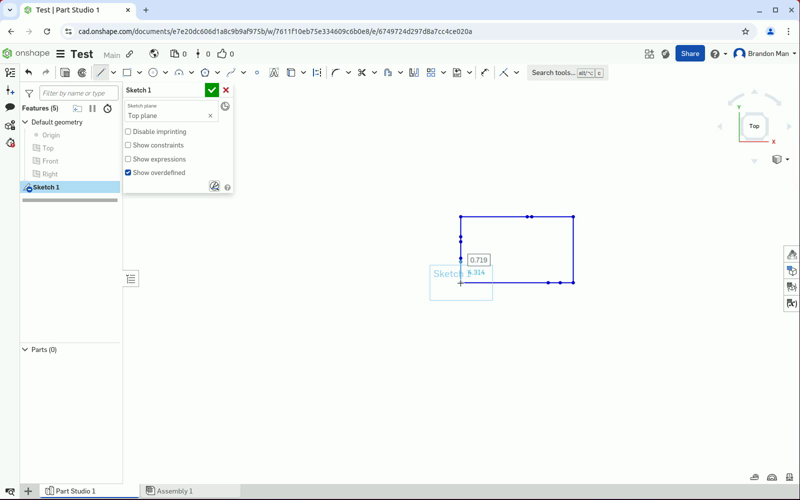
key(esc)
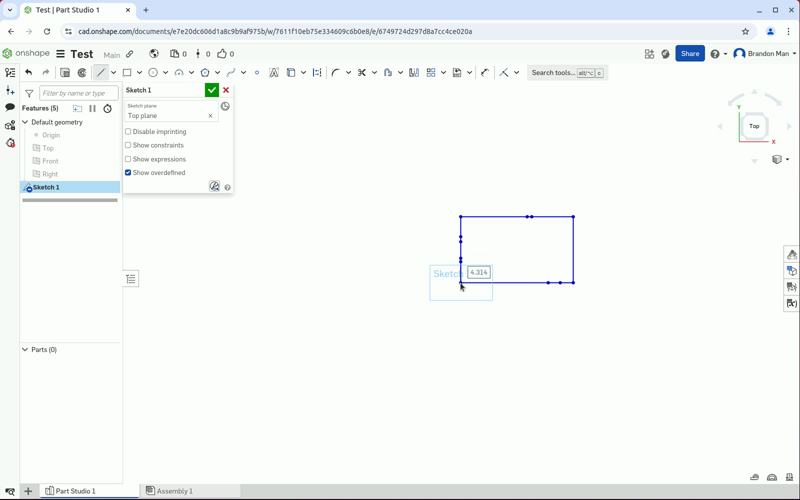
key(c)
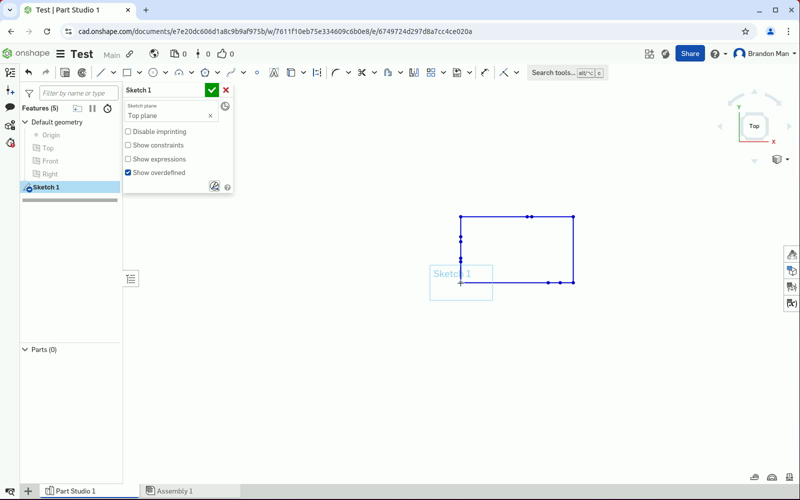
key_down(shift)
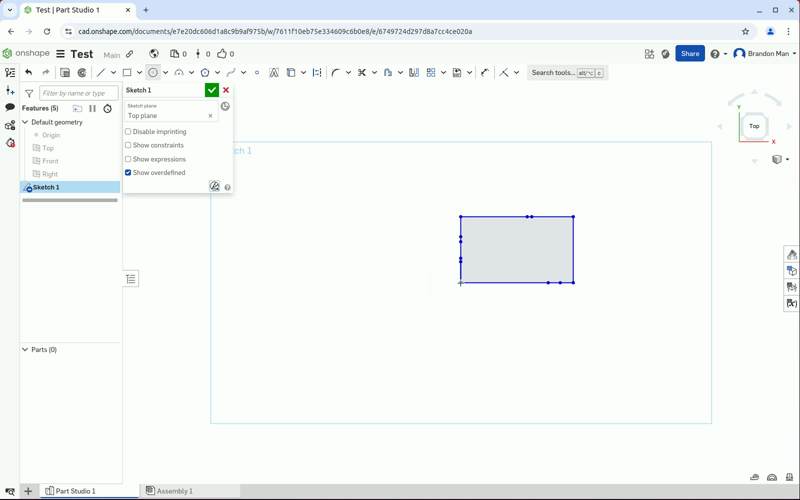
mouse_move(473, 228)
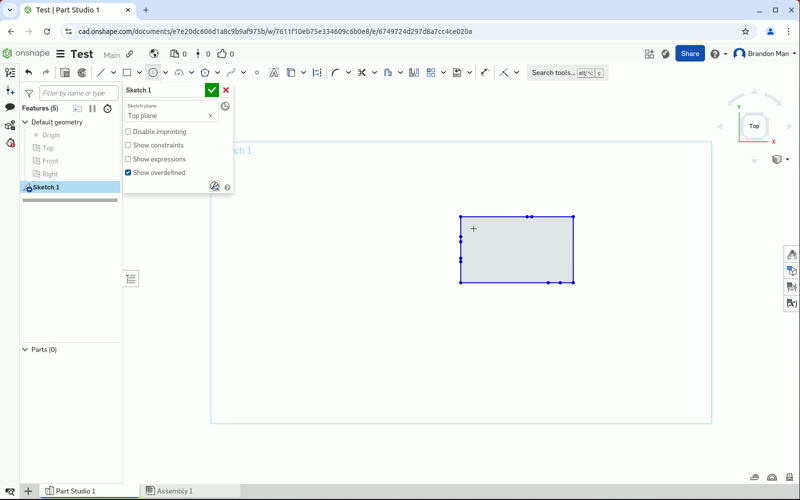
click(473, 228)
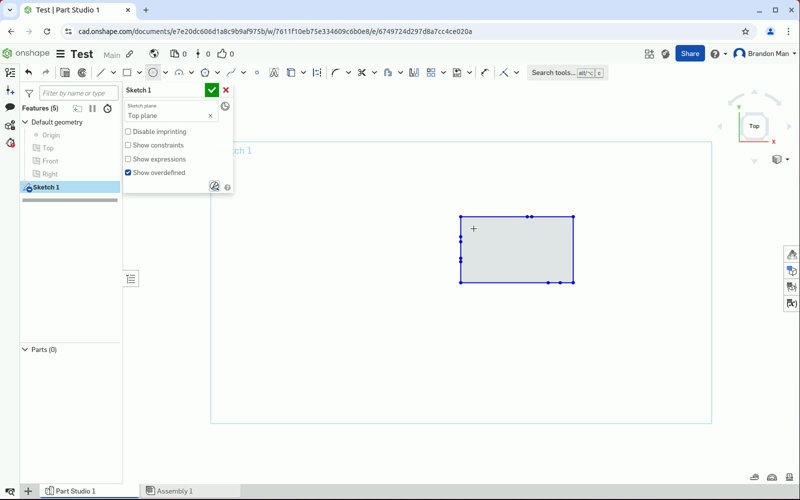
key_up(shift)
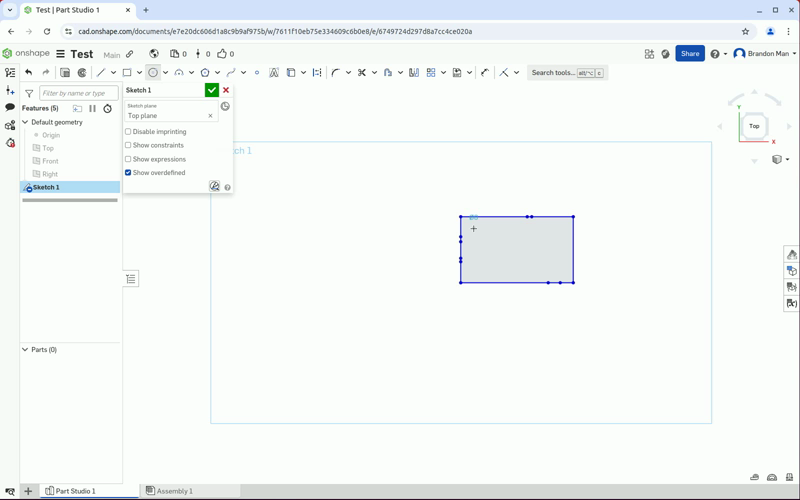
mouse_move(478, 228)
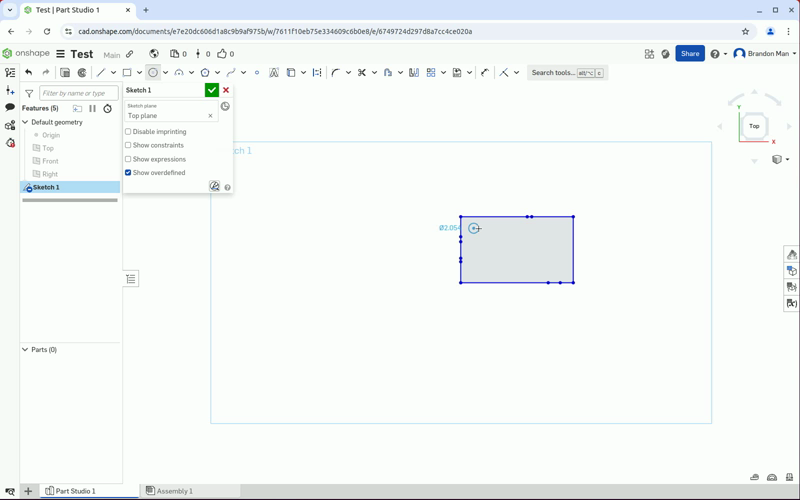
click(478, 228)
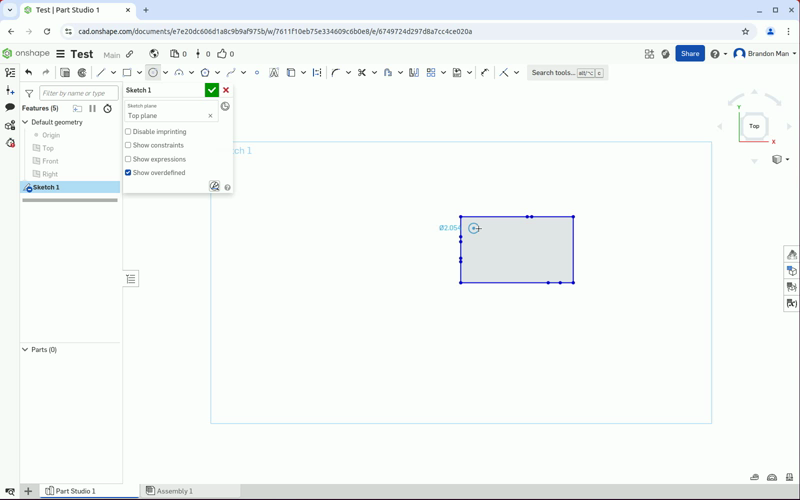
key(esc)
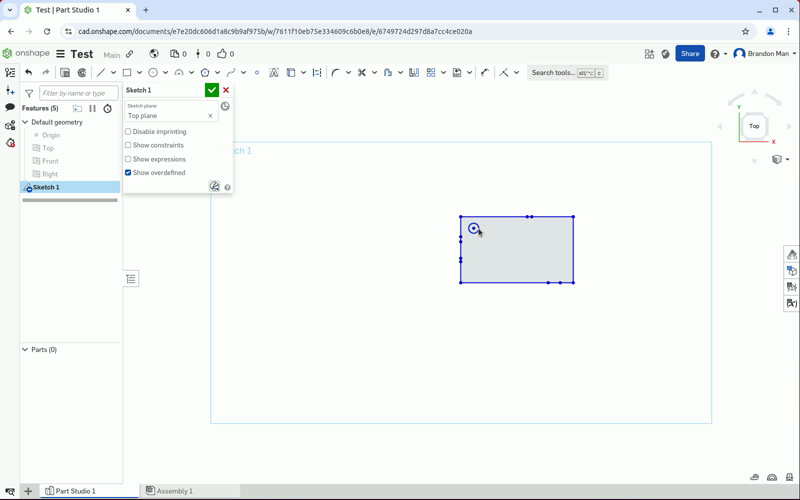
key(c)
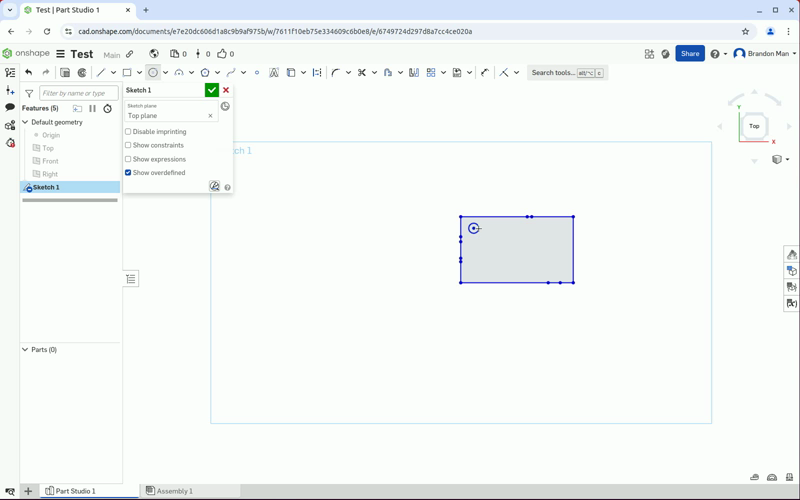
key_down(shift)
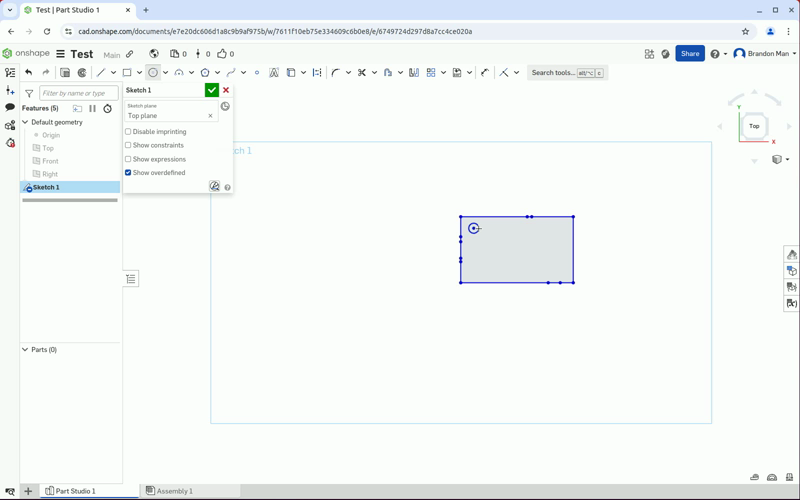
mouse_move(560, 270)
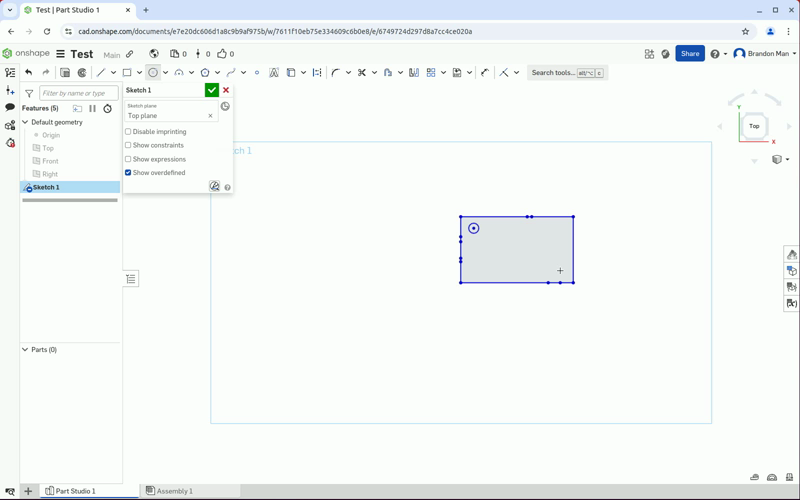
click(560, 270)
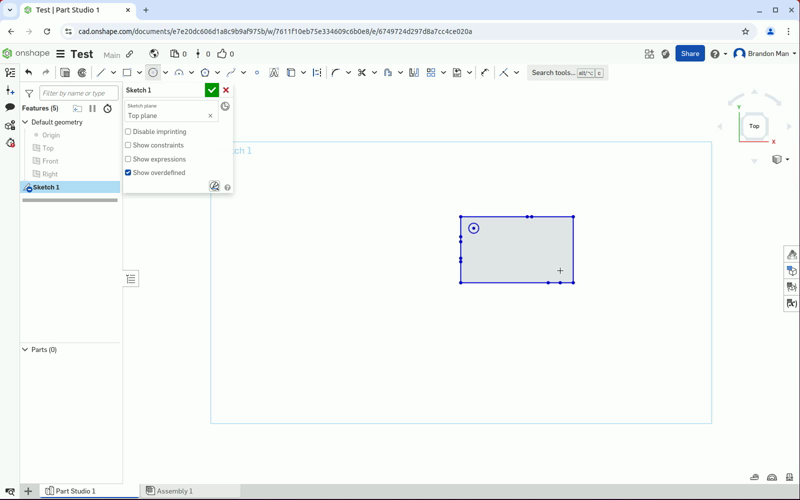
key_up(shift)
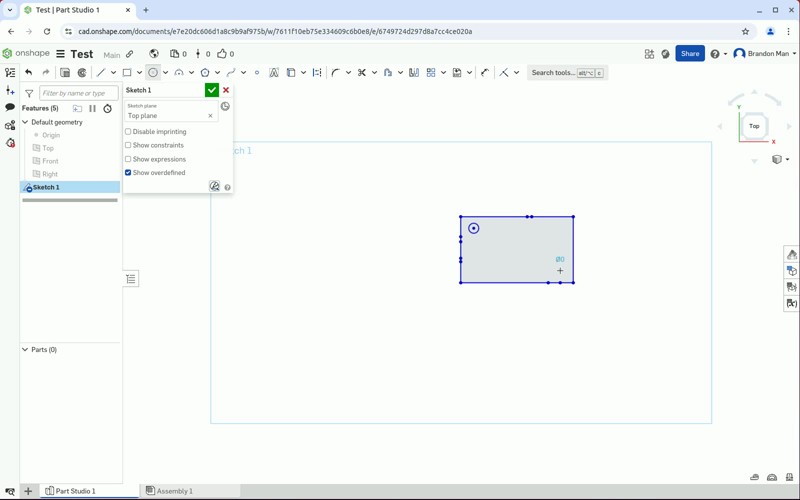
mouse_move(565, 270)
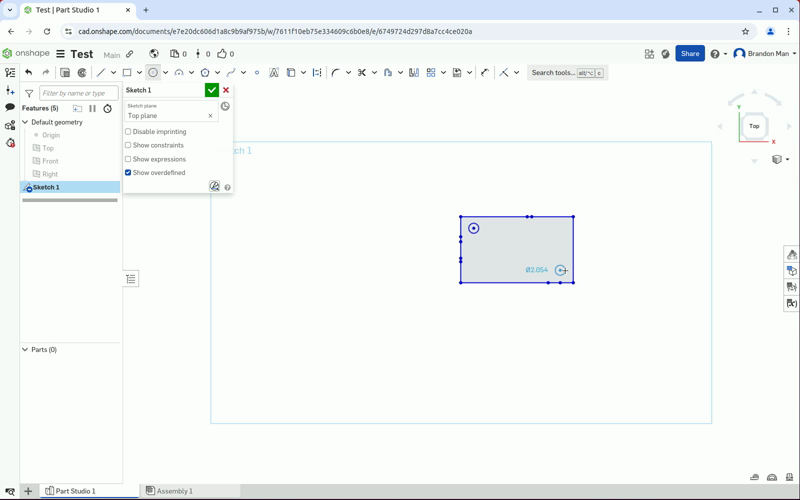
click(565, 270)
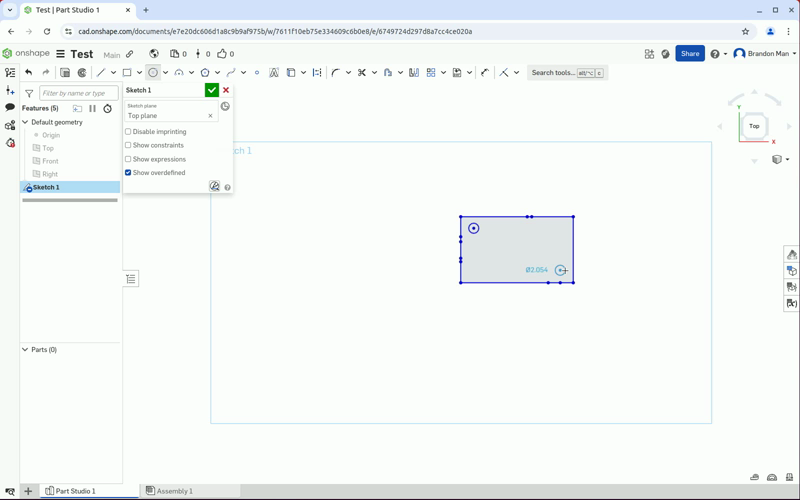
key(esc)
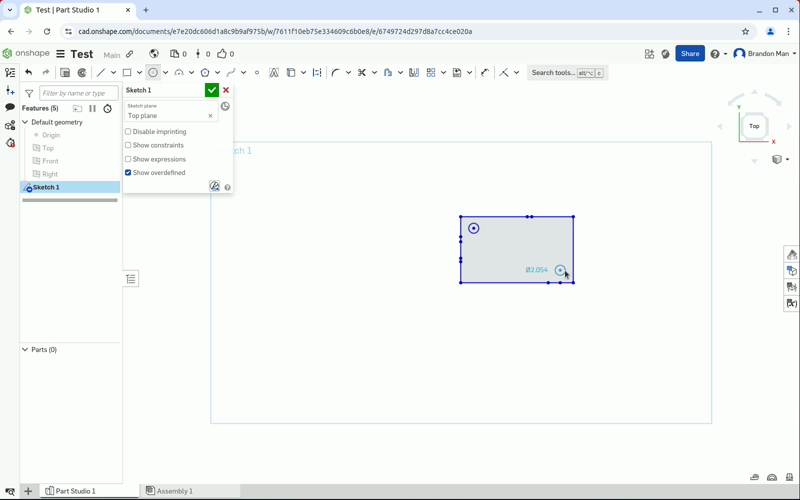
mouse_move(506, 226)
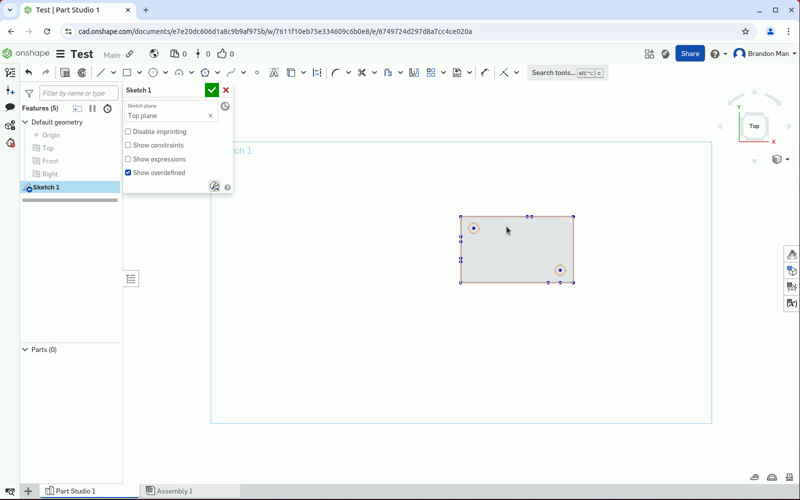
click(506, 226)
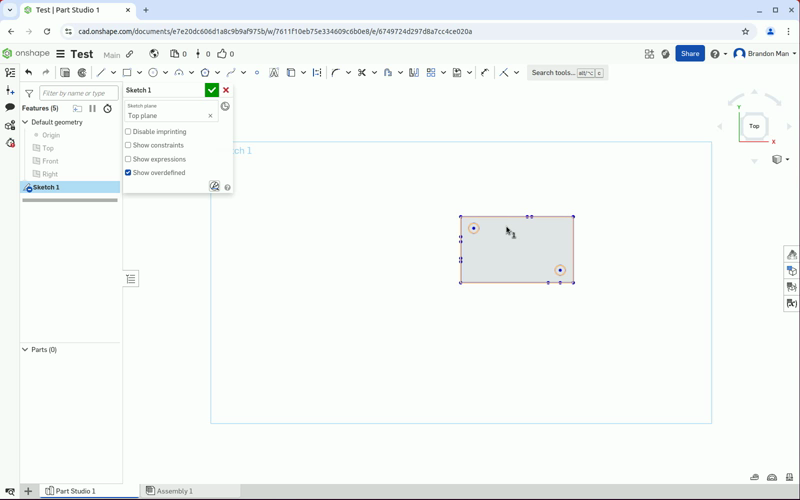
mouse_move(73, 352)
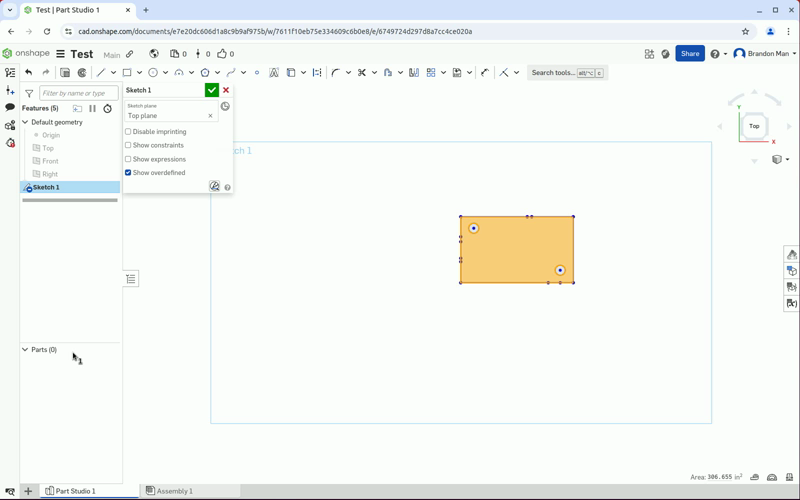
key(shift+y)
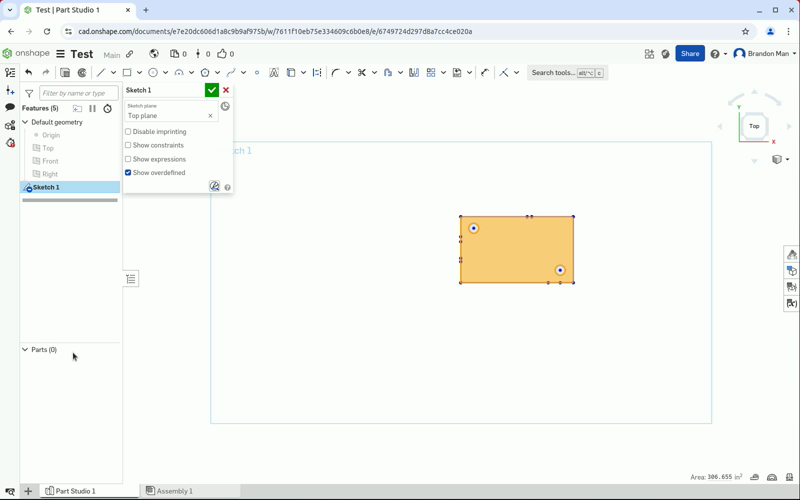
key(shift+e)
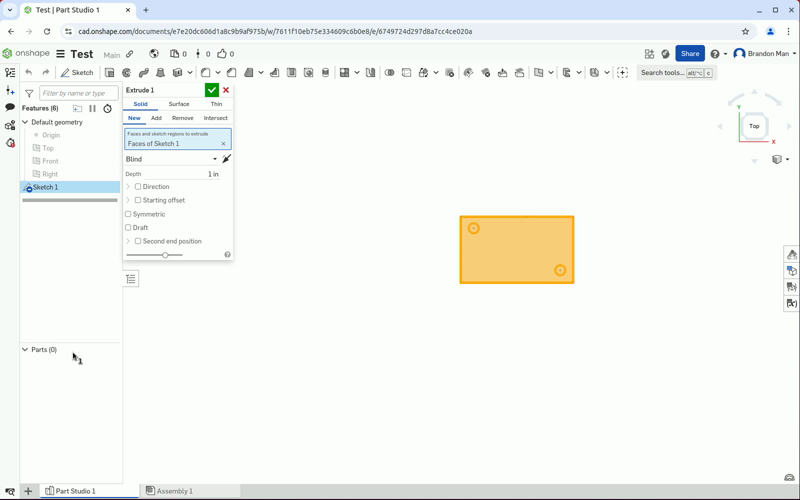
mouse_move(143, 106)
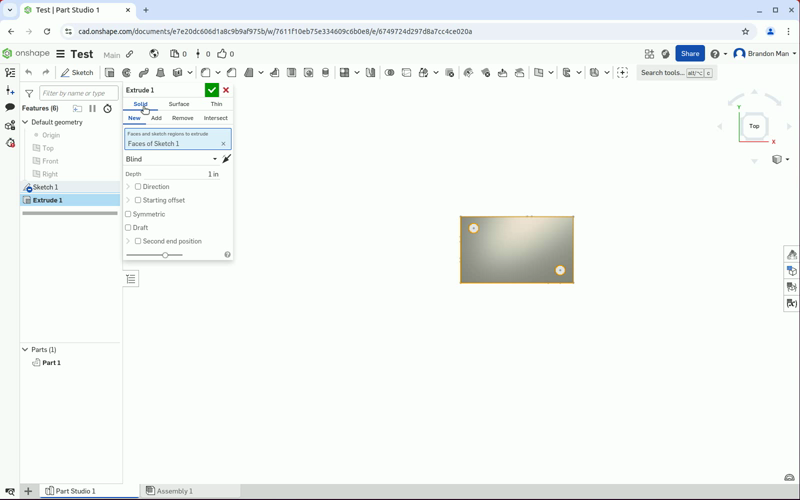
click(143, 106)
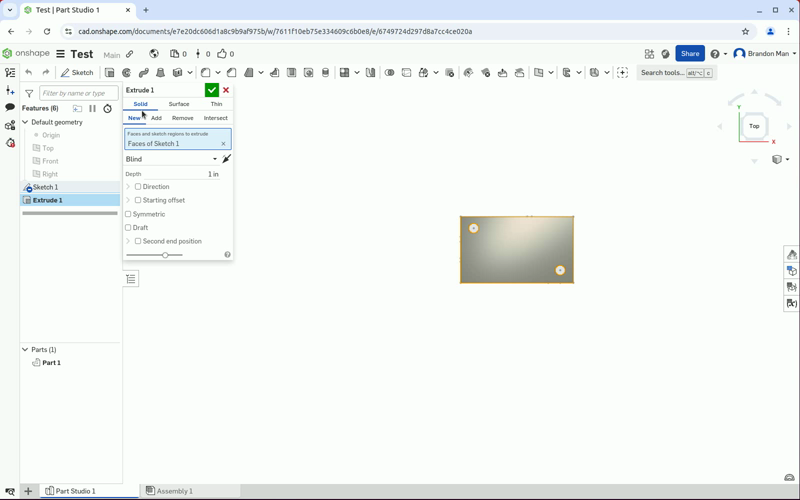
mouse_move(137, 120)
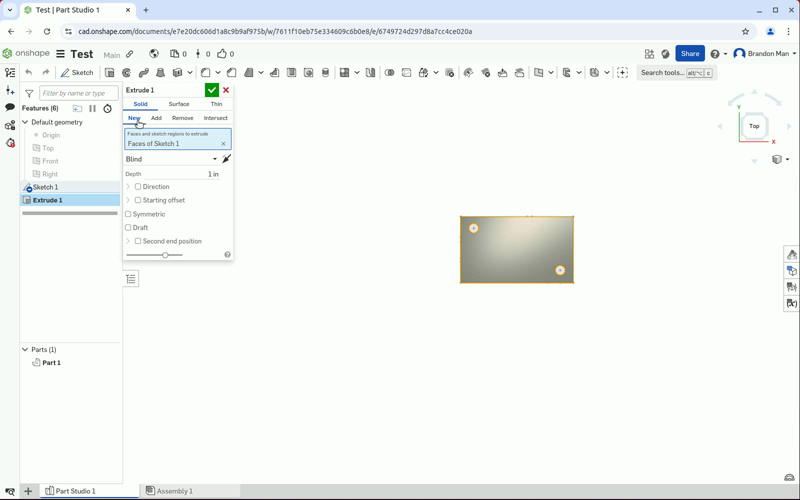
click(137, 120)
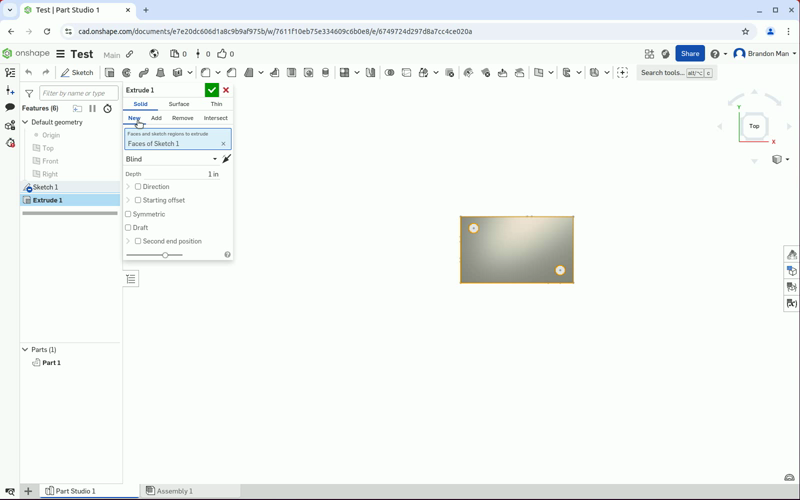
key(tab, 4)
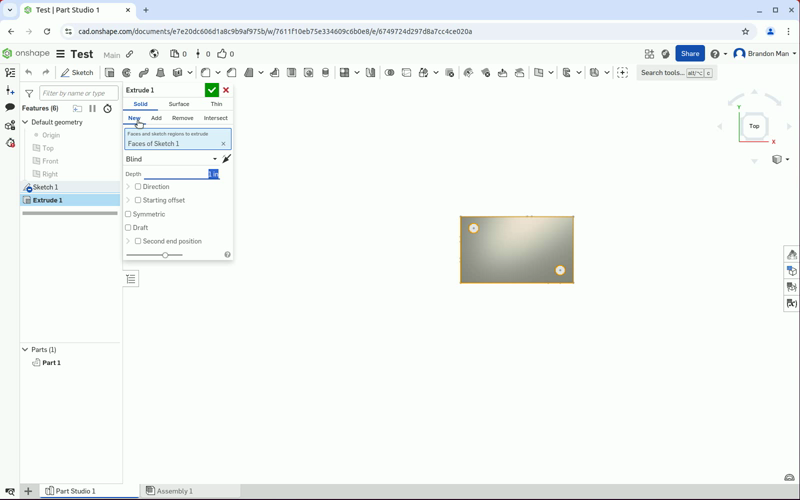
text(7.703)
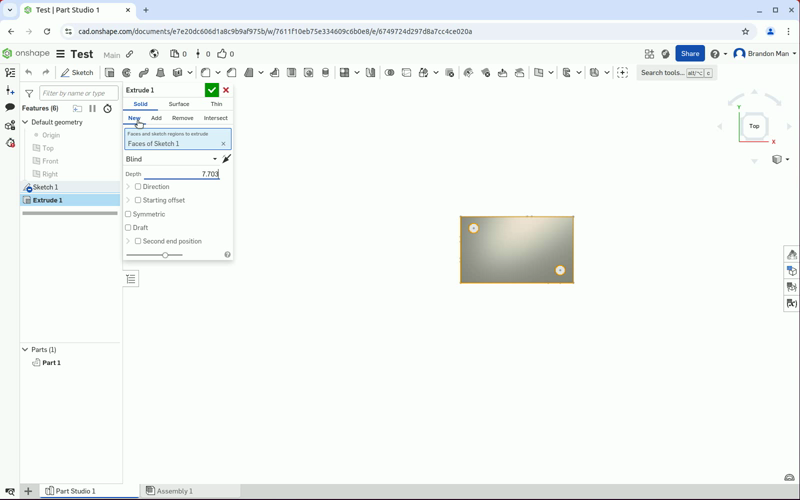
key(enter)
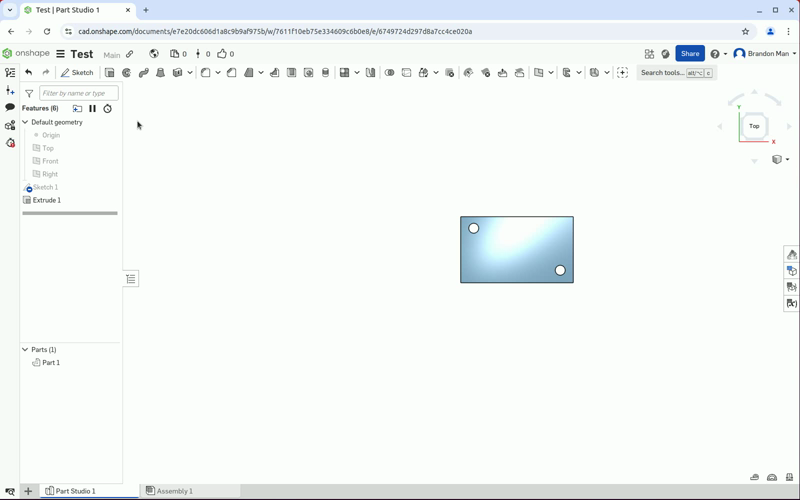
key(shift+h)
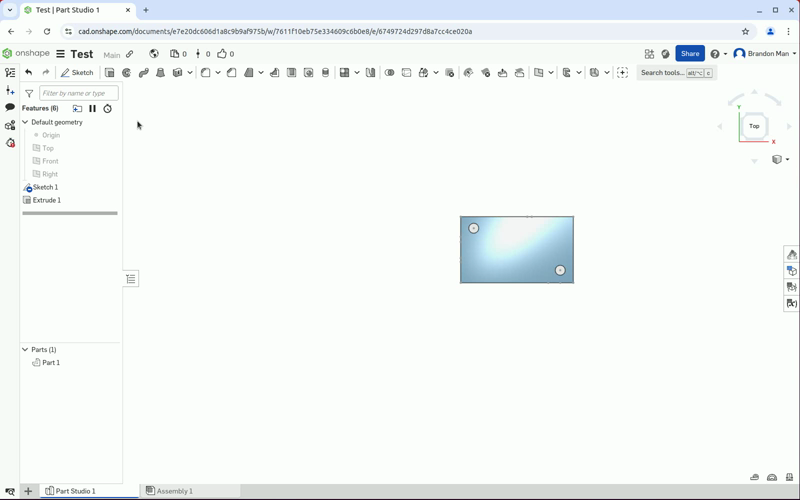
key(shift+h)
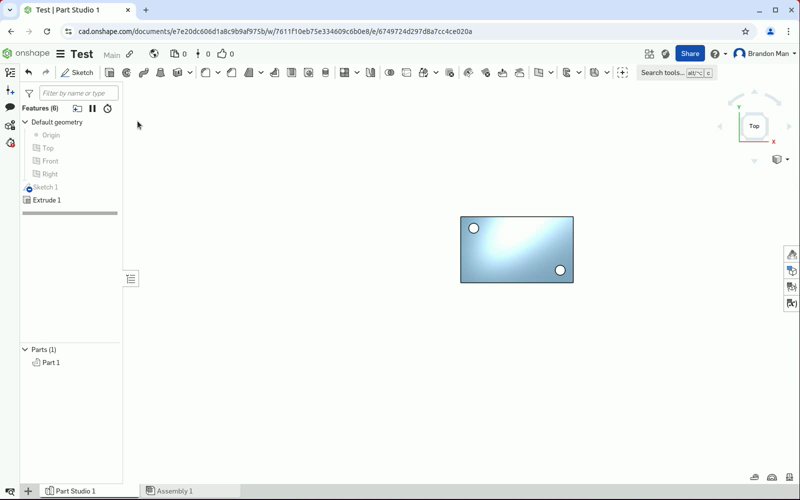
mouse_move(73, 189)
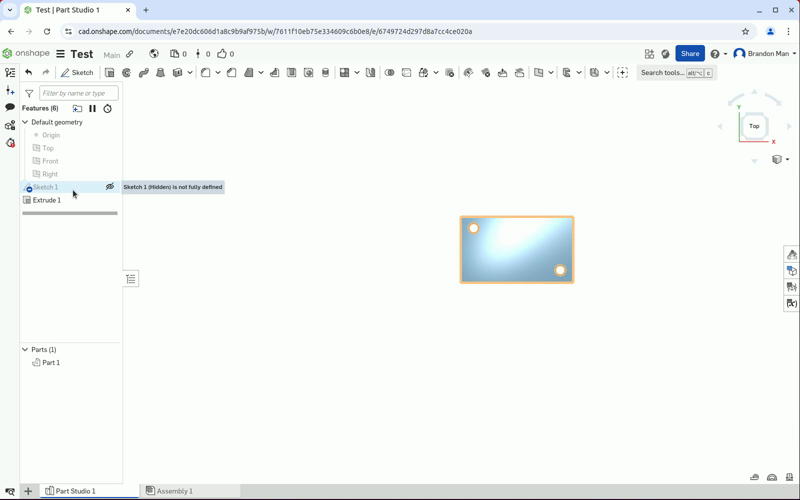
click(73, 189)
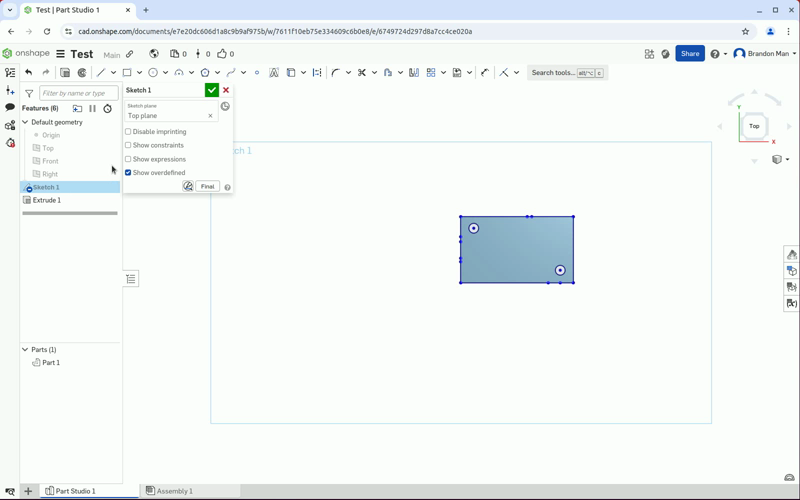
mouse_move(229, 92)
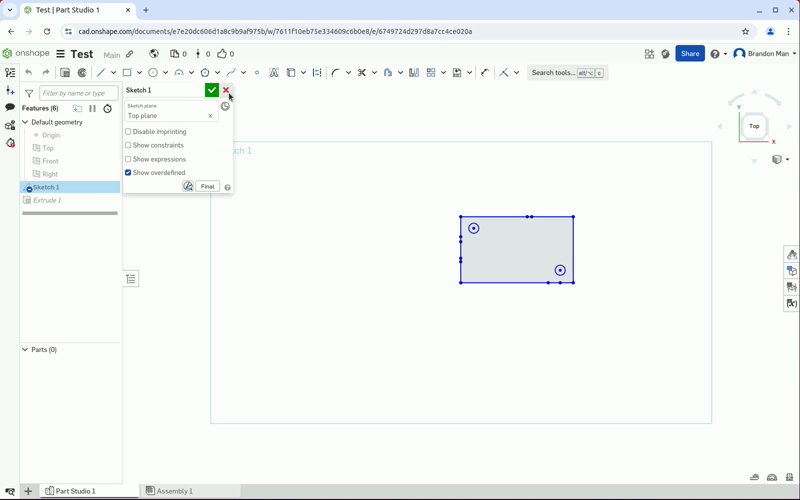
click(229, 92)
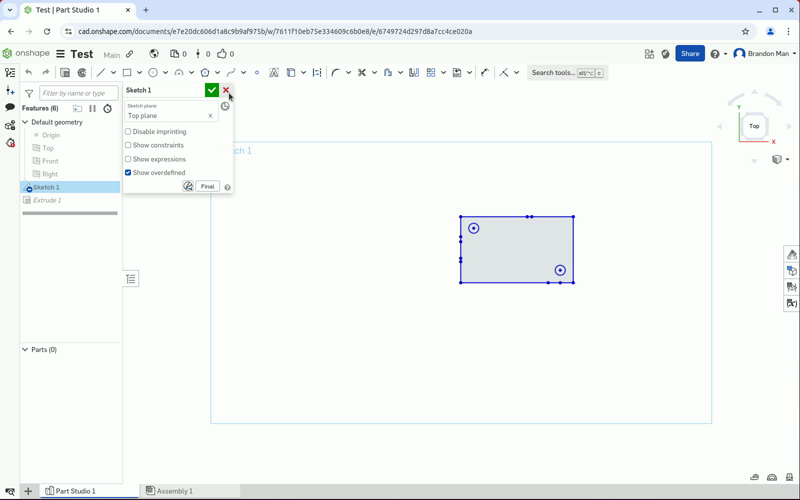
key(shift+s)
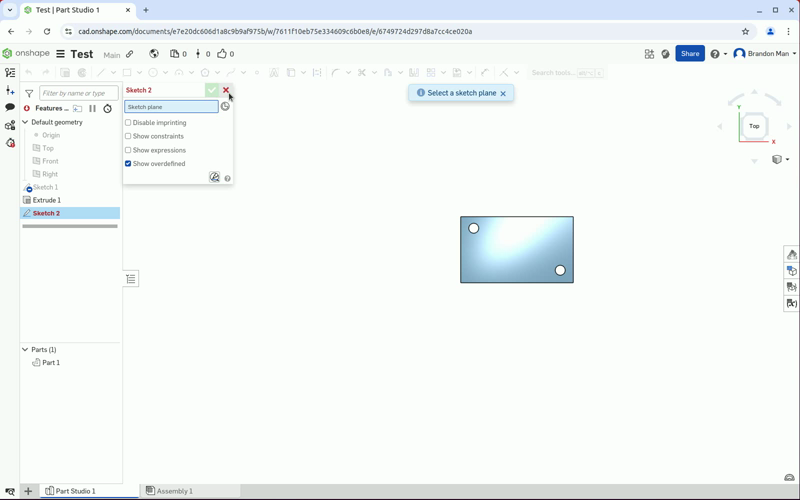
mouse_move(73, 150)
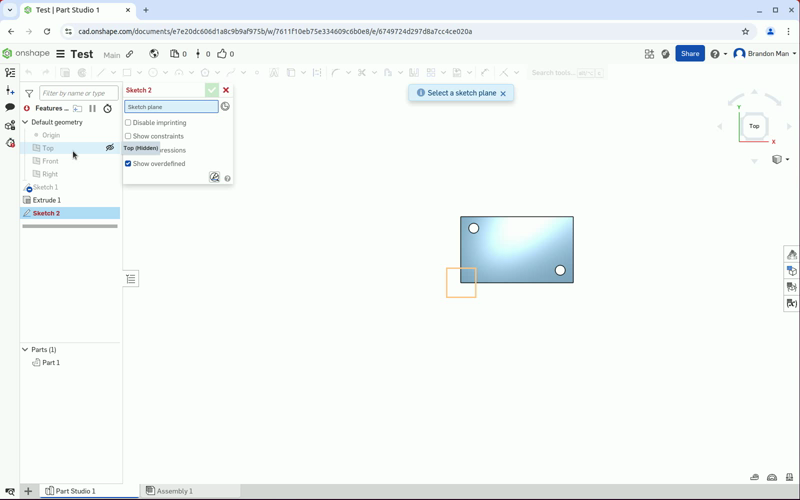
click(73, 150)
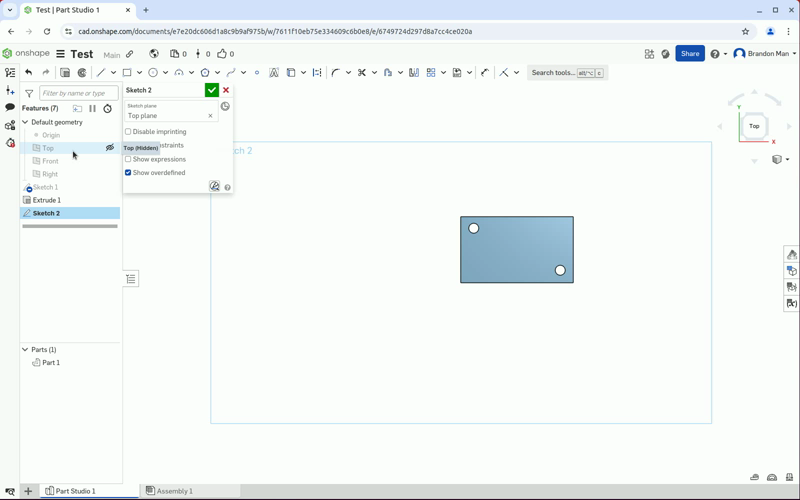
mouse_move(73, 352)
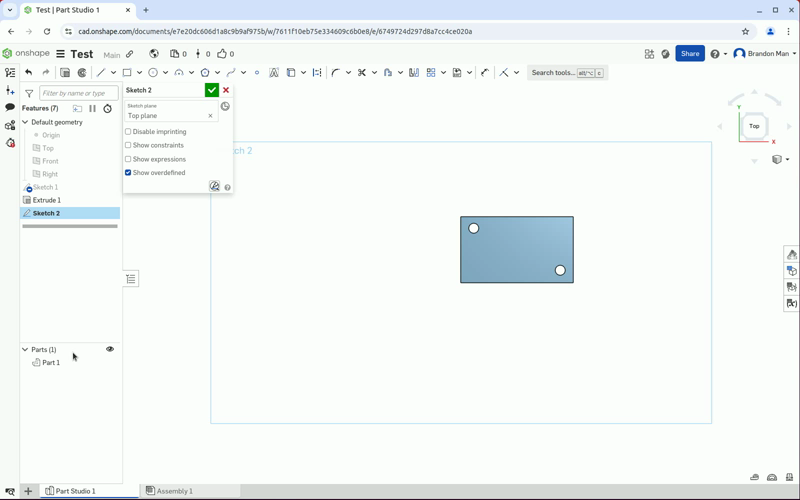
key(y)
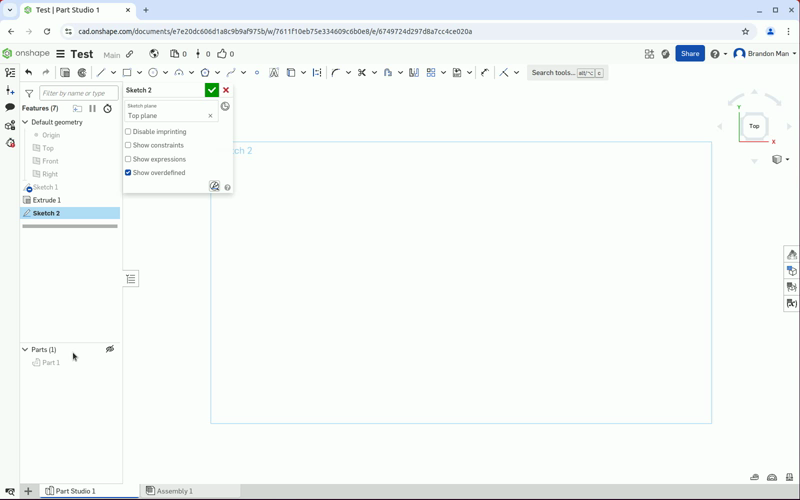
key(l)
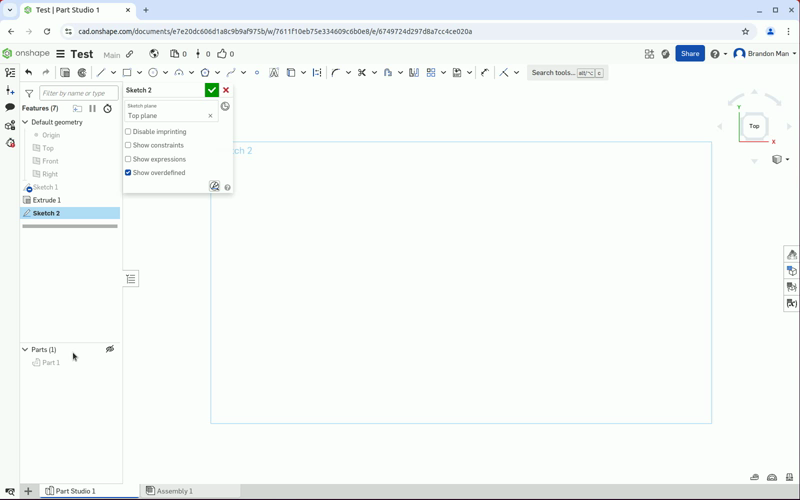
key_down(shift)
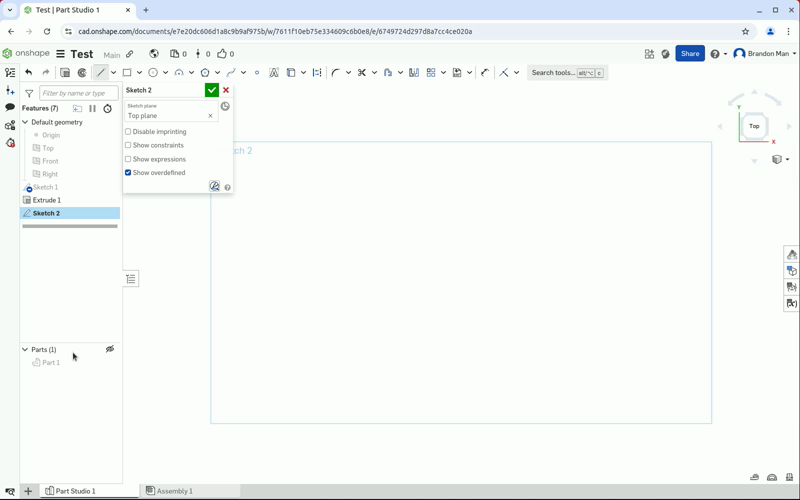
mouse_move(444, 261)
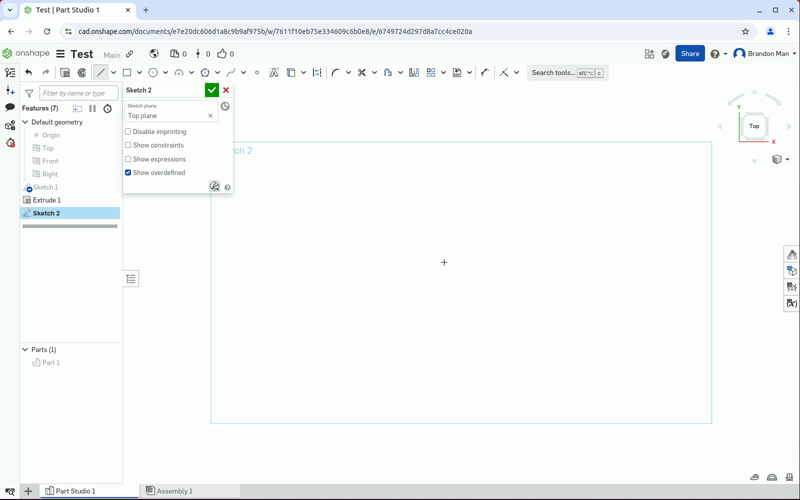
click(444, 261)
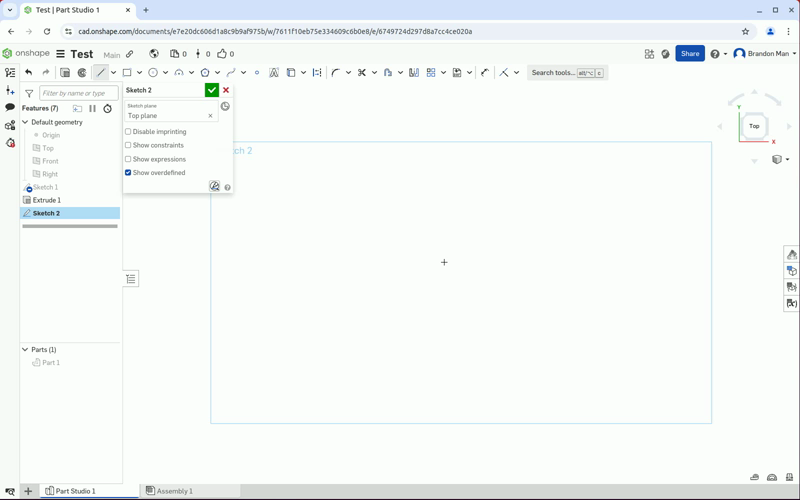
key_up(shift)
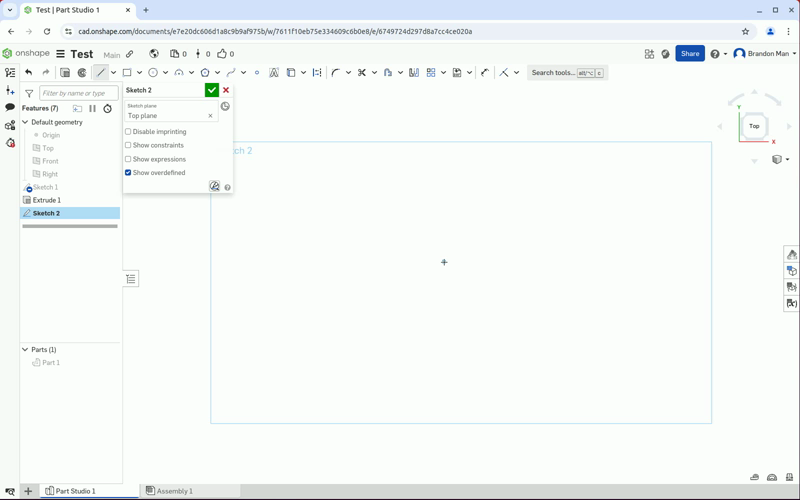
key_down(shift)
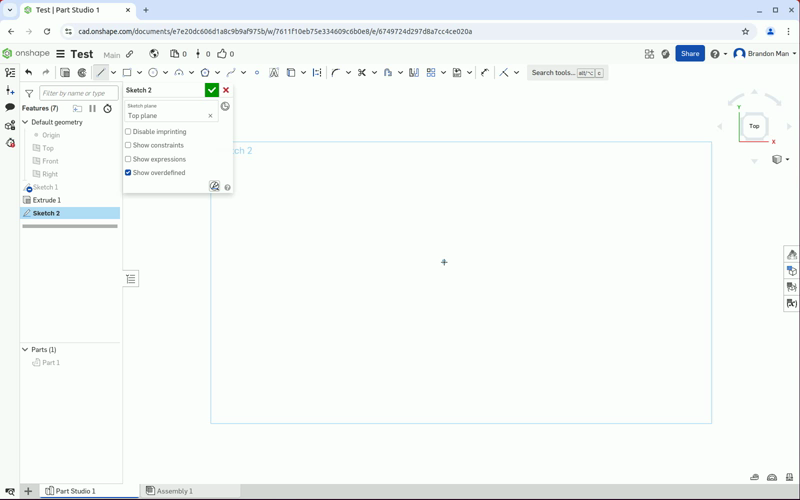
mouse_move(474, 261)
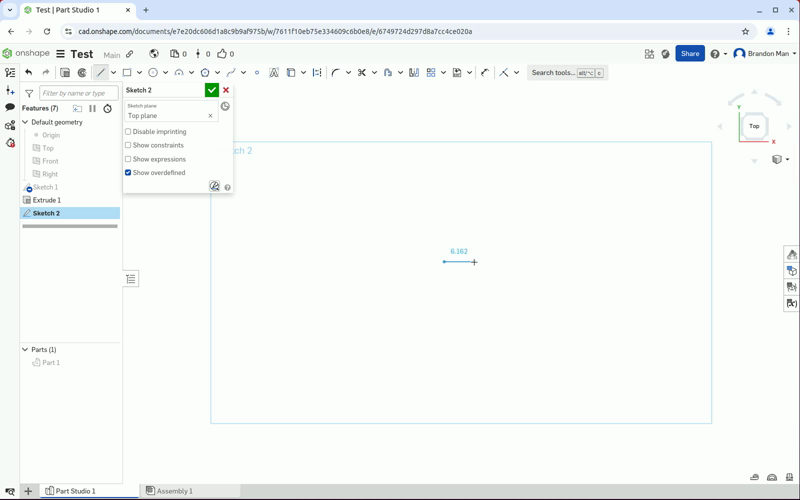
mouse_move(461, 261)
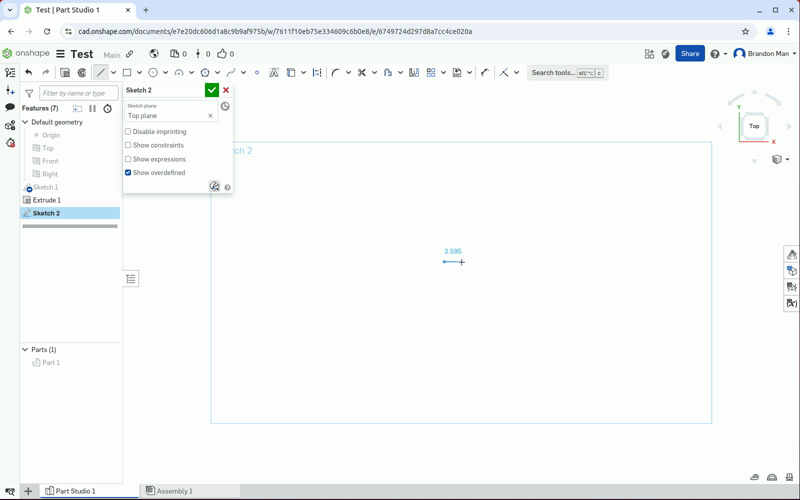
click(461, 261)
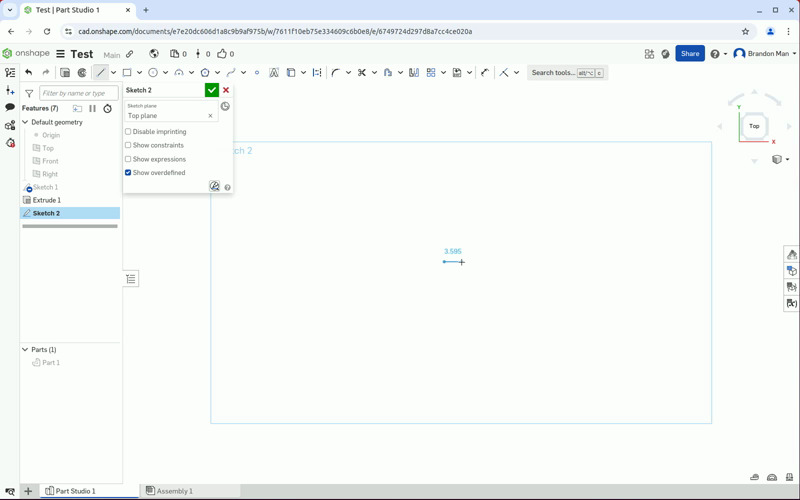
key_up(shift)
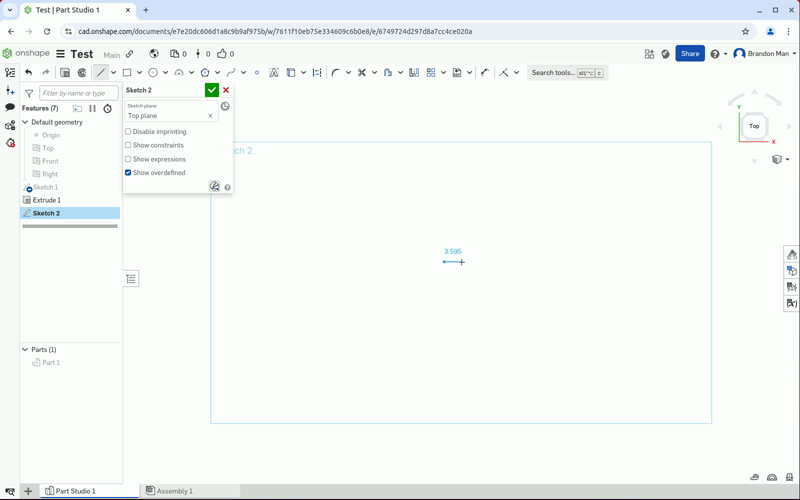
key_down(shift)
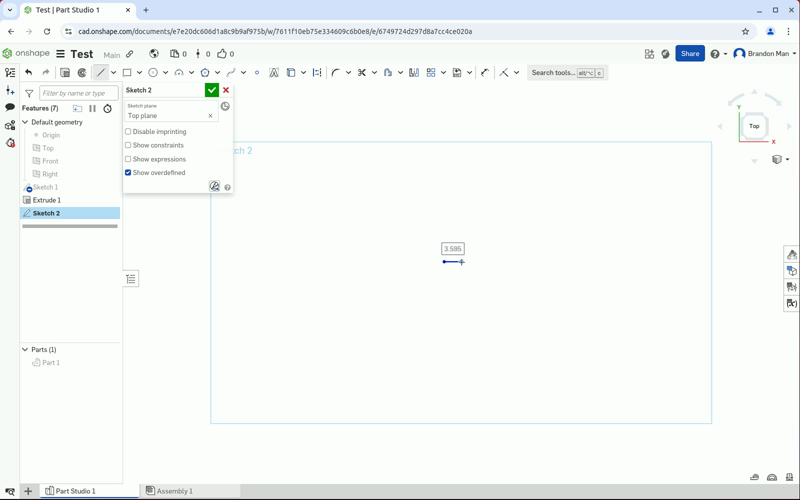
mouse_move(491, 261)
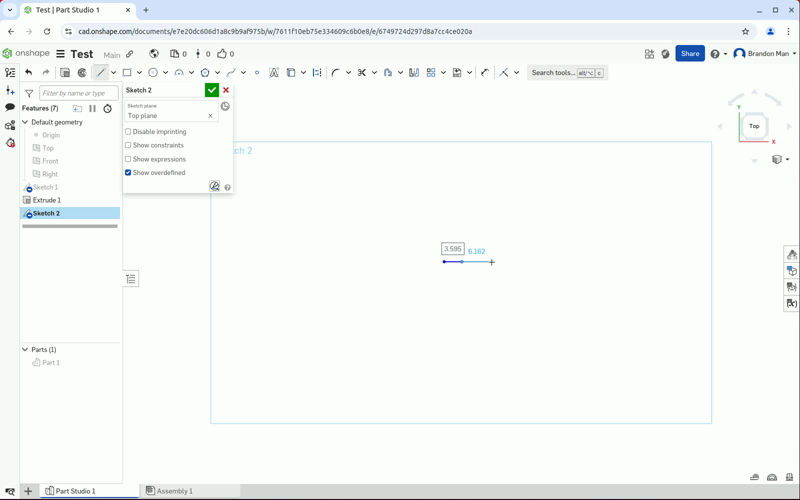
mouse_move(461, 257)
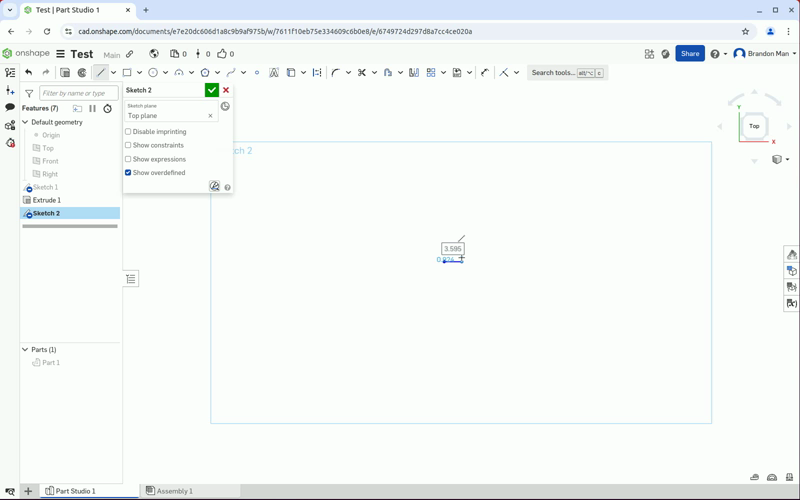
scroll(6)
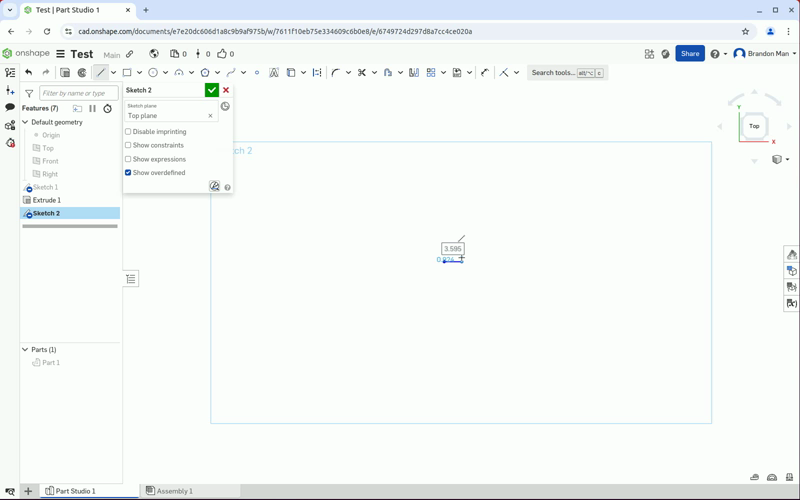
scroll(6)
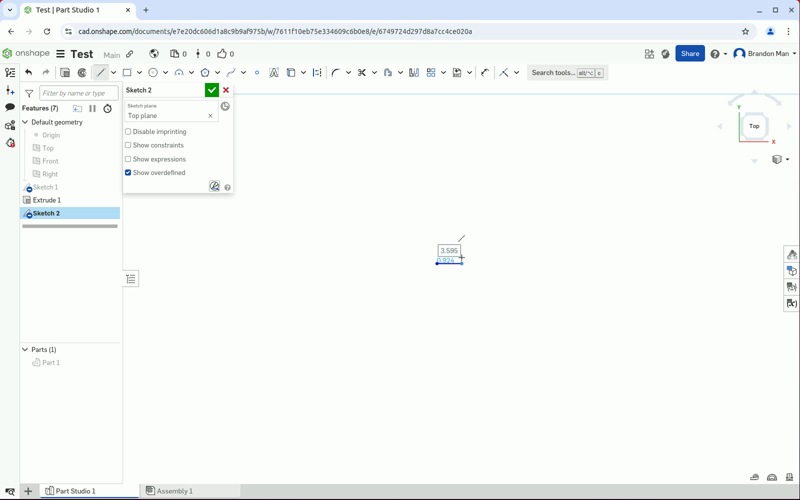
scroll(6)
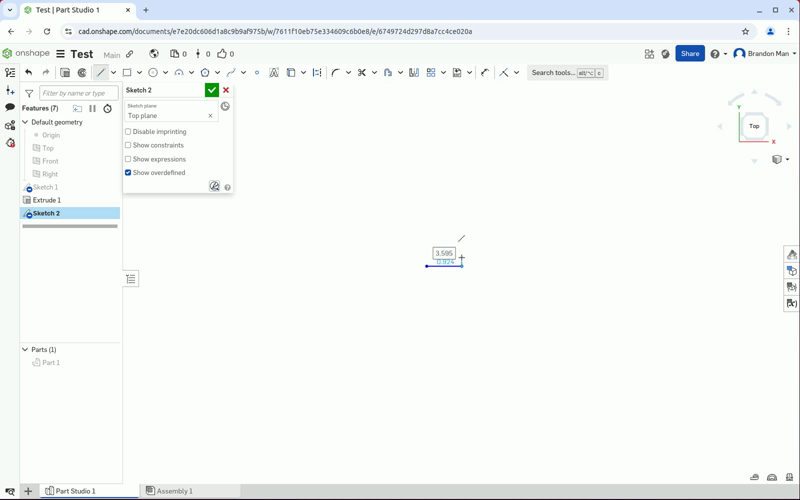
scroll(6)
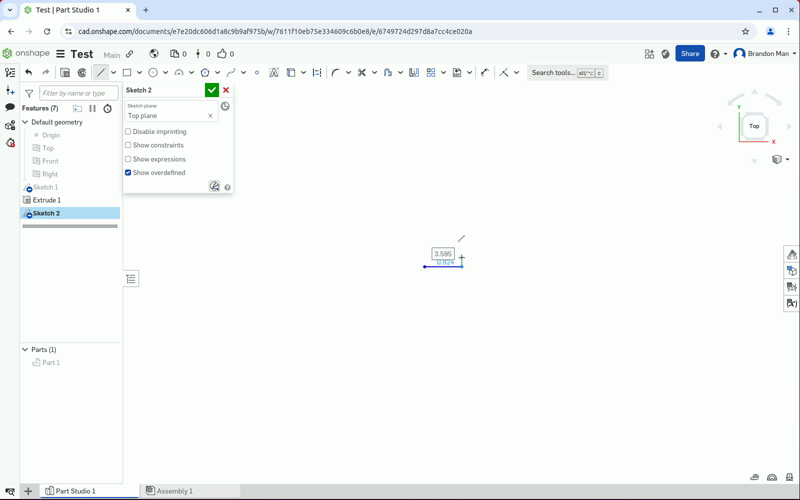
scroll(6)
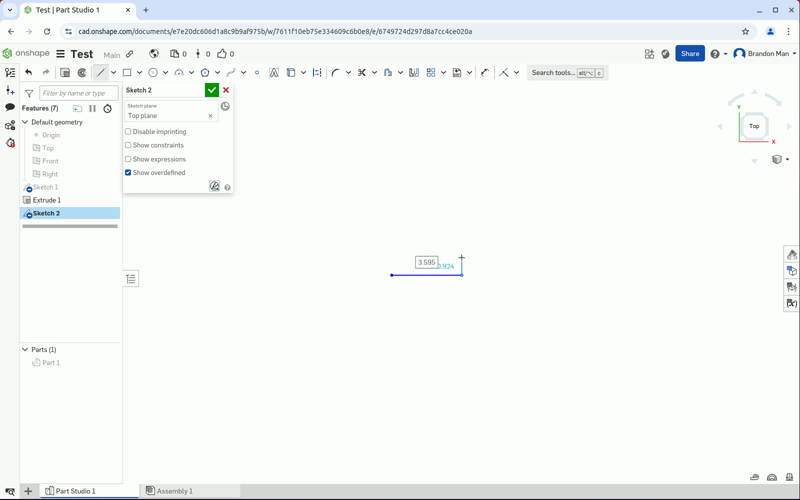
scroll(6)
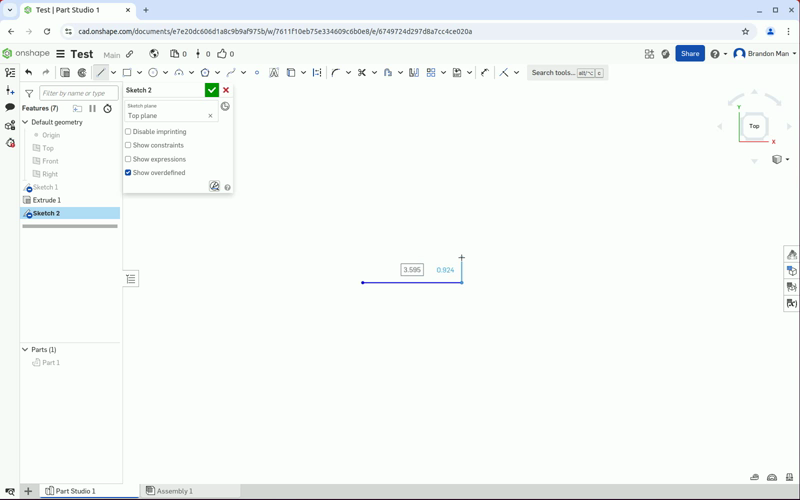
scroll(6)
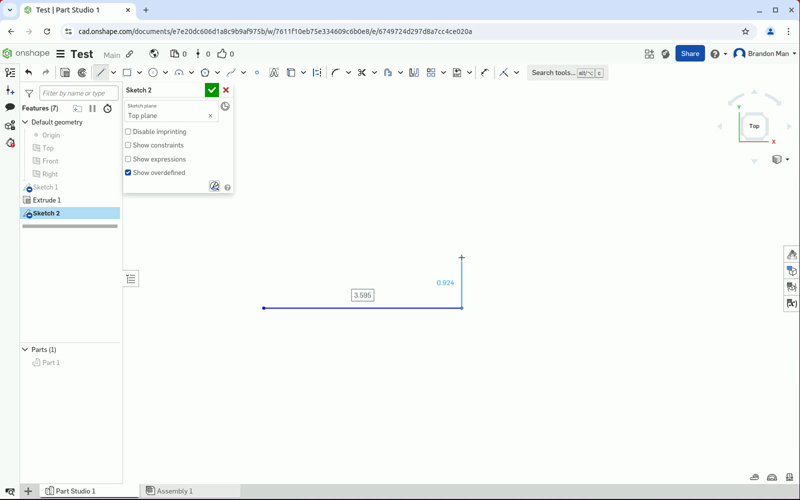
click(461, 257)
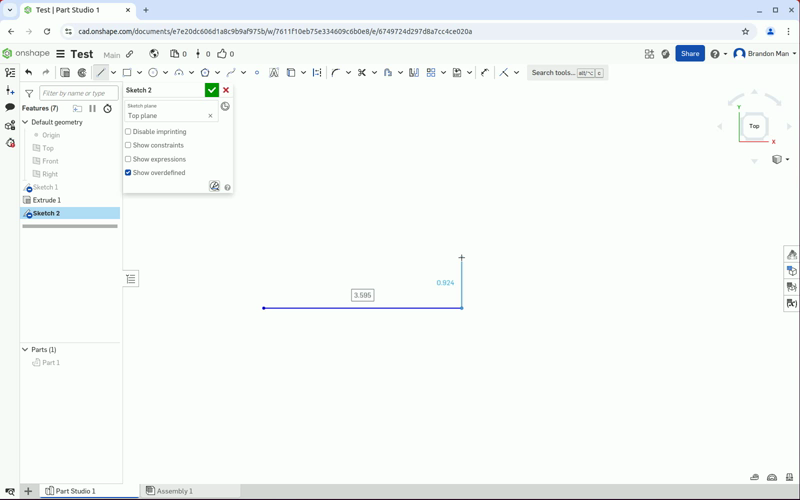
scroll(-6)
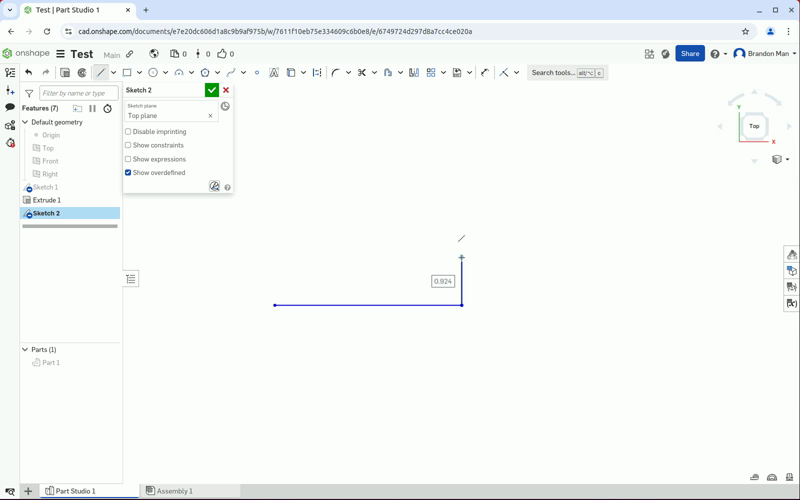
scroll(-6)
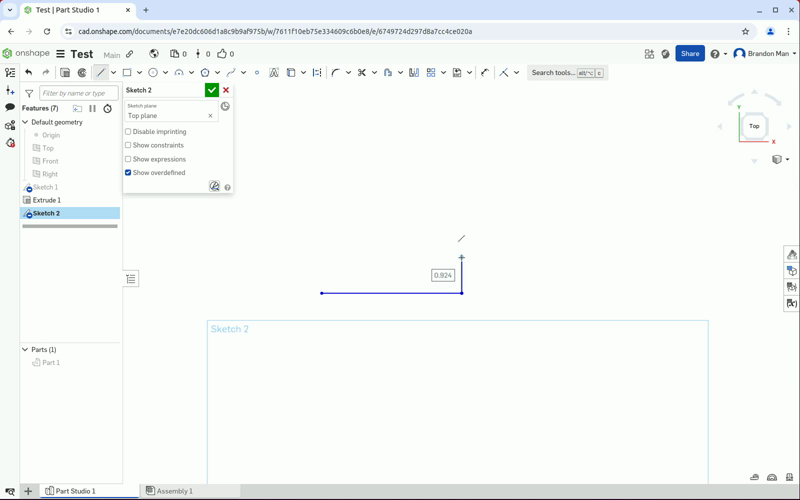
scroll(-6)
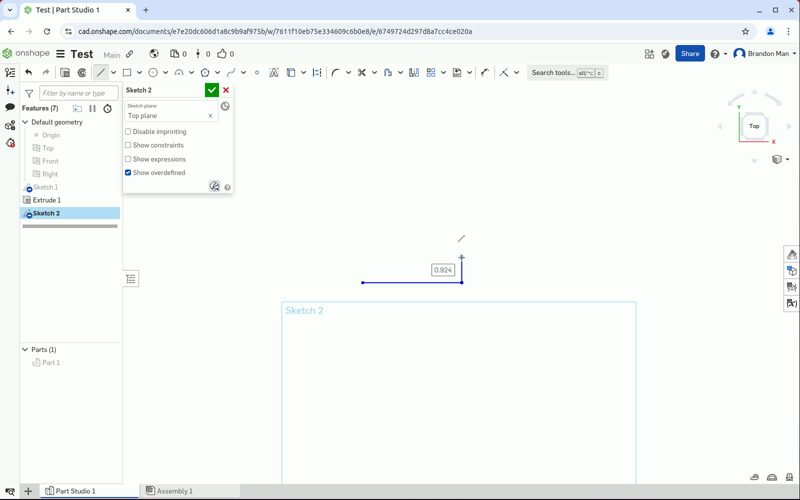
scroll(-6)
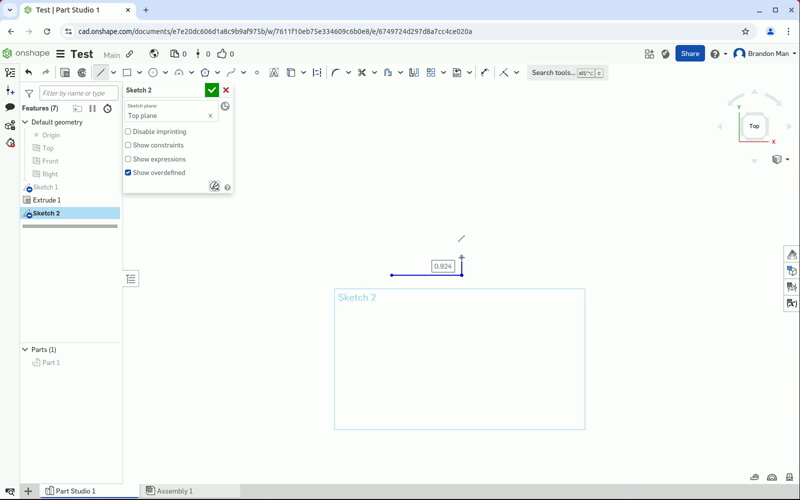
scroll(-6)
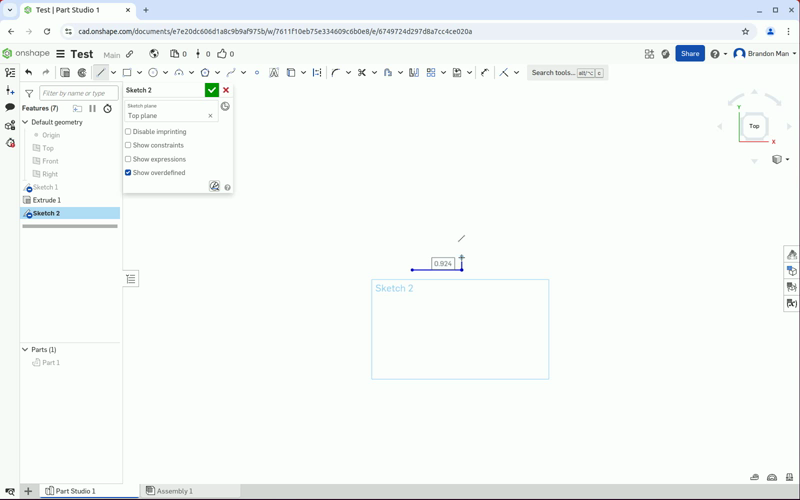
scroll(-6)
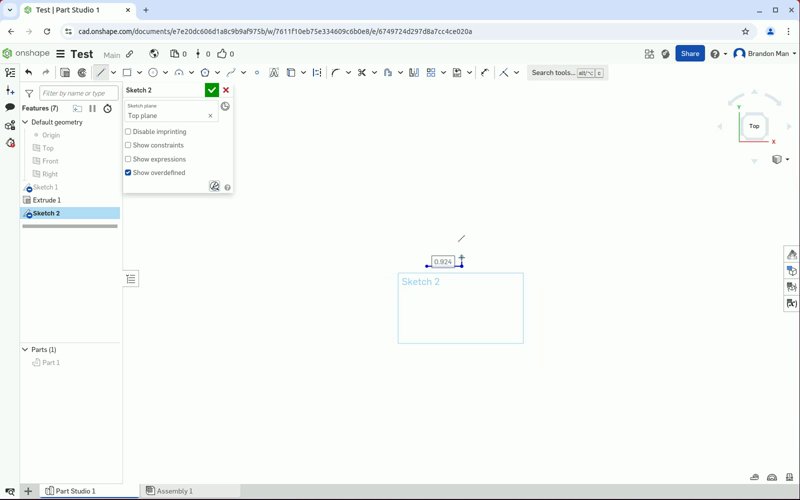
scroll(-6)
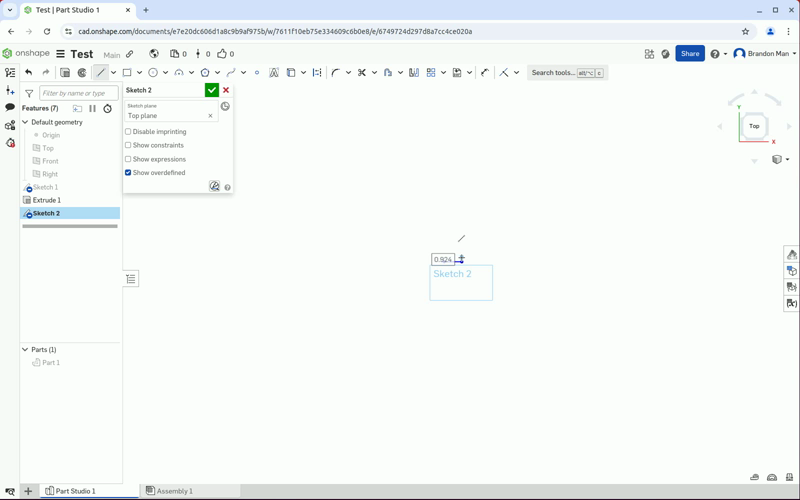
key_up(shift)
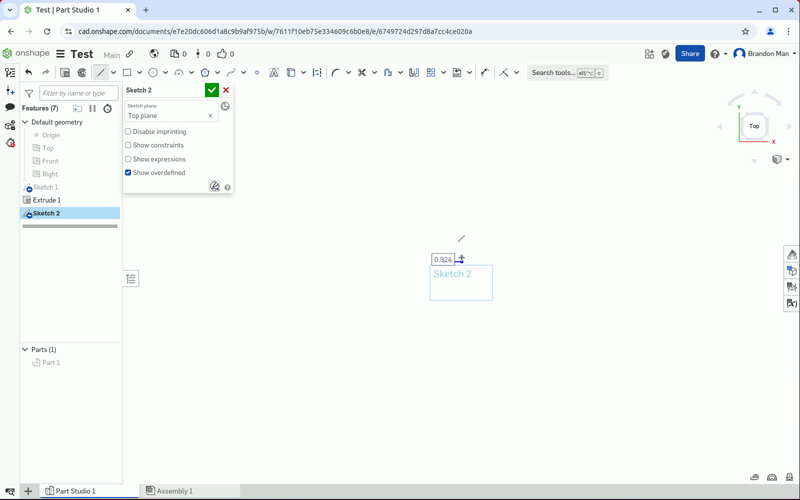
key_down(shift)
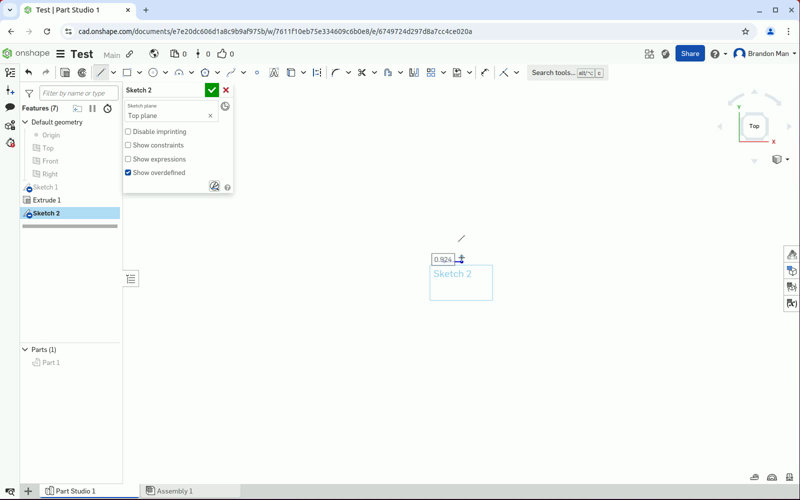
mouse_move(491, 257)
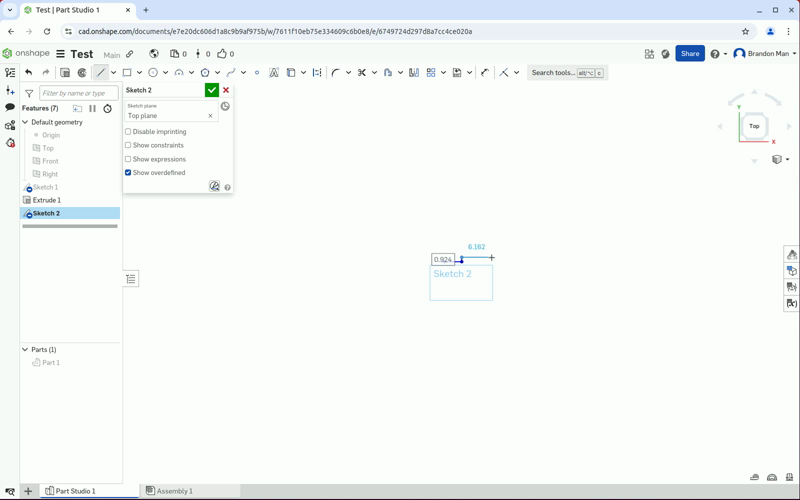
mouse_move(444, 257)
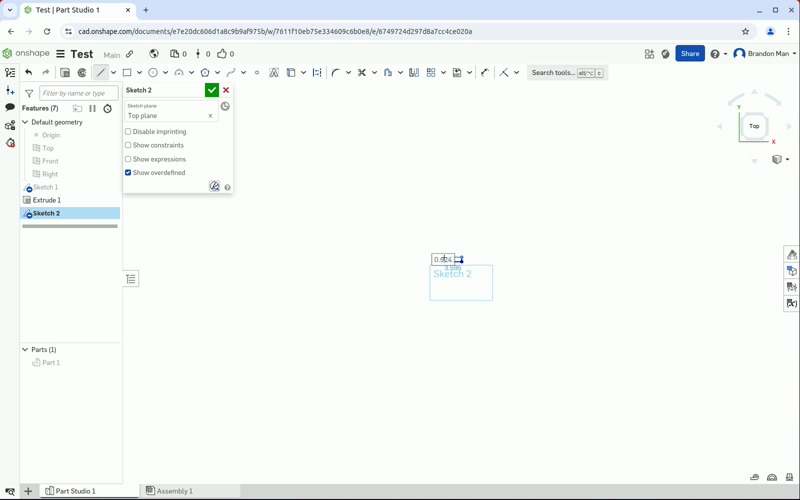
click(444, 257)
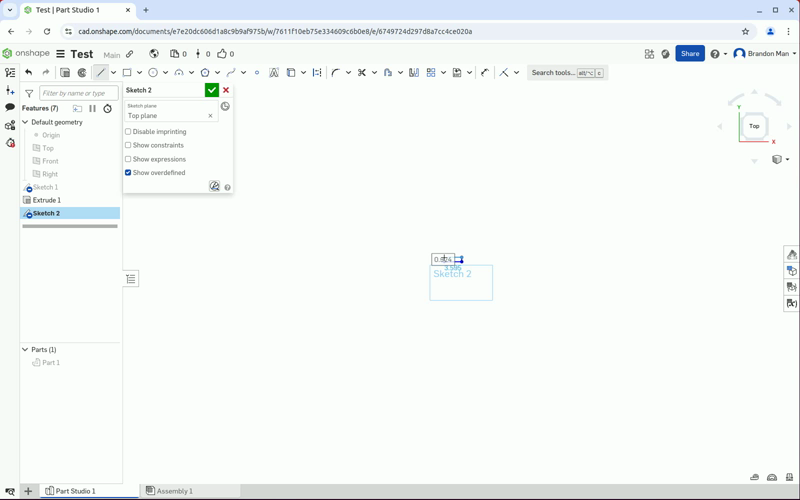
key_up(shift)
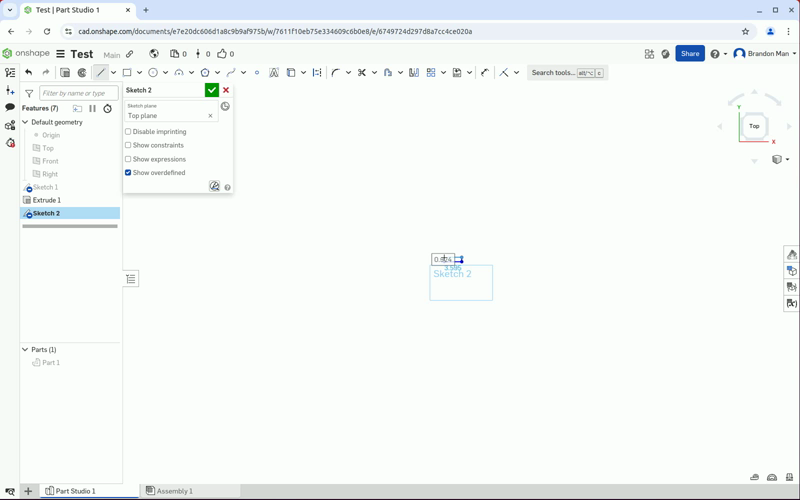
mouse_move(474, 257)
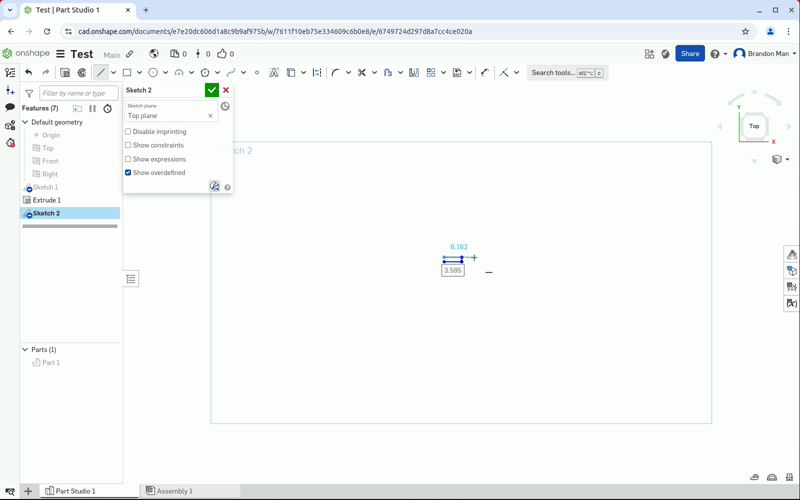
key_down(shift)
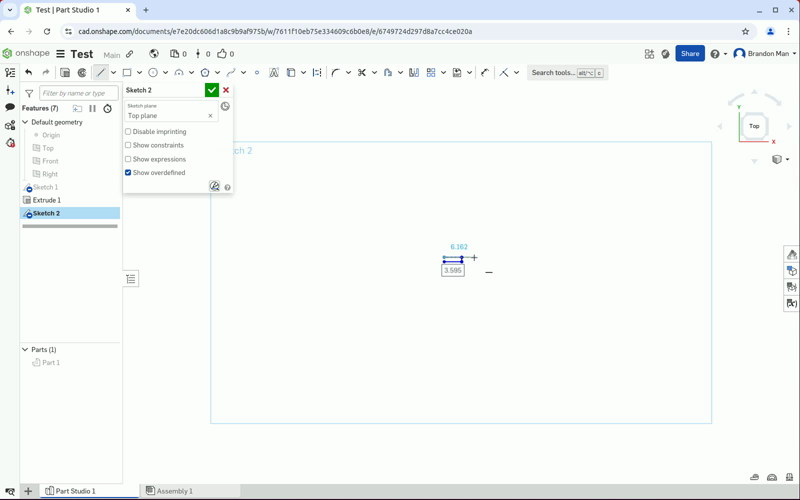
mouse_move(444, 261)
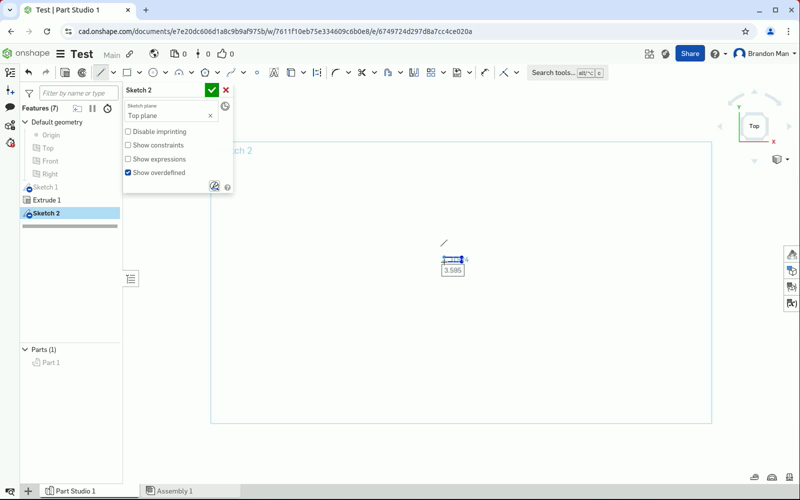
scroll(6)
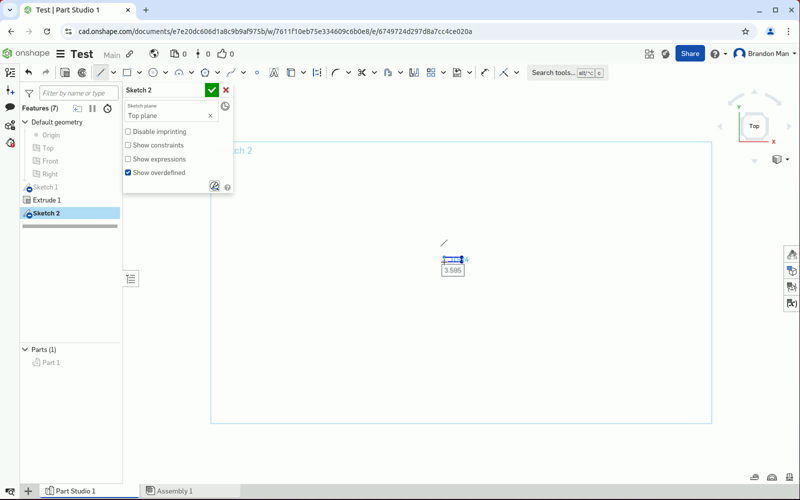
scroll(6)
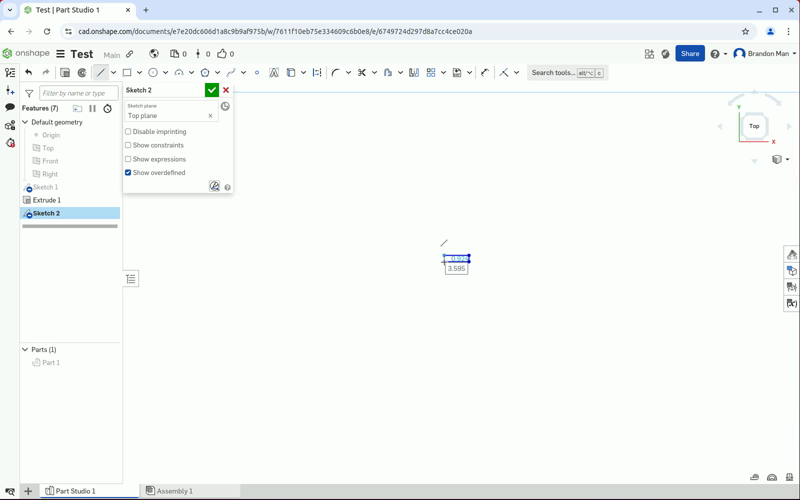
scroll(6)
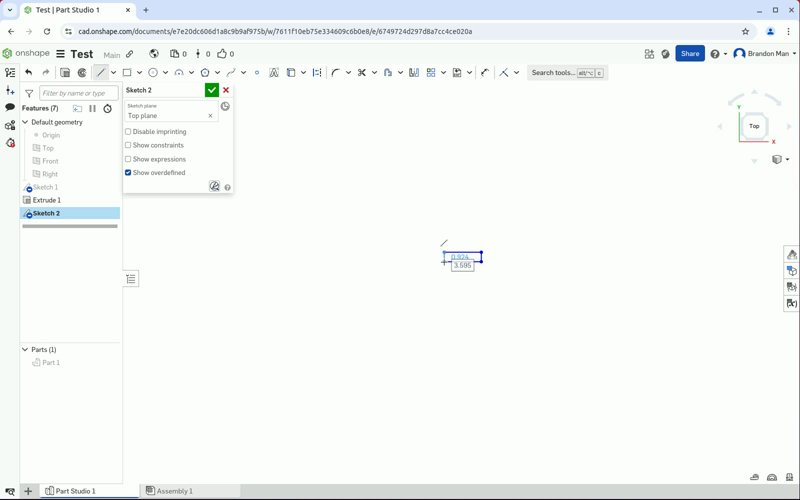
scroll(6)
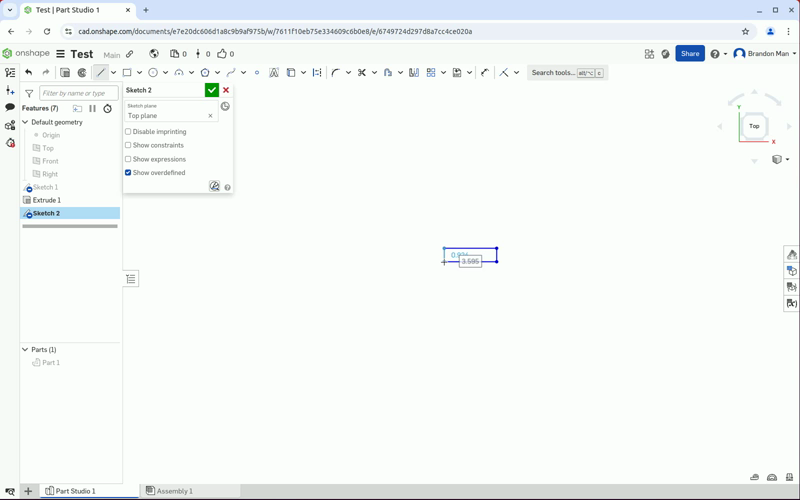
scroll(6)
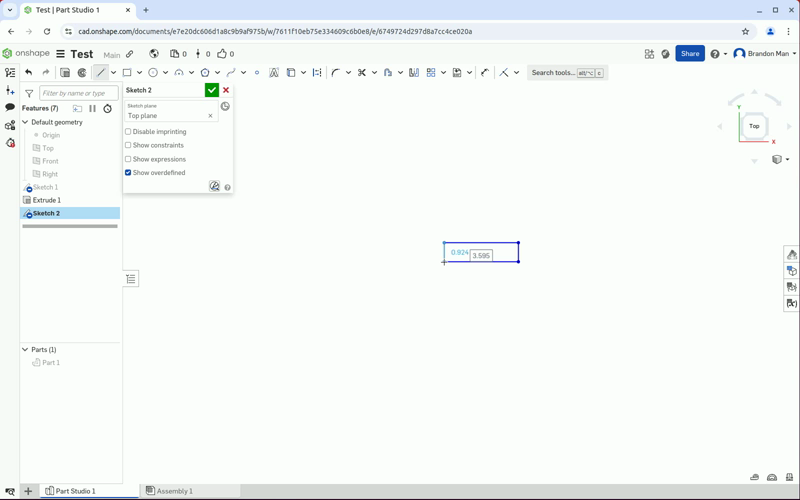
scroll(6)
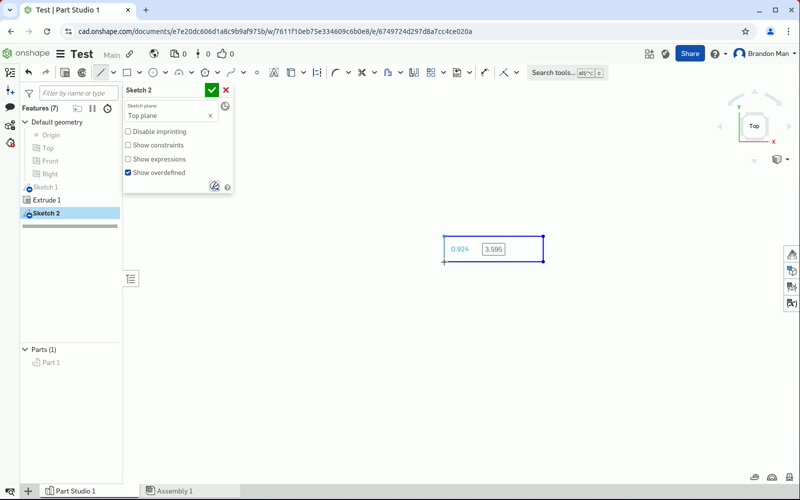
scroll(6)
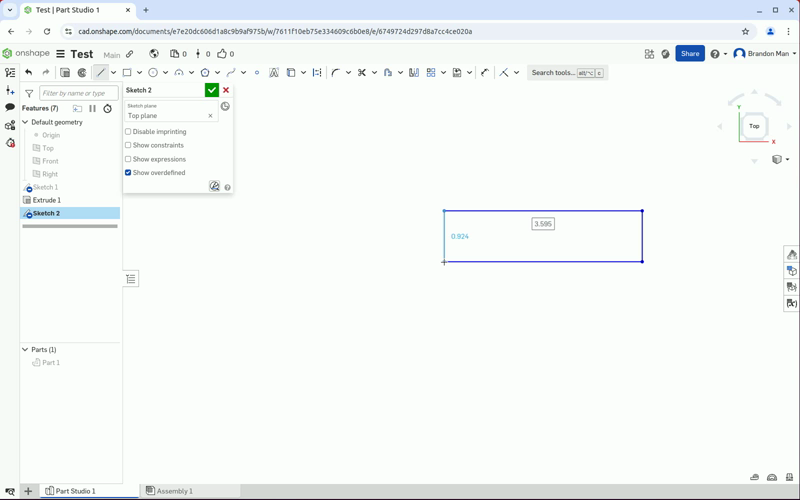
key_up(shift)
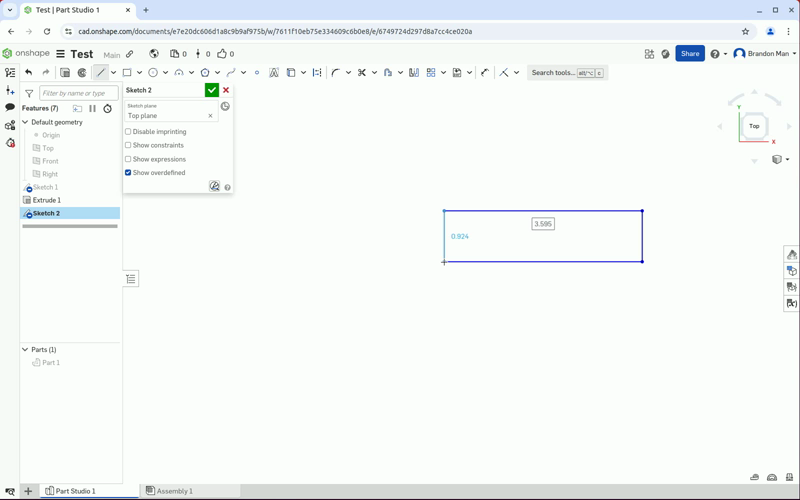
click(444, 261)
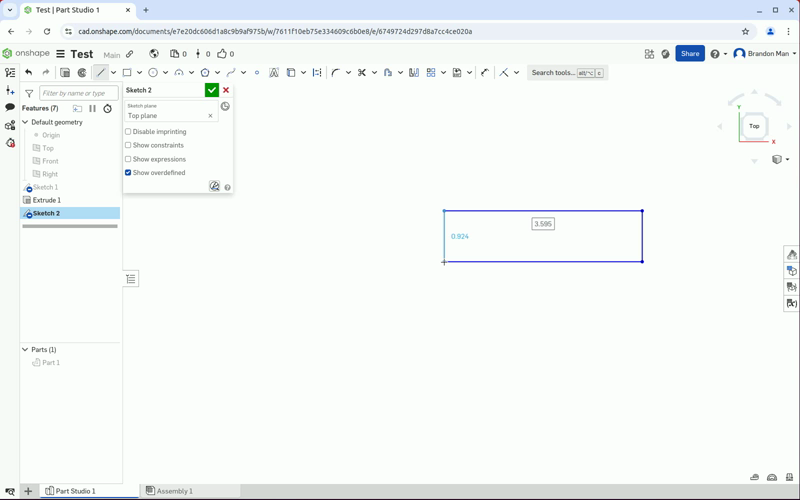
scroll(-6)
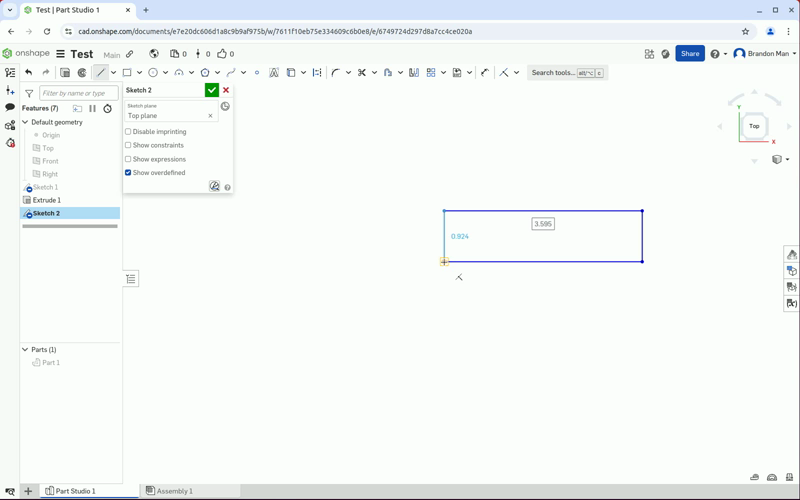
scroll(-6)
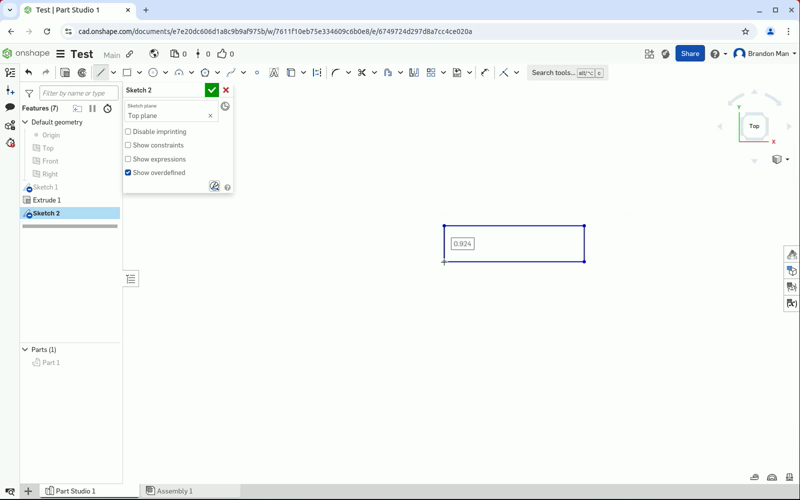
scroll(-6)
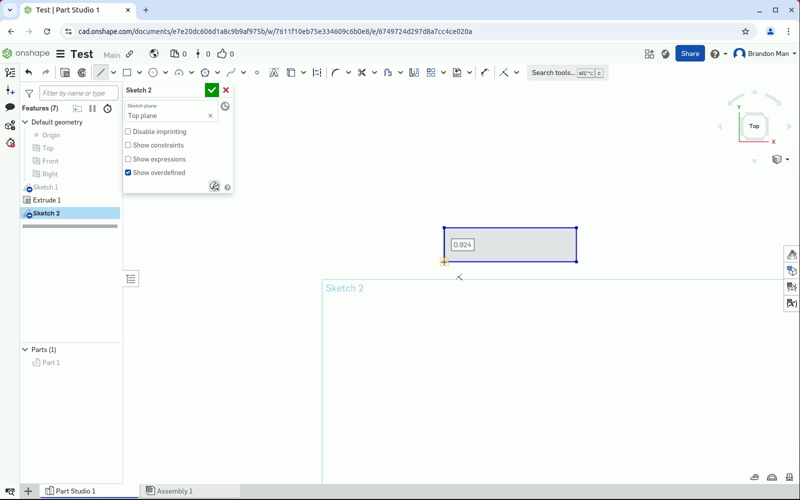
scroll(-6)
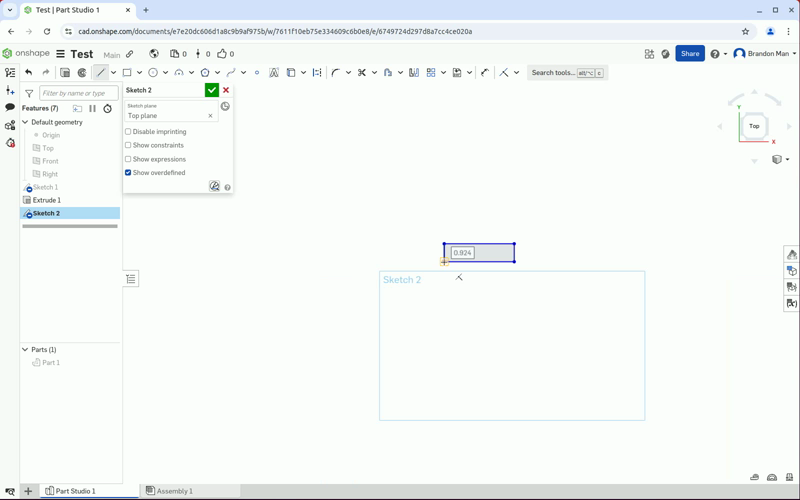
scroll(-6)
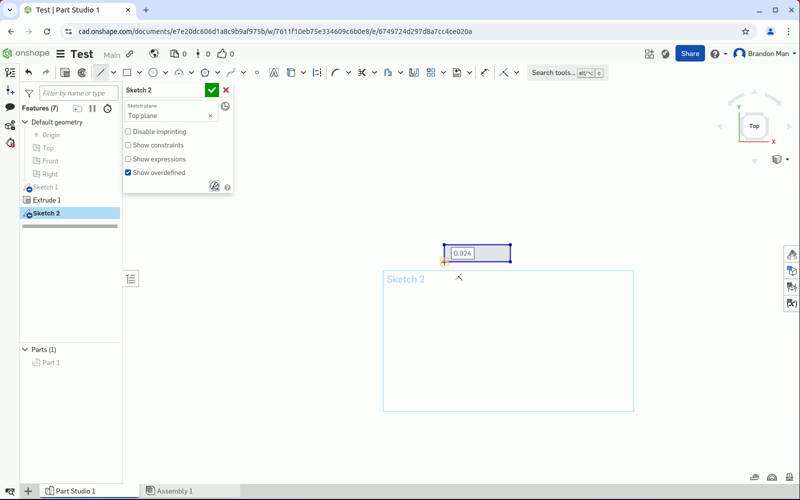
scroll(-6)
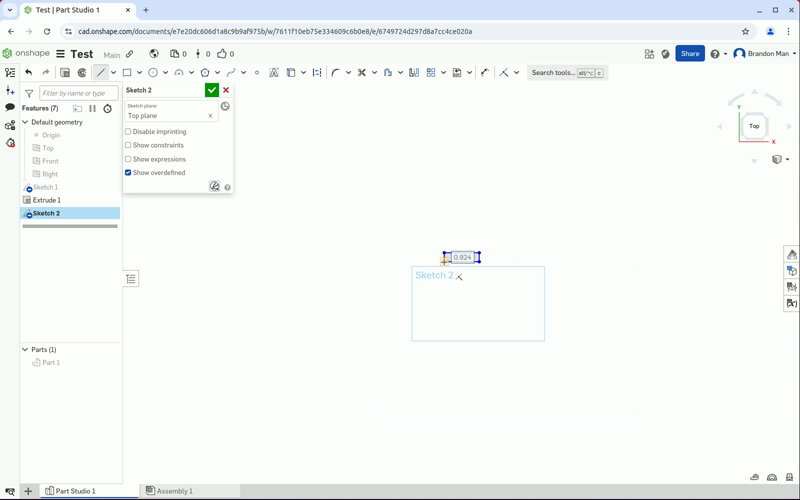
scroll(-6)
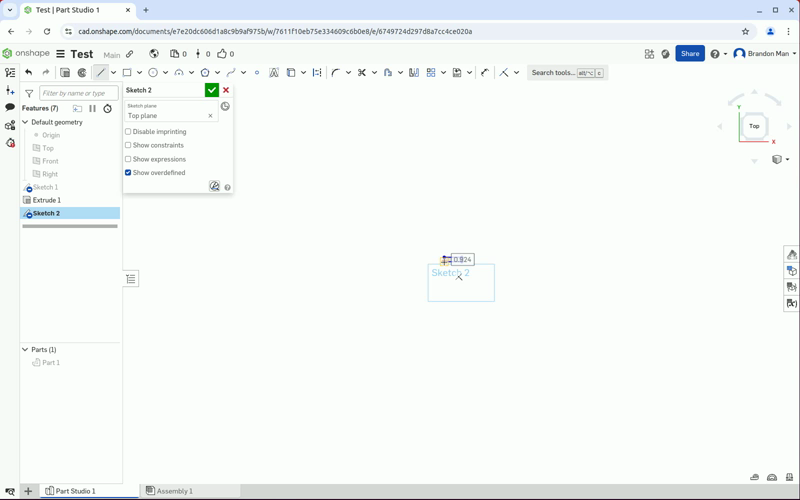
key(esc)
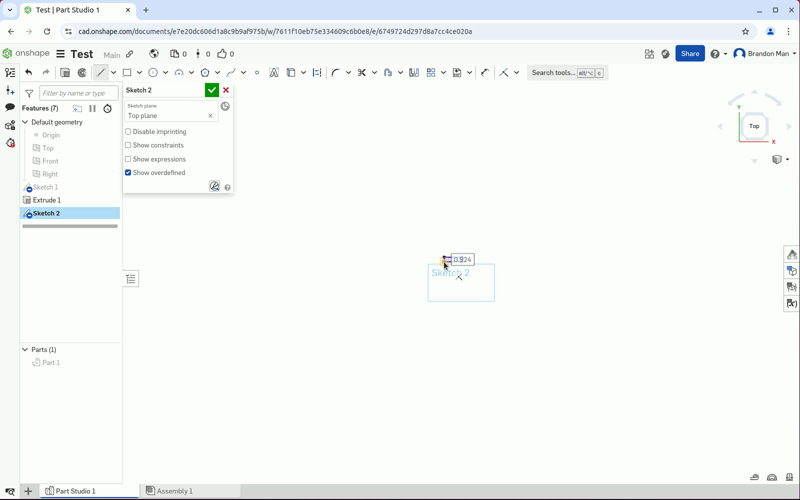
mouse_move(449, 259)
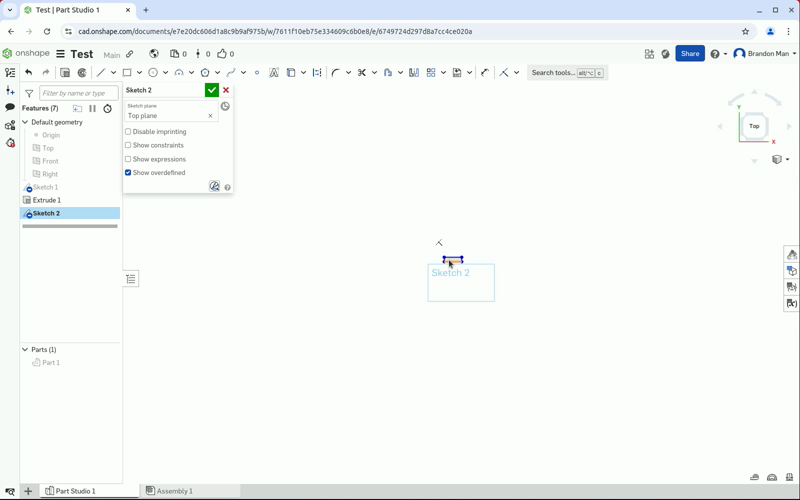
scroll(6)
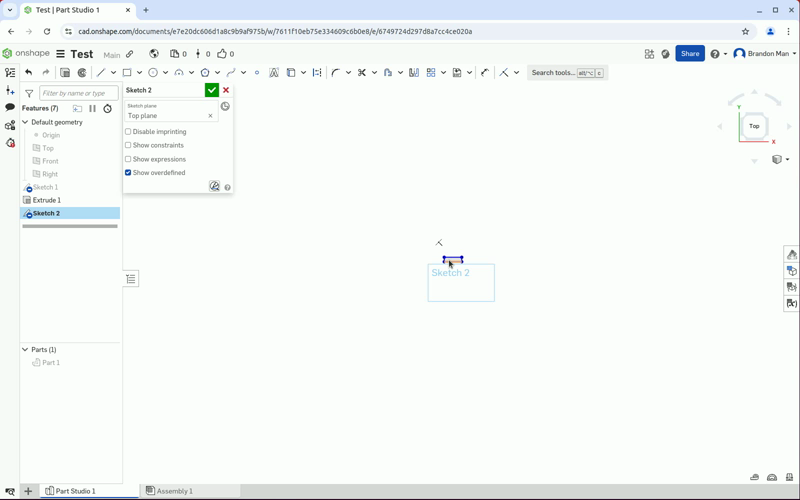
scroll(6)
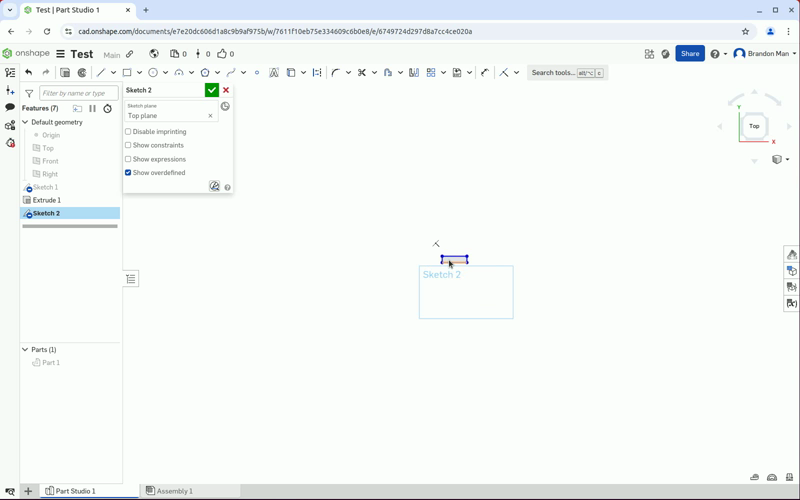
scroll(6)
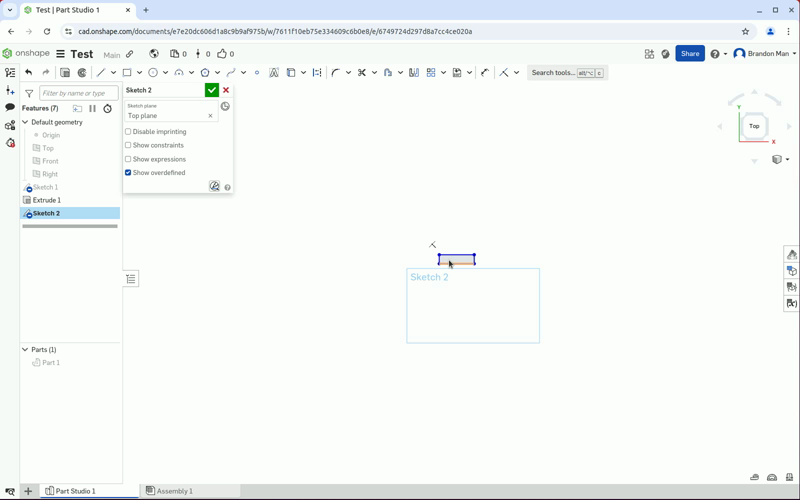
scroll(6)
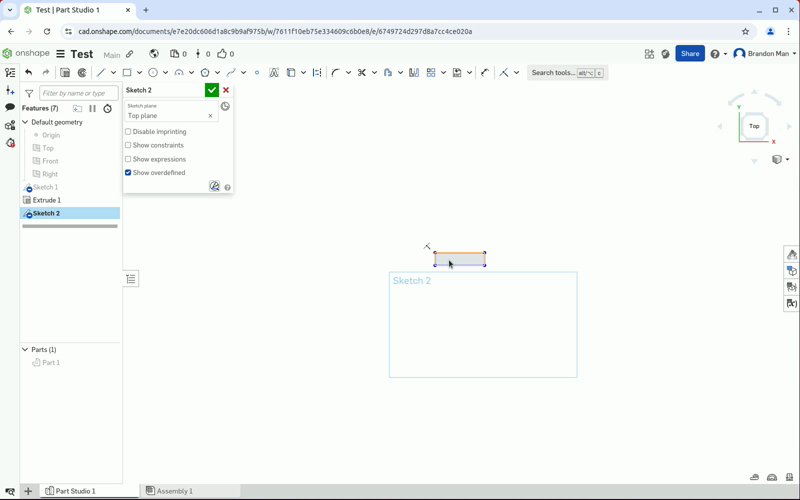
scroll(6)
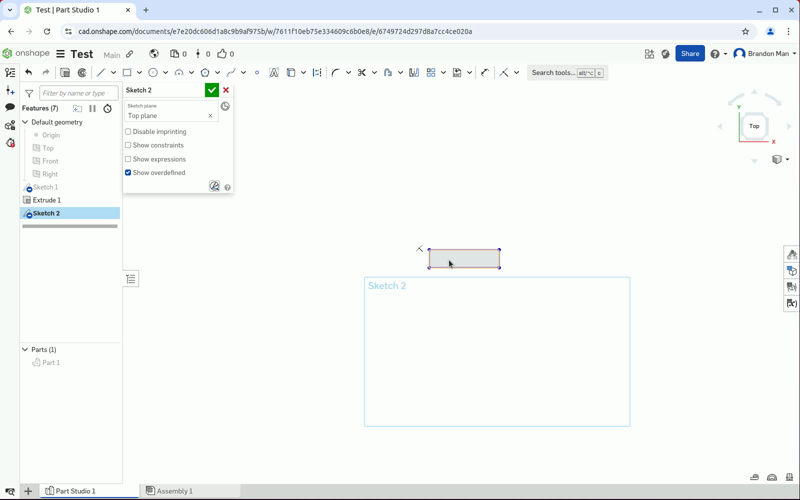
scroll(6)
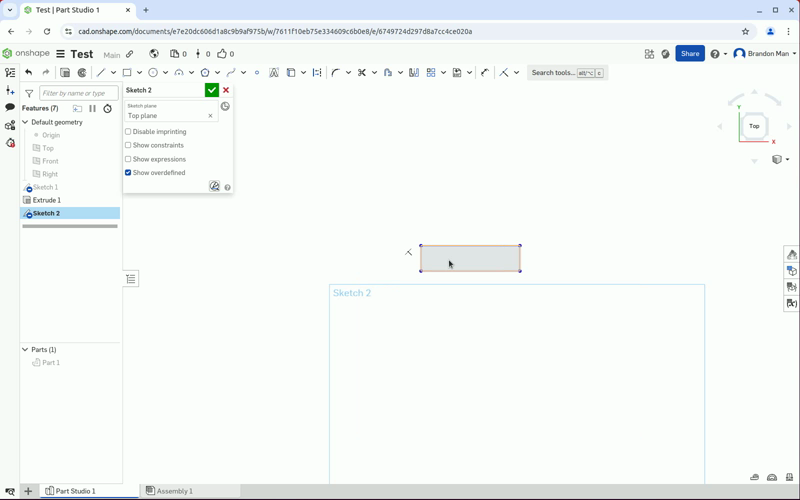
scroll(6)
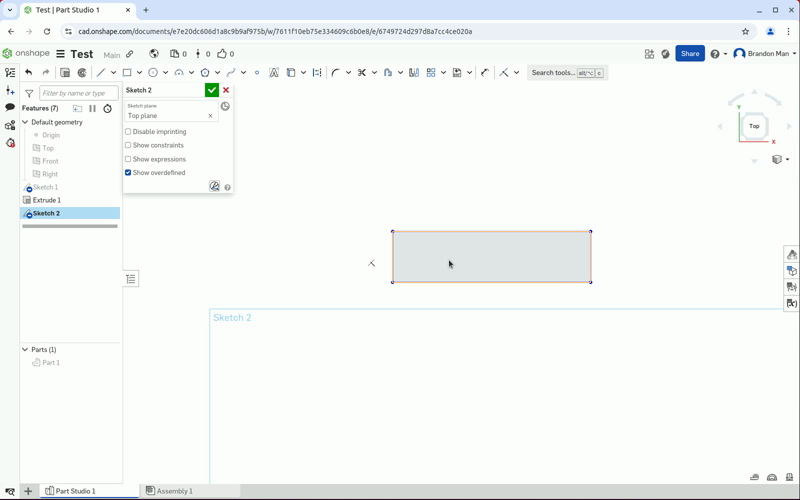
click(449, 259)
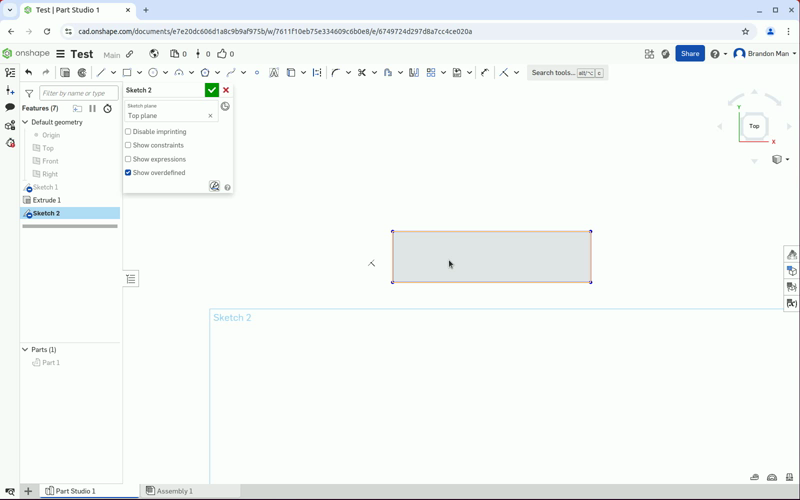
scroll(-6)
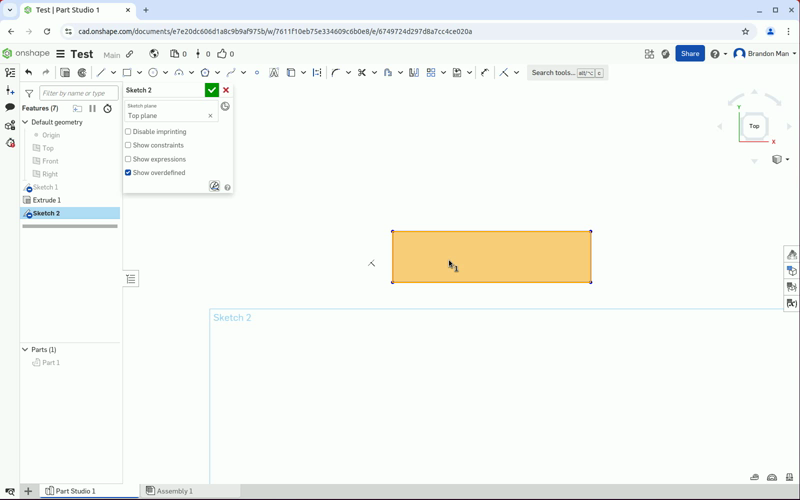
scroll(-6)
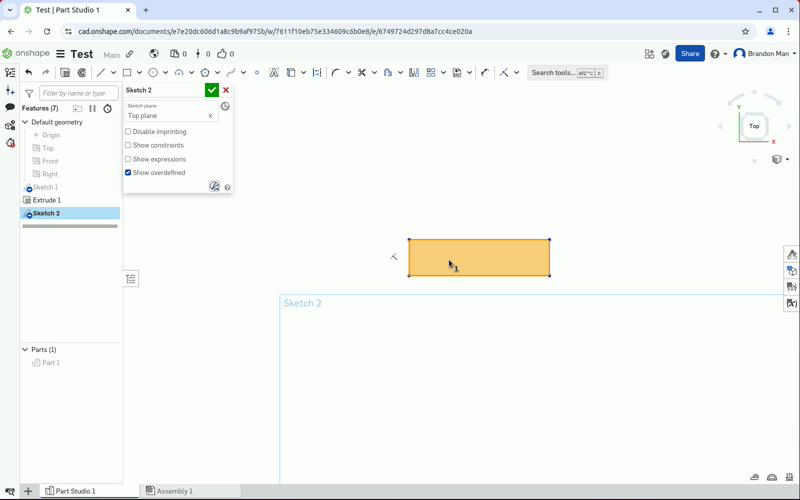
scroll(-6)
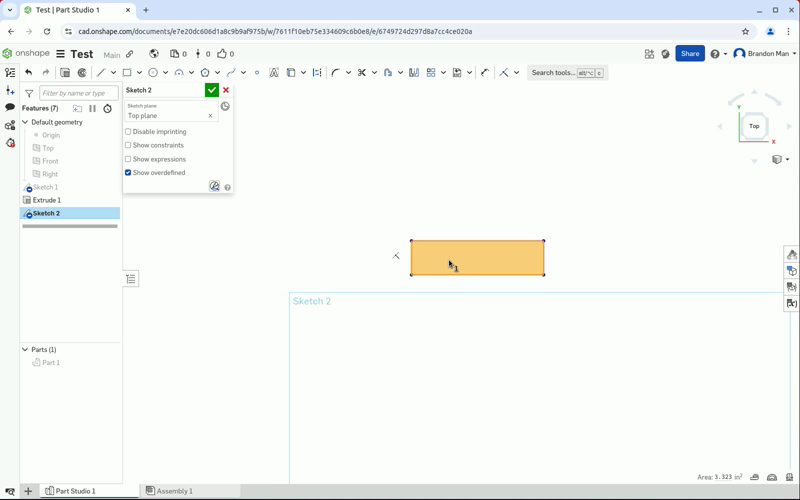
scroll(-6)
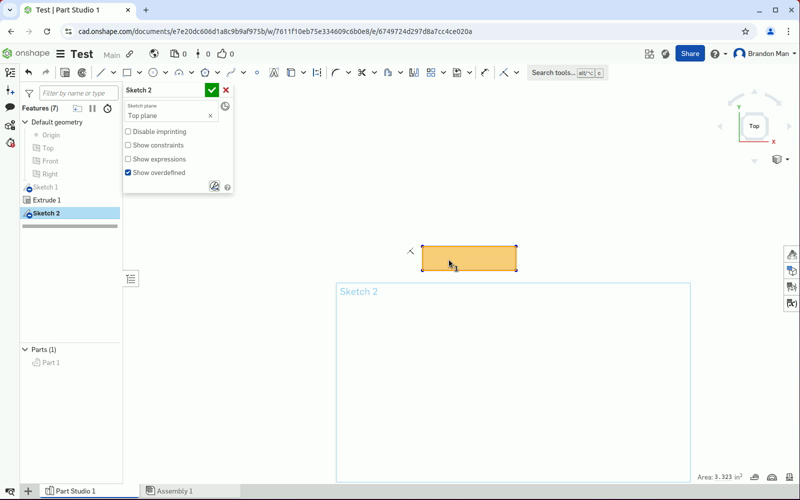
scroll(-6)
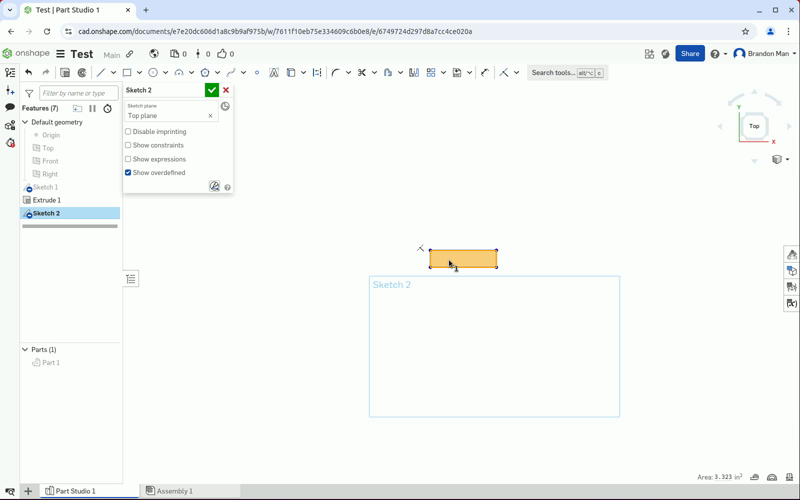
scroll(-6)
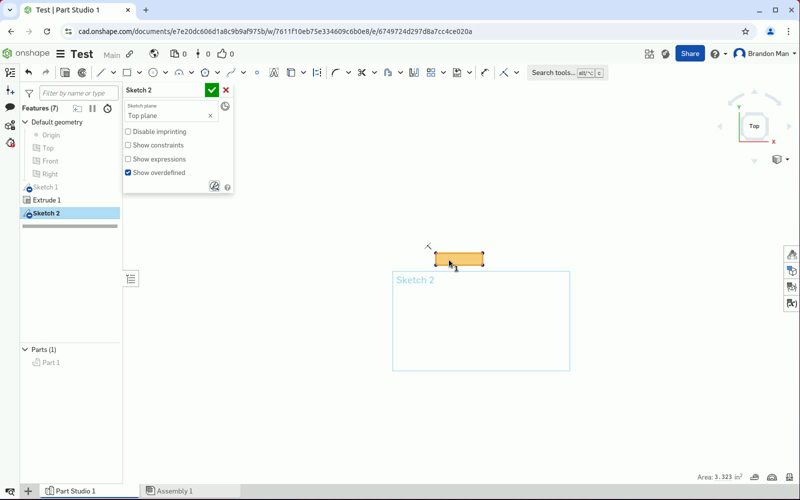
scroll(-6)
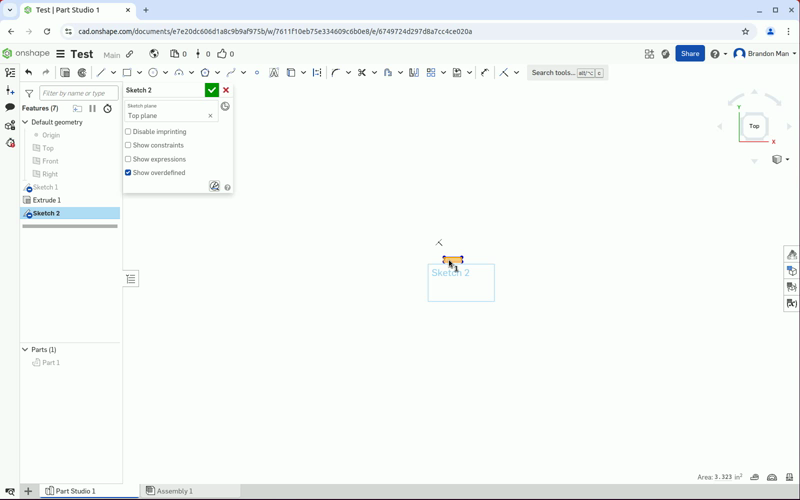
mouse_move(73, 352)
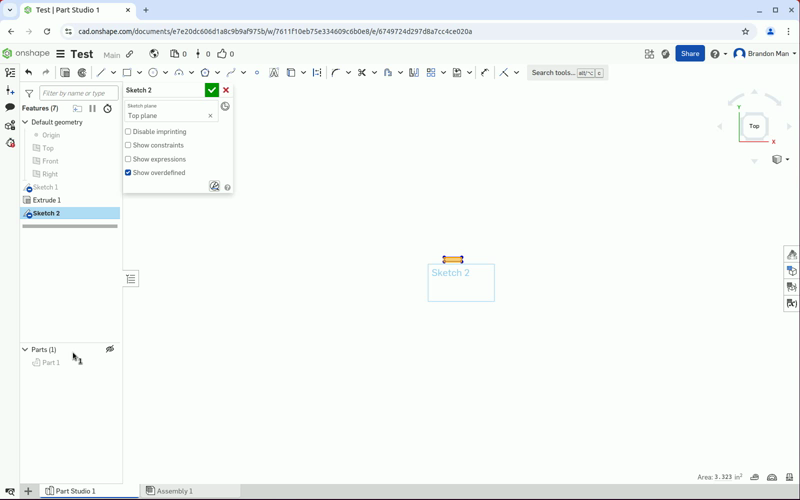
key(shift+y)
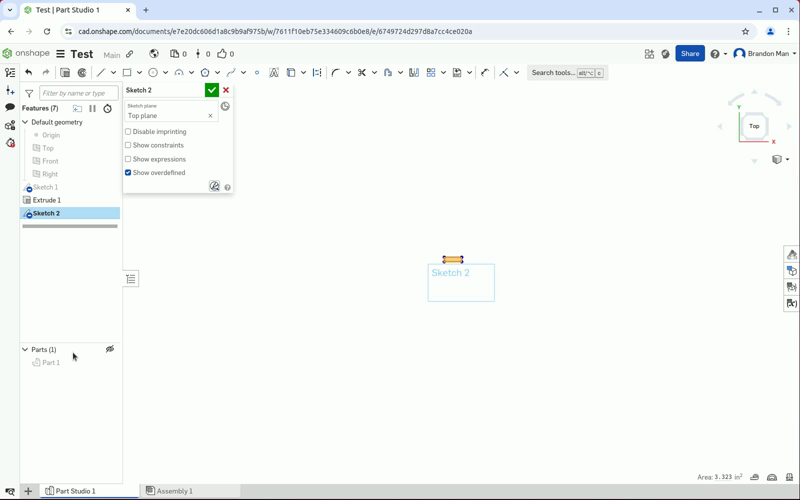
key(shift+e)
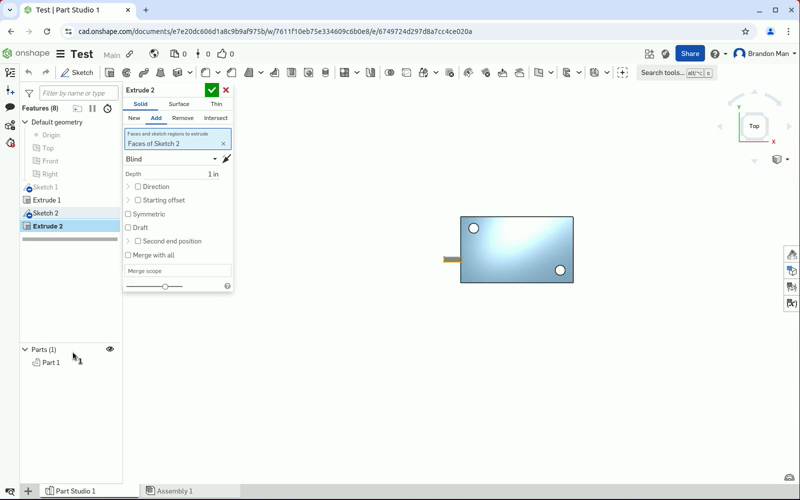
mouse_move(143, 106)
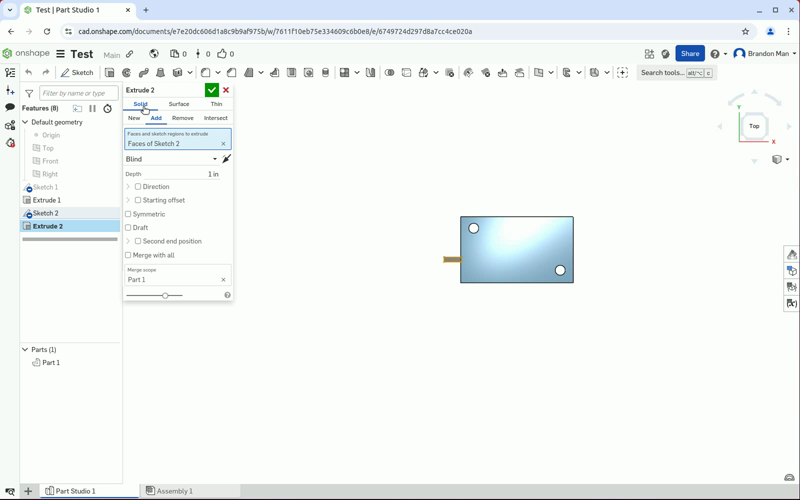
click(143, 106)
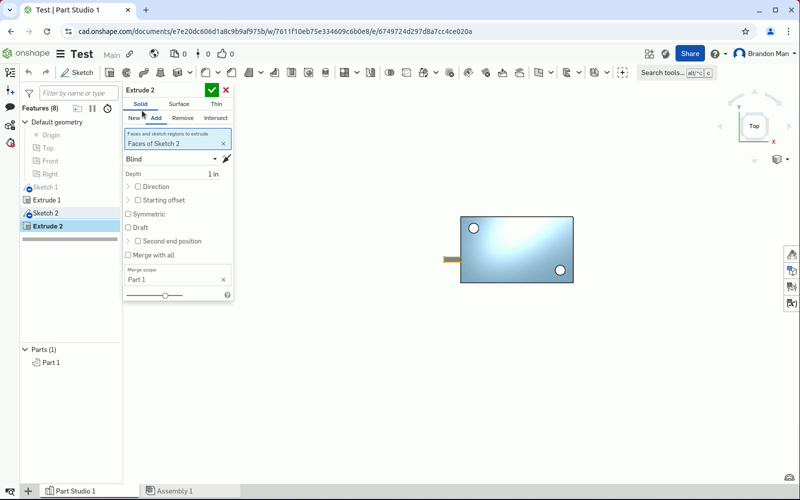
mouse_move(137, 120)
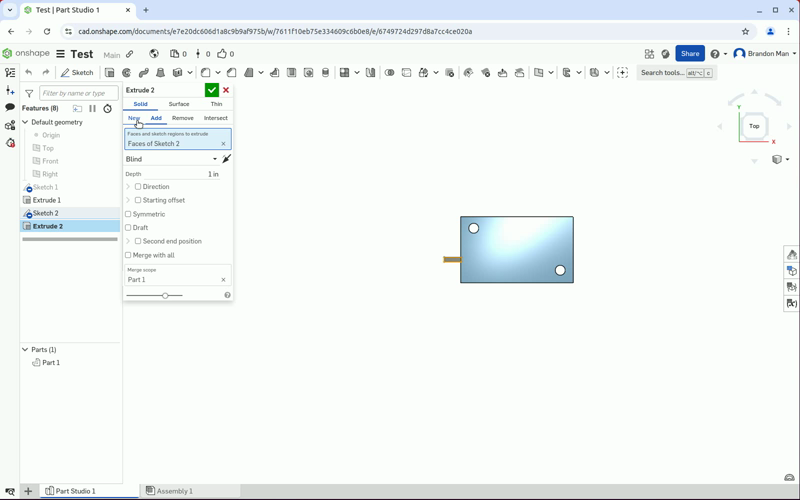
click(137, 120)
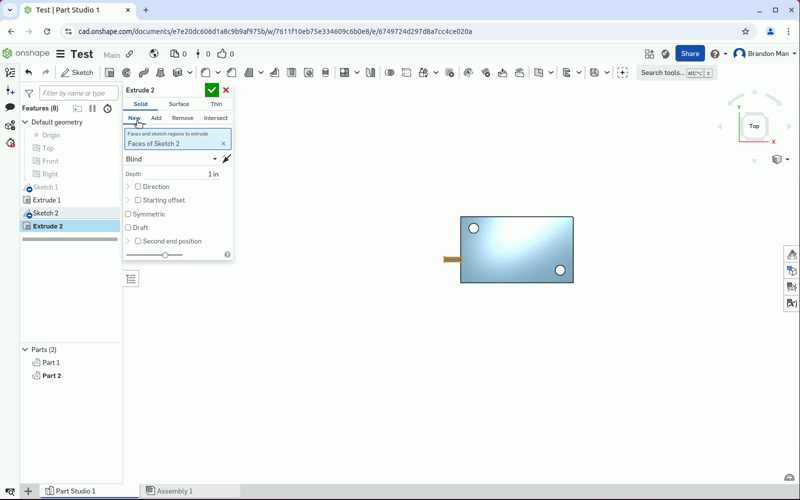
key(tab, 4)
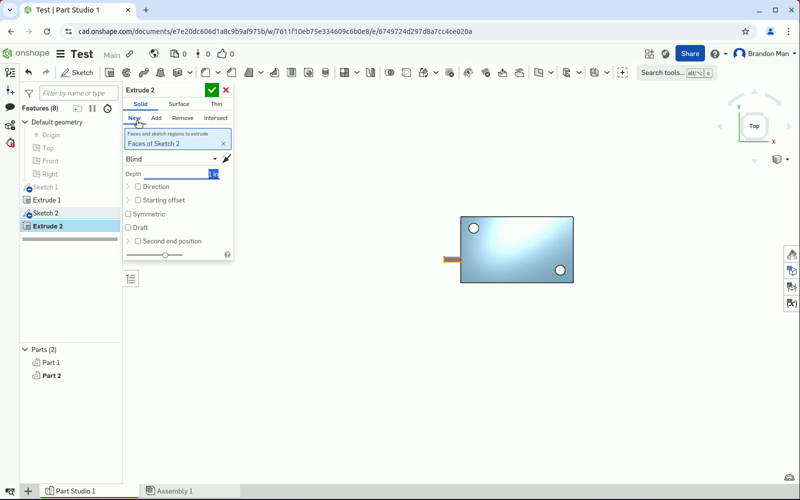
text(7.703)
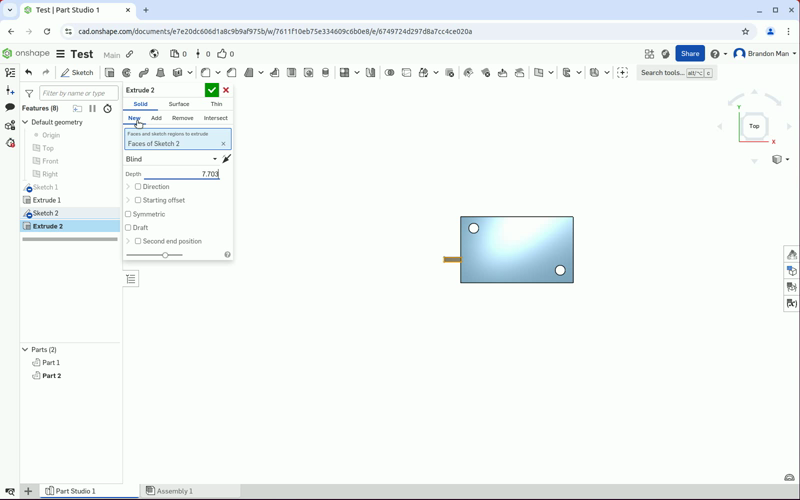
key(enter)
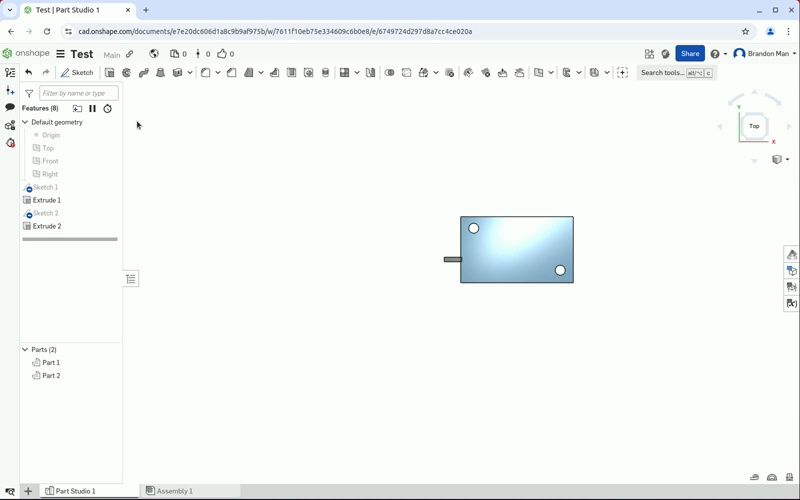
key(shift+h)
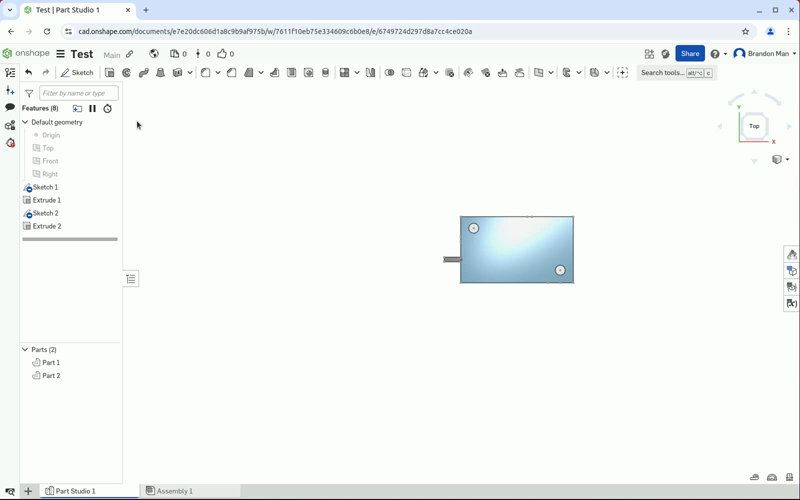
key(shift+h)
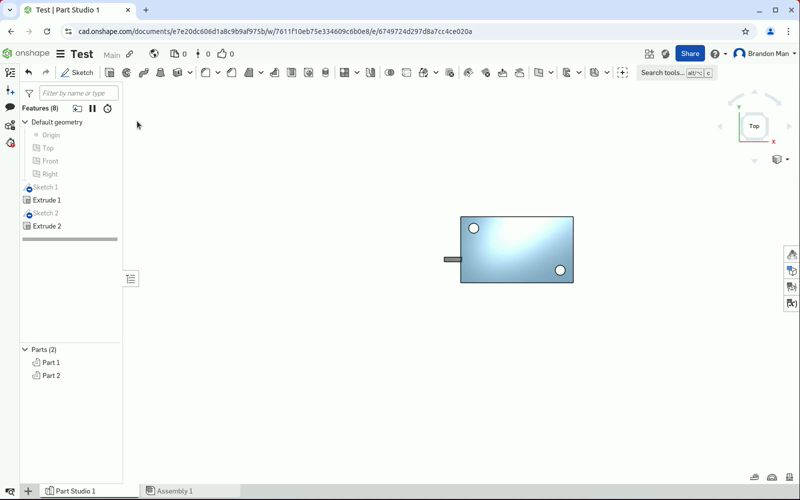
mouse_move(73, 189)
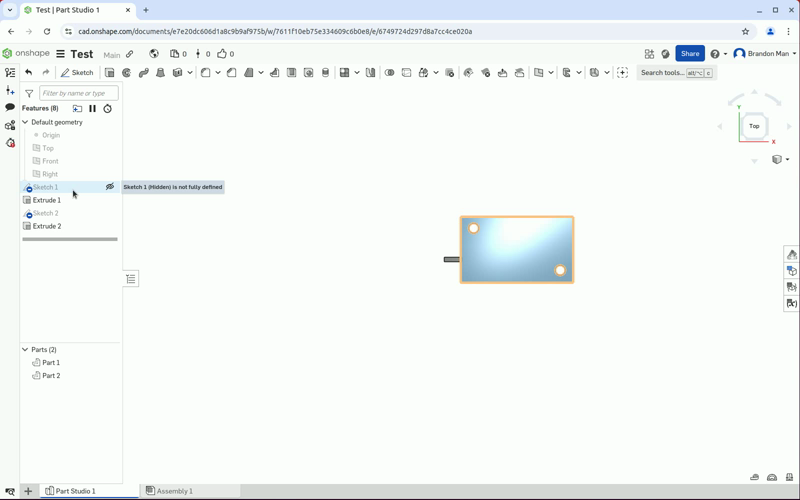
click(73, 189)
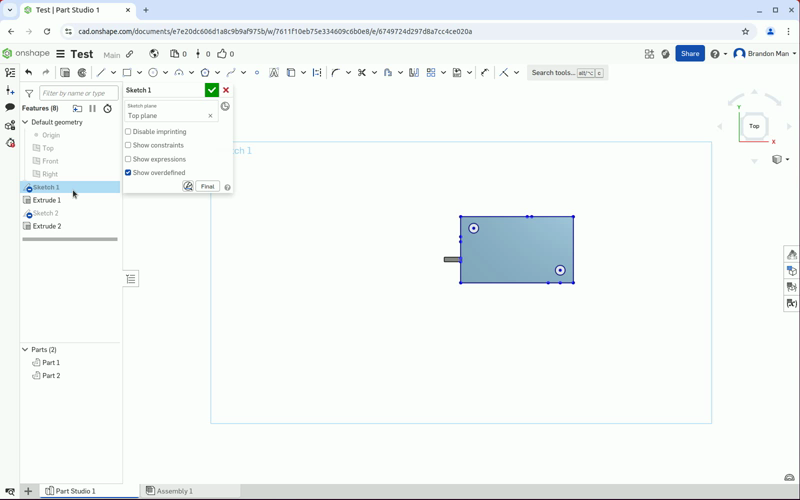
mouse_move(229, 92)
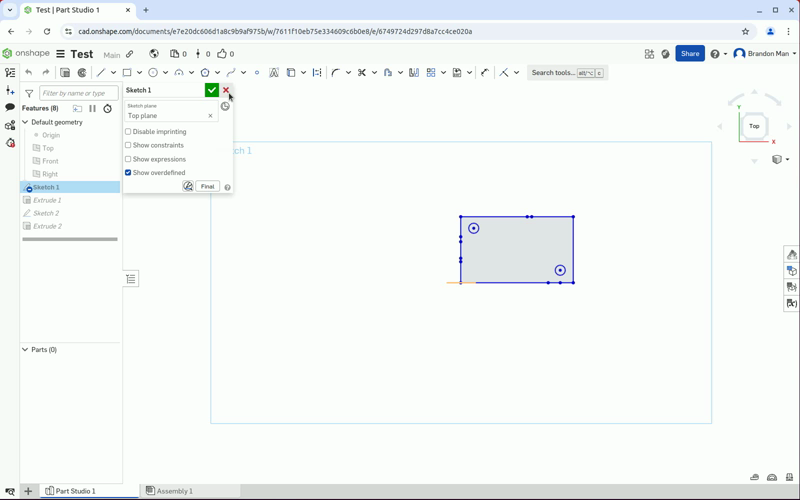
click(229, 92)
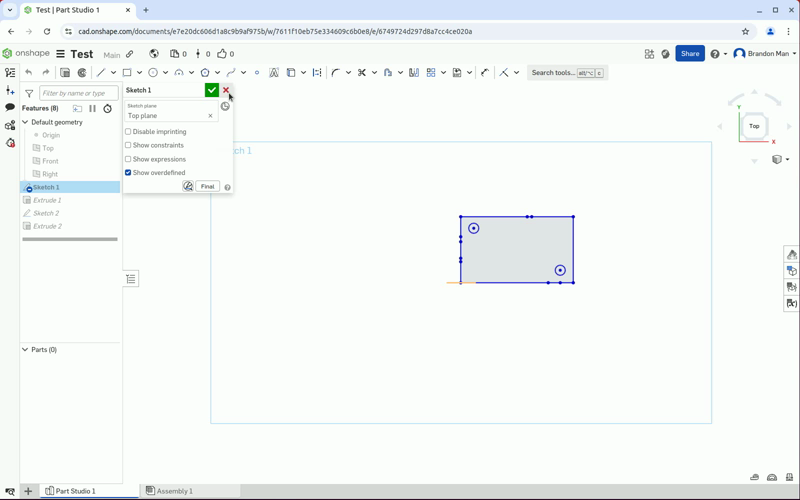
key(shift+s)
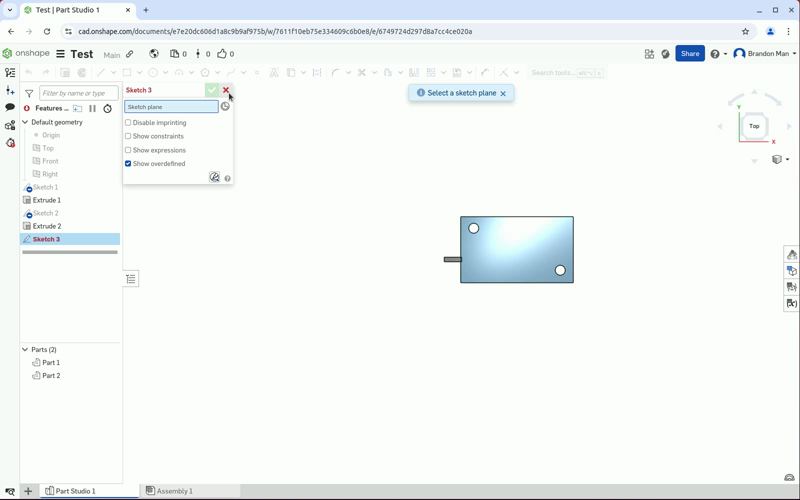
mouse_move(73, 150)
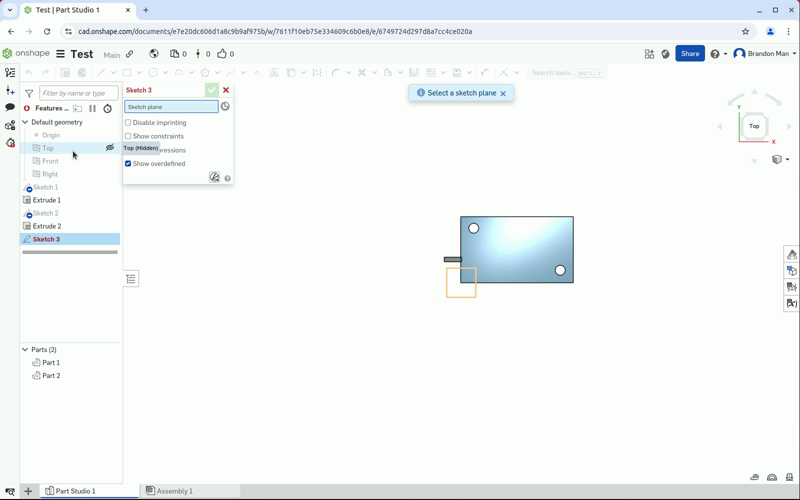
click(73, 150)
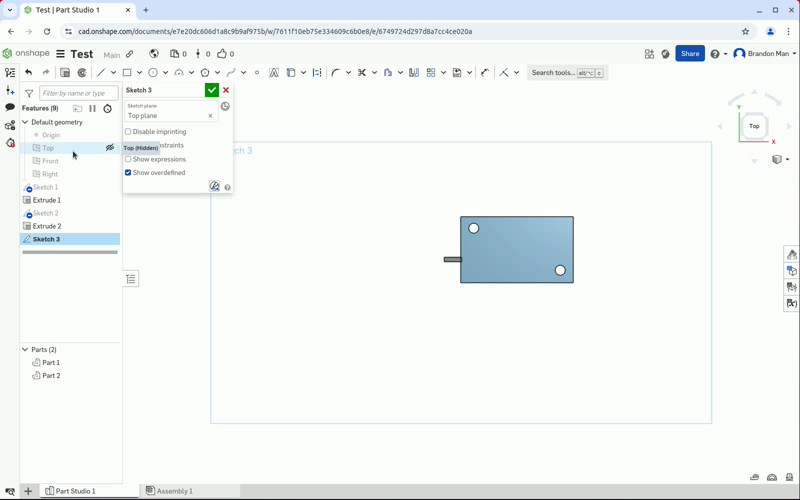
mouse_move(73, 352)
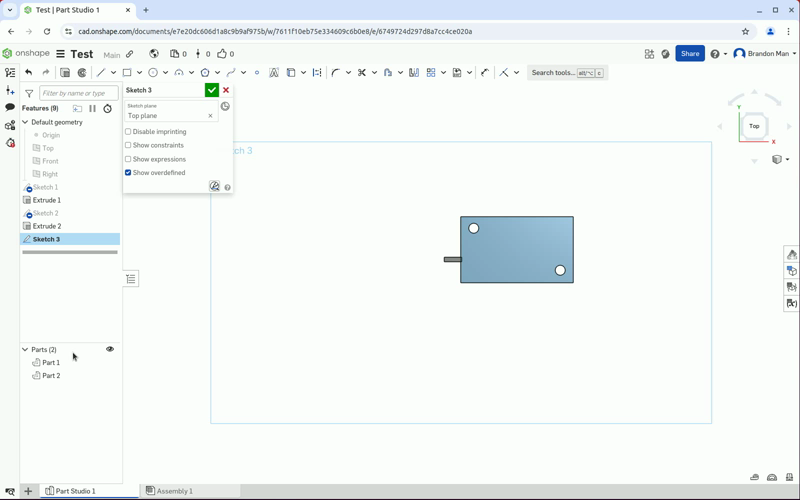
key(y)
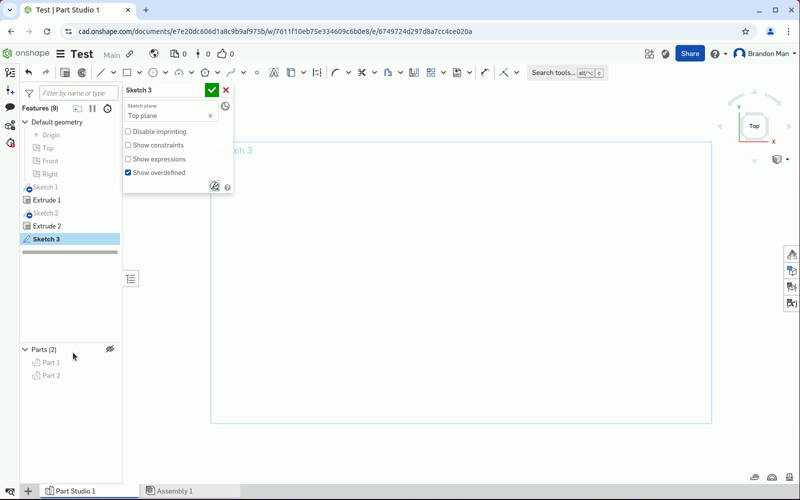
key(l)
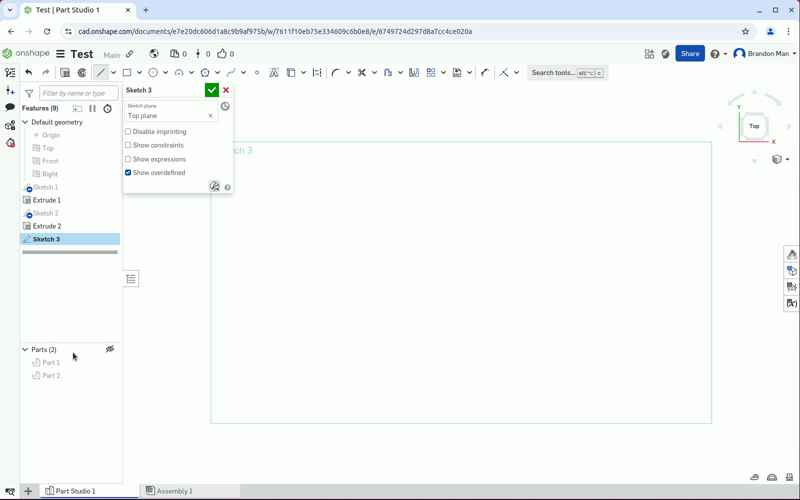
key_down(shift)
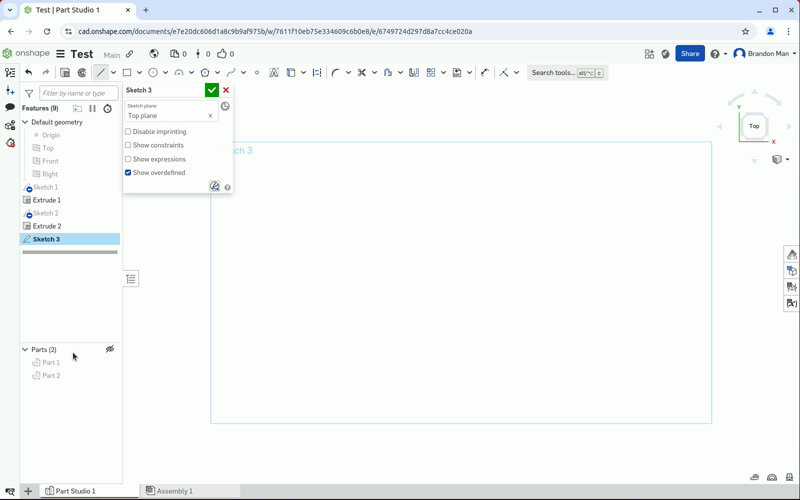
mouse_move(444, 240)
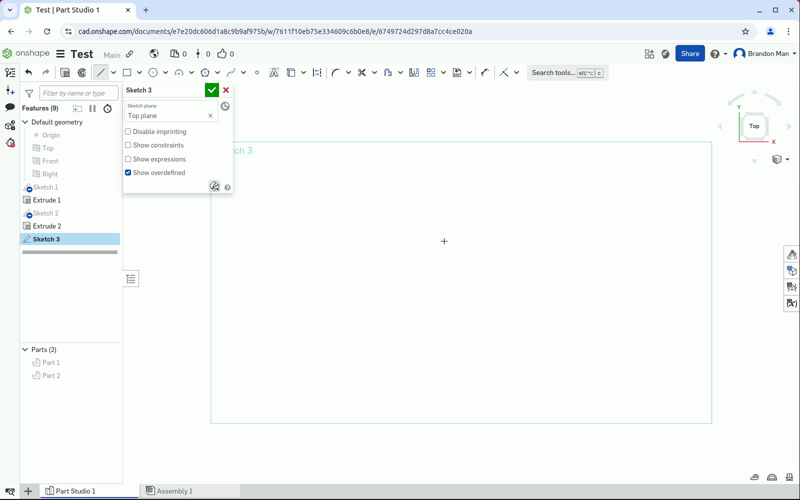
click(444, 240)
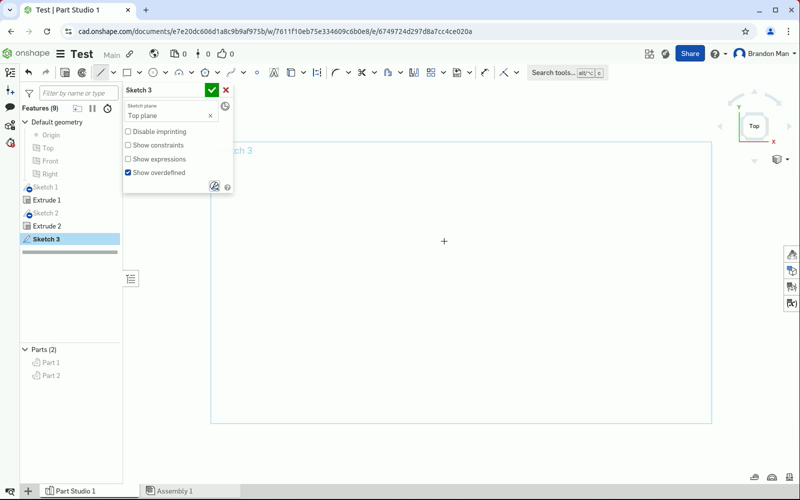
key_up(shift)
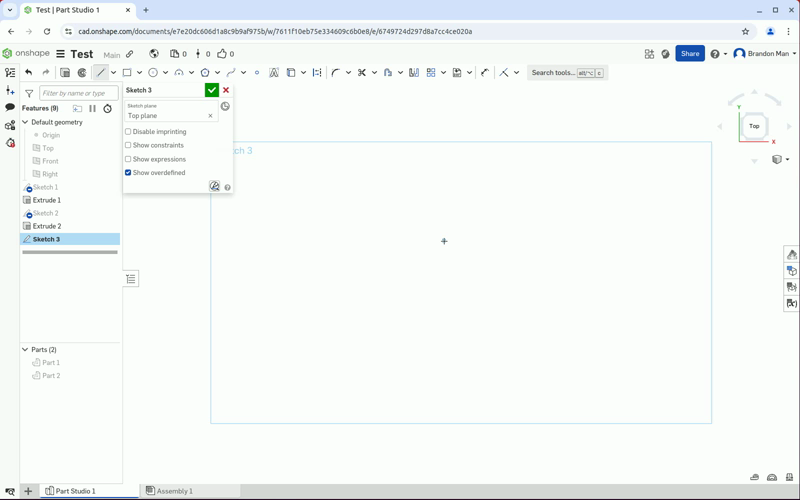
key_down(shift)
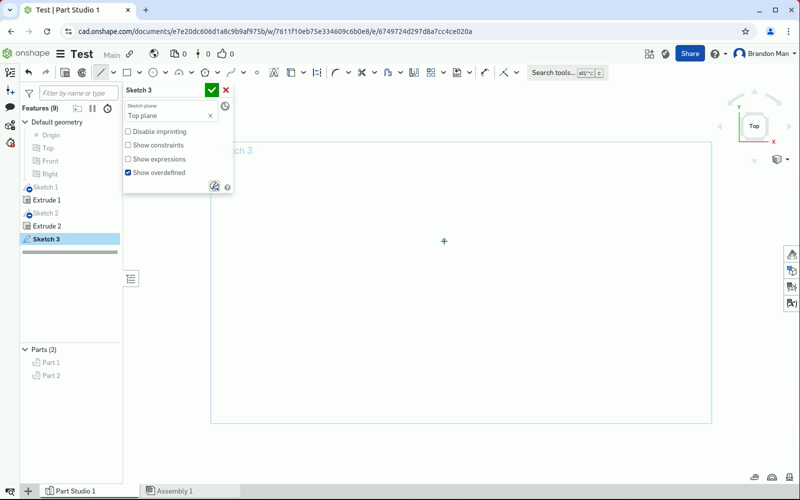
mouse_move(474, 240)
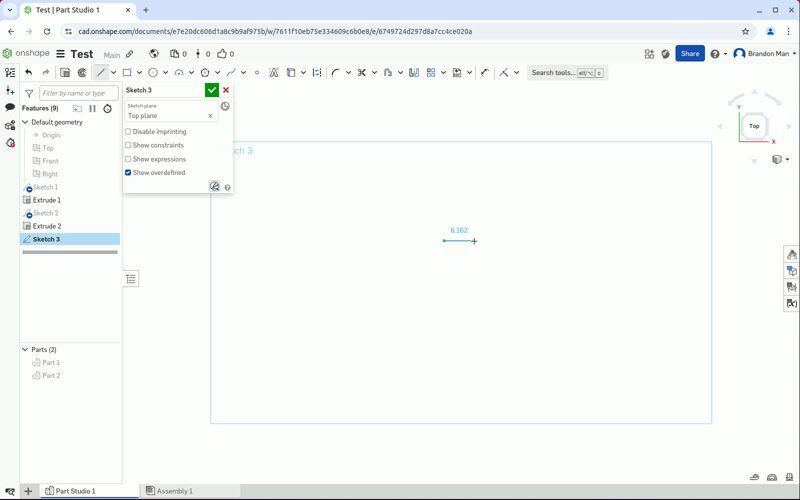
mouse_move(461, 240)
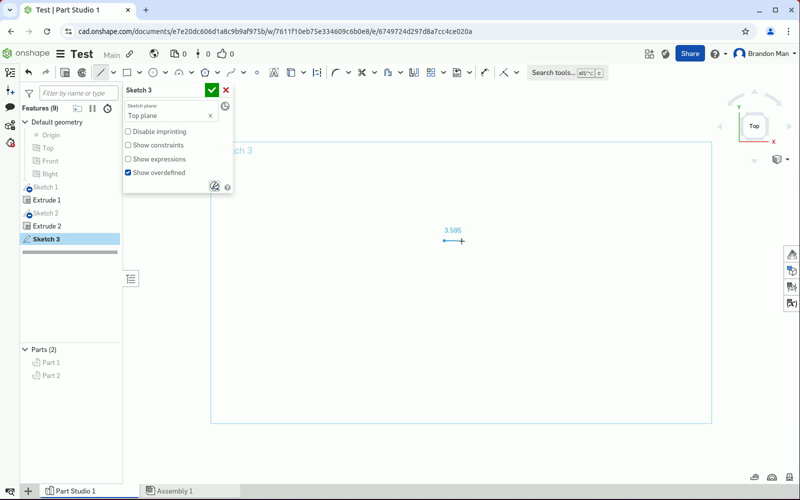
click(461, 240)
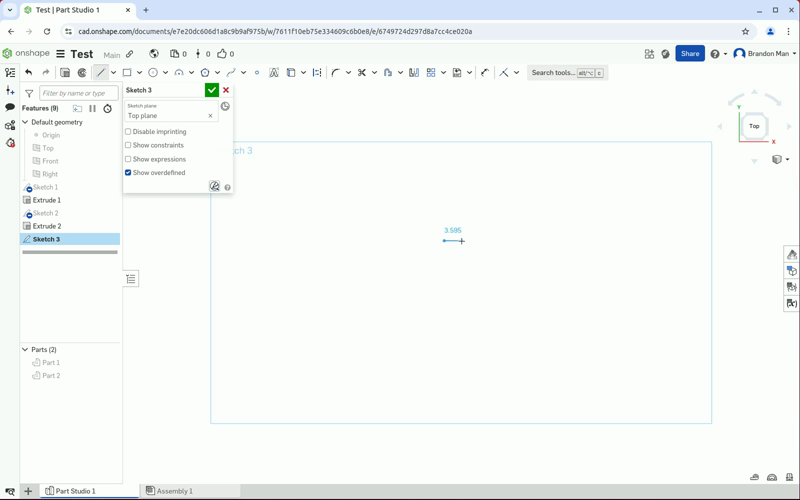
key_up(shift)
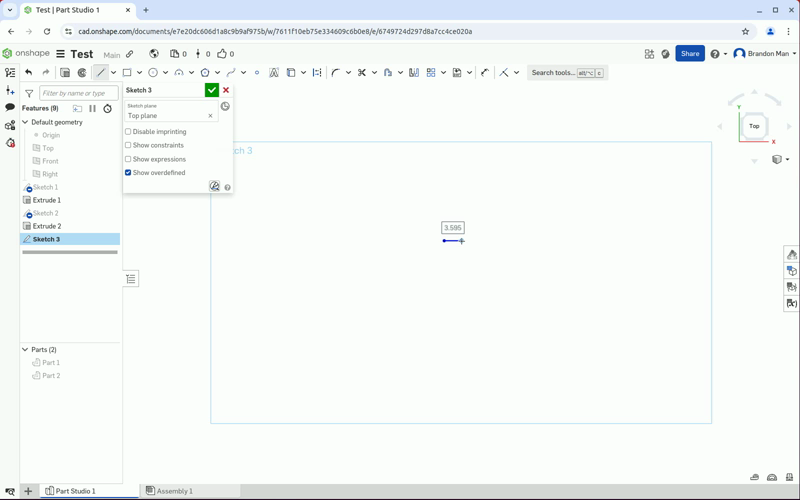
key_down(shift)
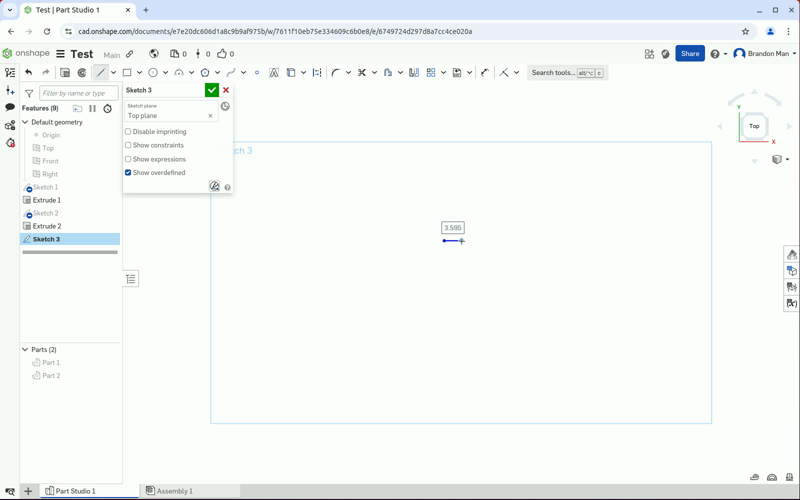
mouse_move(491, 240)
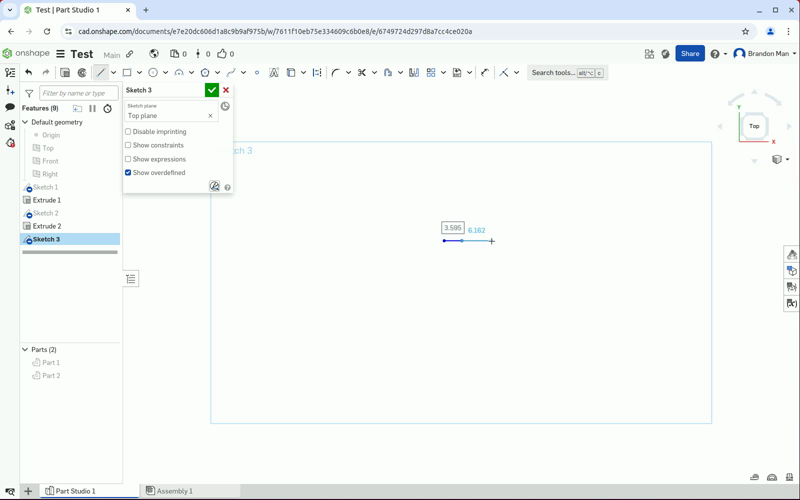
mouse_move(461, 236)
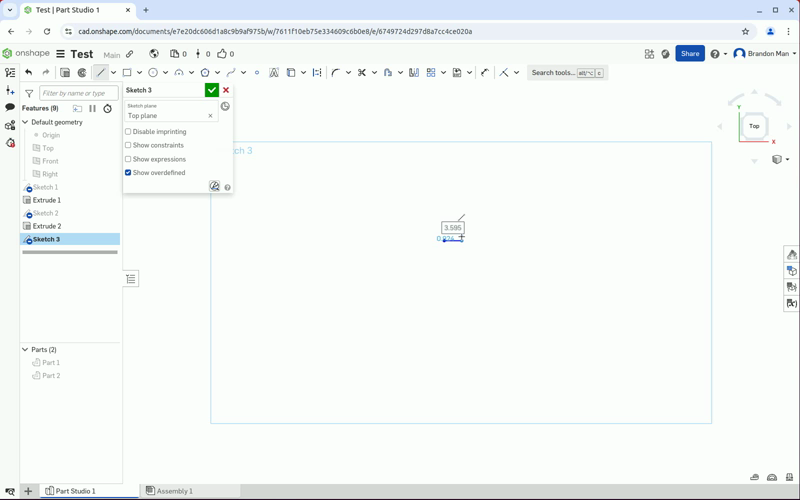
scroll(6)
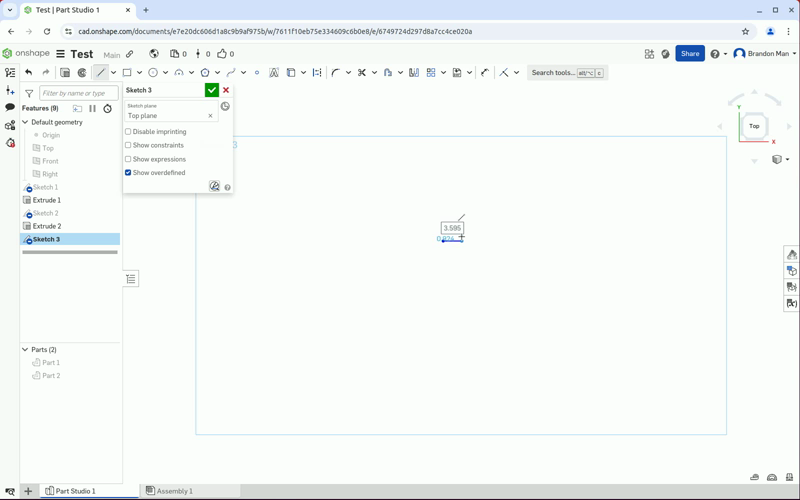
scroll(6)
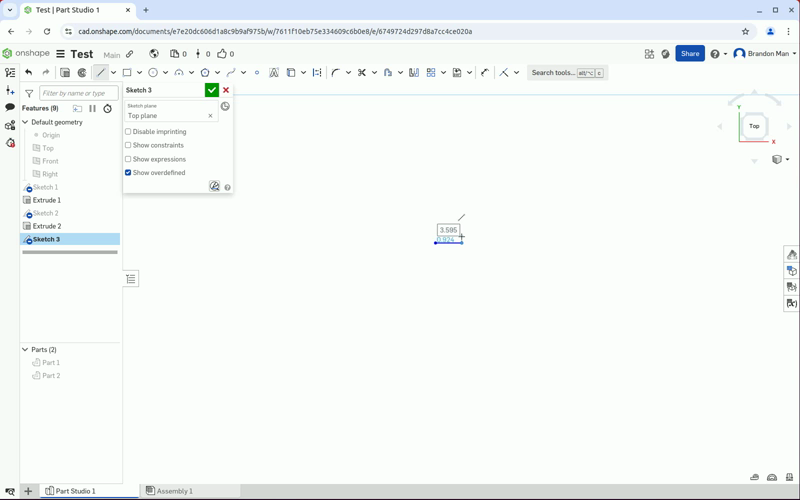
scroll(6)
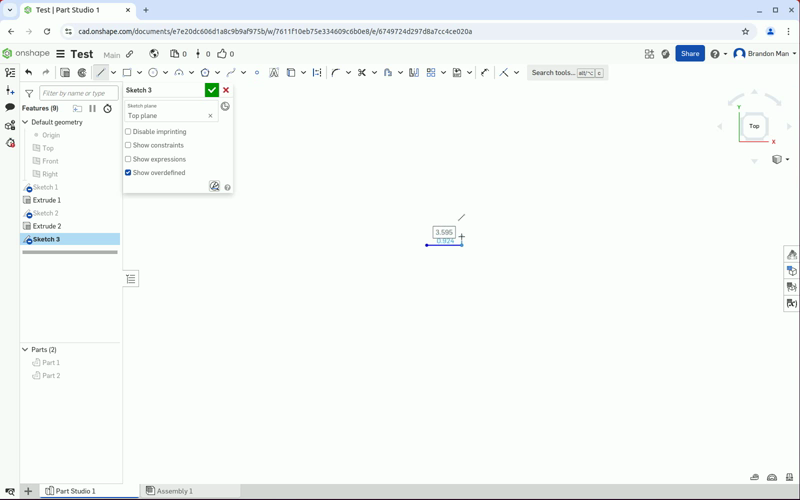
scroll(6)
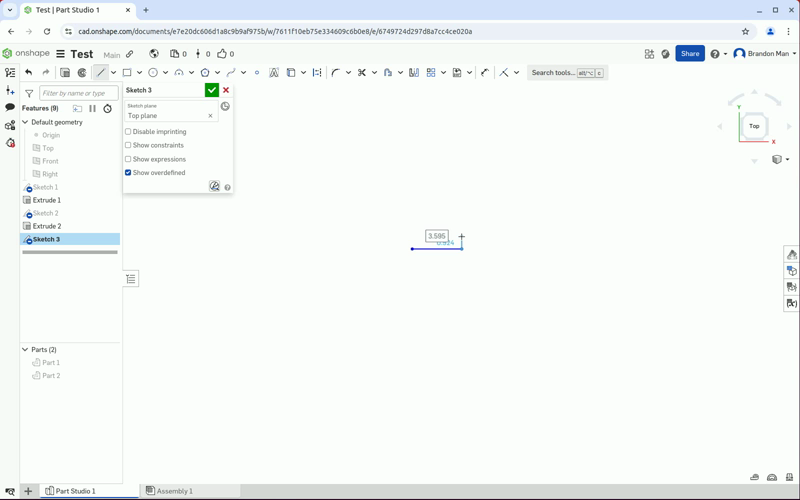
scroll(6)
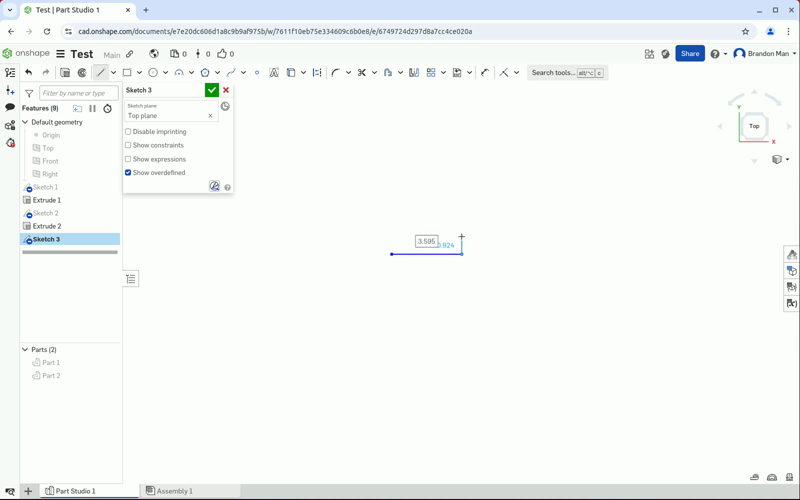
scroll(6)
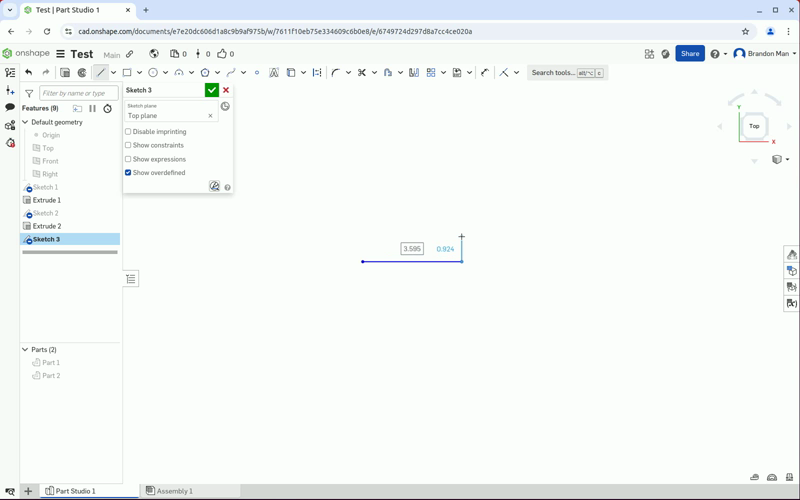
scroll(6)
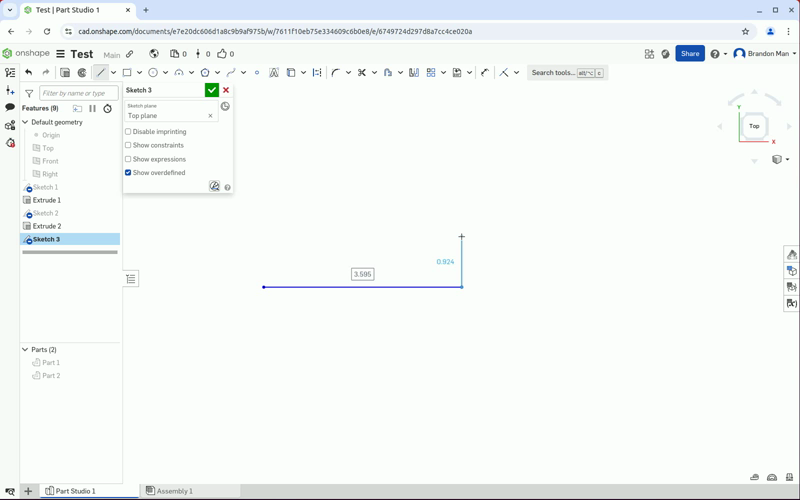
click(461, 236)
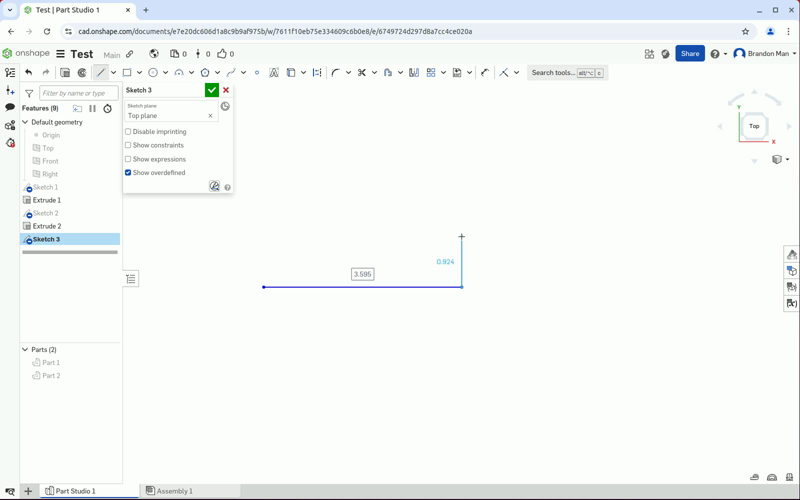
scroll(-6)
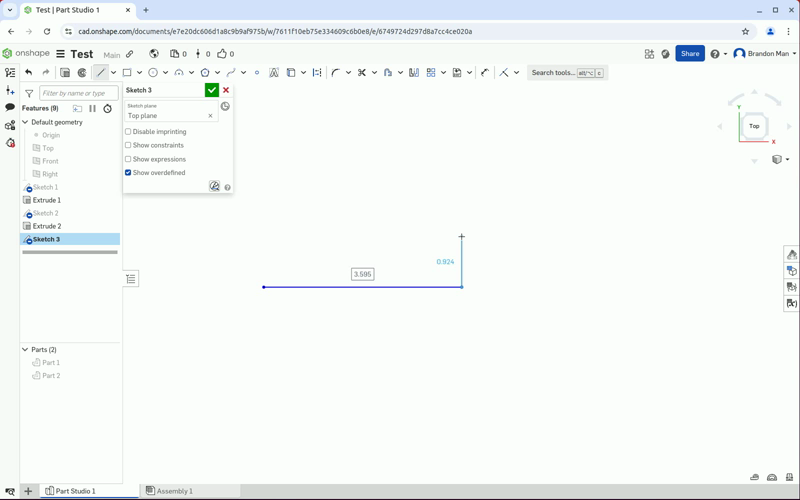
scroll(-6)
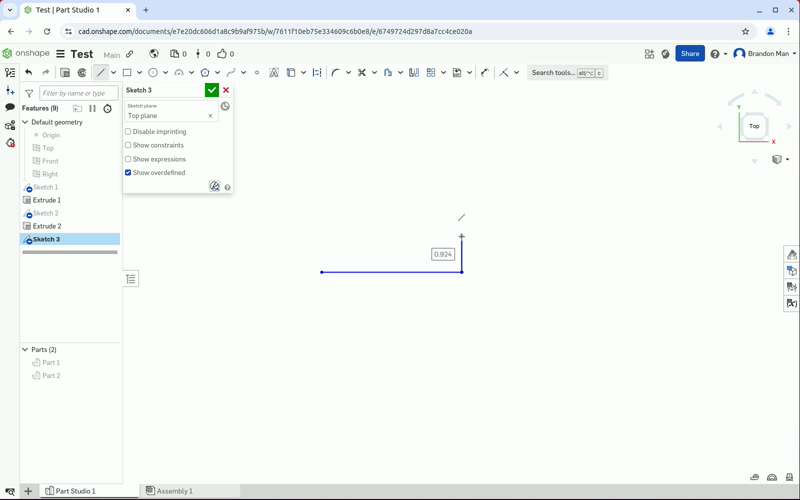
scroll(-6)
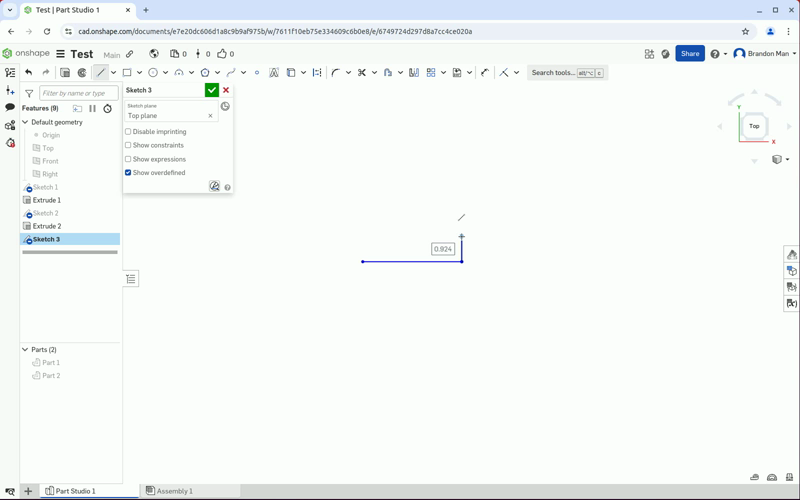
scroll(-6)
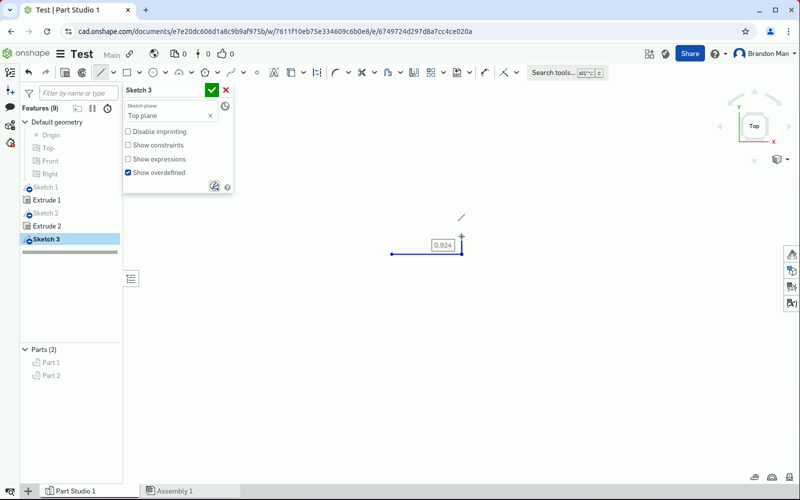
scroll(-6)
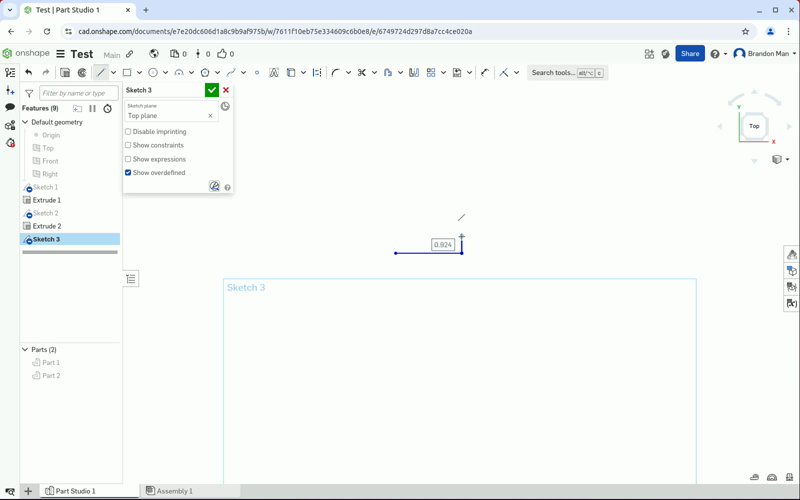
scroll(-6)
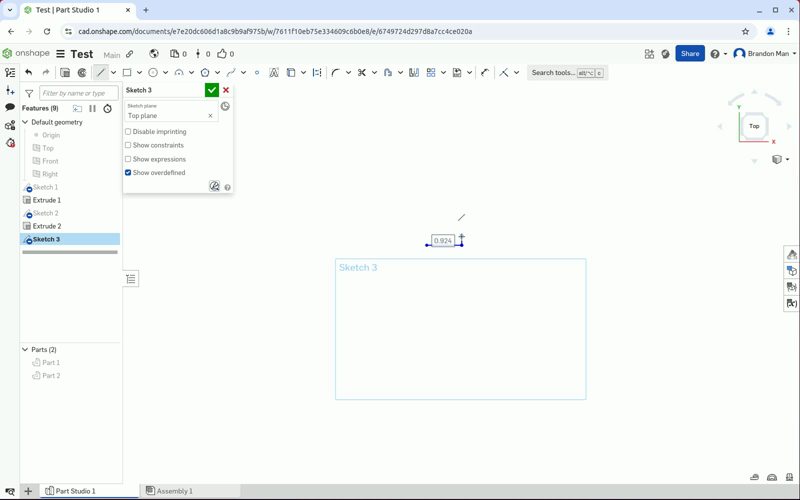
scroll(-6)
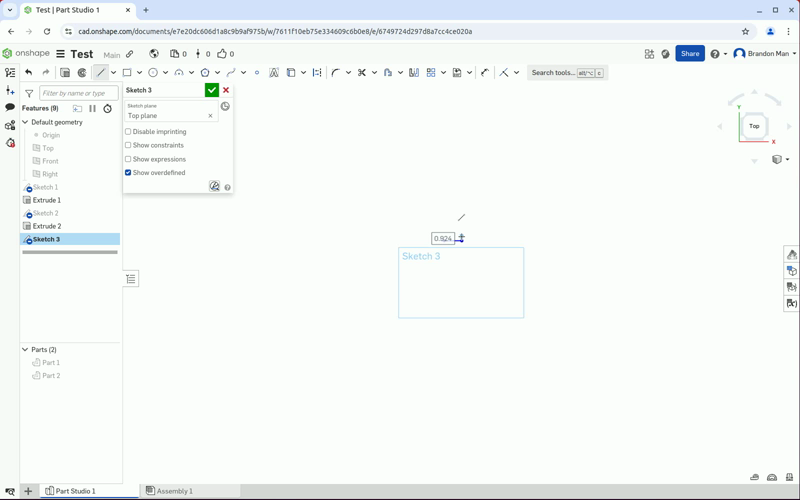
key_up(shift)
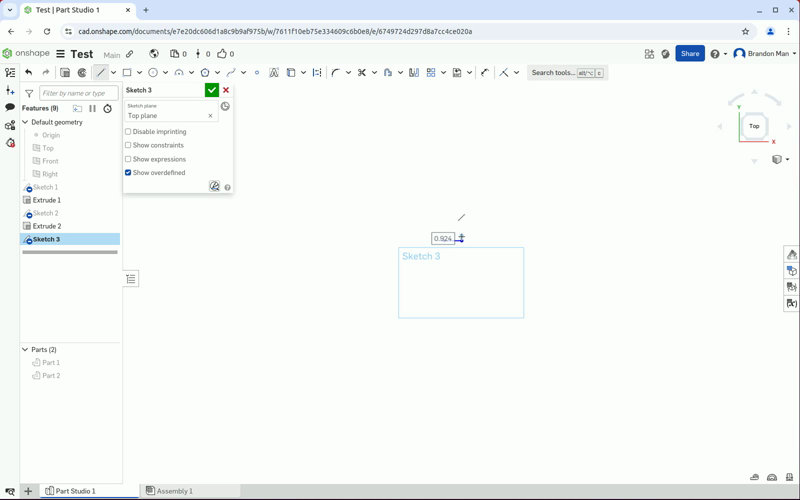
key_down(shift)
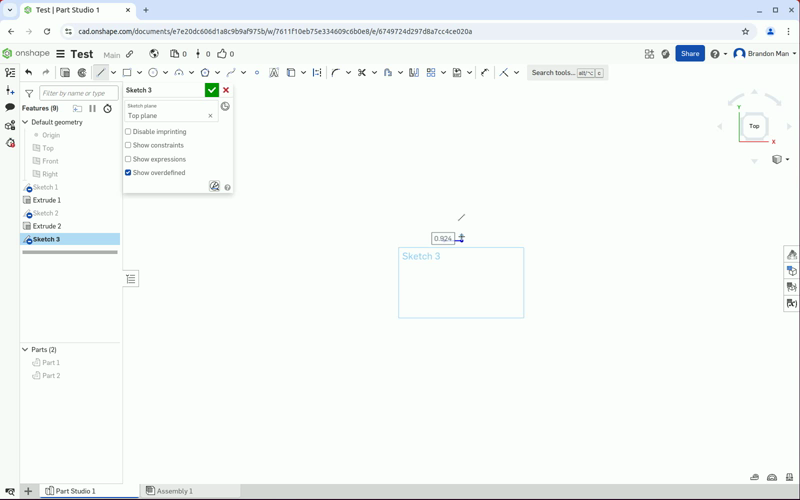
mouse_move(491, 236)
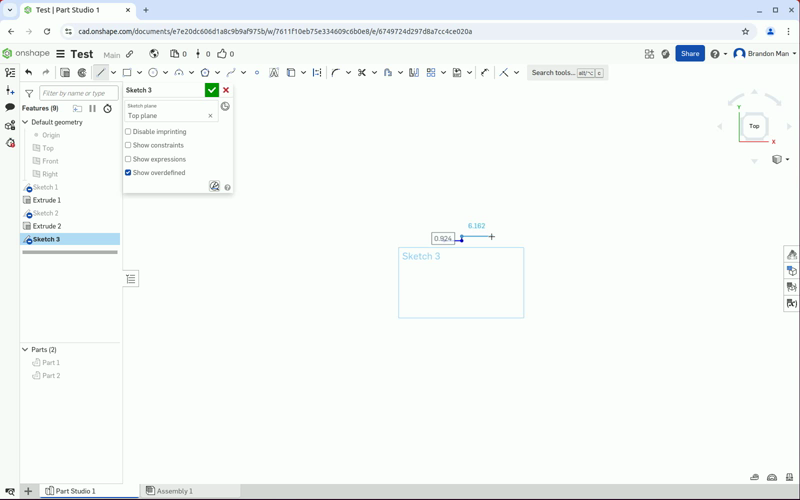
mouse_move(444, 236)
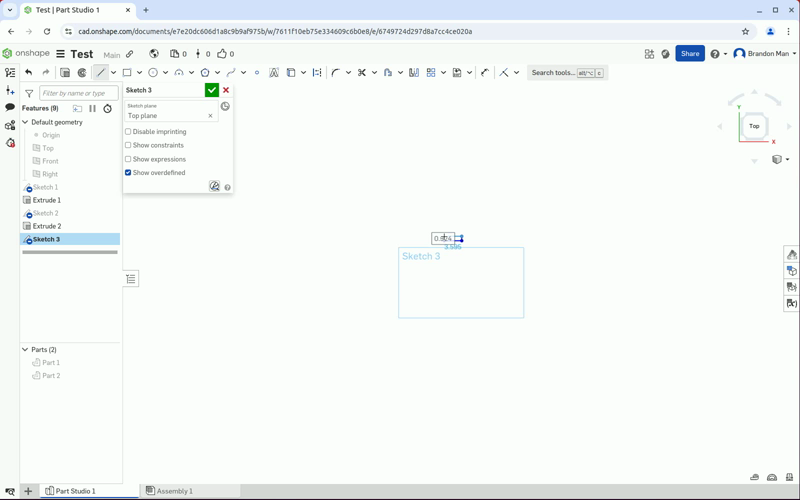
scroll(6)
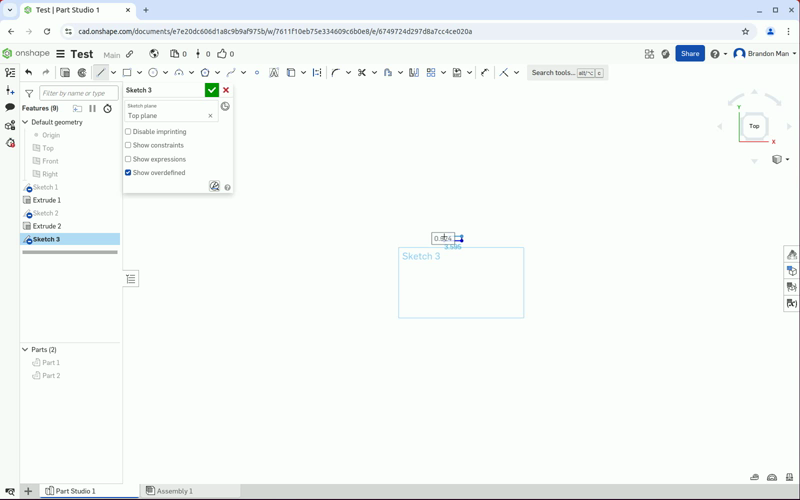
scroll(6)
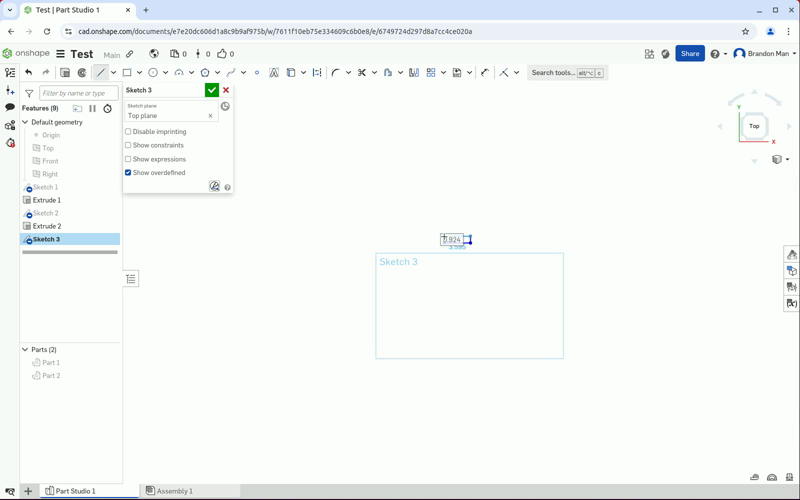
scroll(6)
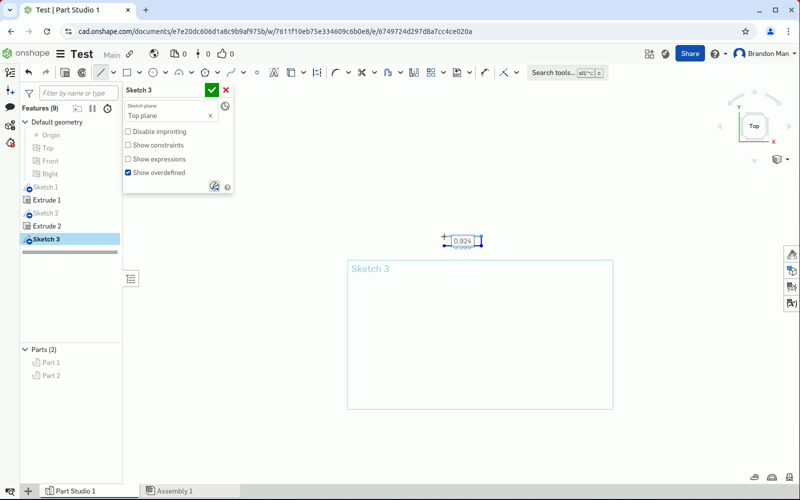
scroll(6)
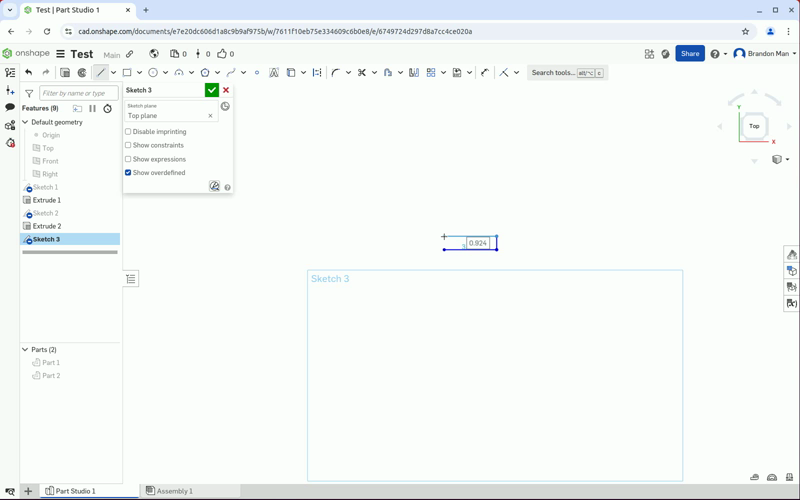
scroll(6)
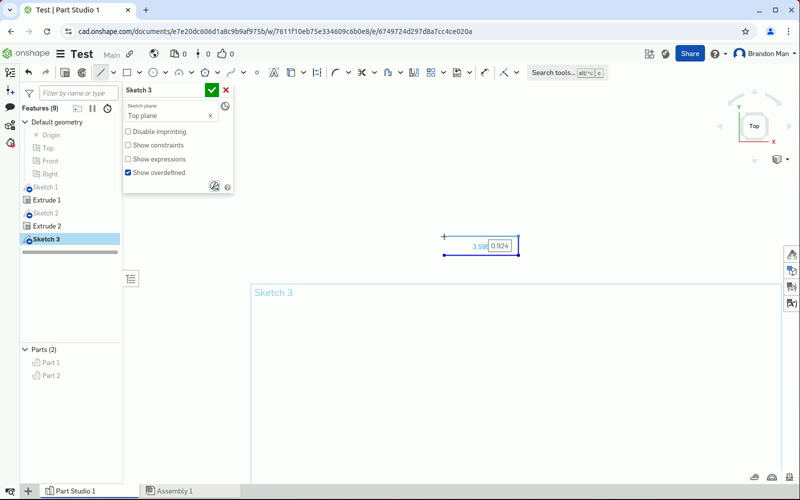
scroll(6)
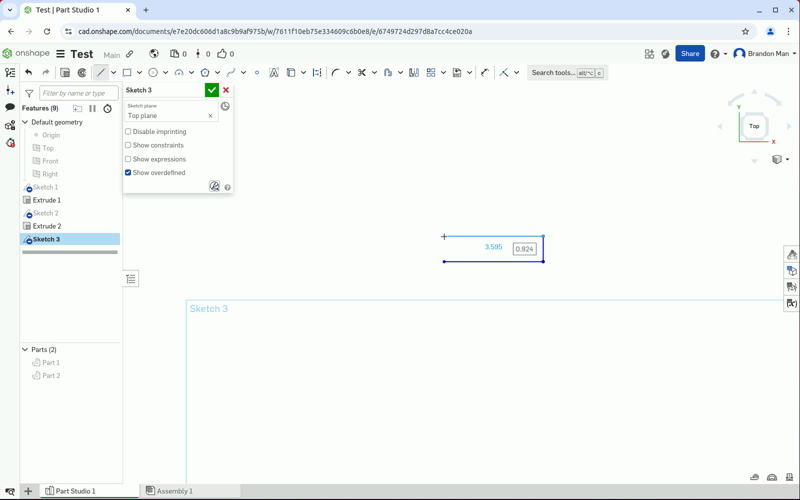
scroll(6)
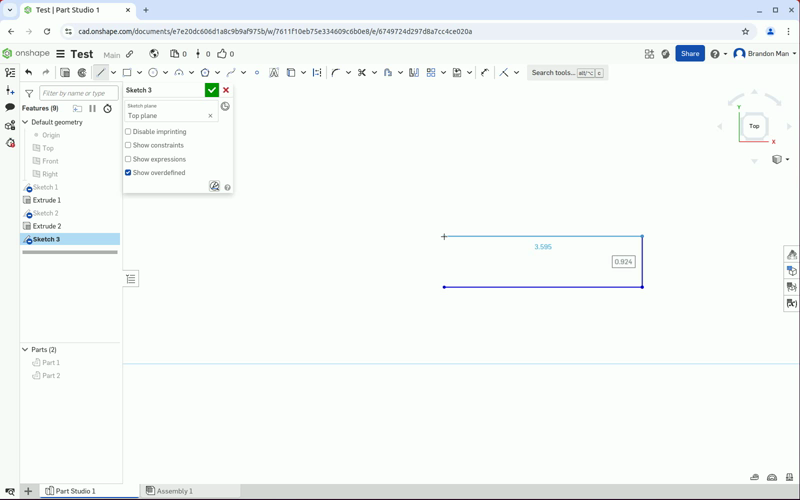
click(444, 236)
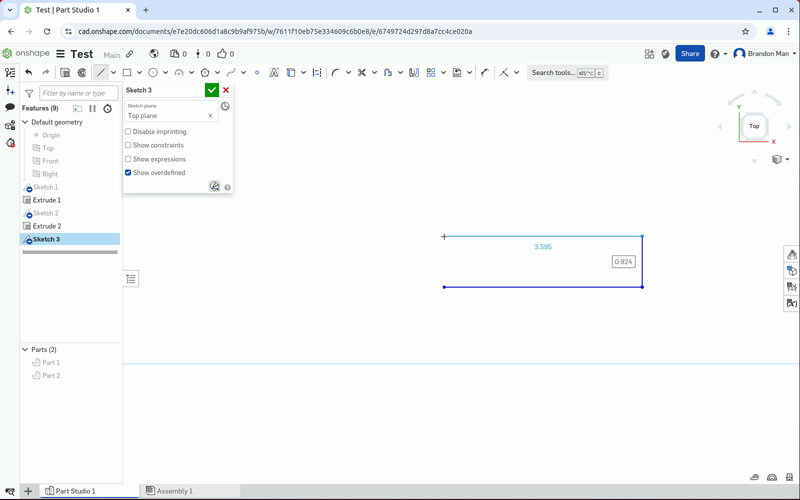
scroll(-6)
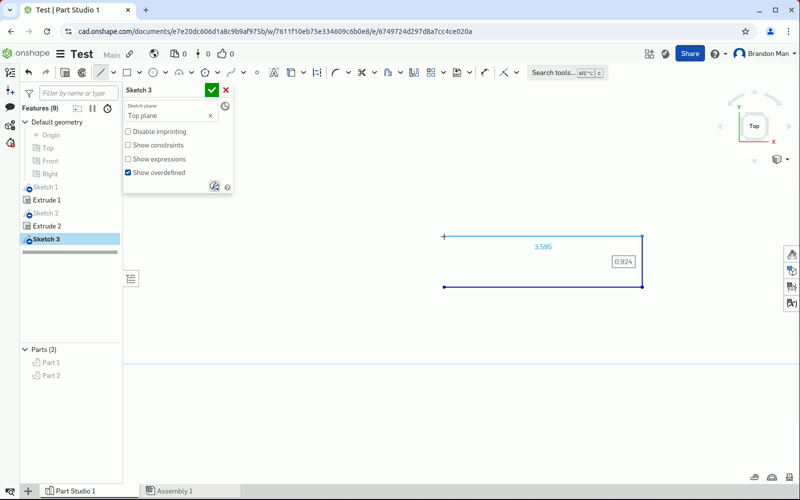
scroll(-6)
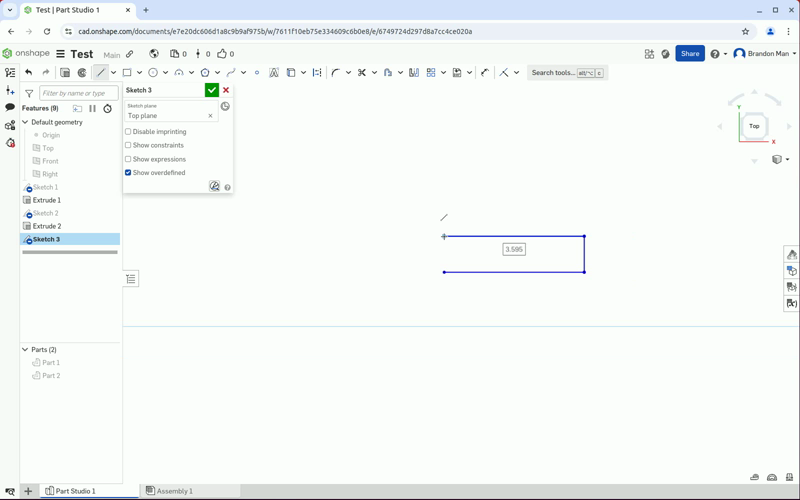
scroll(-6)
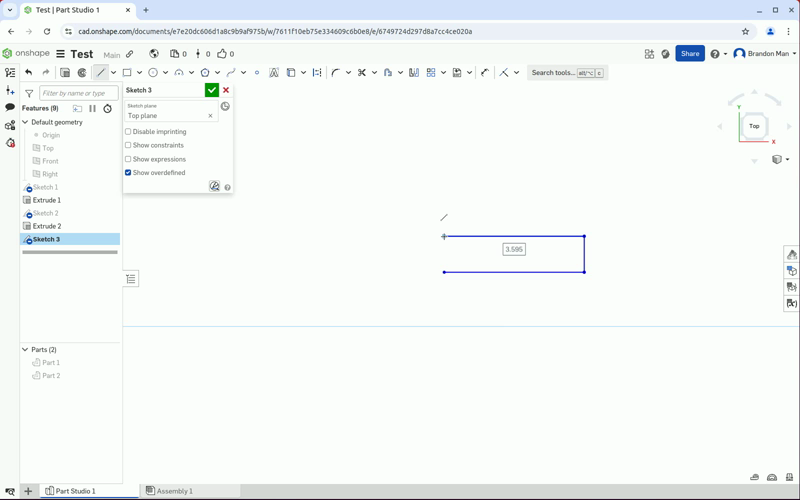
scroll(-6)
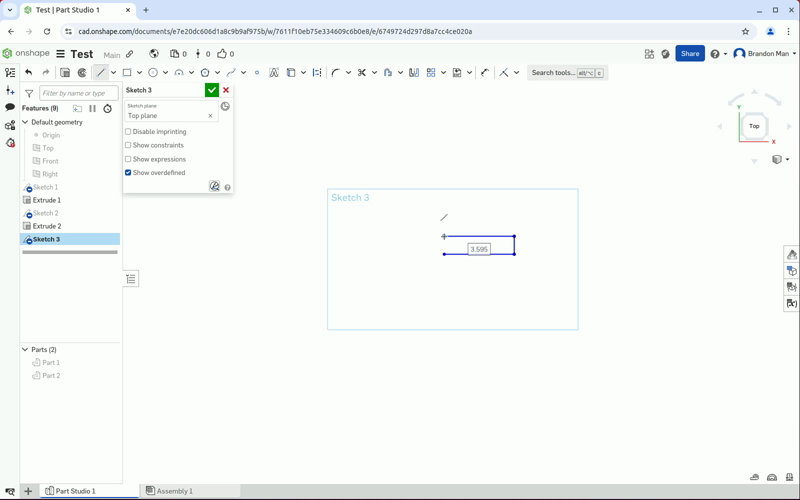
scroll(-6)
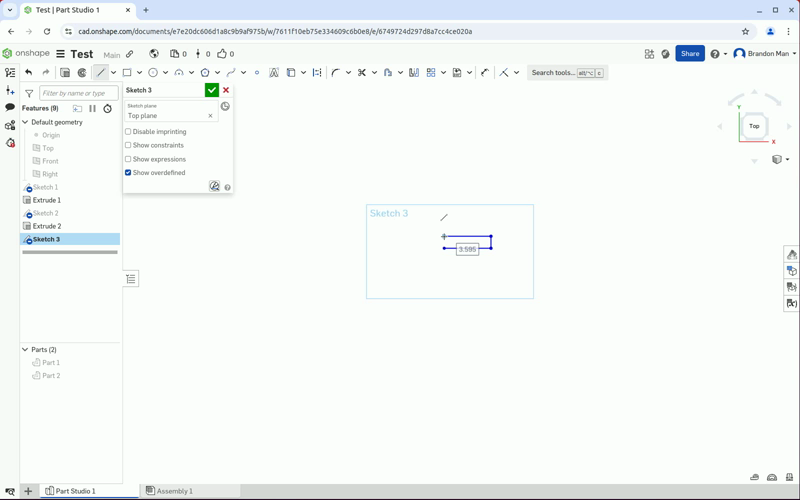
scroll(-6)
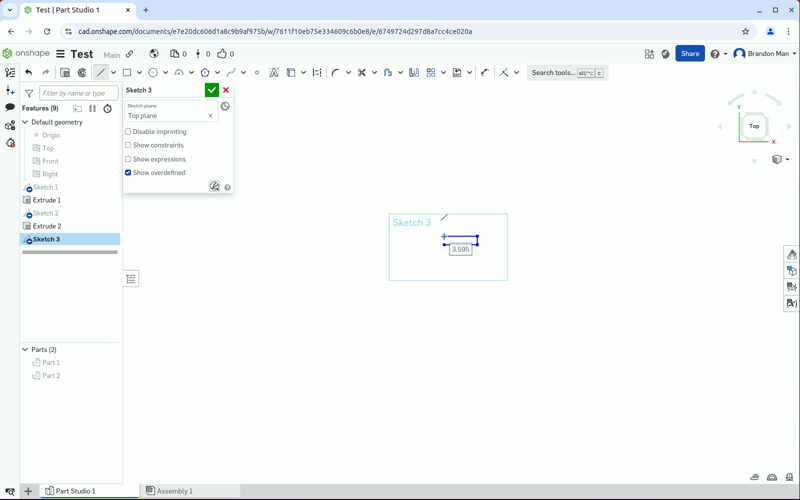
scroll(-6)
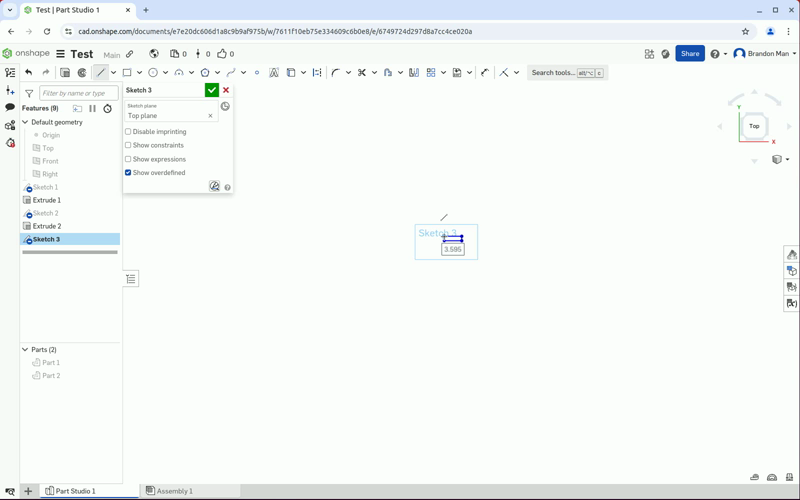
key_up(shift)
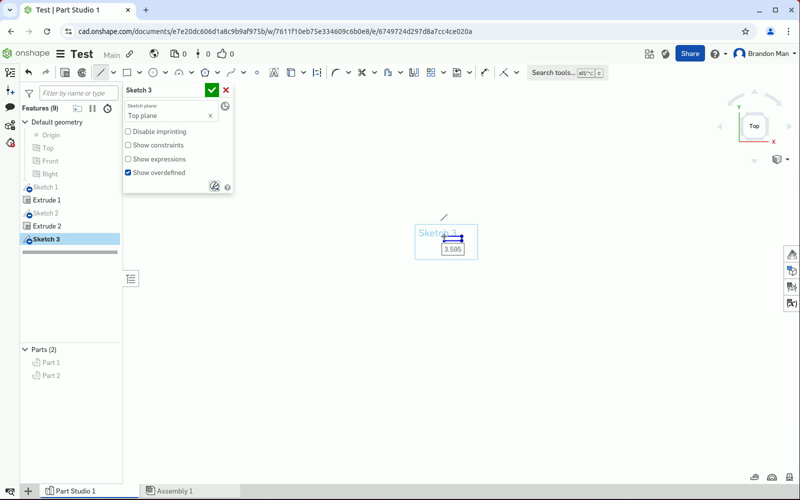
mouse_move(474, 236)
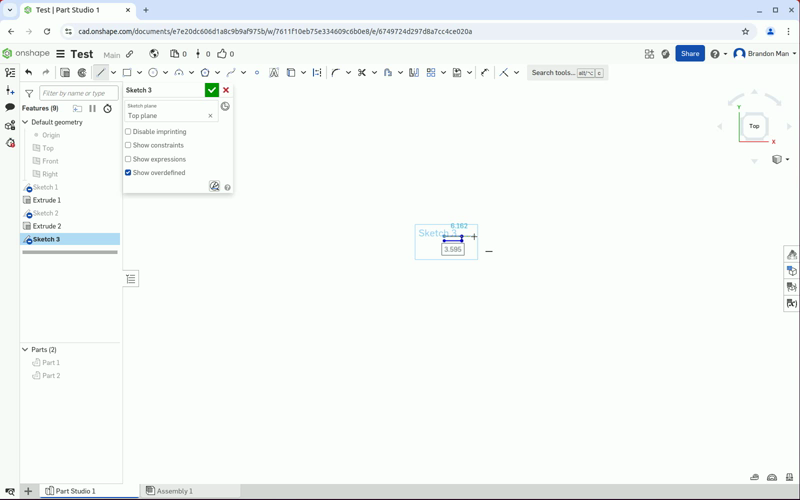
key_down(shift)
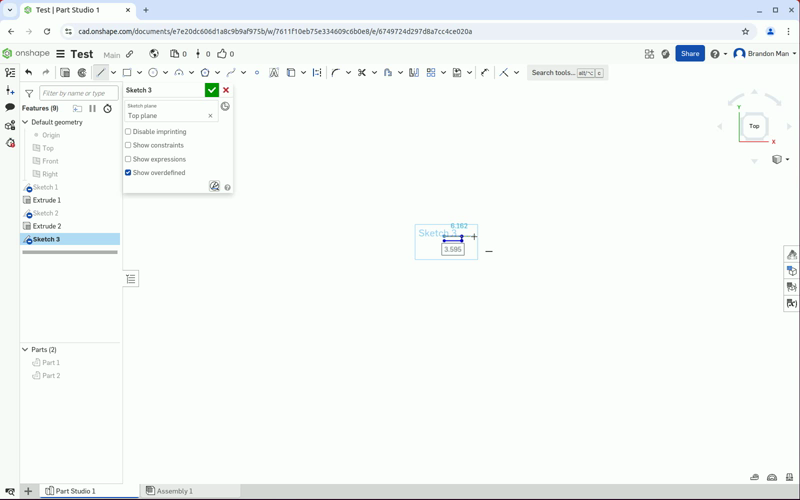
mouse_move(444, 240)
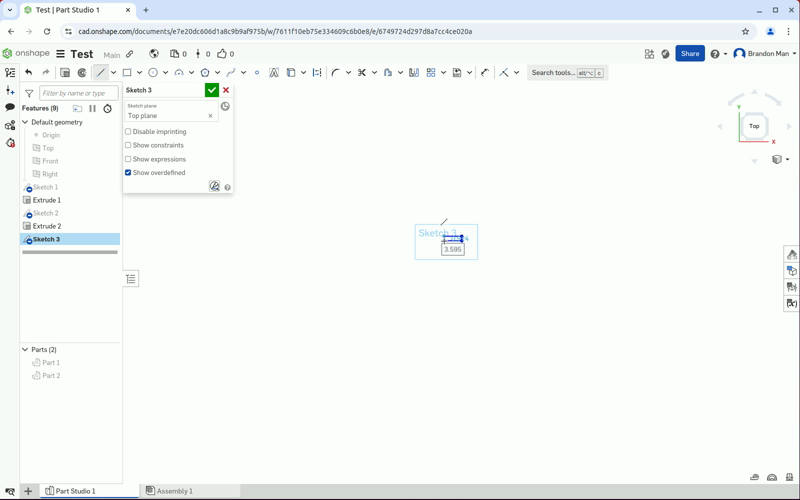
scroll(6)
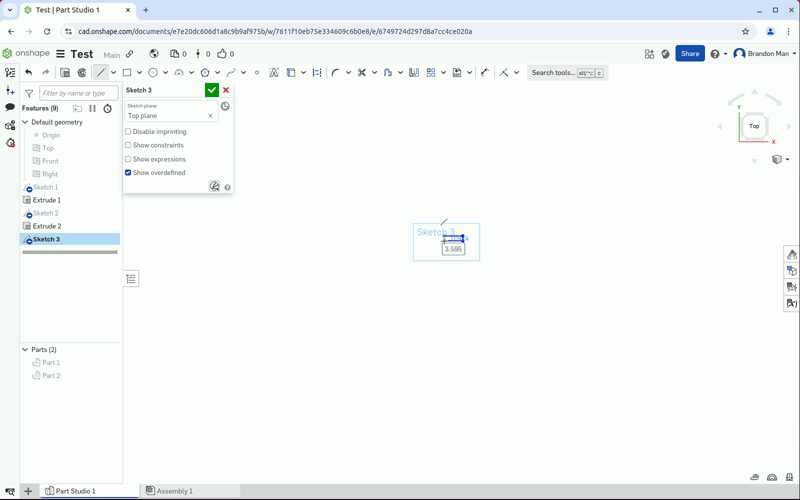
scroll(6)
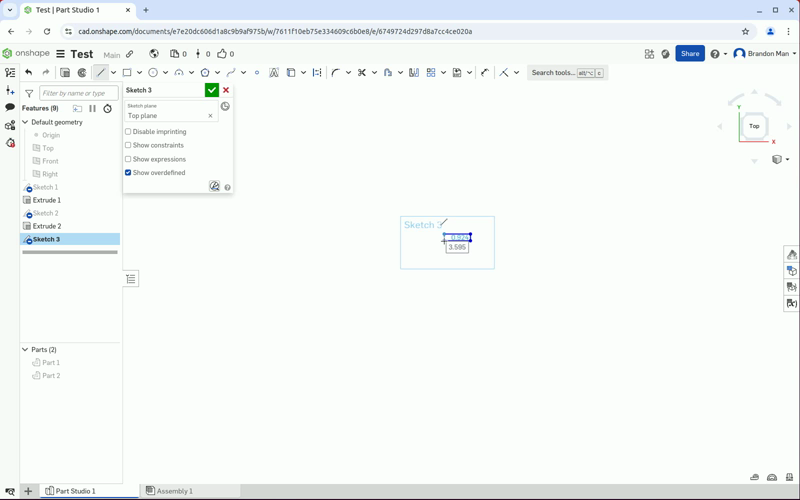
scroll(6)
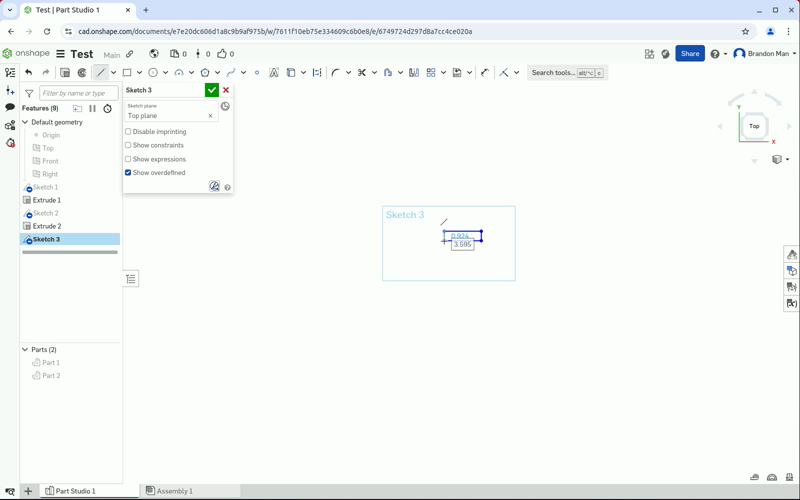
scroll(6)
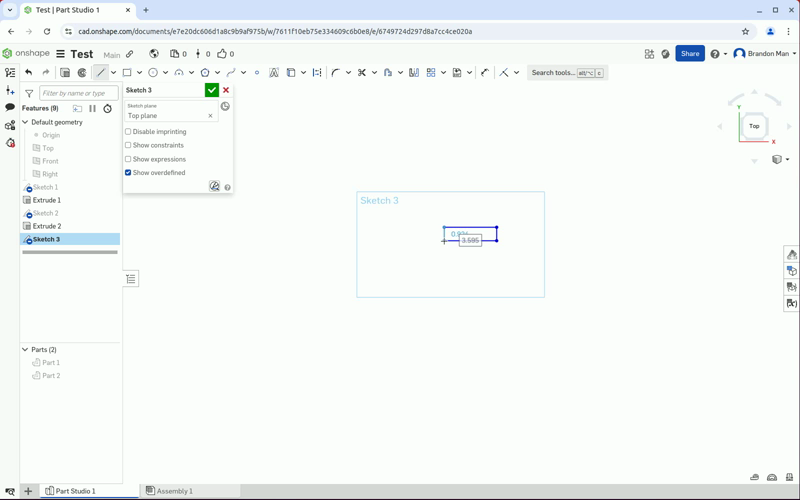
scroll(6)
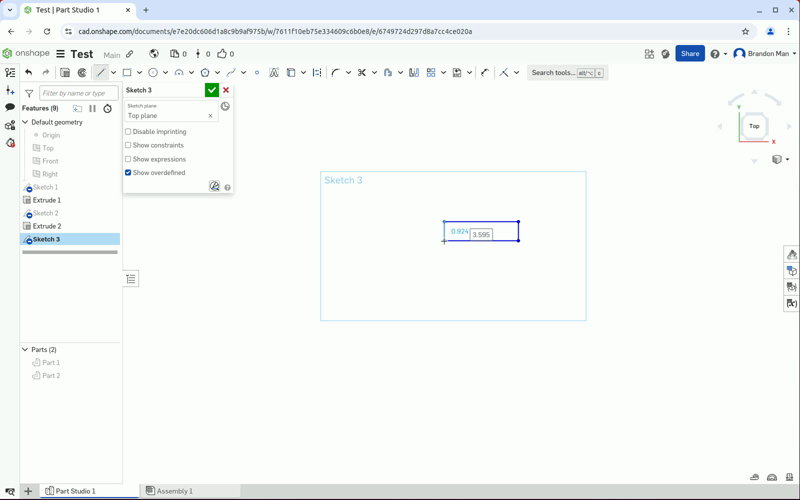
scroll(6)
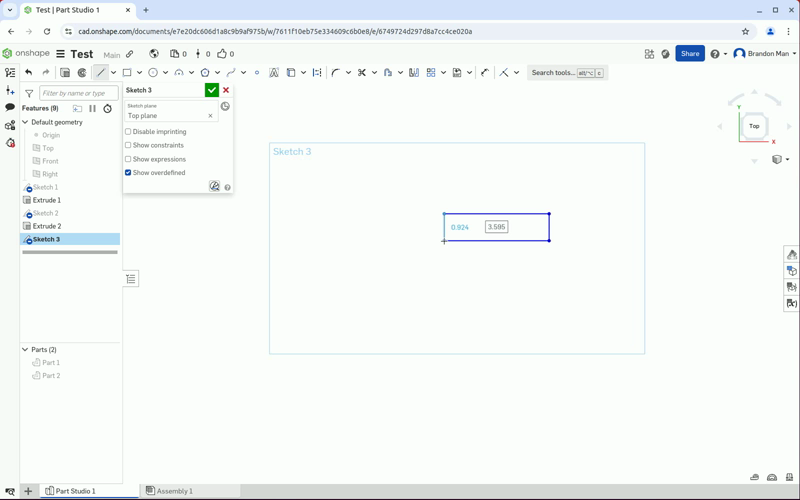
scroll(6)
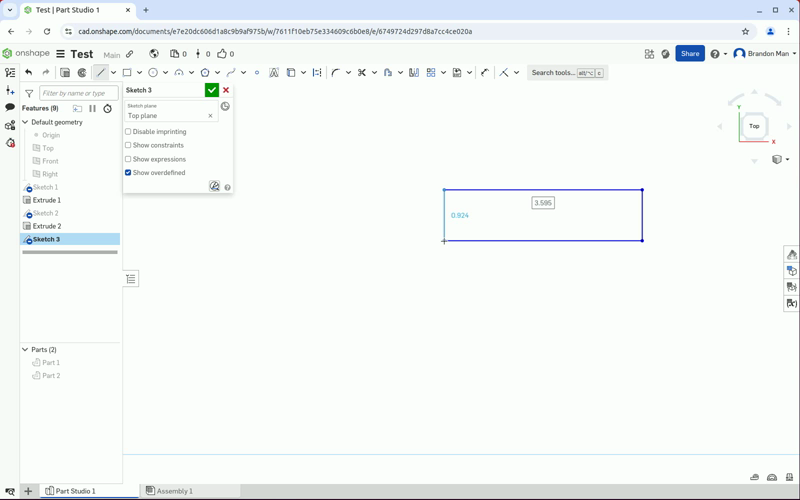
key_up(shift)
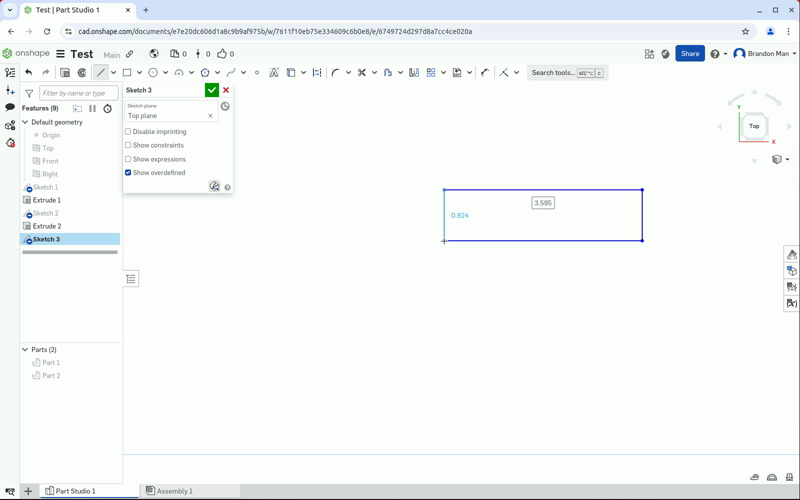
click(444, 240)
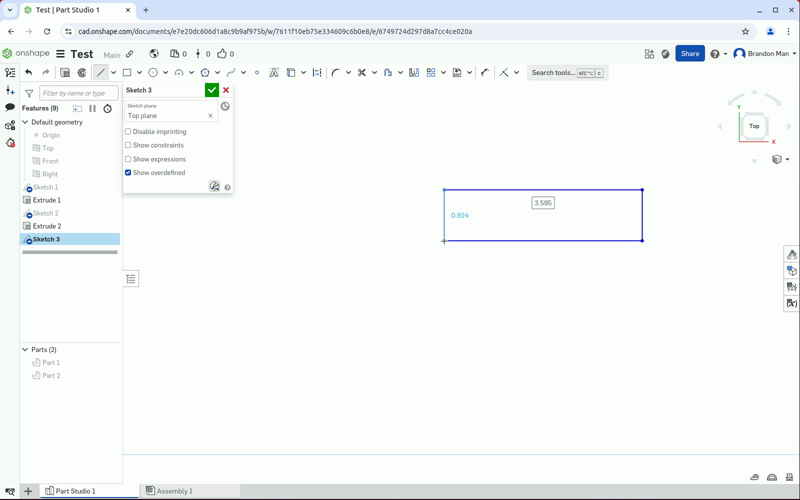
scroll(-6)
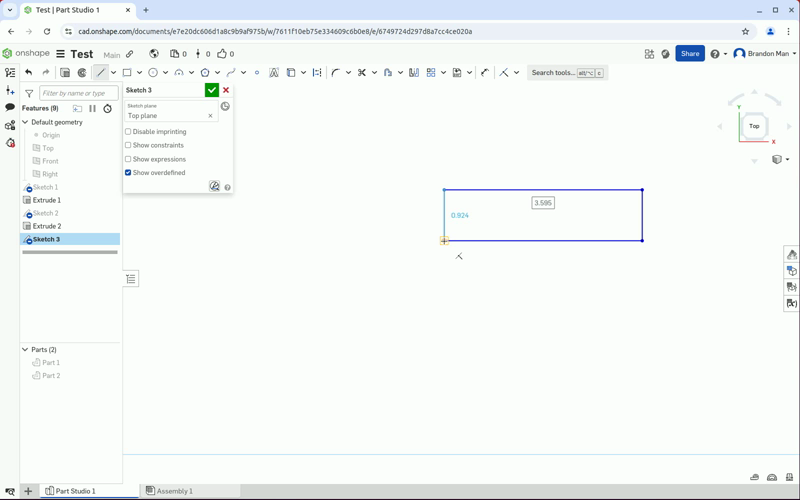
scroll(-6)
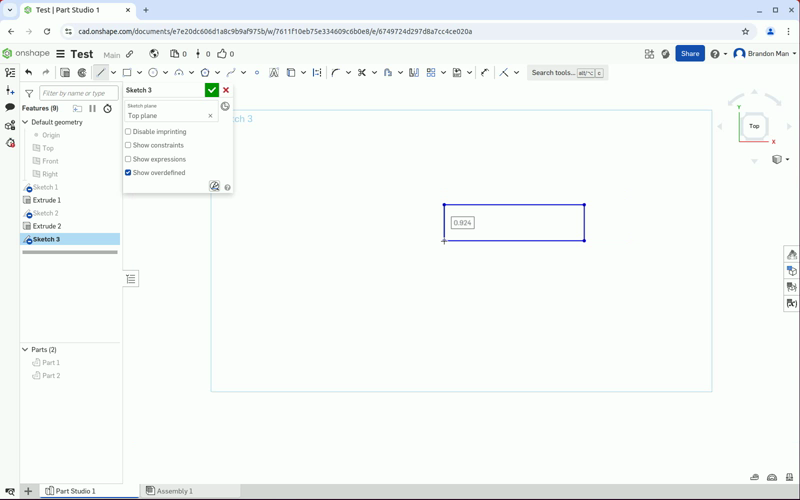
scroll(-6)
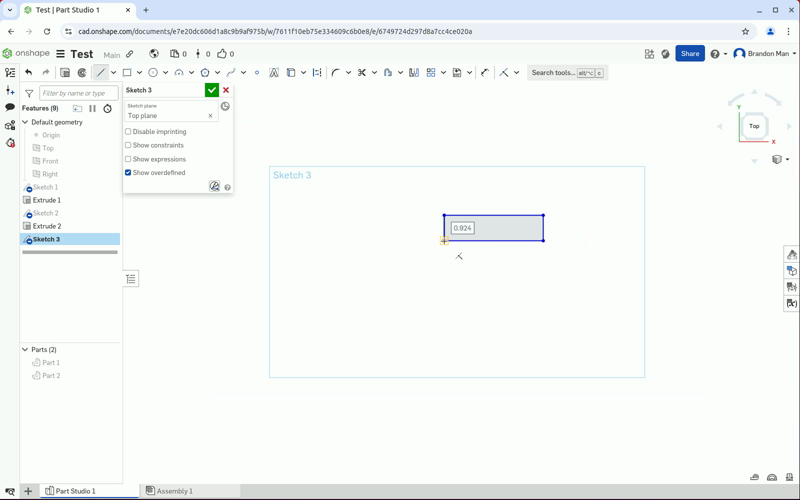
scroll(-6)
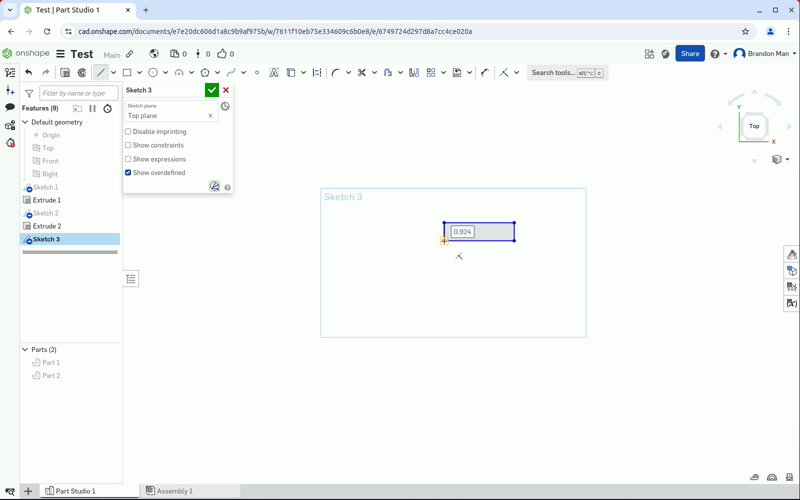
scroll(-6)
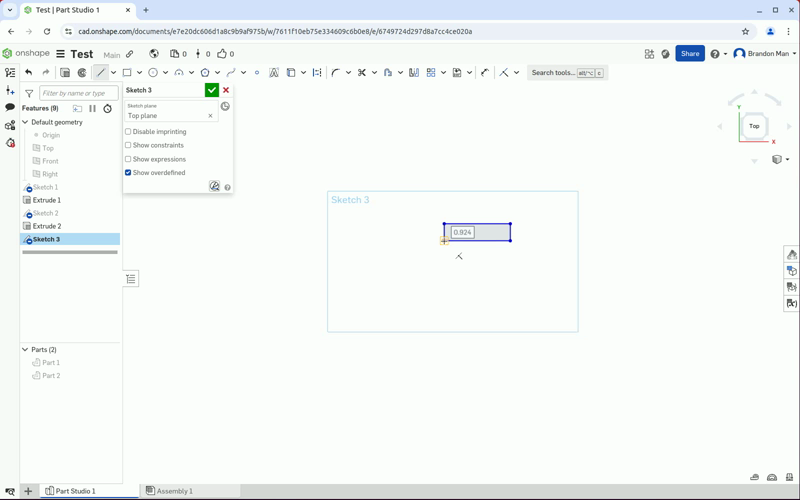
scroll(-6)
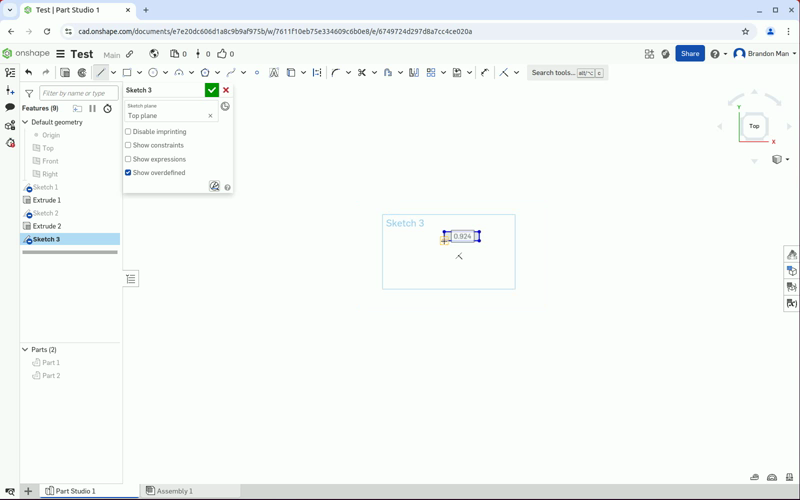
scroll(-6)
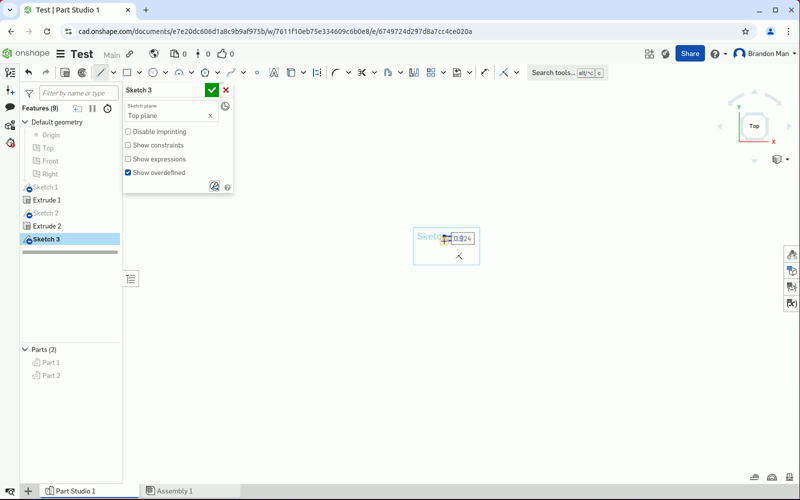
key(esc)
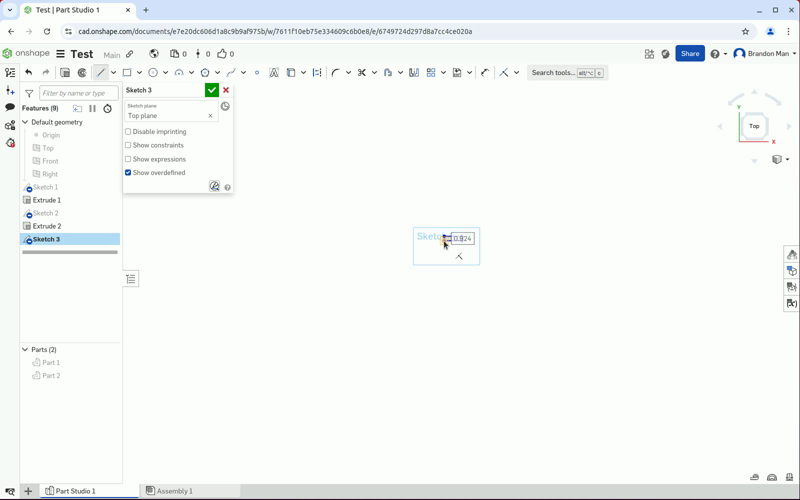
mouse_move(448, 240)
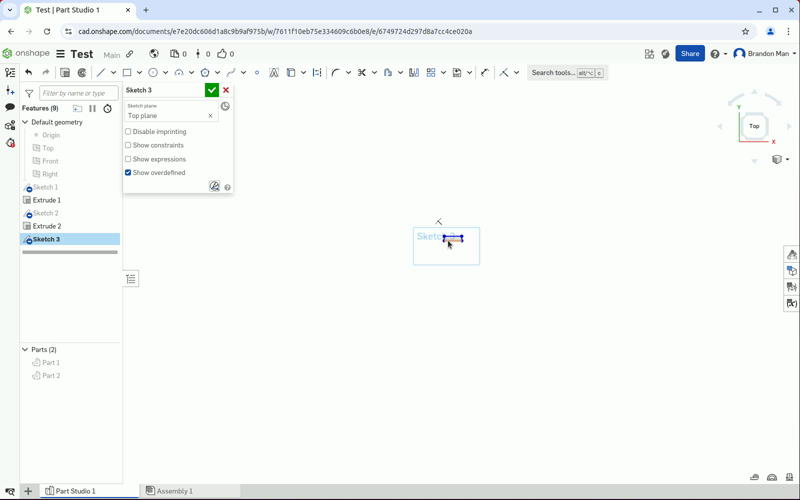
scroll(6)
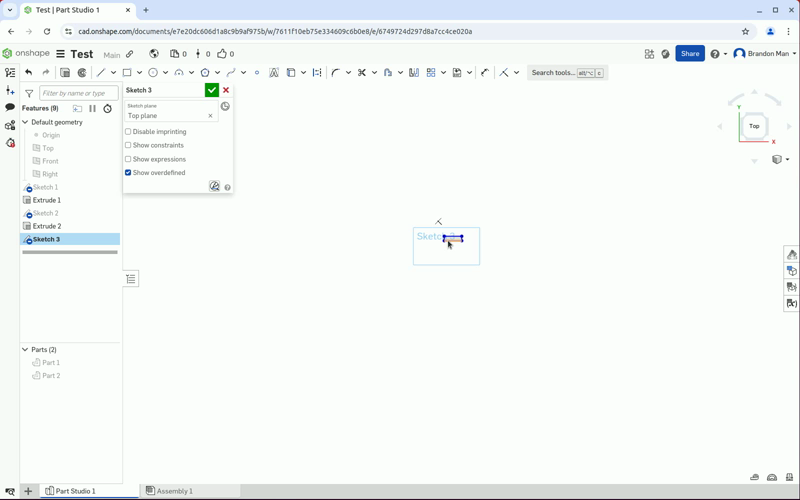
scroll(6)
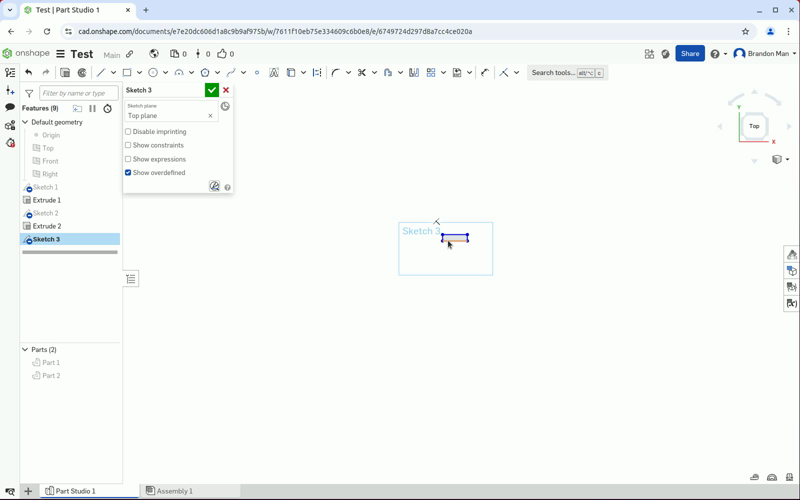
scroll(6)
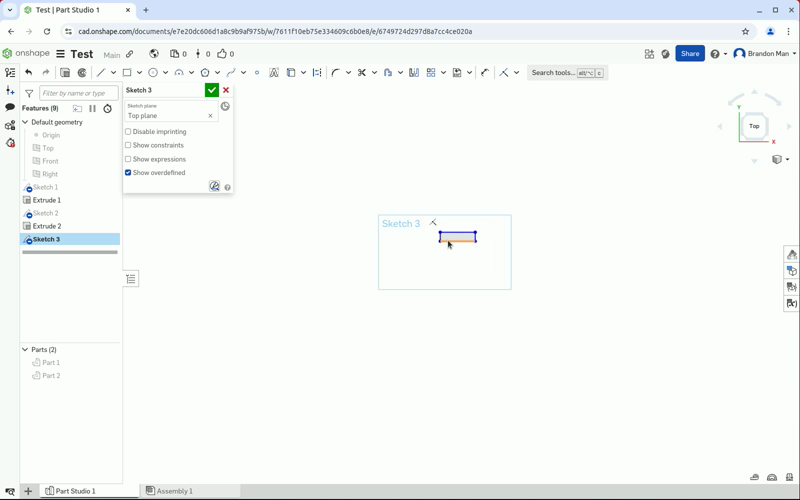
scroll(6)
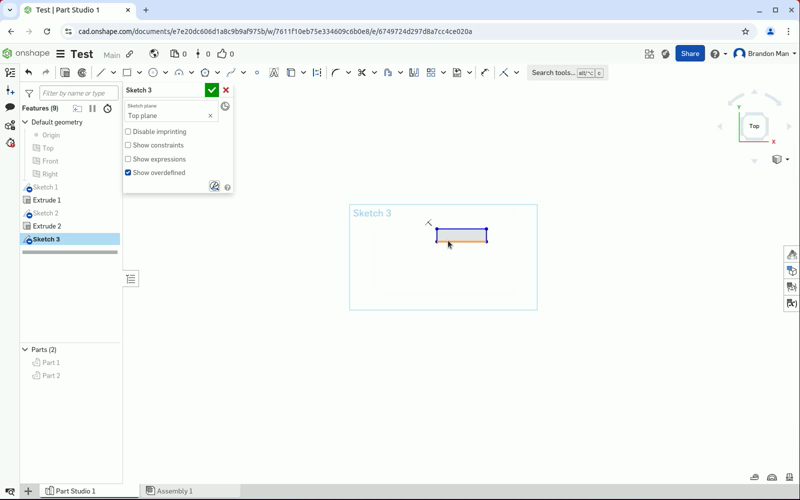
scroll(6)
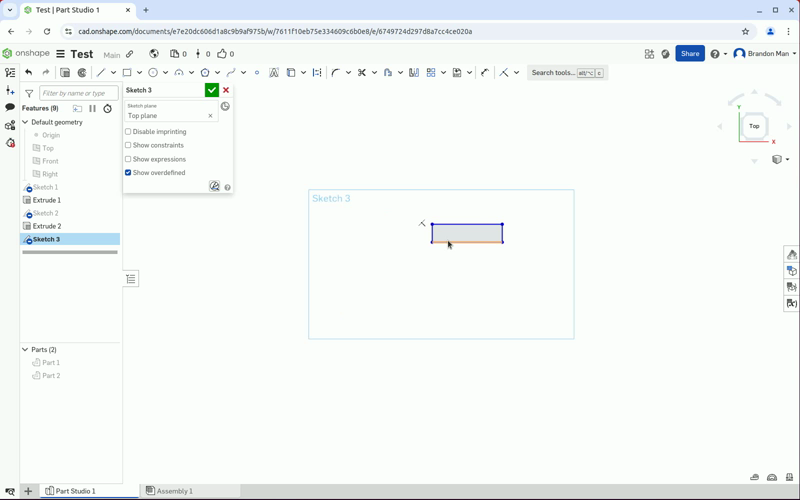
scroll(6)
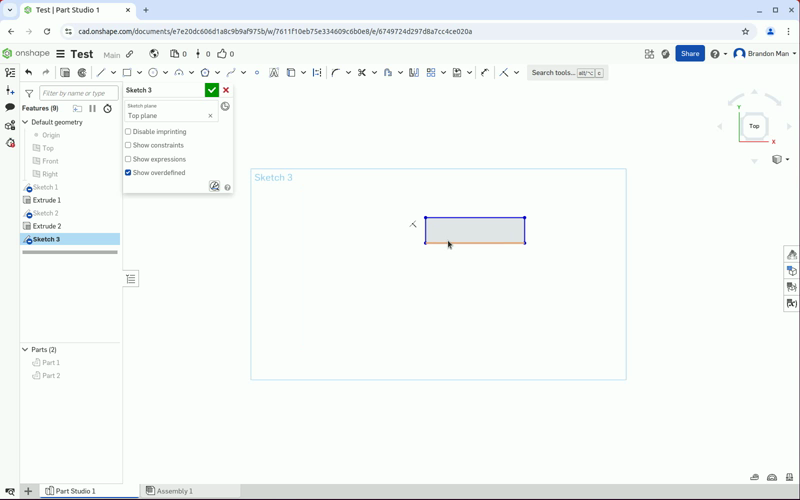
scroll(6)
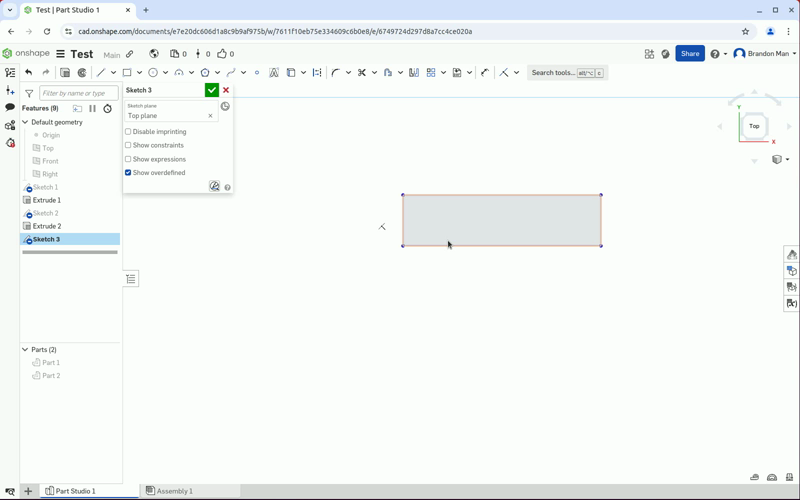
click(448, 240)
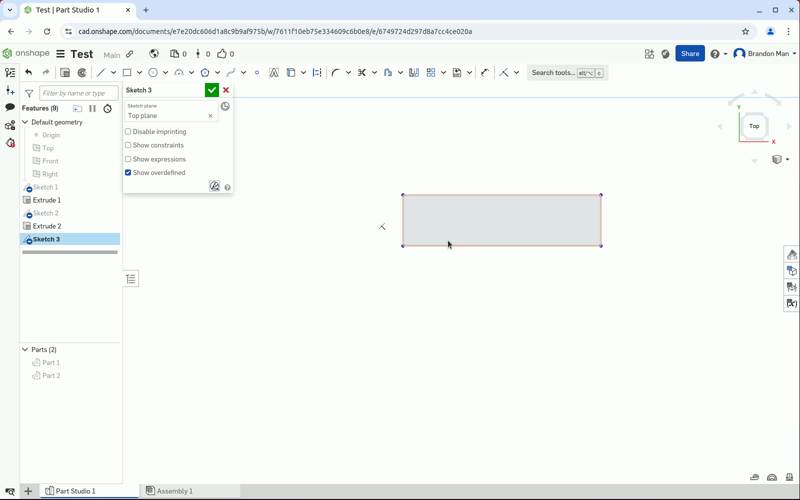
scroll(-6)
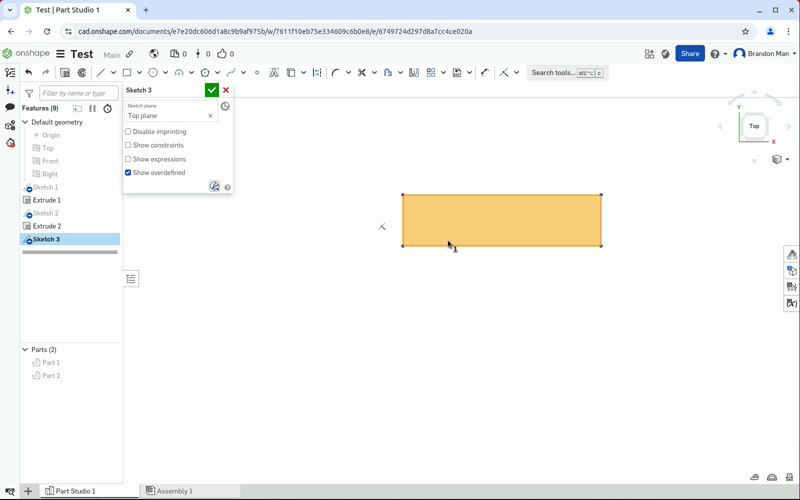
scroll(-6)
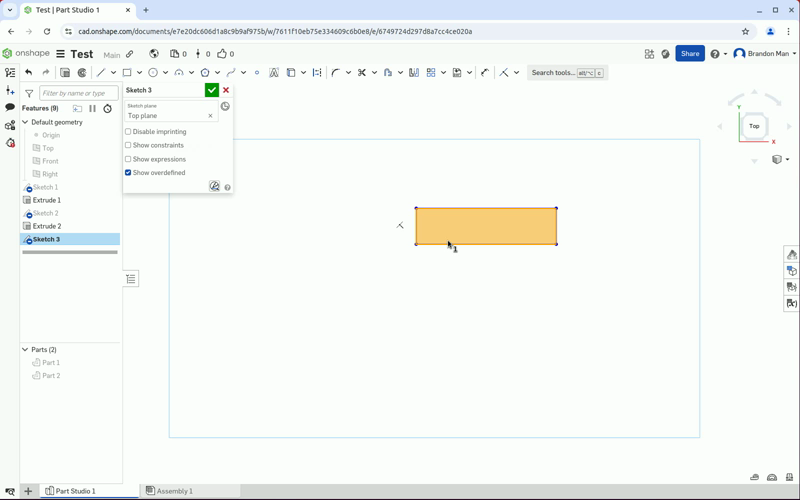
scroll(-6)
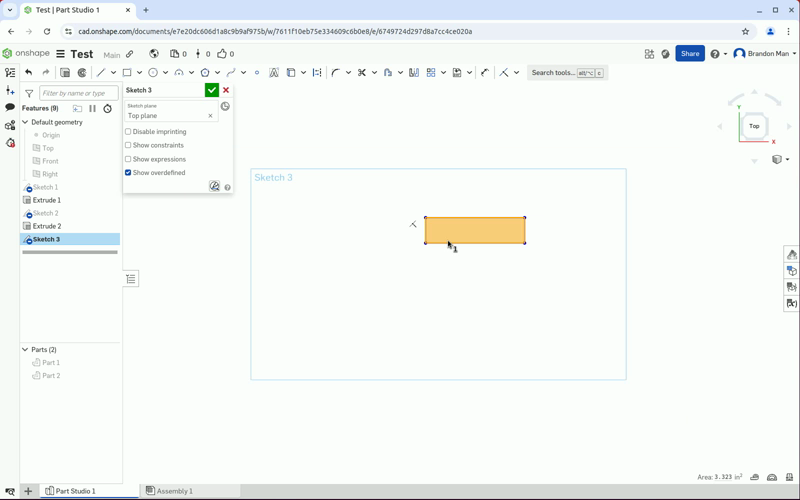
scroll(-6)
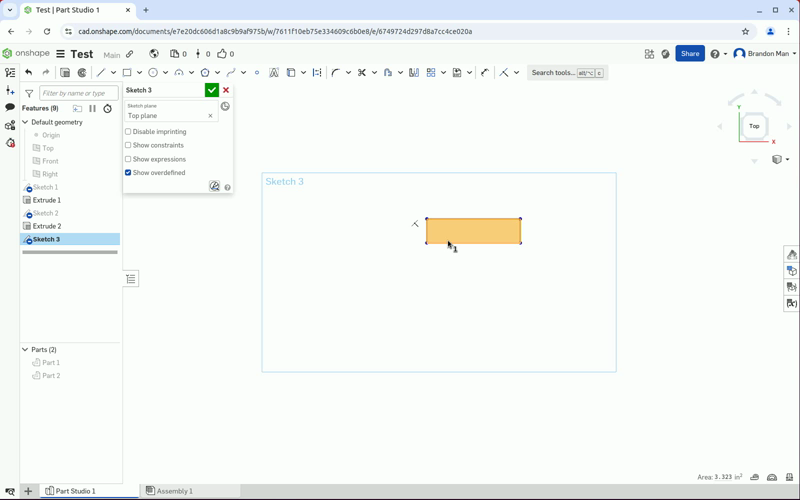
scroll(-6)
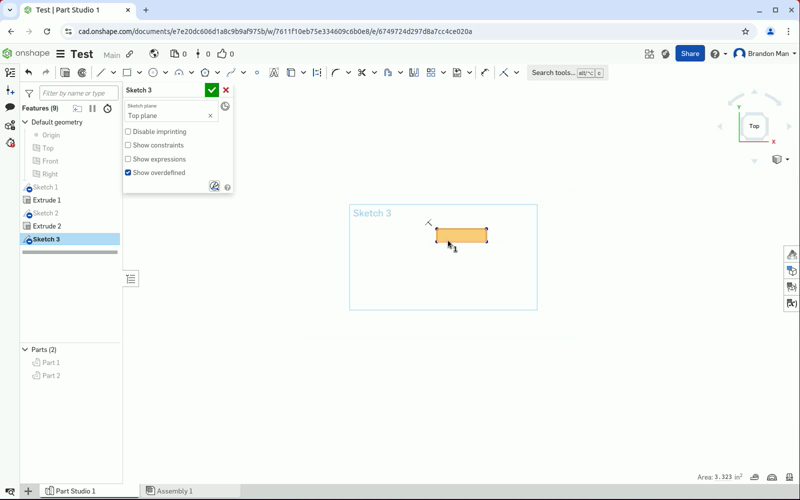
scroll(-6)
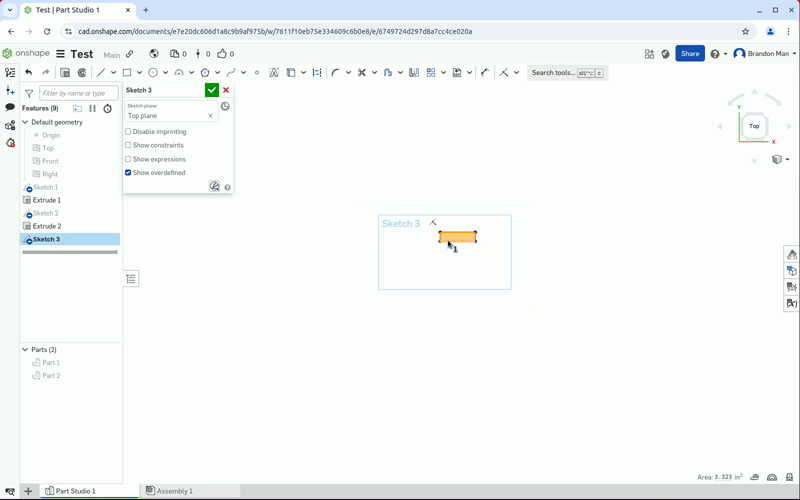
scroll(-6)
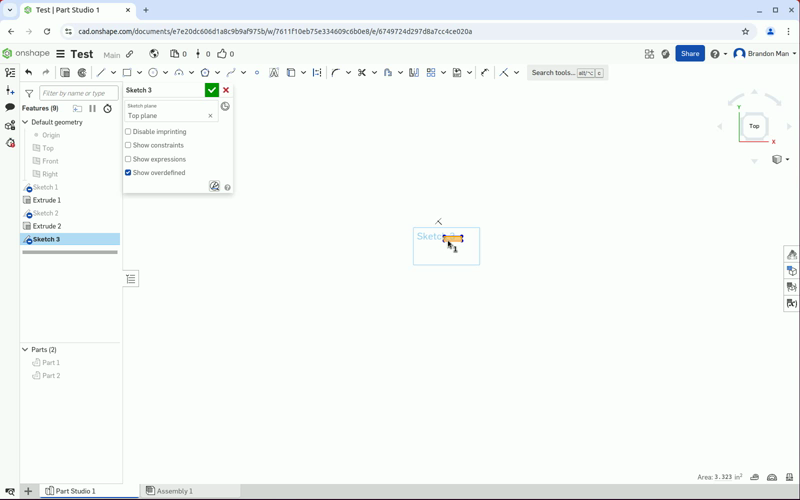
mouse_move(73, 352)
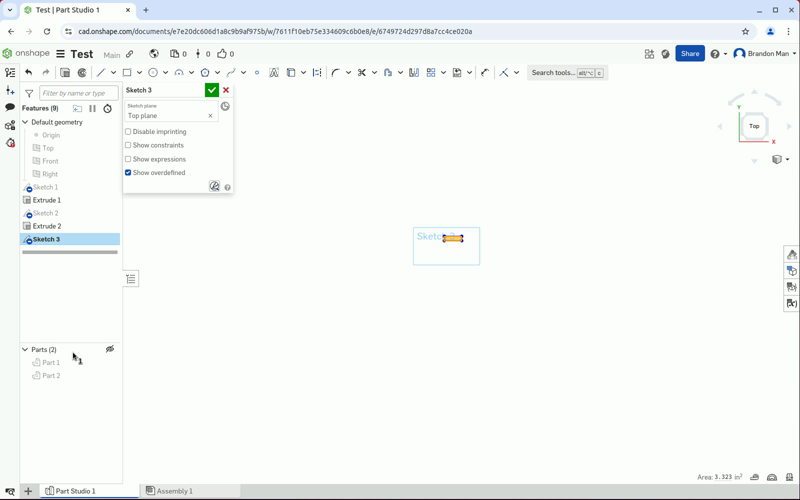
key(shift+y)
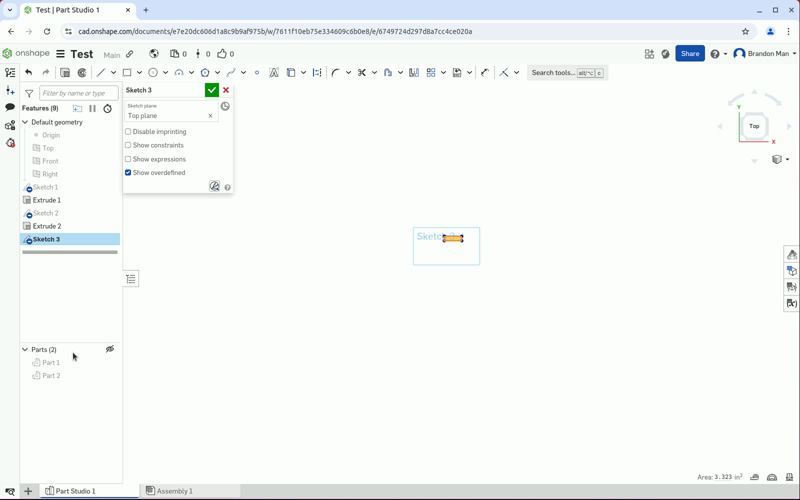
key(shift+e)
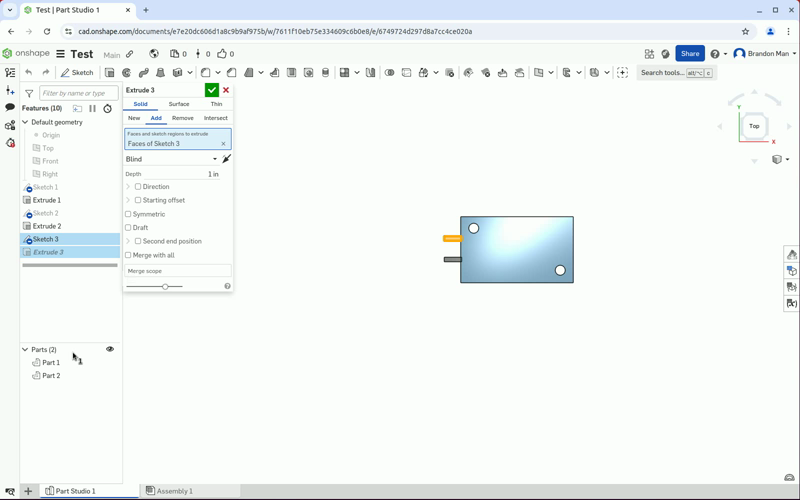
mouse_move(143, 106)
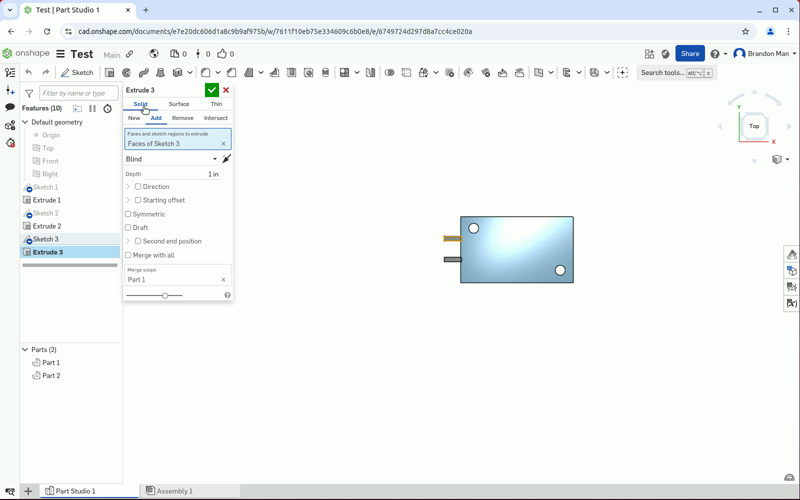
click(143, 106)
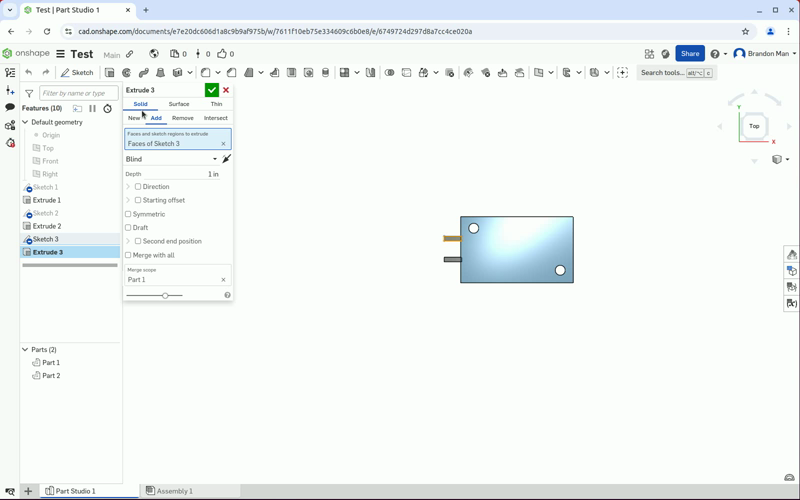
mouse_move(137, 120)
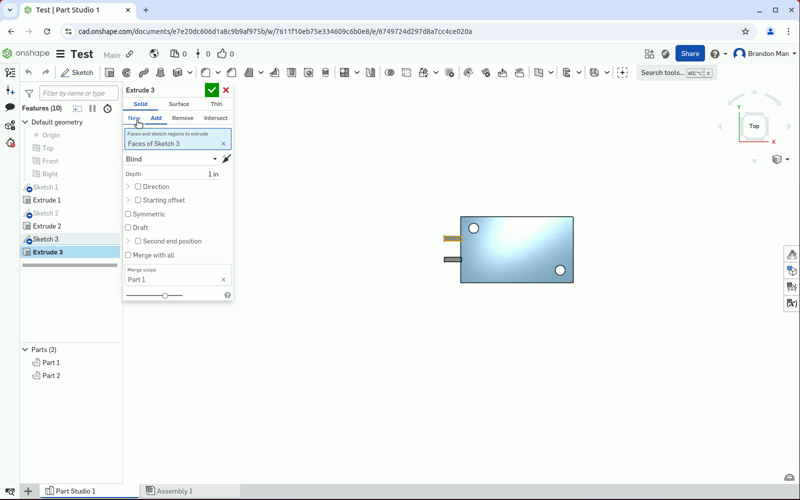
click(137, 120)
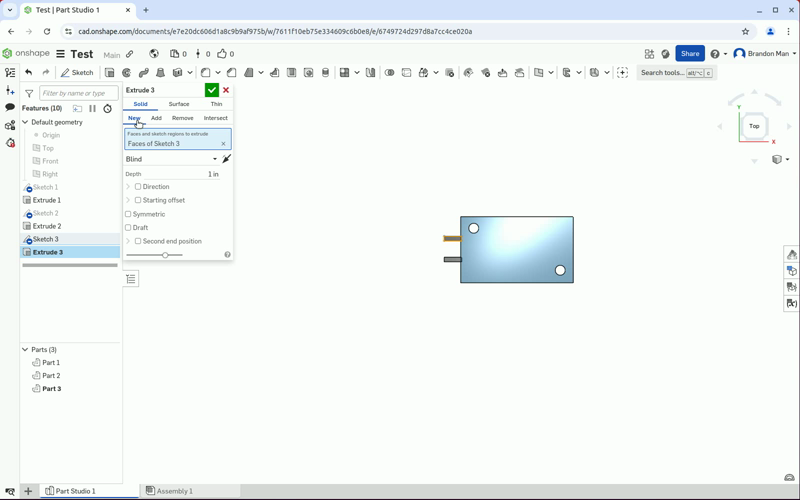
key(tab, 4)
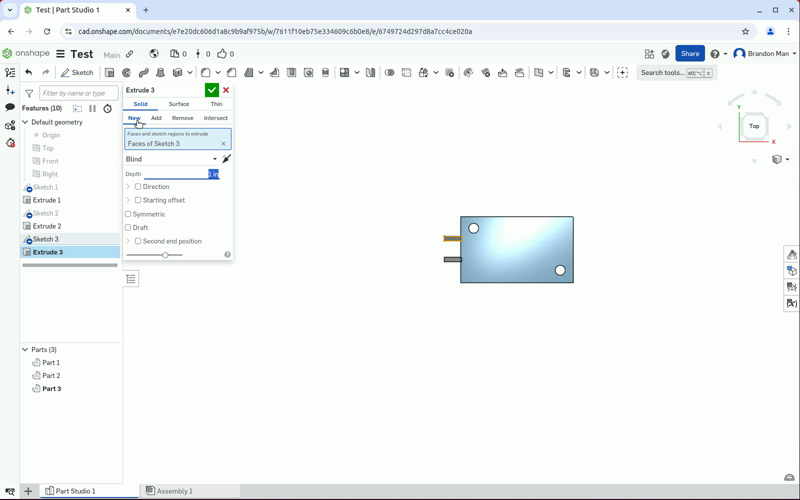
text(7.703)
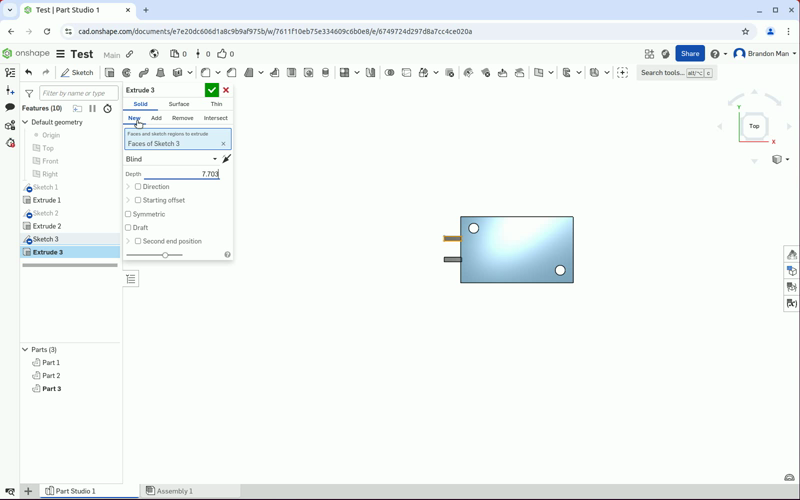
key(enter)
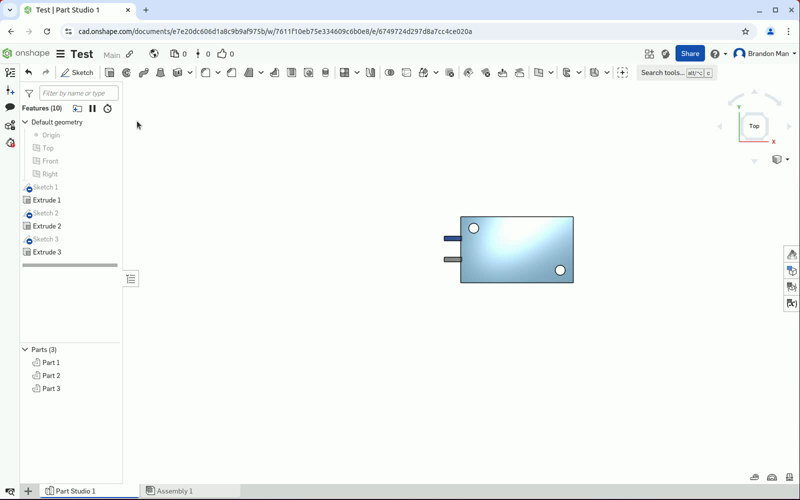
key(shift+h)
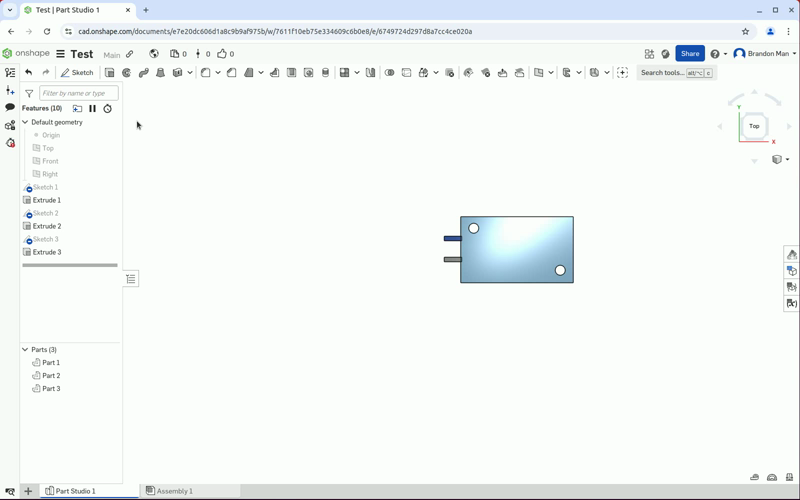
key(shift+h)
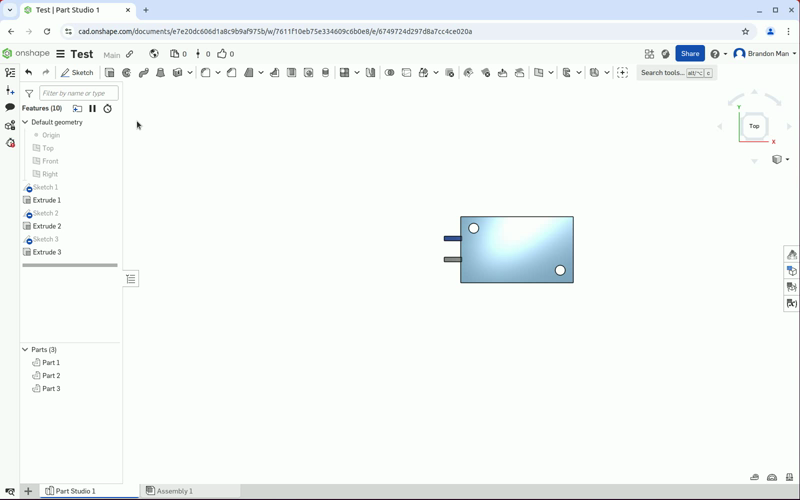
mouse_move(73, 189)
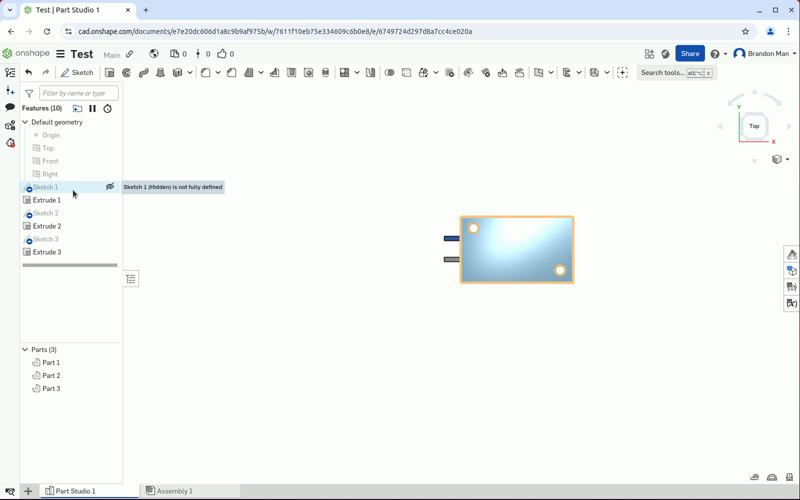
click(73, 189)
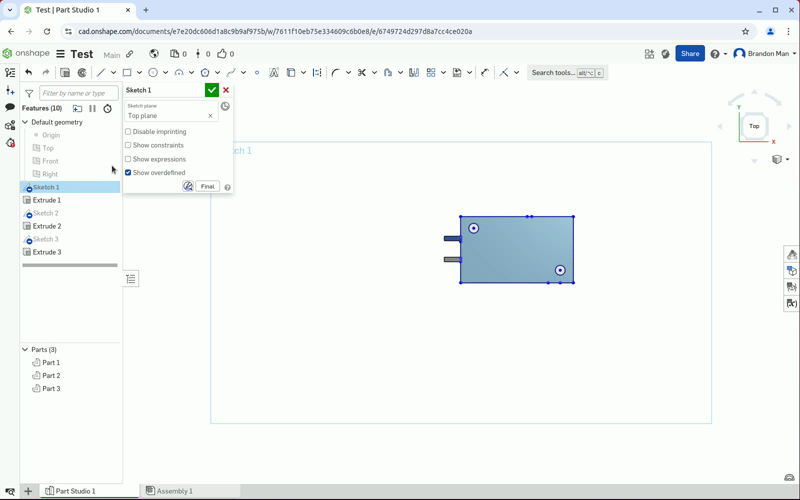
mouse_move(229, 92)
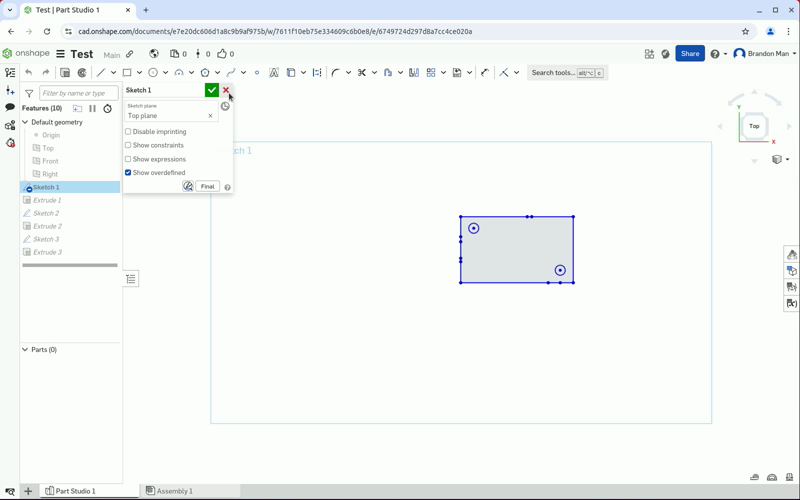
click(229, 92)
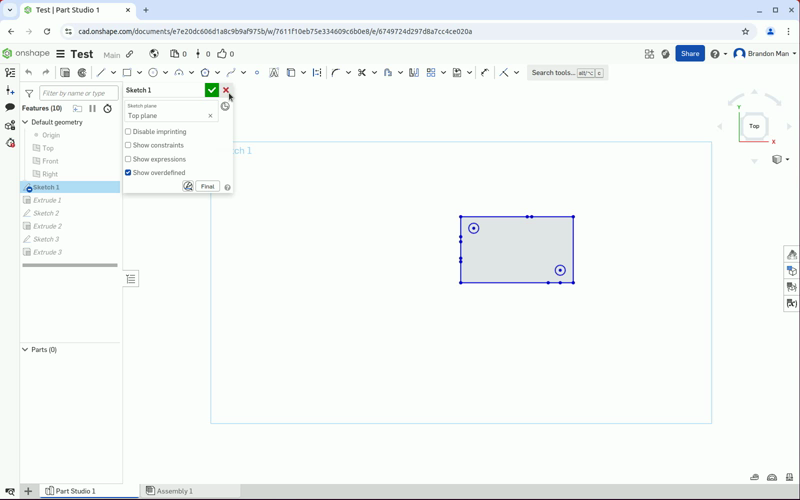
key(shift+s)
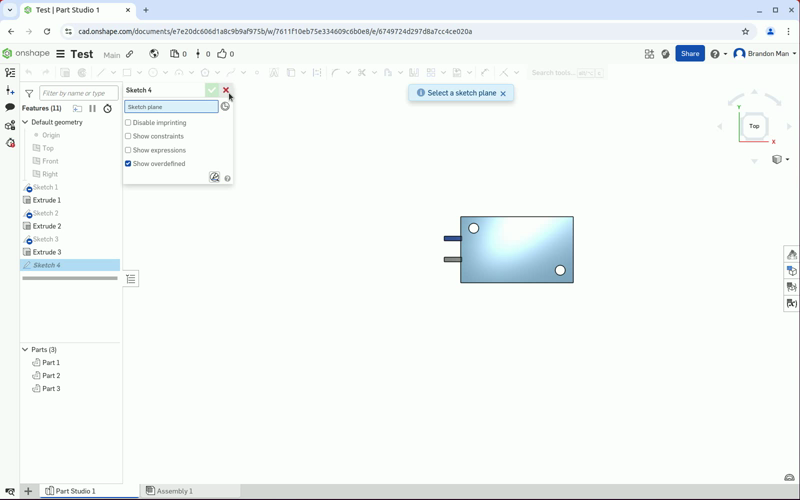
mouse_move(73, 150)
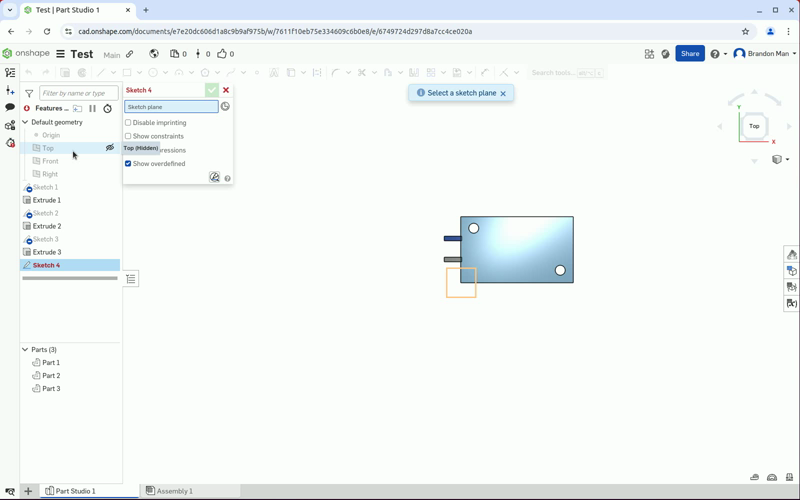
click(73, 150)
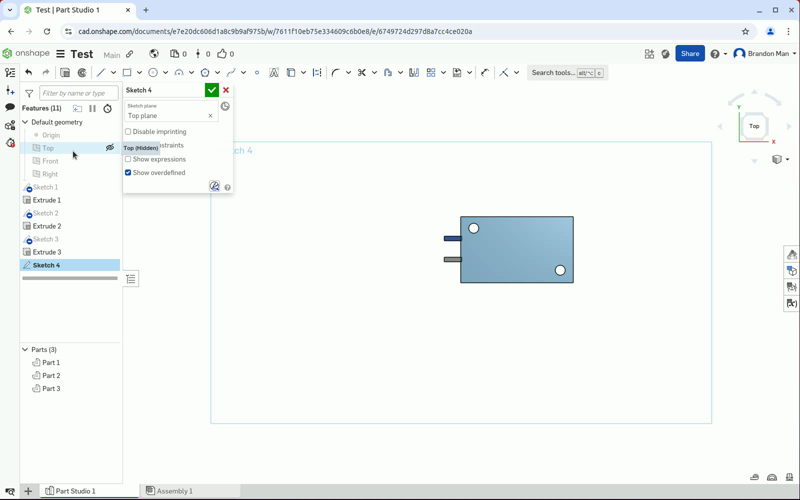
mouse_move(73, 352)
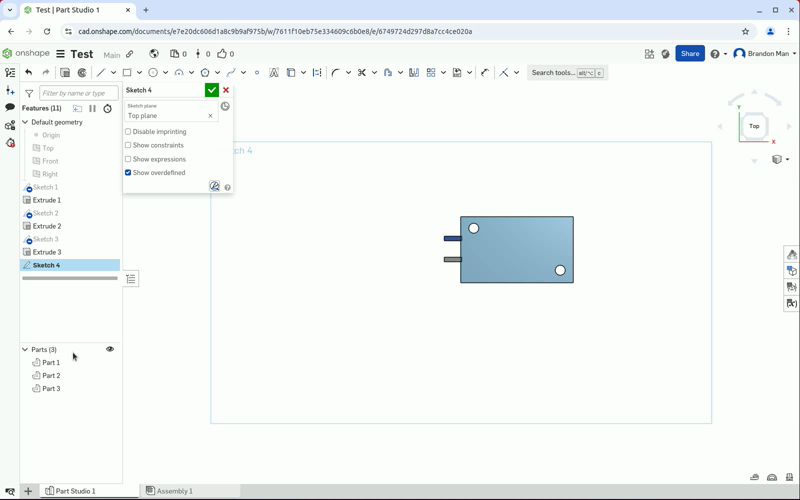
key(y)
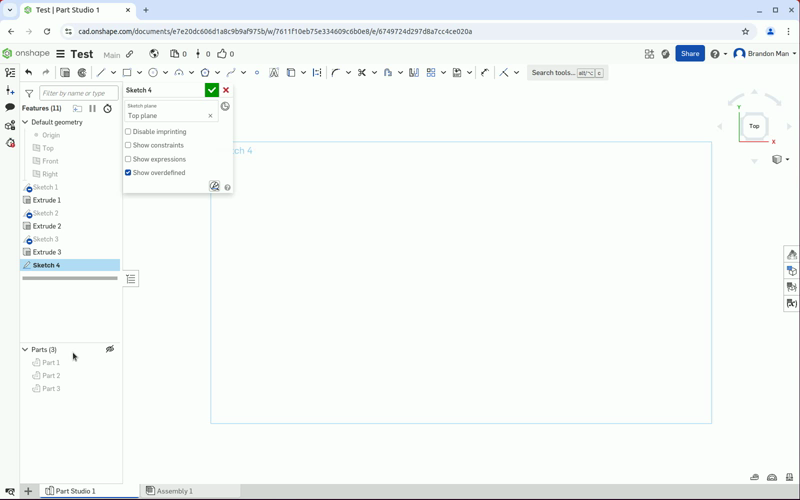
key(l)
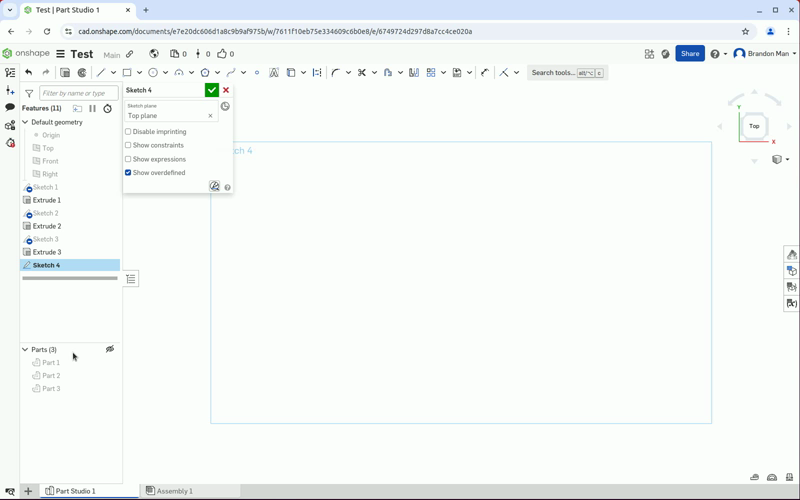
key_down(shift)
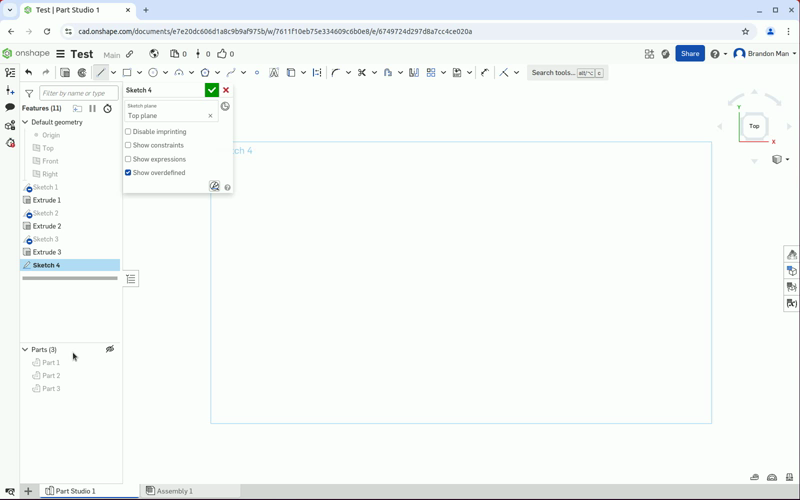
mouse_move(527, 216)
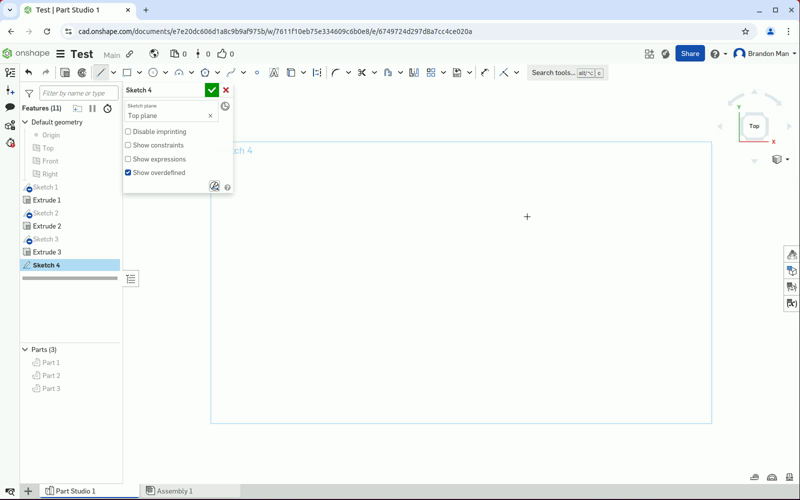
click(527, 216)
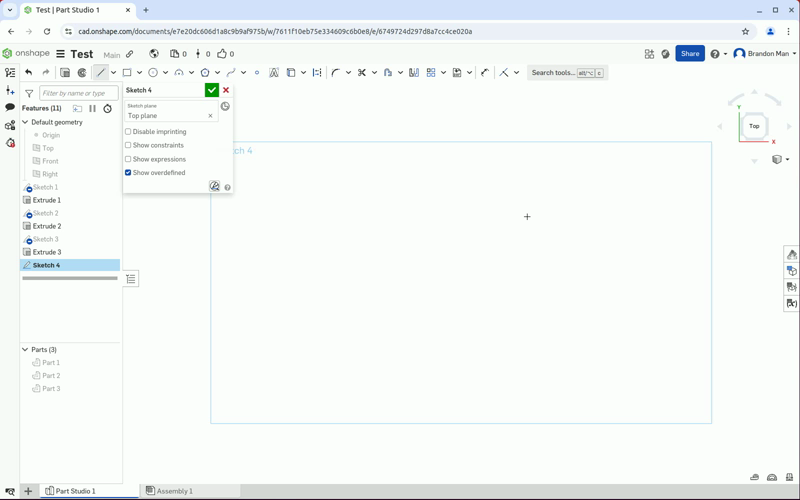
key_up(shift)
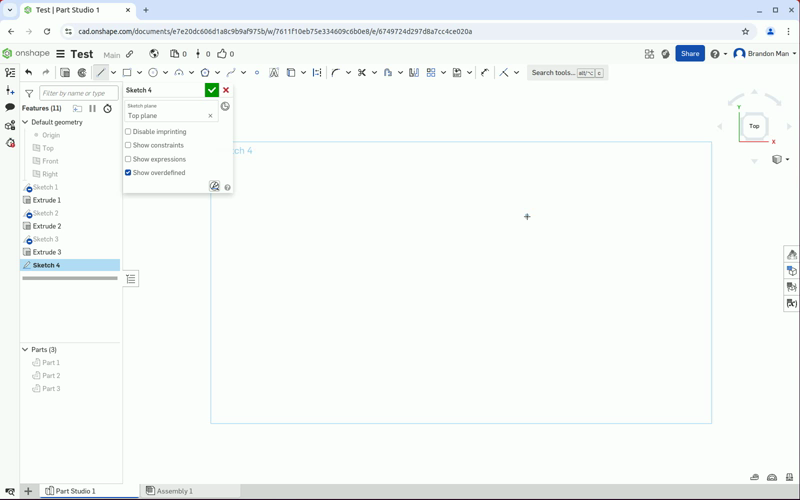
key_down(shift)
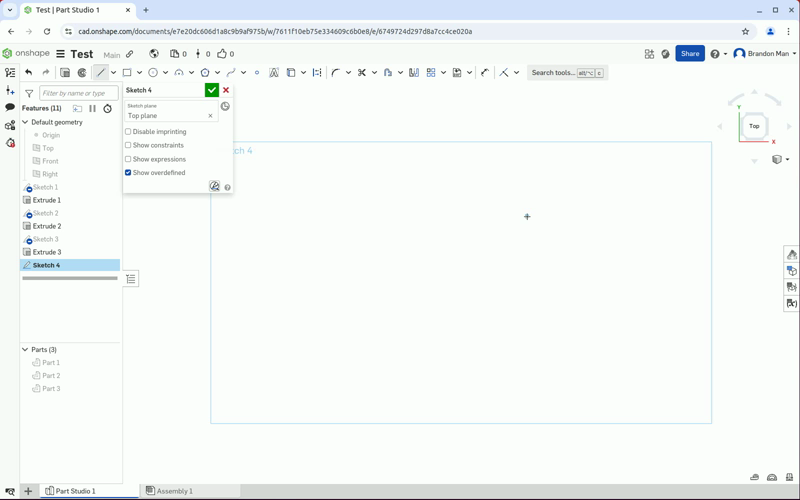
mouse_move(557, 216)
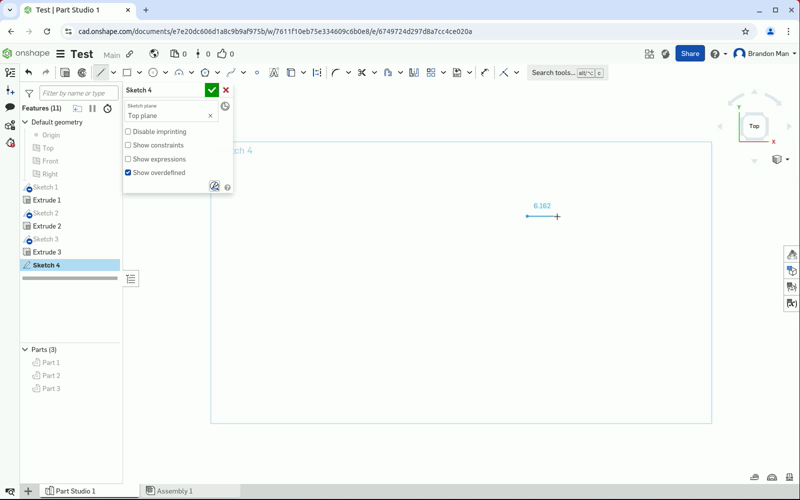
mouse_move(531, 216)
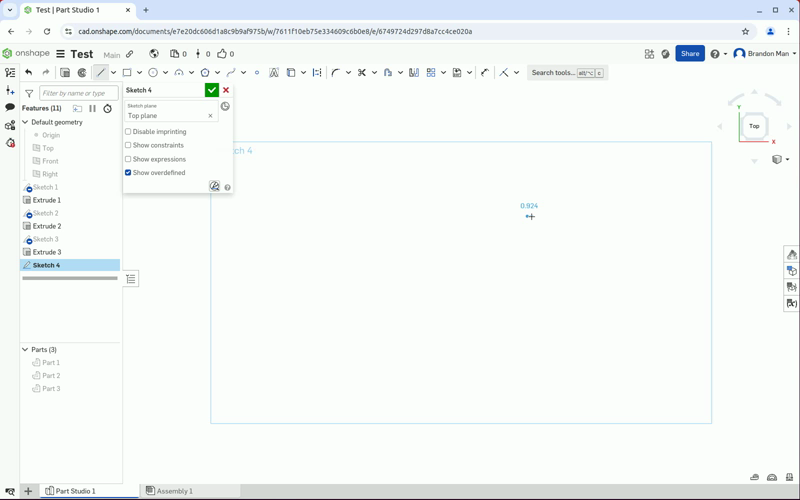
scroll(6)
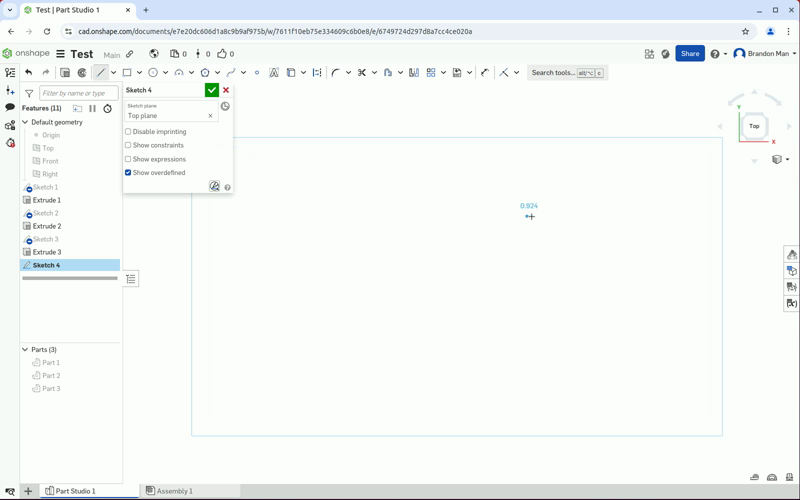
scroll(6)
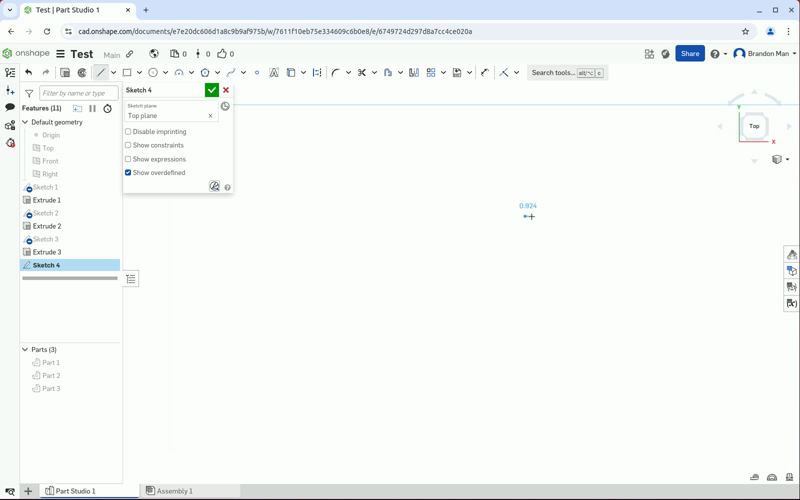
scroll(6)
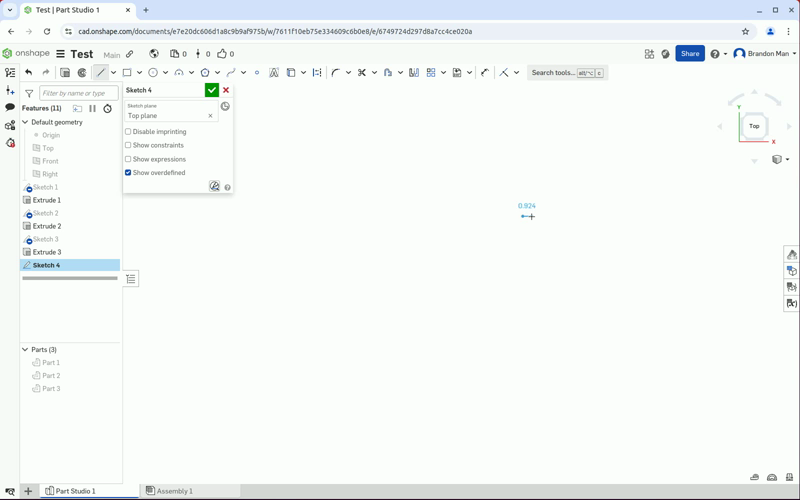
scroll(6)
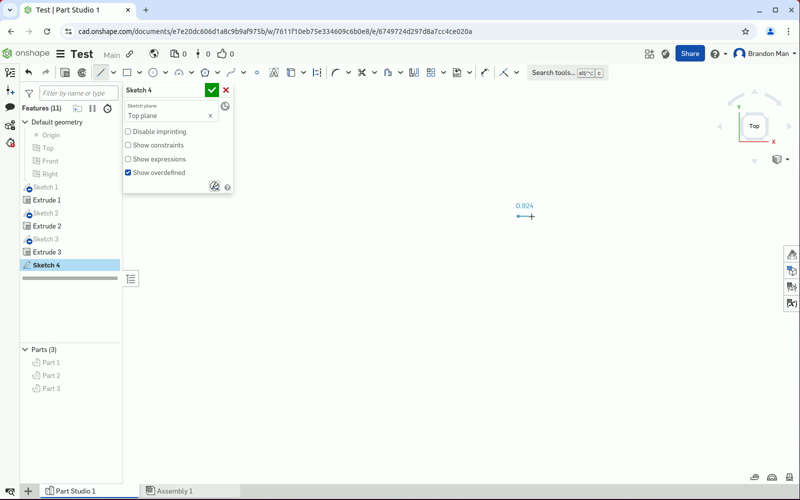
scroll(6)
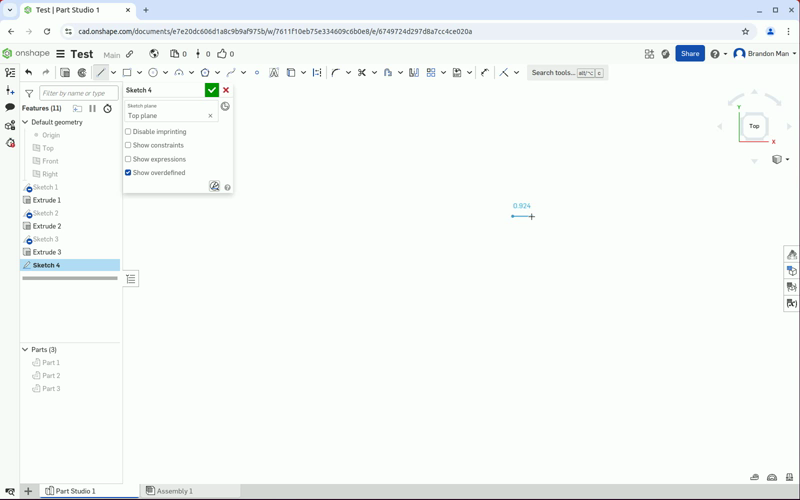
scroll(6)
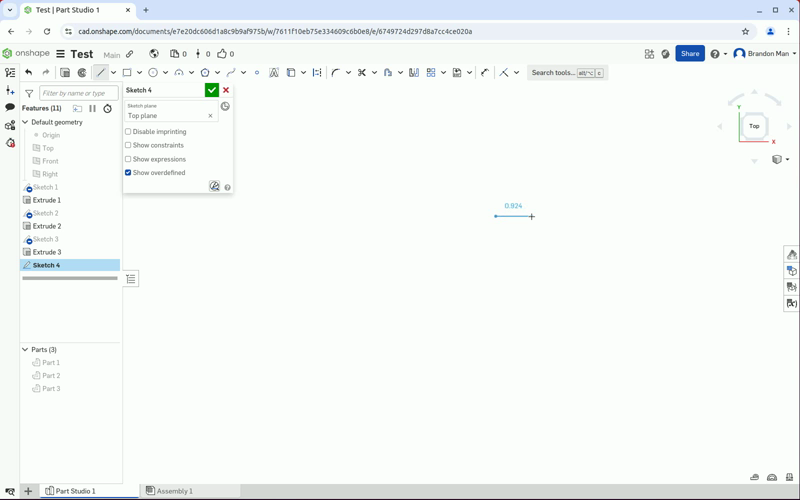
scroll(6)
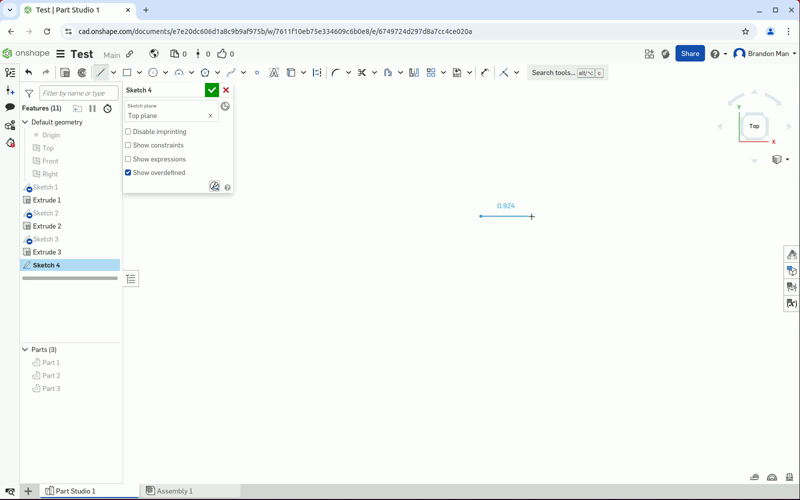
click(531, 216)
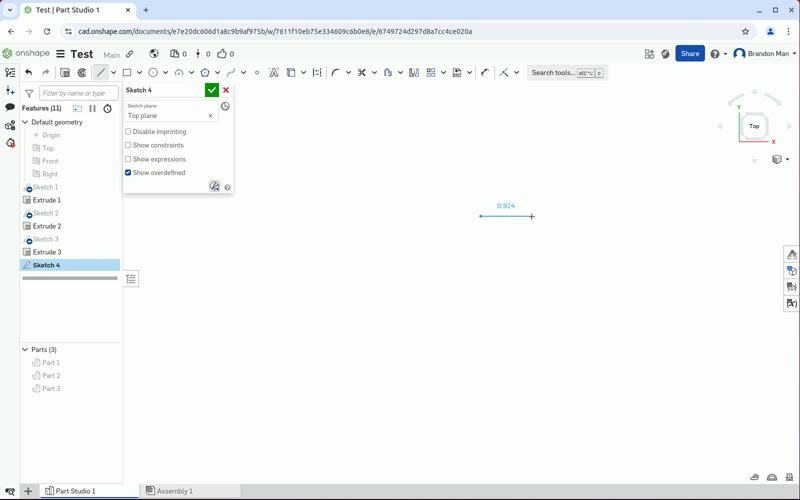
scroll(-6)
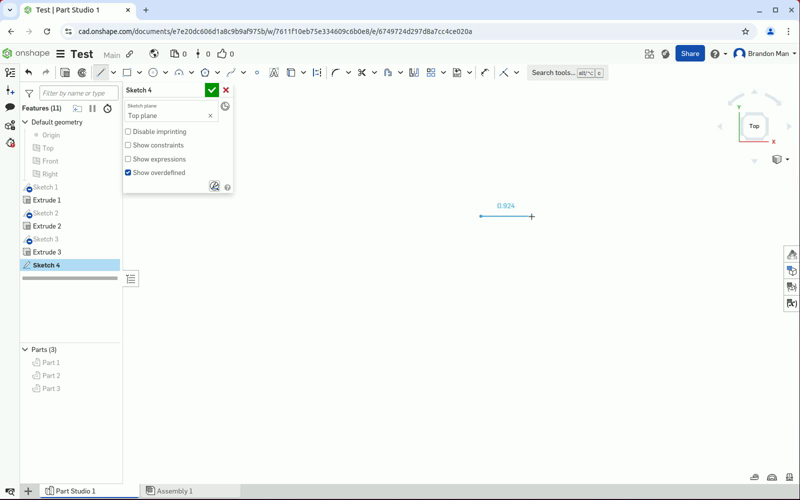
scroll(-6)
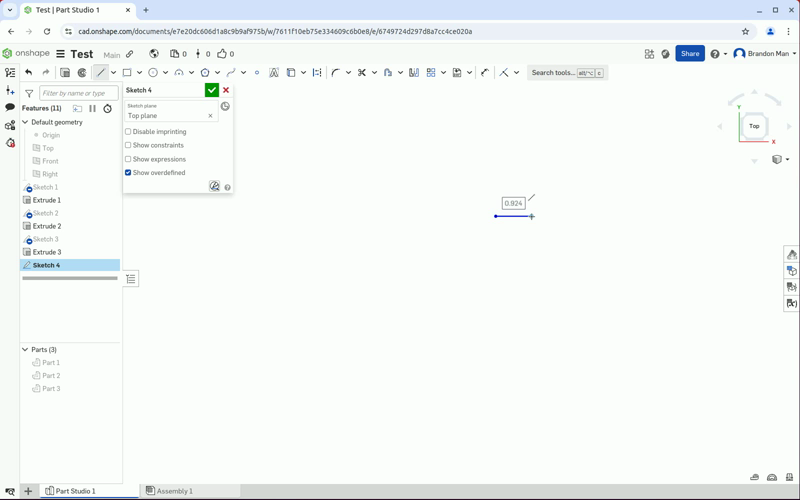
scroll(-6)
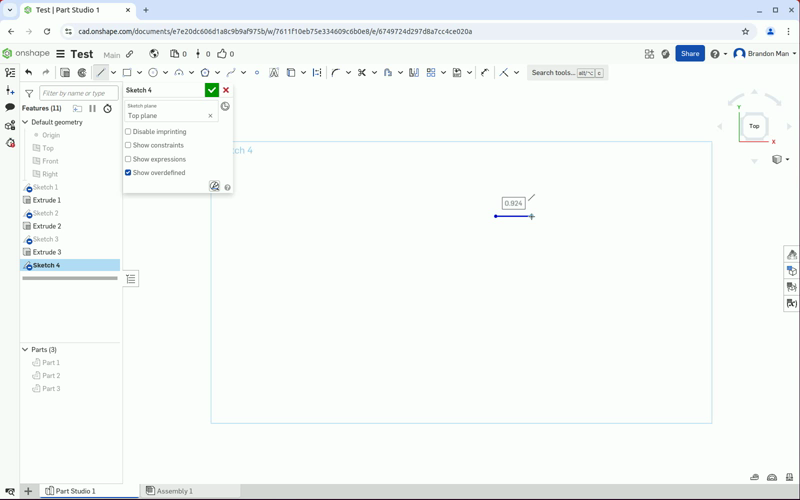
scroll(-6)
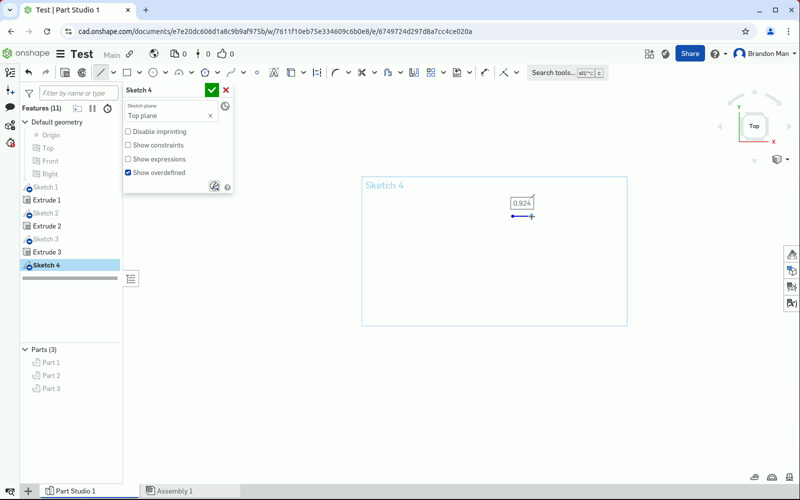
scroll(-6)
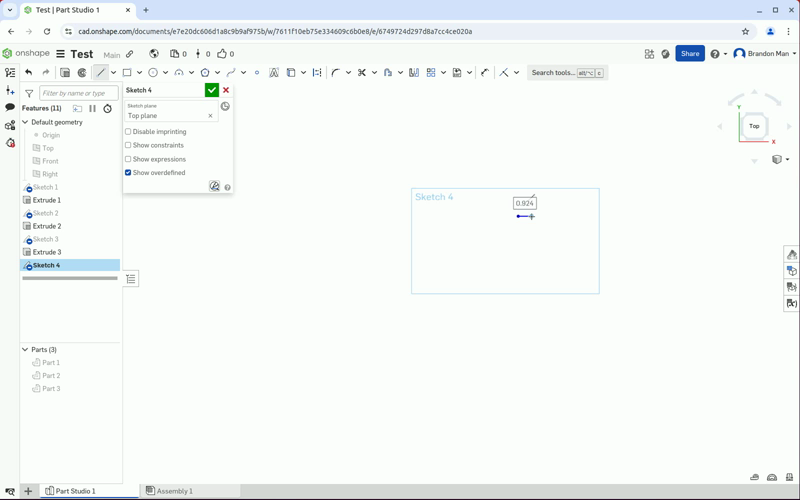
scroll(-6)
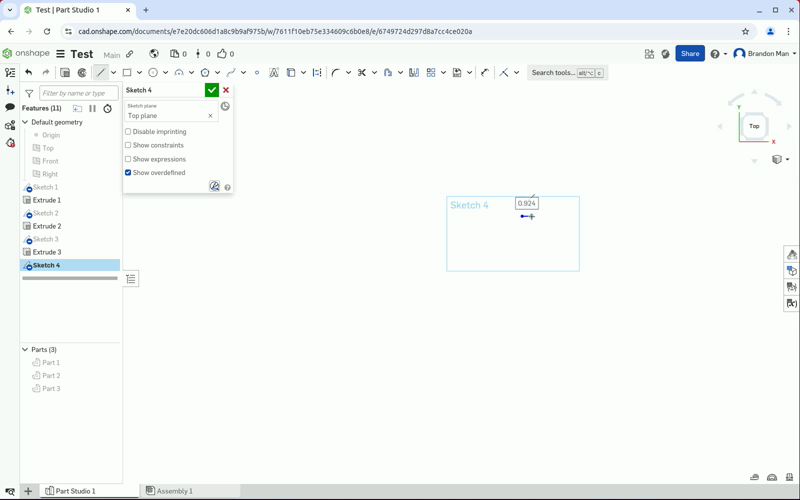
scroll(-6)
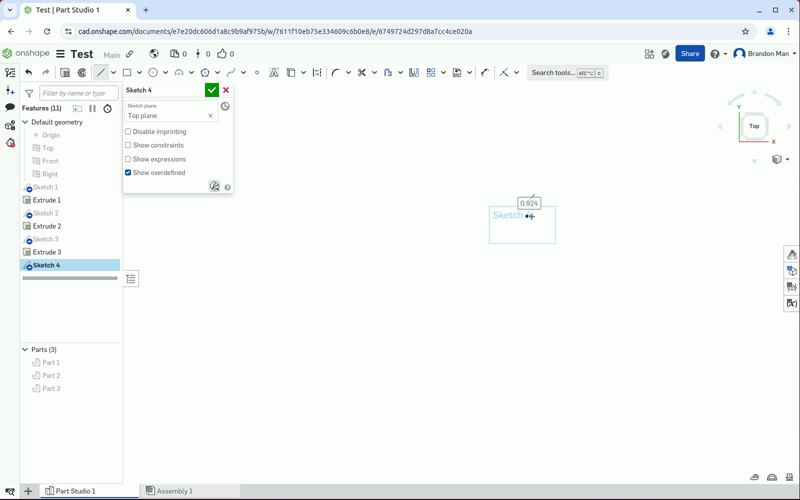
key_up(shift)
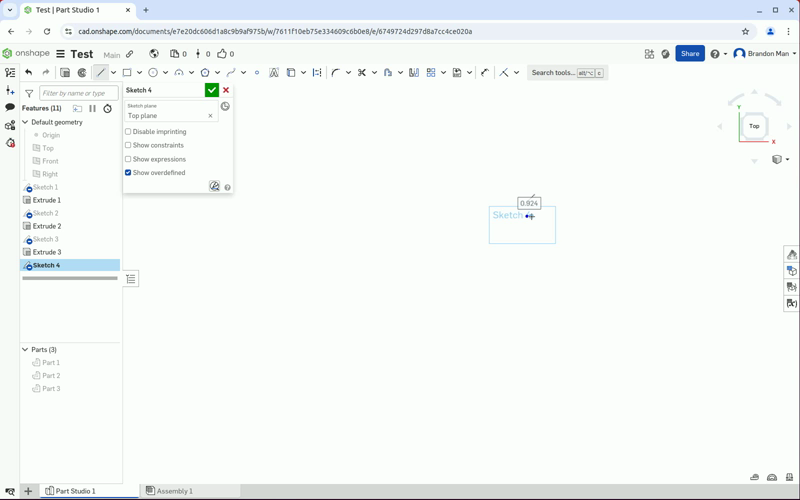
key_down(shift)
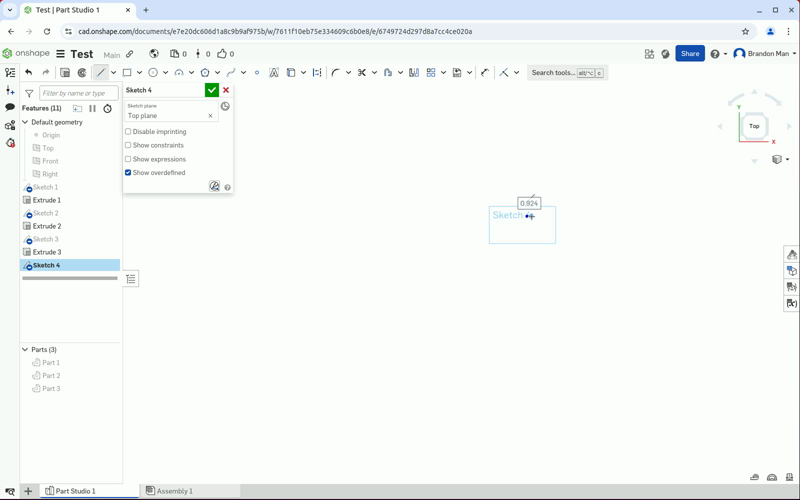
mouse_move(561, 216)
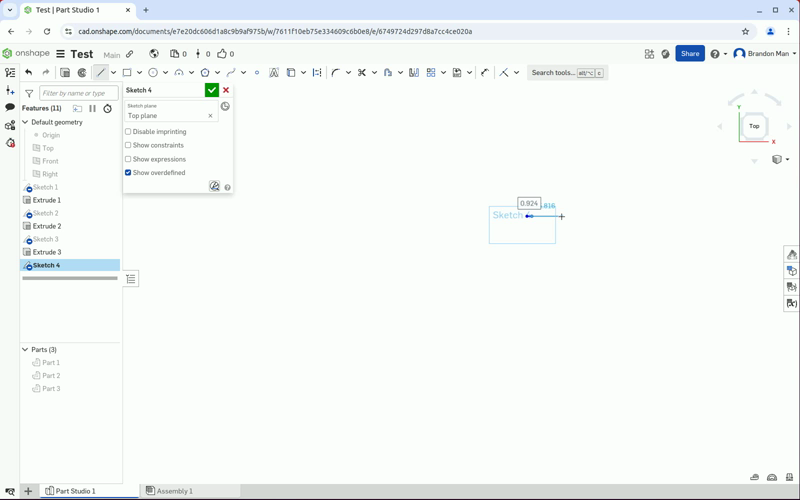
mouse_move(531, 198)
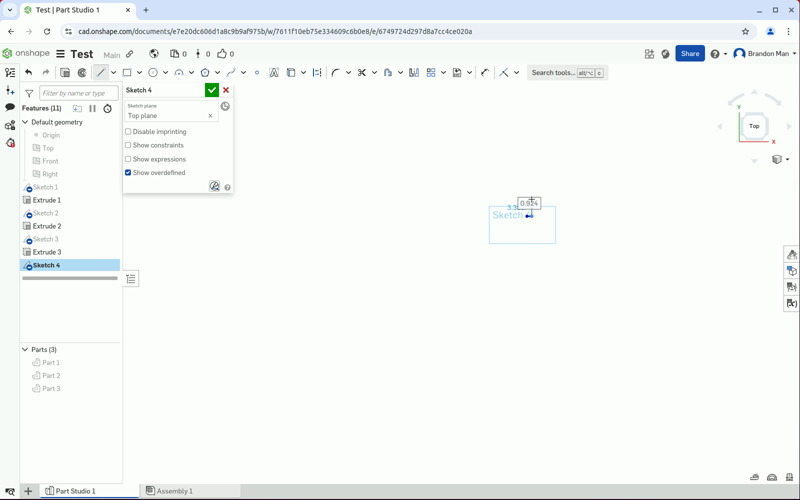
click(531, 198)
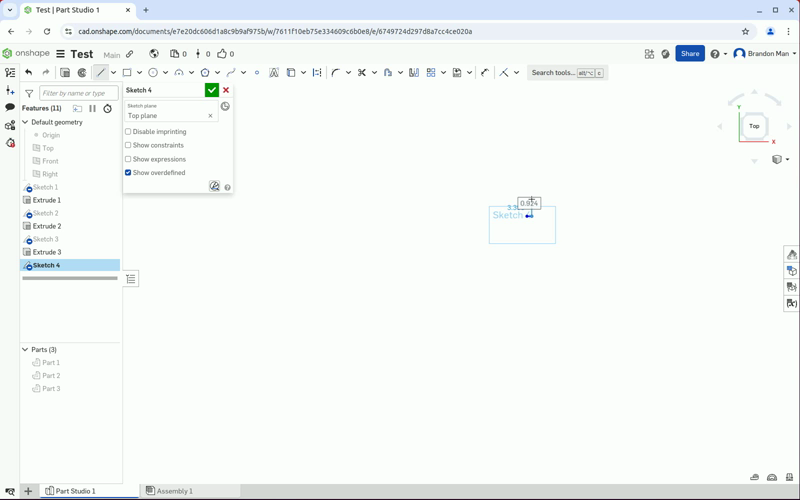
key_up(shift)
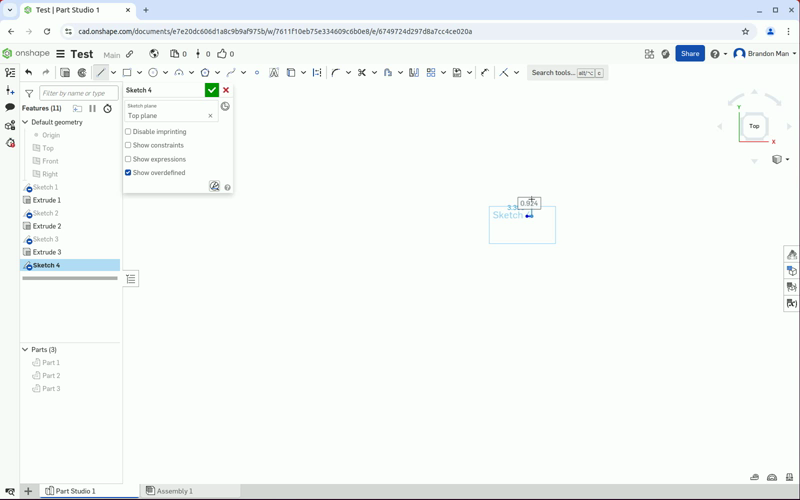
key_down(shift)
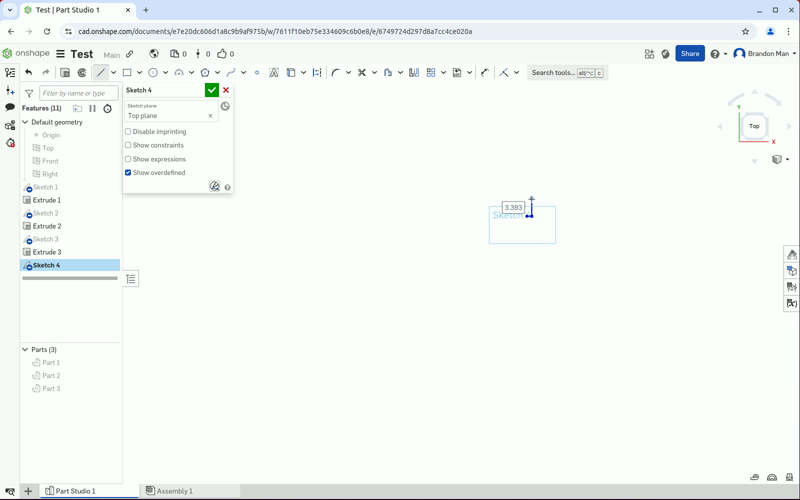
mouse_move(561, 198)
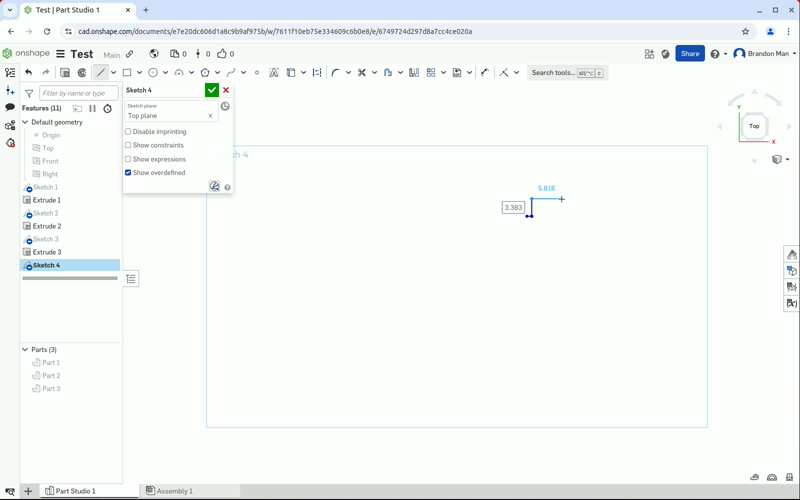
mouse_move(527, 198)
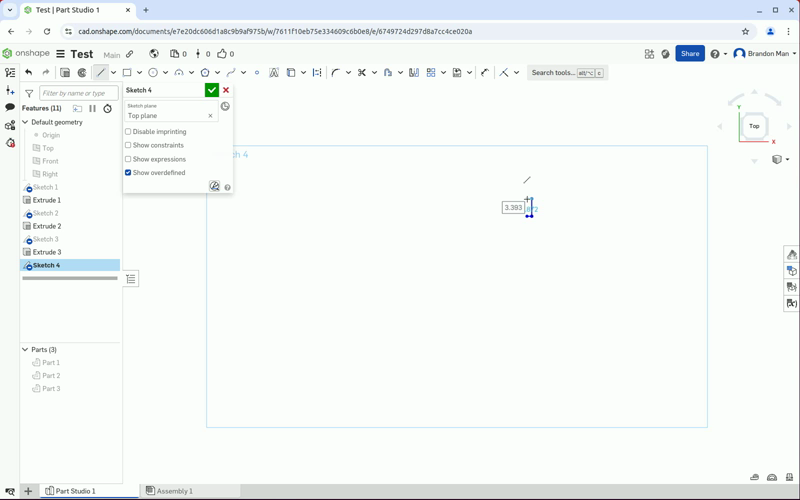
scroll(6)
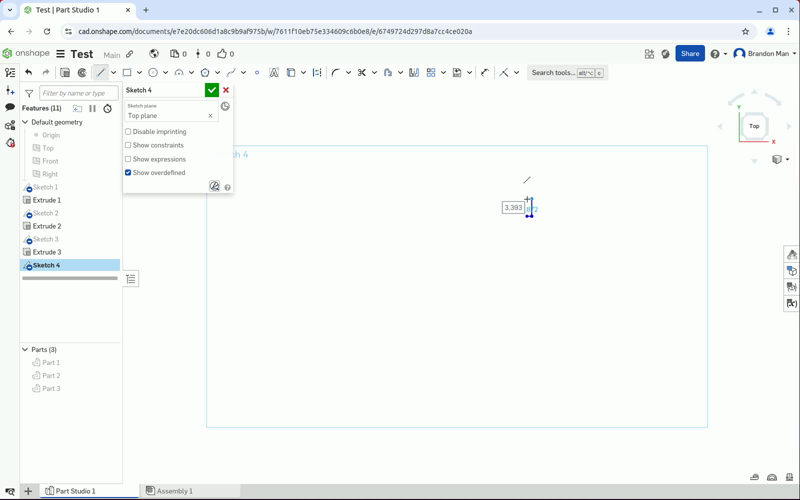
scroll(6)
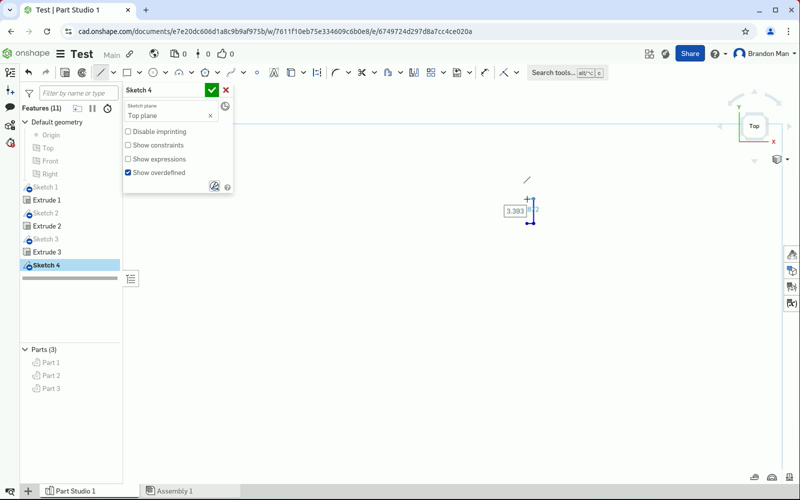
scroll(6)
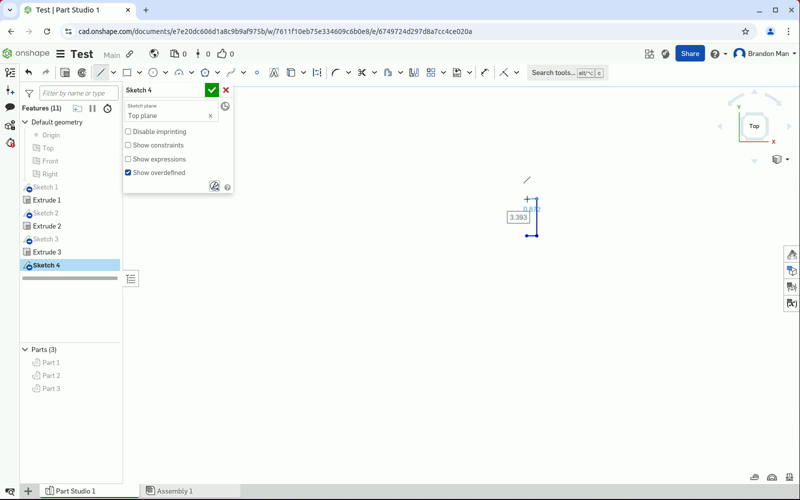
scroll(6)
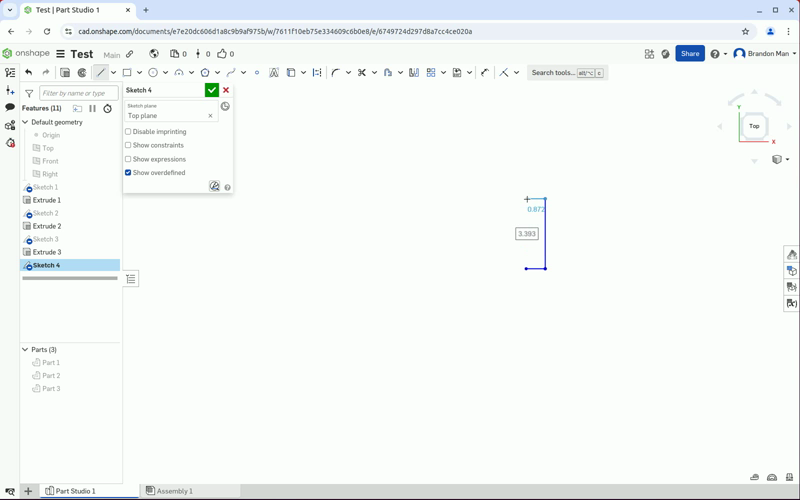
scroll(6)
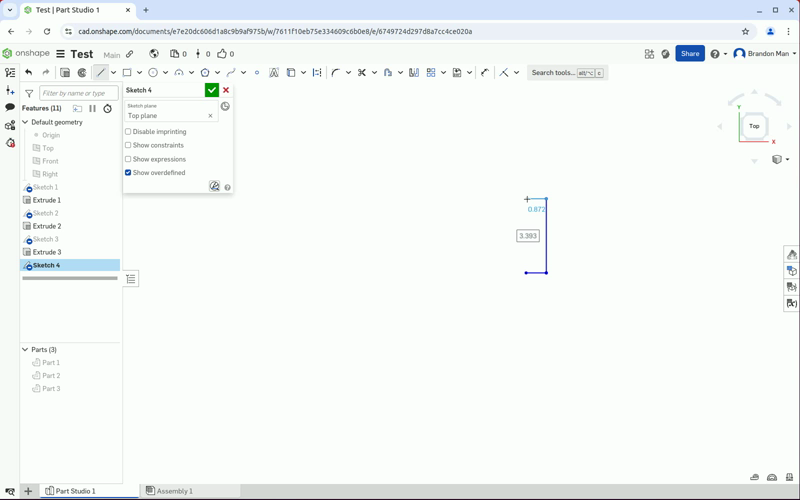
scroll(6)
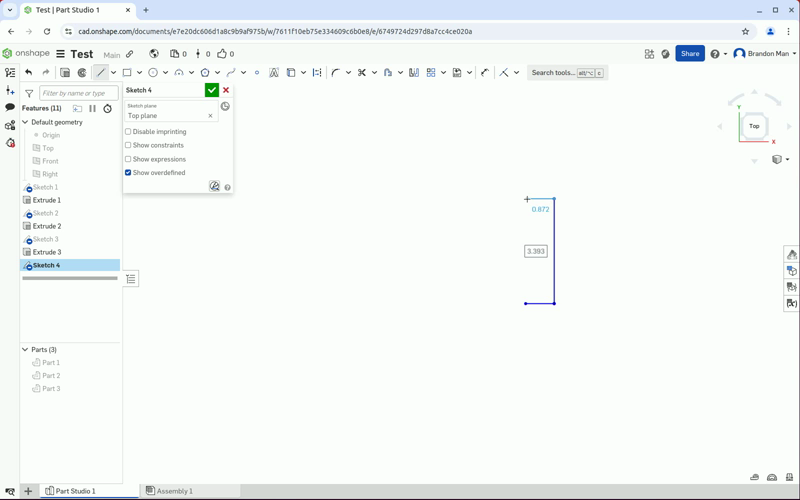
scroll(6)
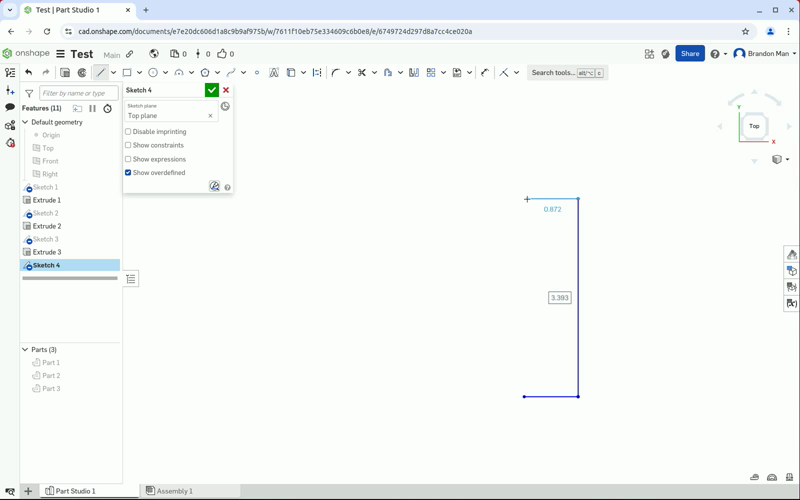
click(527, 198)
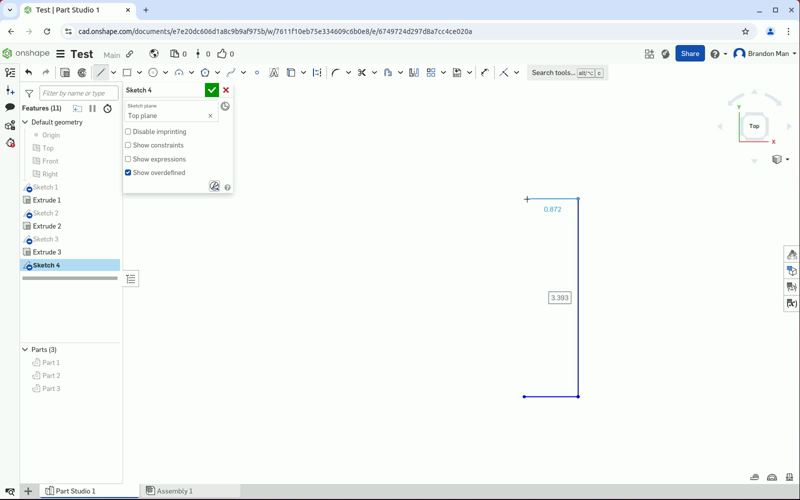
scroll(-6)
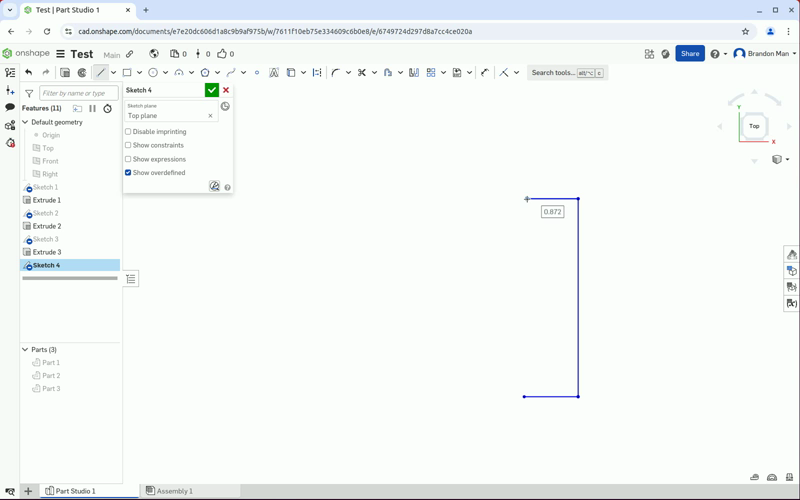
scroll(-6)
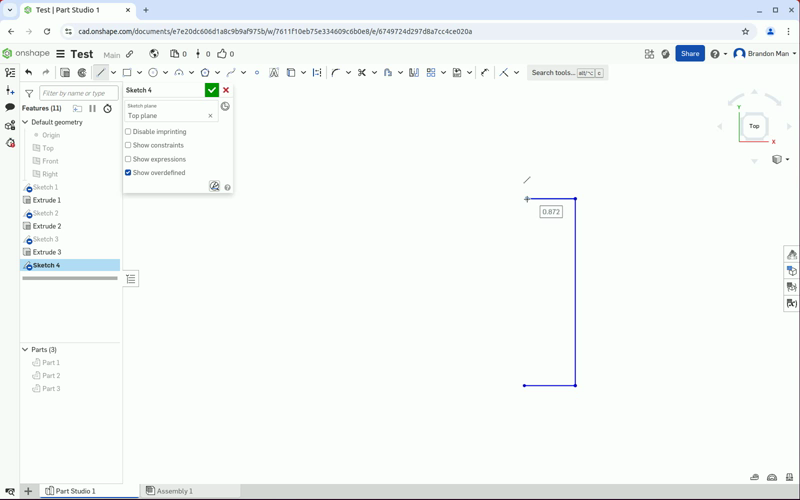
scroll(-6)
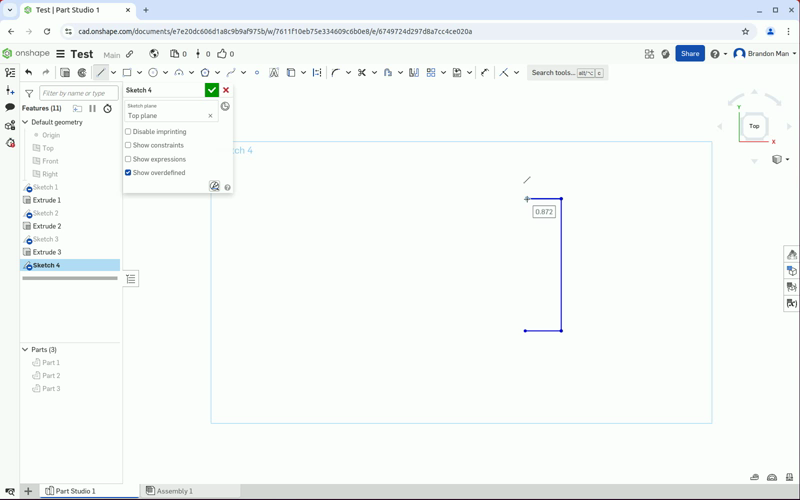
scroll(-6)
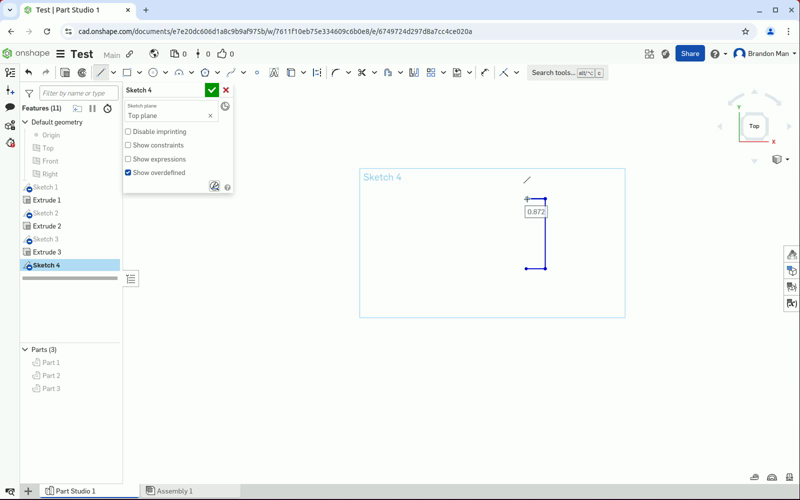
scroll(-6)
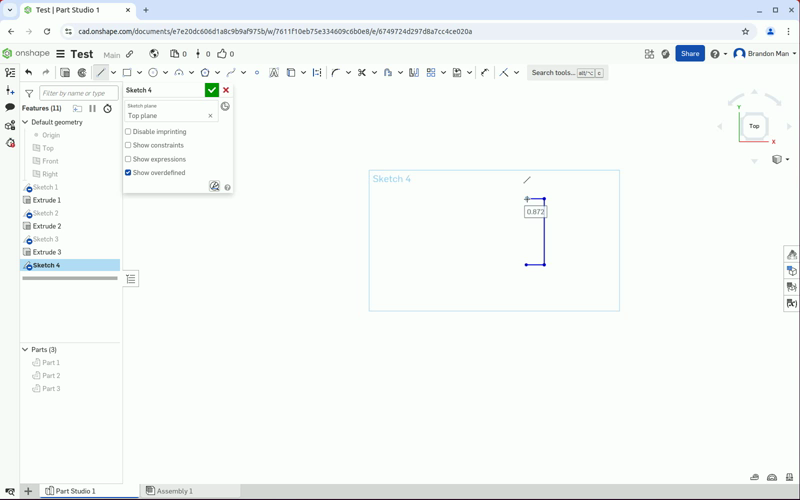
scroll(-6)
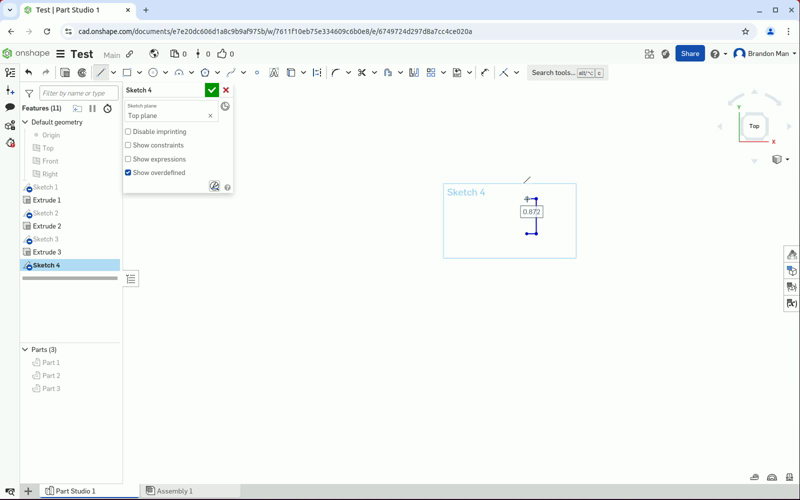
scroll(-6)
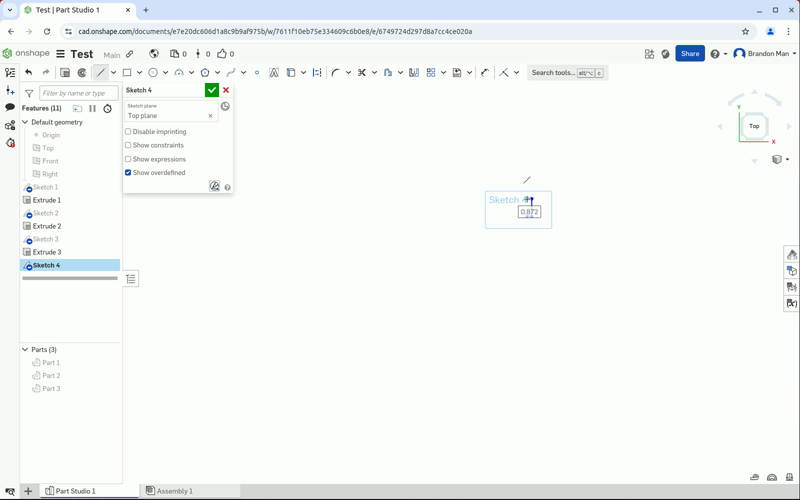
key_up(shift)
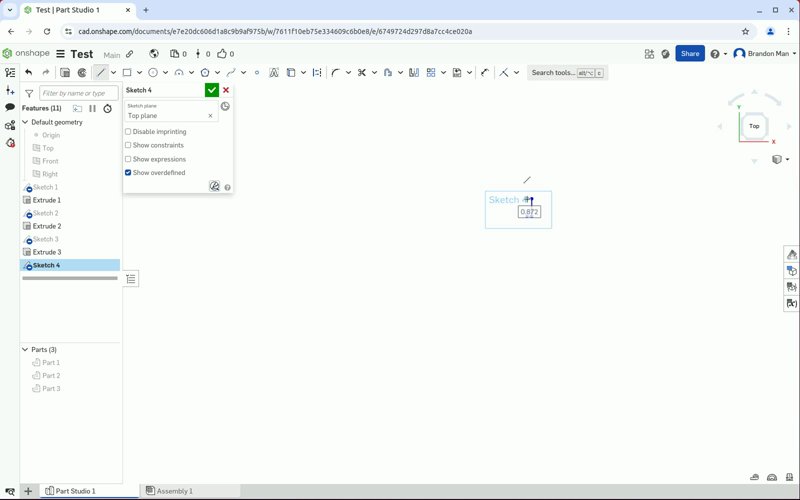
mouse_move(557, 198)
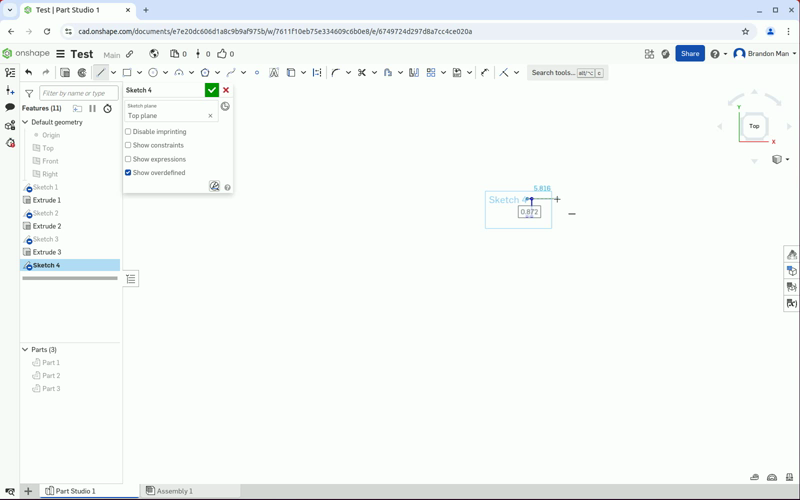
key_down(shift)
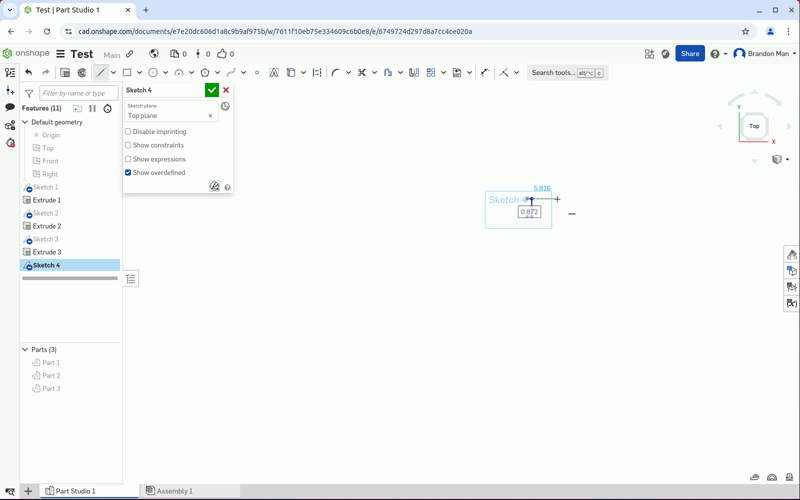
mouse_move(527, 216)
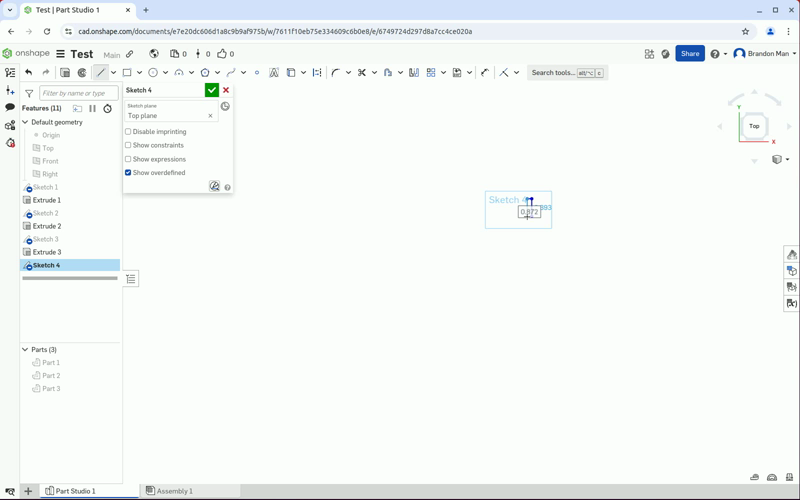
key_up(shift)
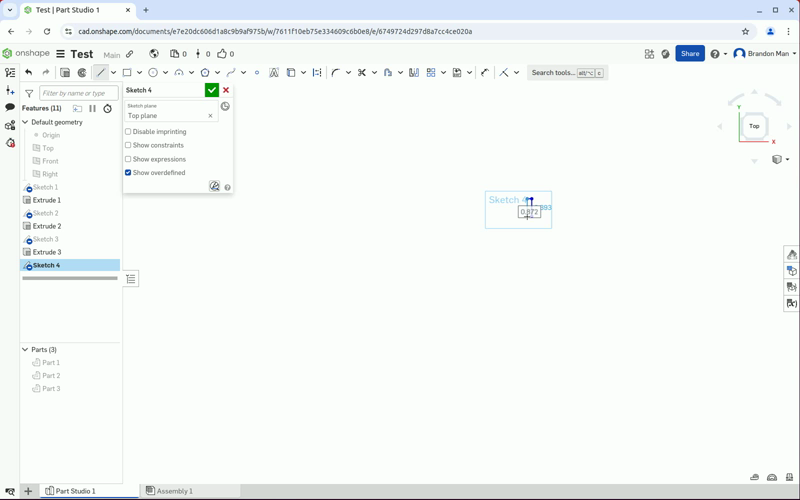
click(527, 216)
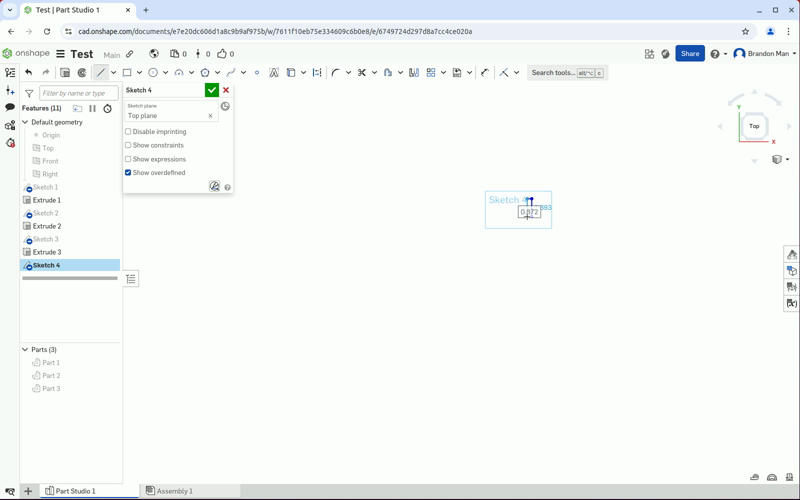
key(esc)
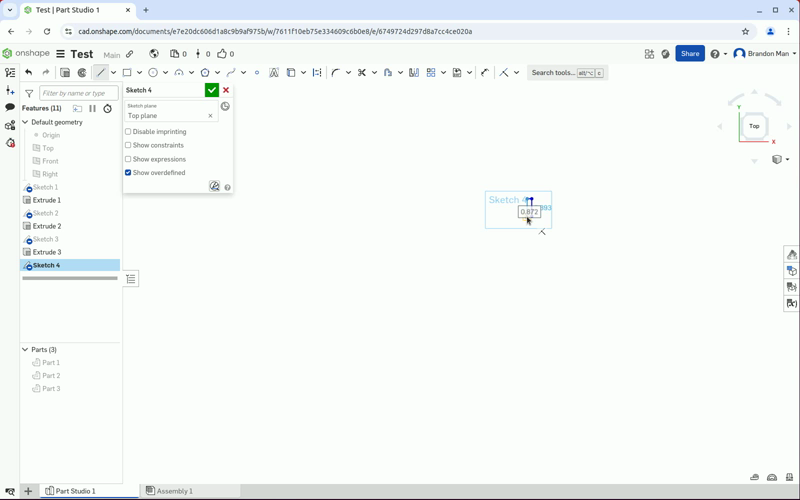
mouse_move(527, 210)
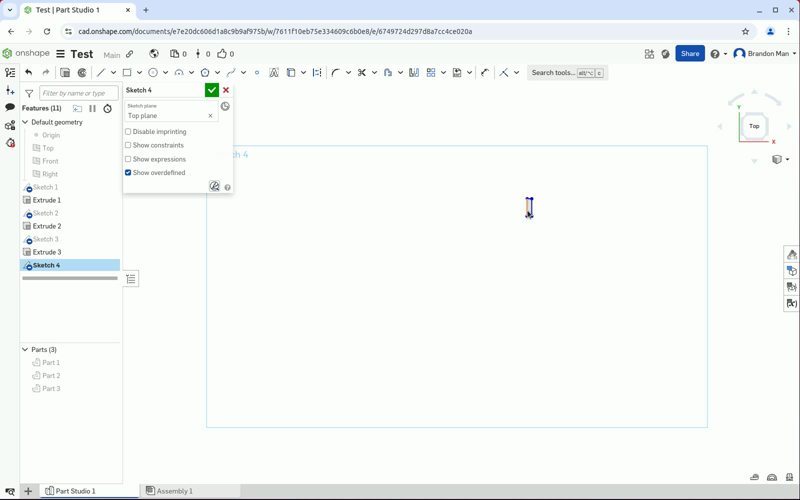
scroll(6)
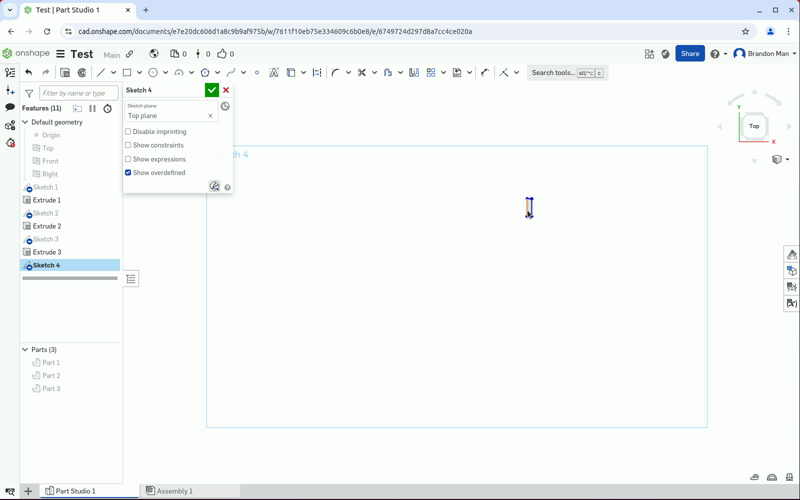
scroll(6)
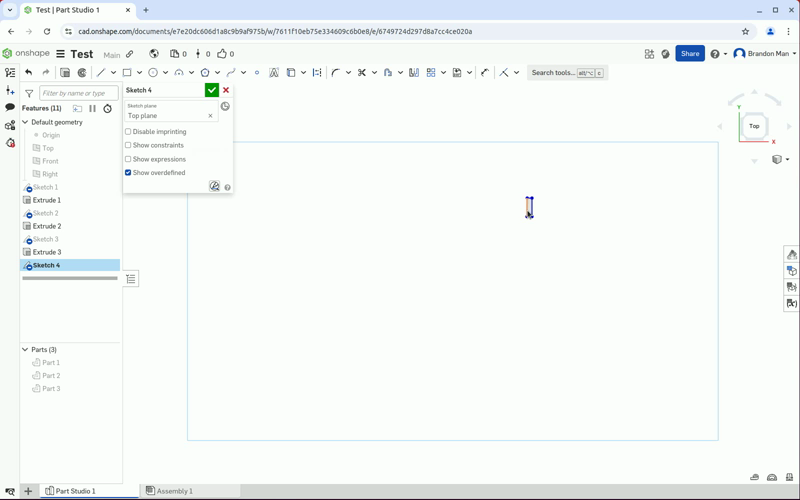
scroll(6)
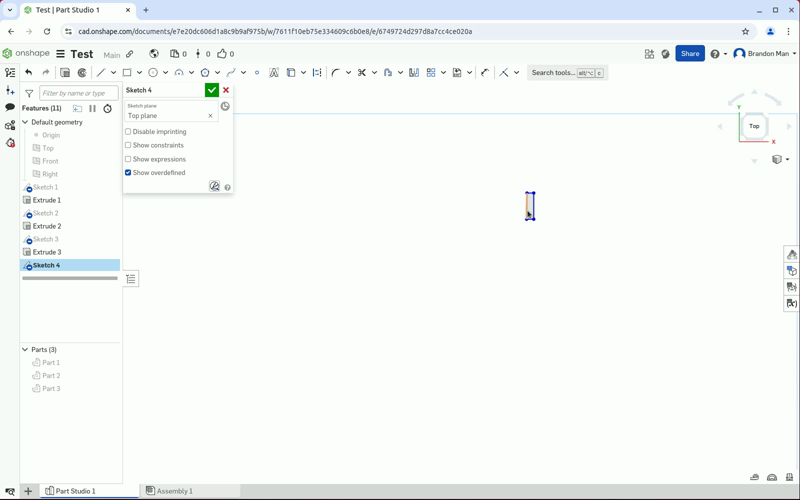
scroll(6)
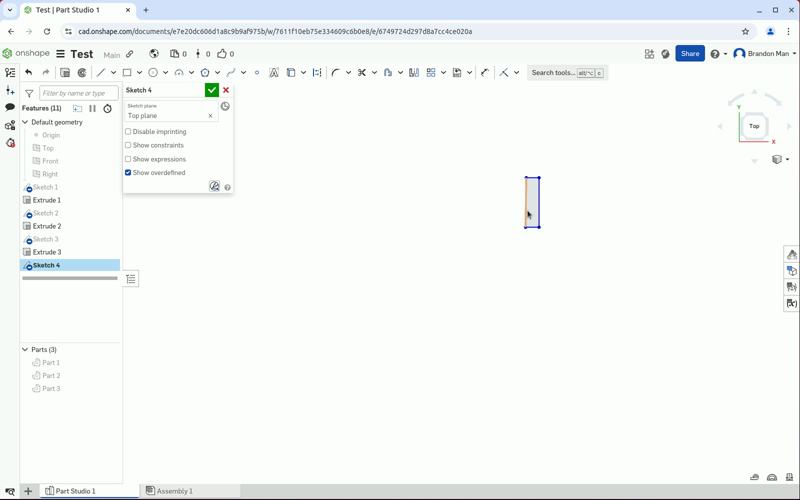
scroll(6)
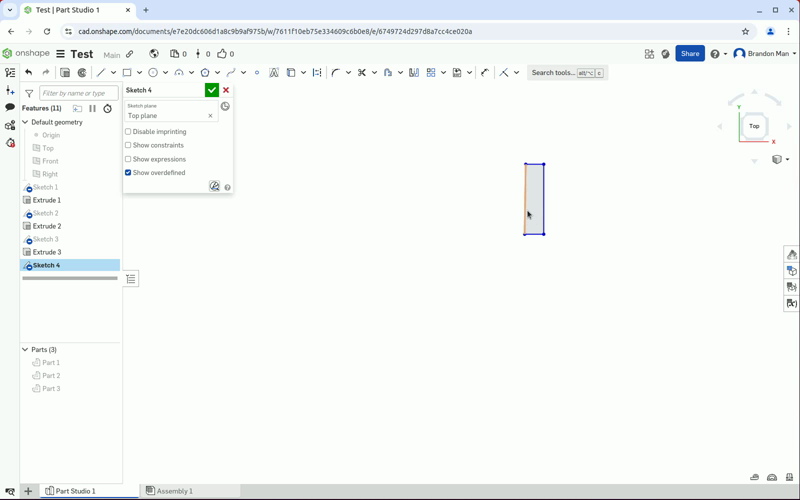
scroll(6)
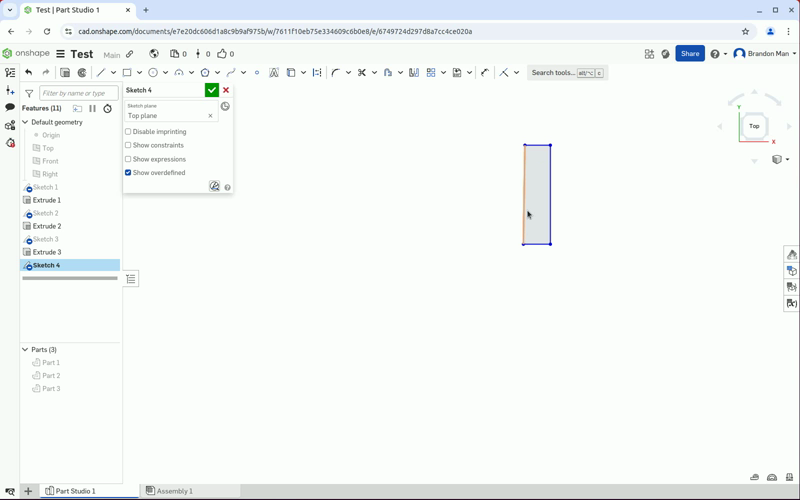
scroll(6)
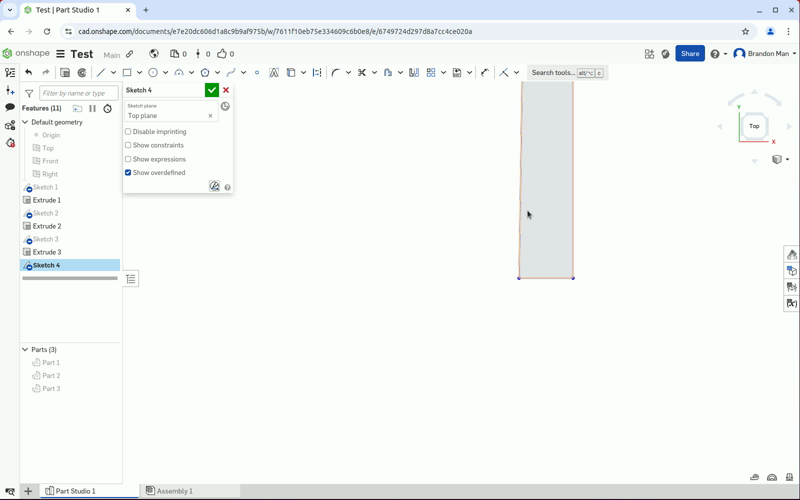
click(527, 210)
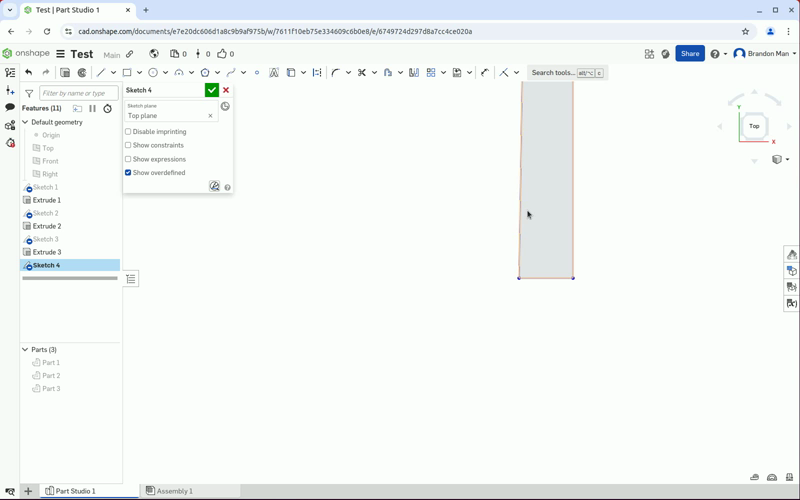
scroll(-6)
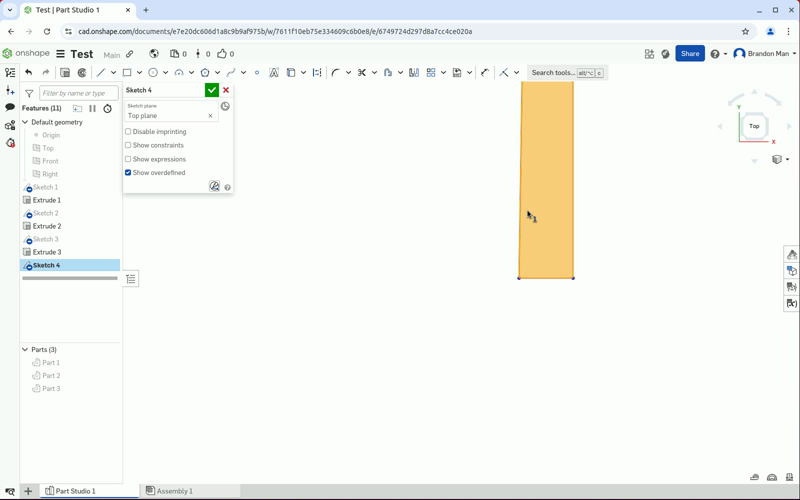
scroll(-6)
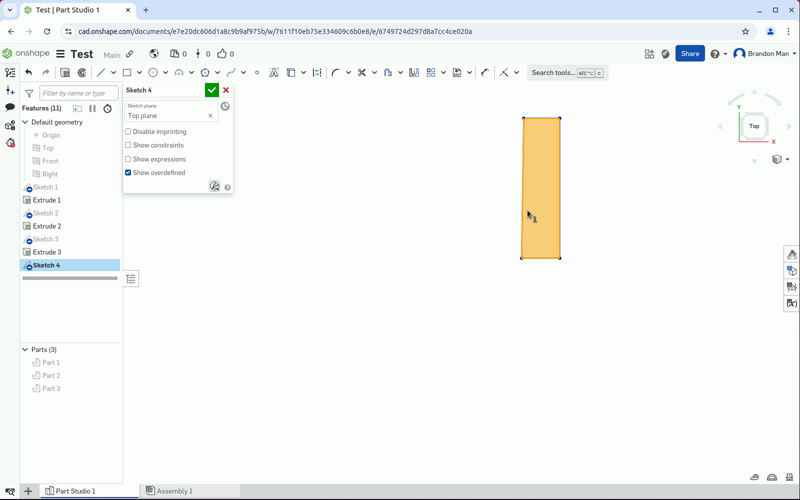
scroll(-6)
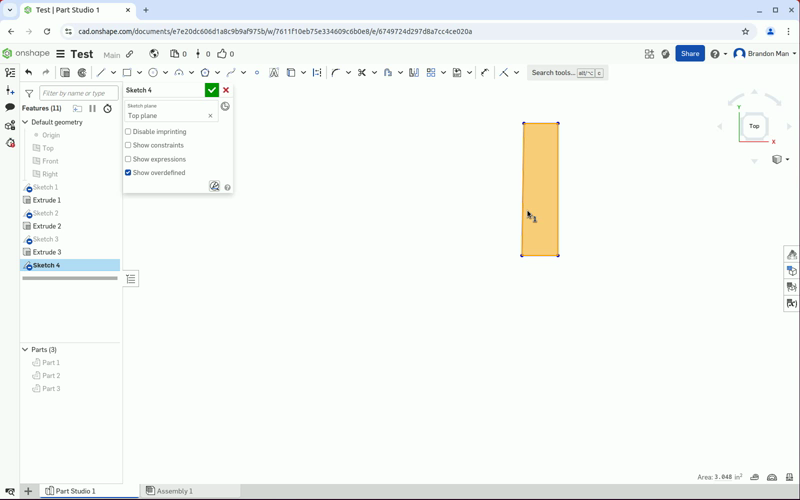
scroll(-6)
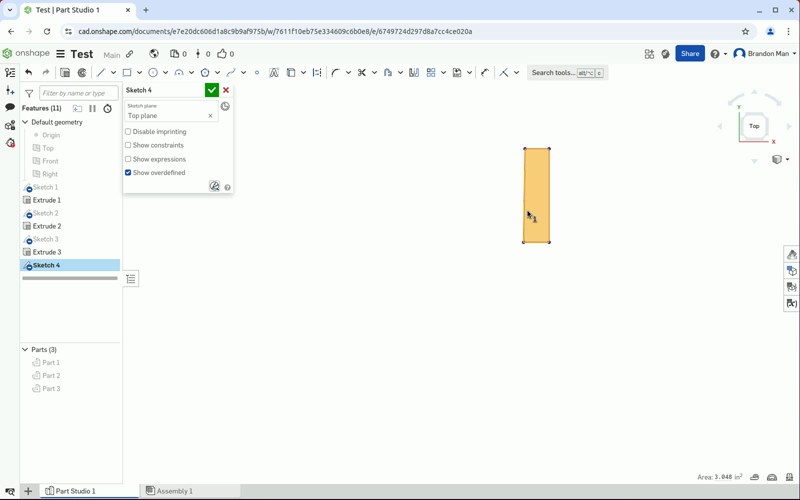
scroll(-6)
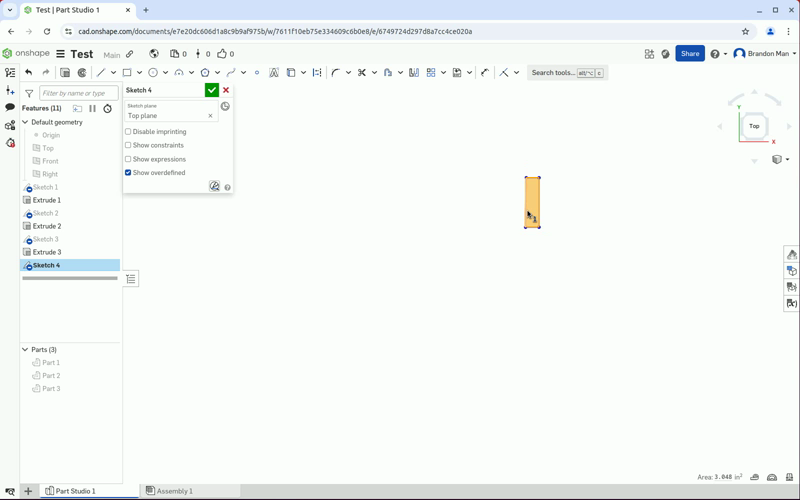
scroll(-6)
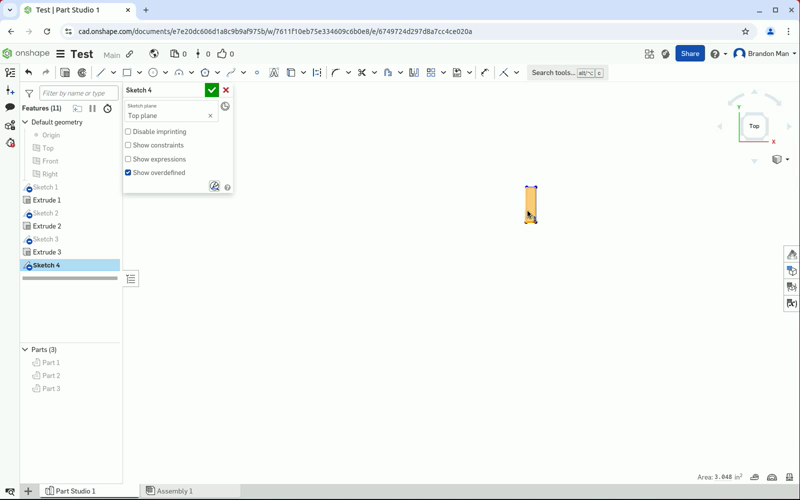
scroll(-6)
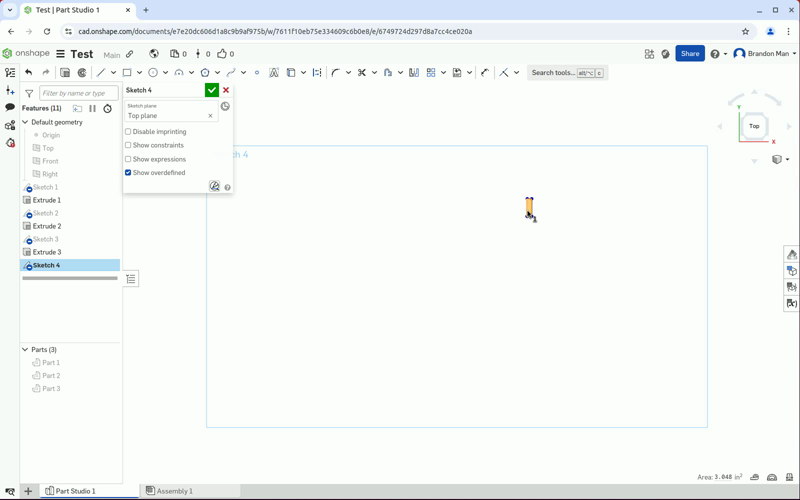
mouse_move(73, 352)
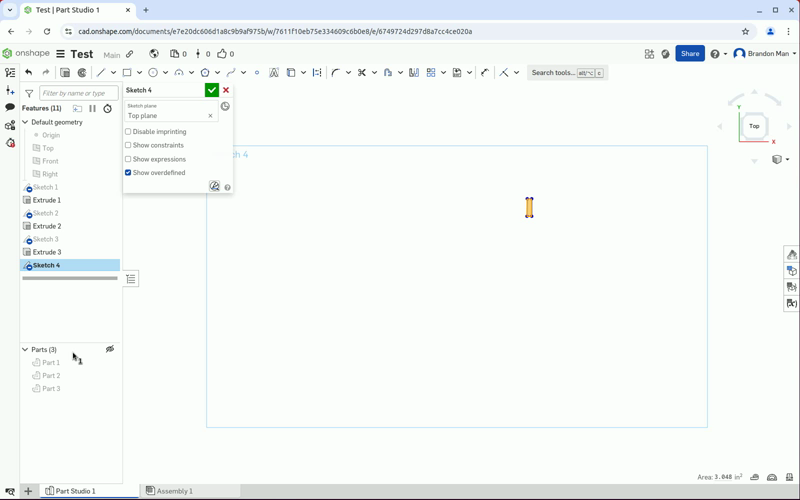
key(shift+y)
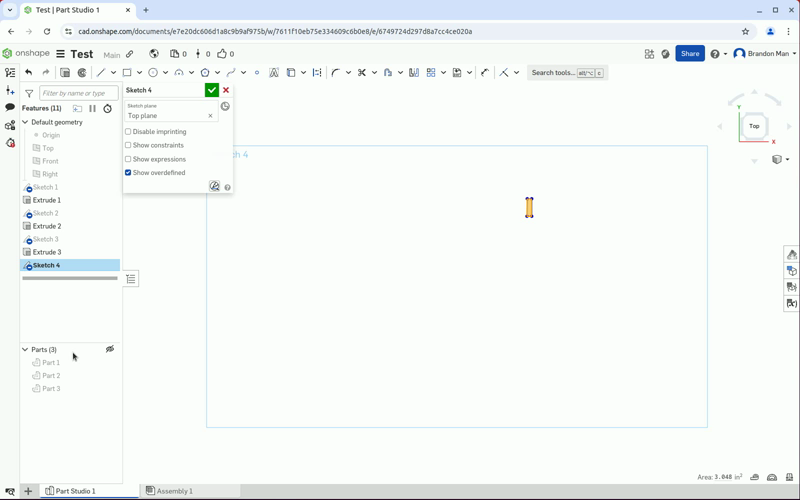
key(shift+e)
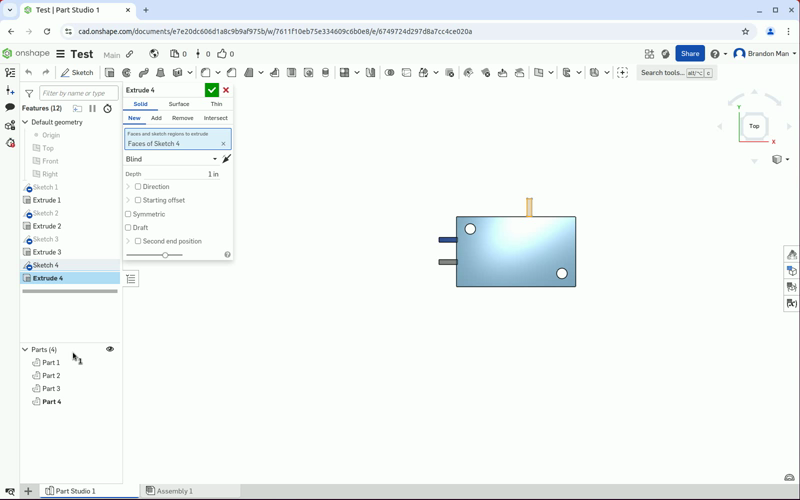
mouse_move(143, 106)
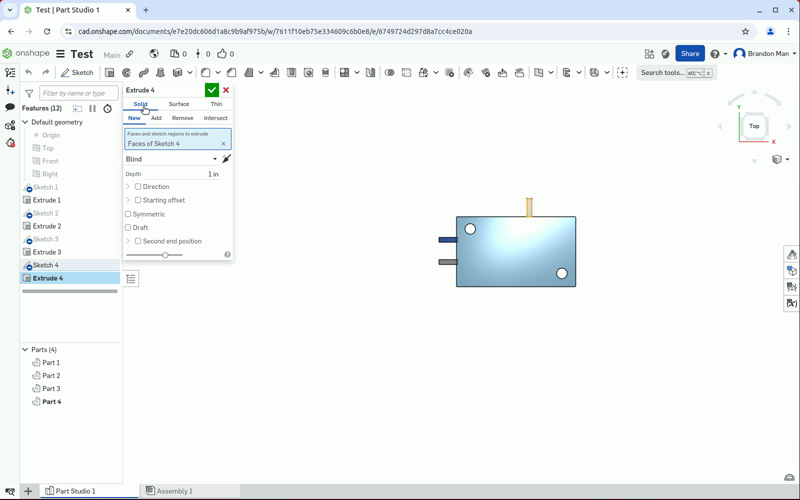
click(143, 106)
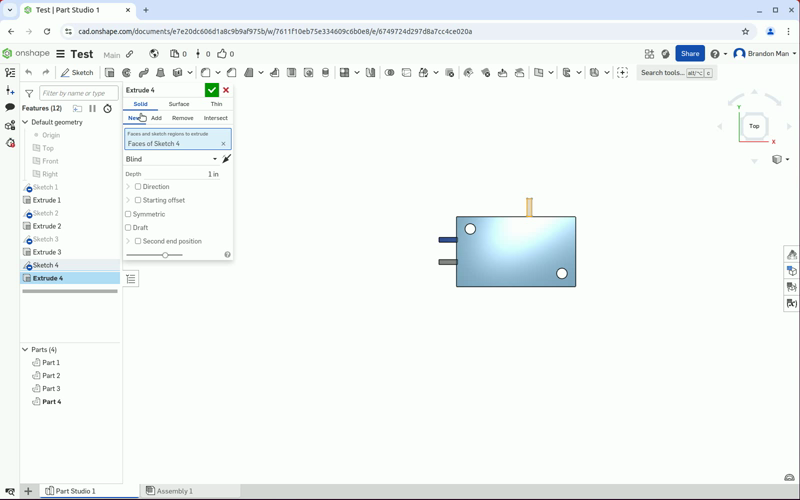
mouse_move(137, 120)
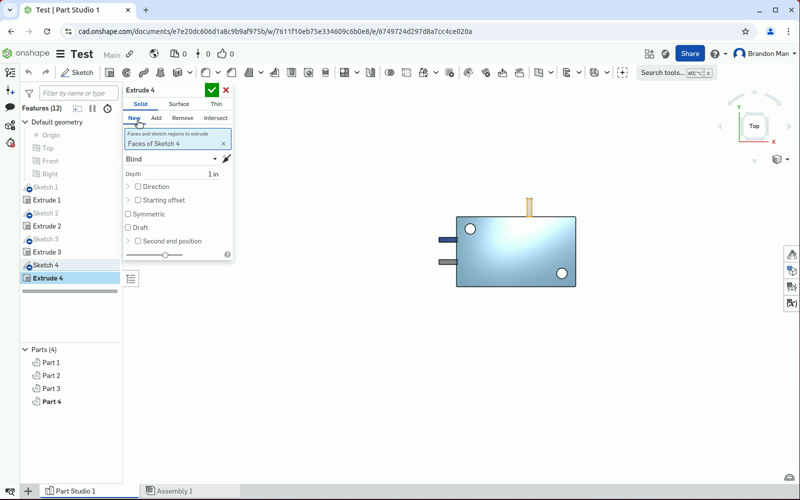
click(137, 120)
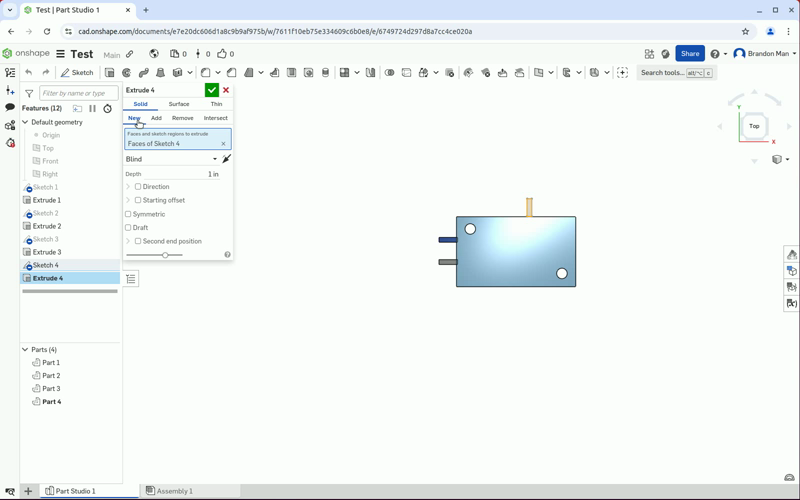
key(tab, 4)
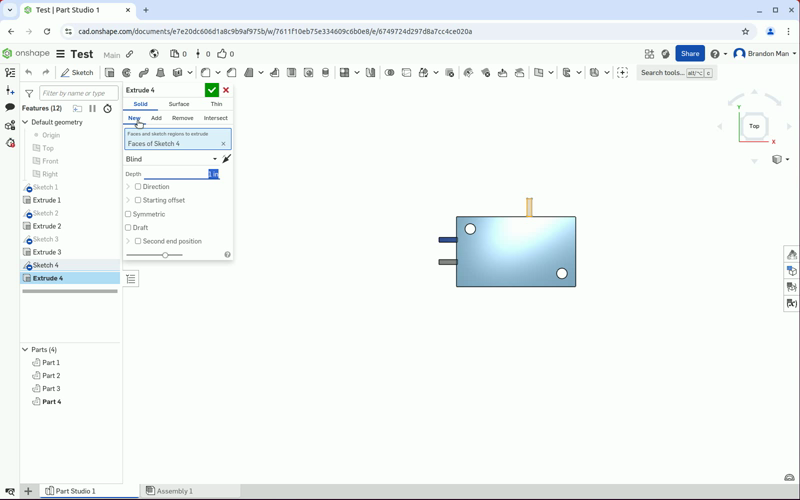
text(7.703)
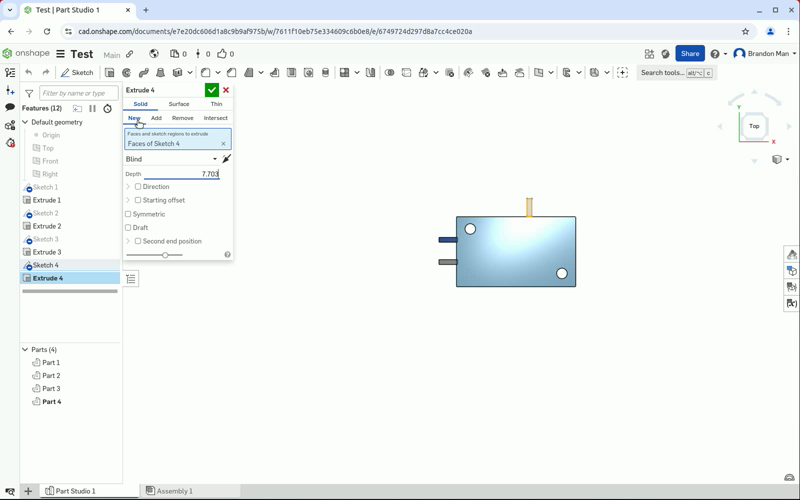
key(enter)
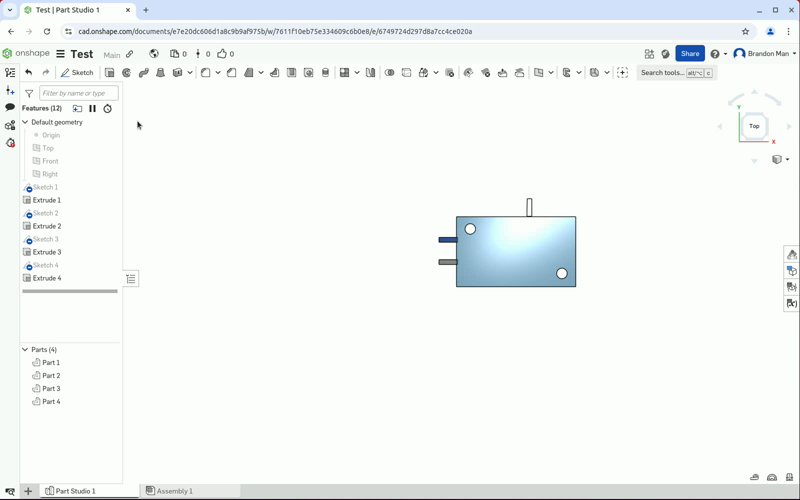
key(shift+h)
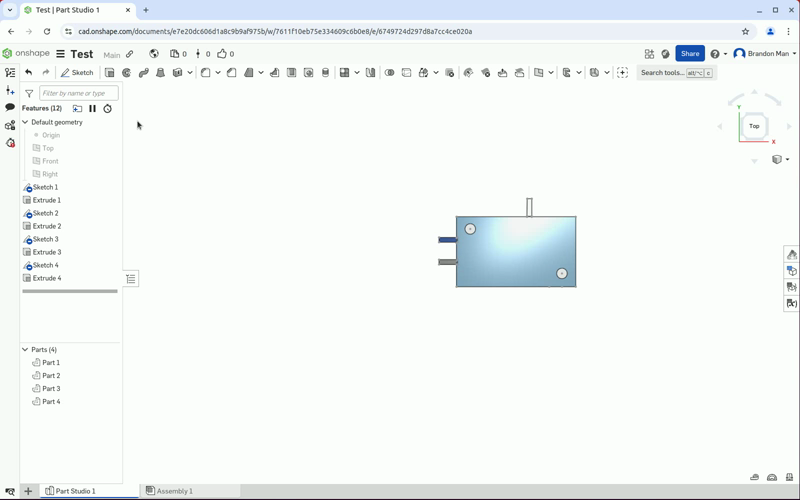
key(shift+h)
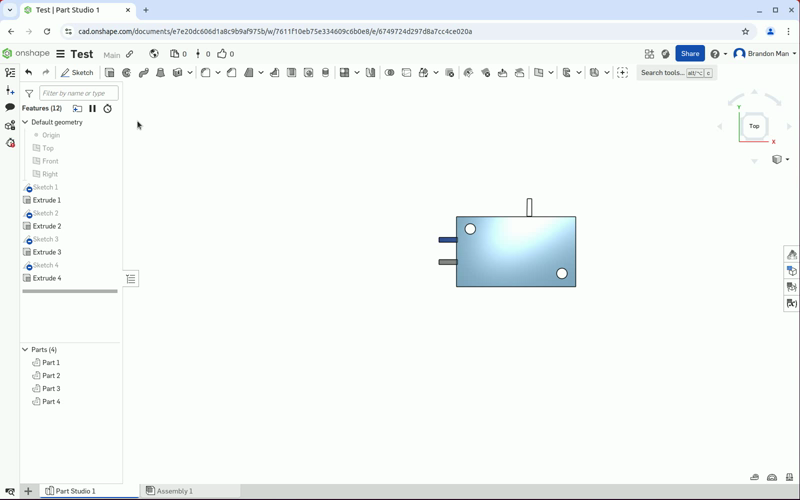
mouse_move(73, 189)
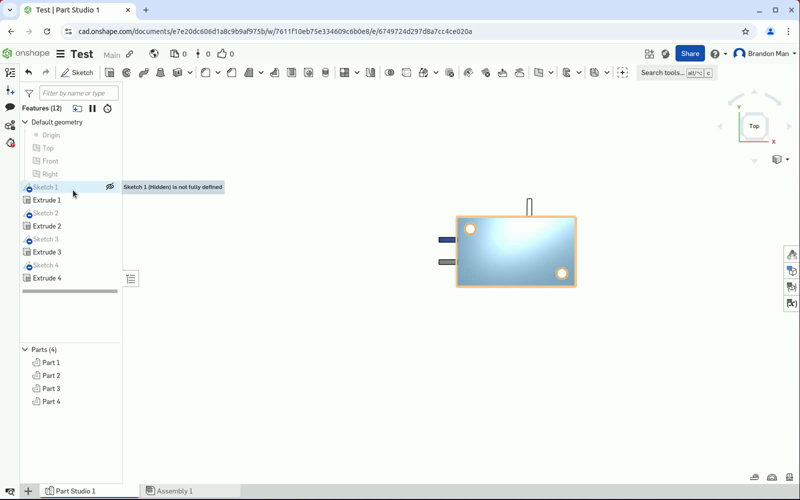
click(73, 189)
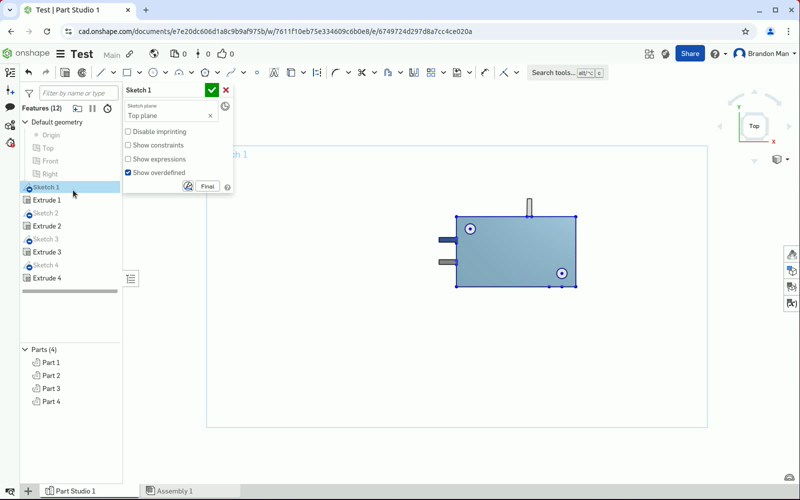
mouse_move(229, 92)
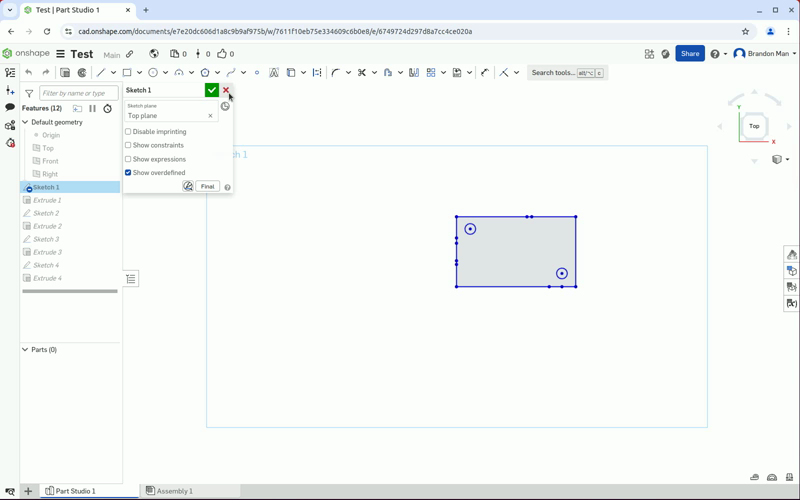
click(229, 92)
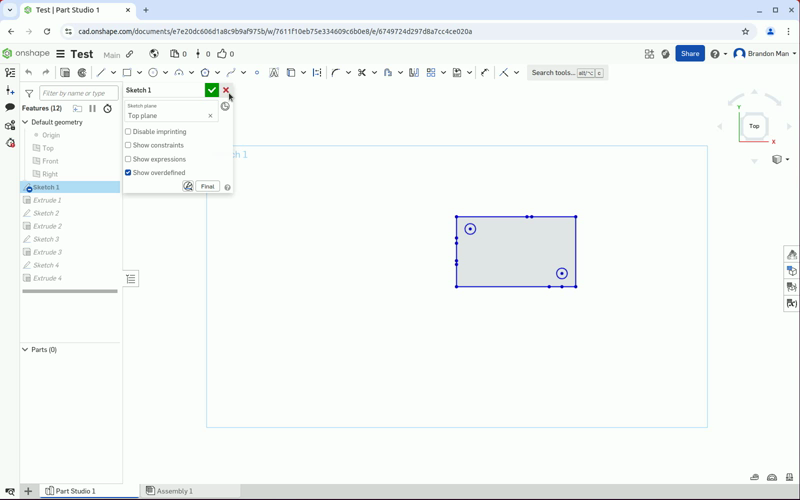
key(shift+s)
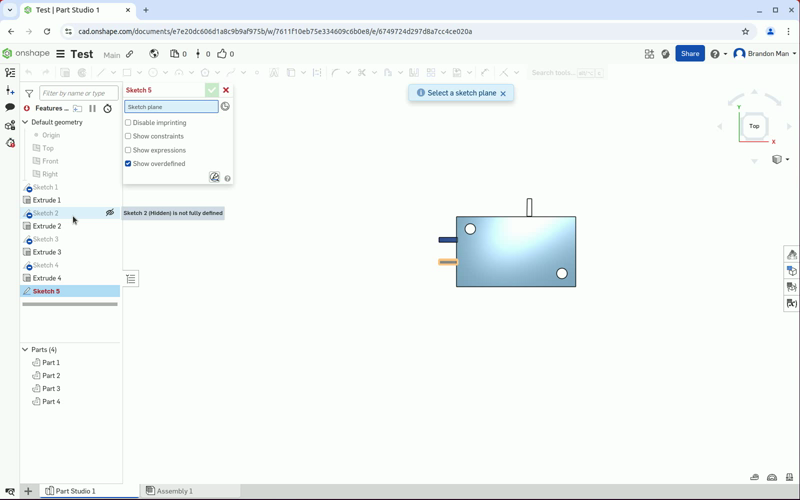
scroll(3)
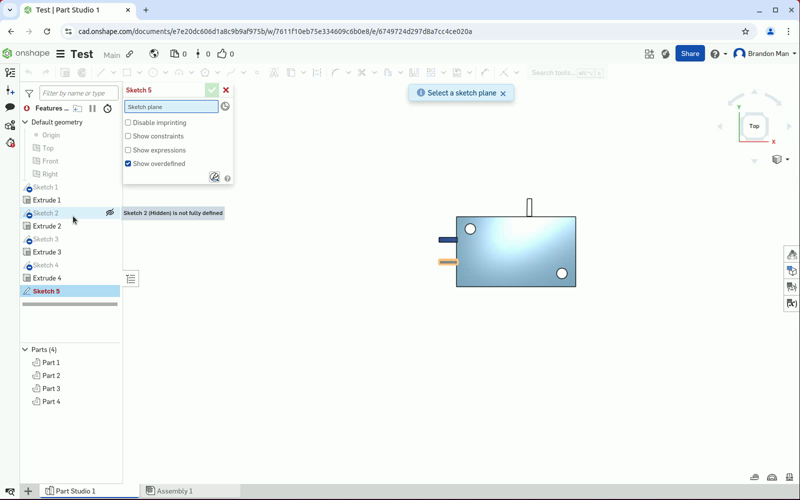
mouse_move(73, 150)
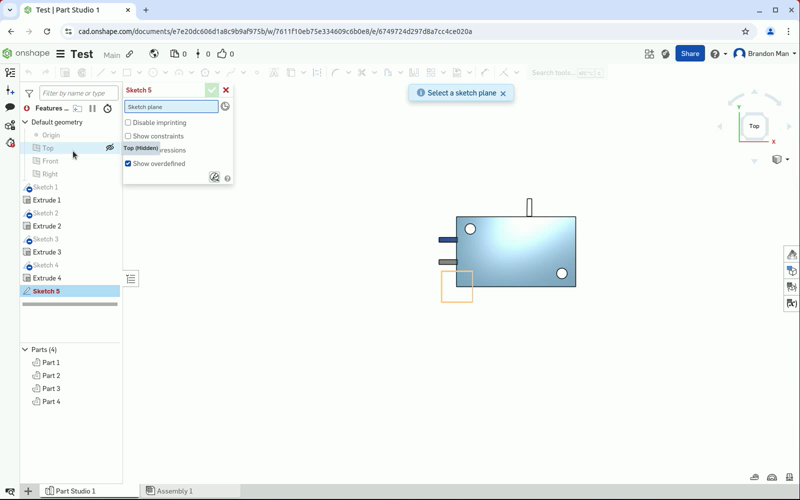
click(73, 150)
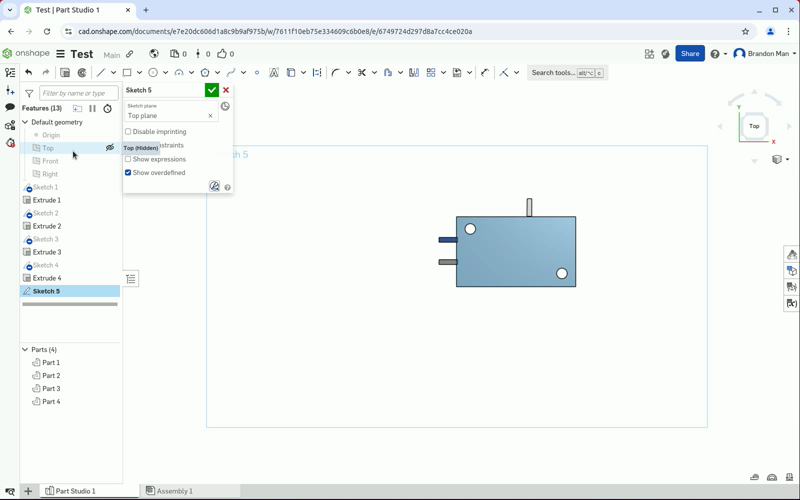
mouse_move(73, 352)
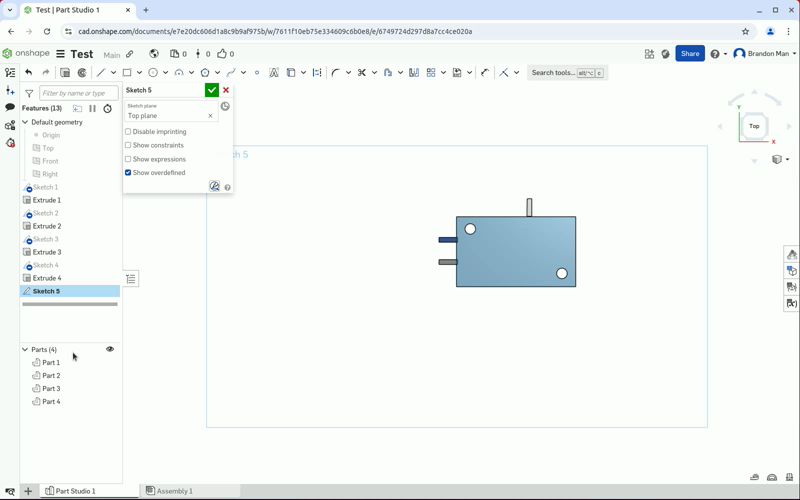
key(y)
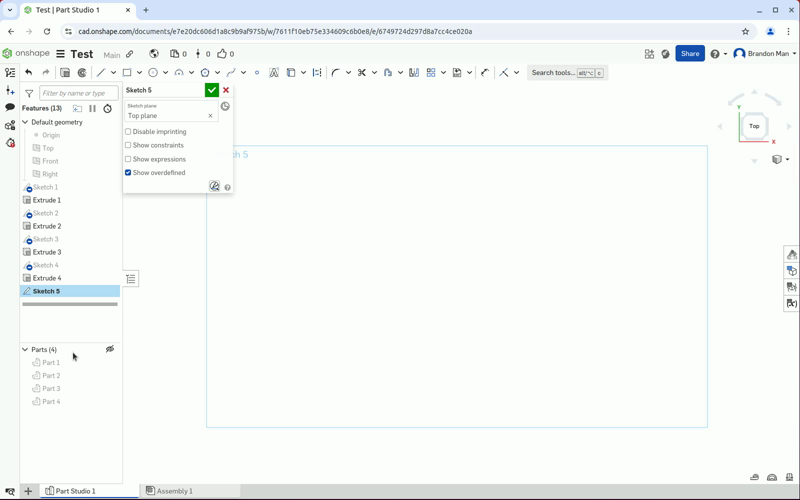
key(l)
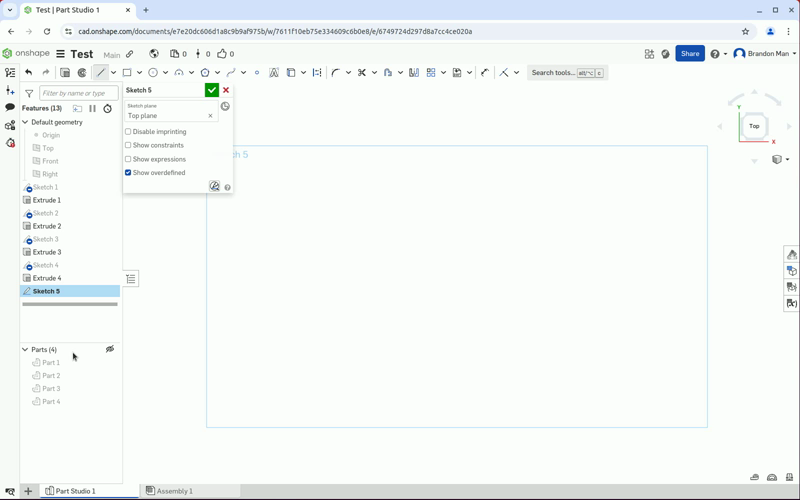
key_down(shift)
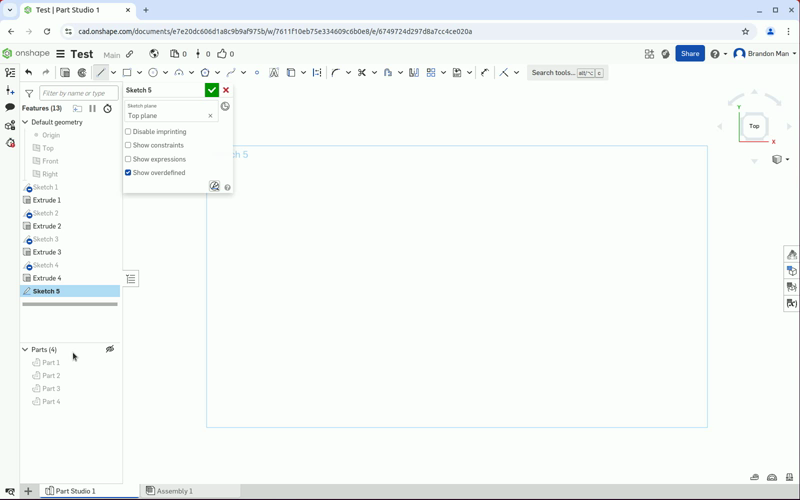
mouse_move(548, 293)
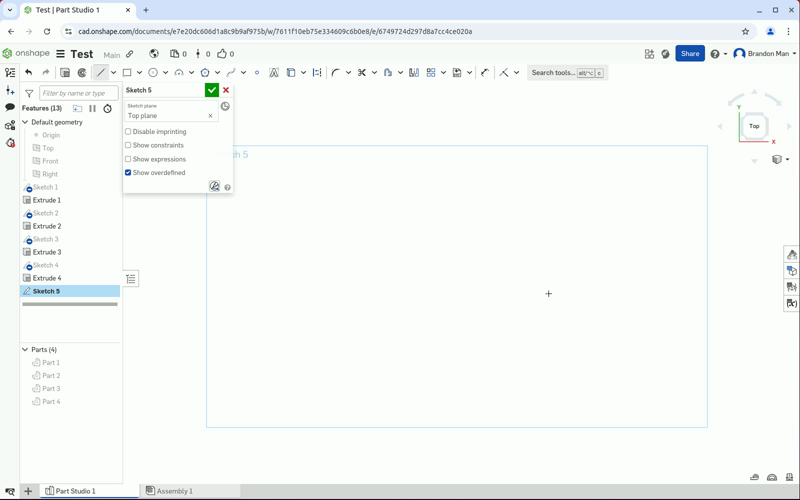
click(548, 293)
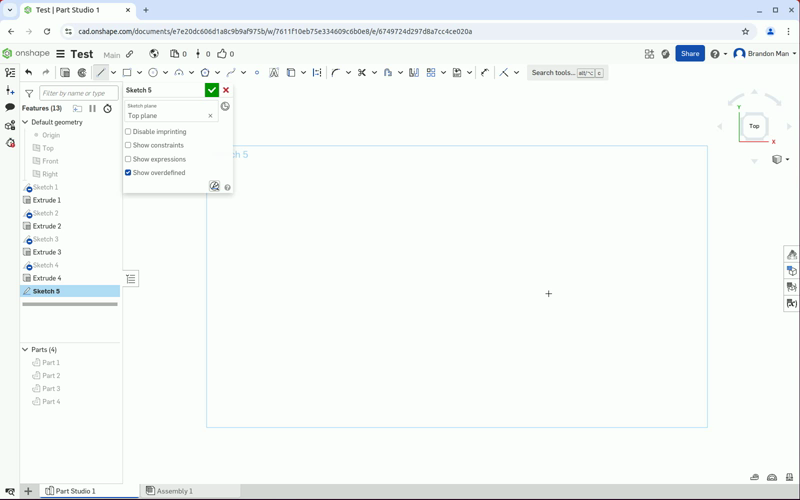
key_up(shift)
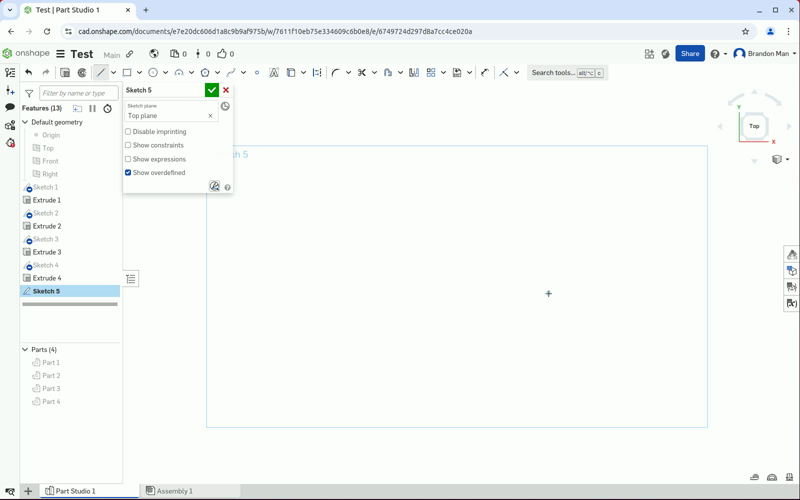
key_down(shift)
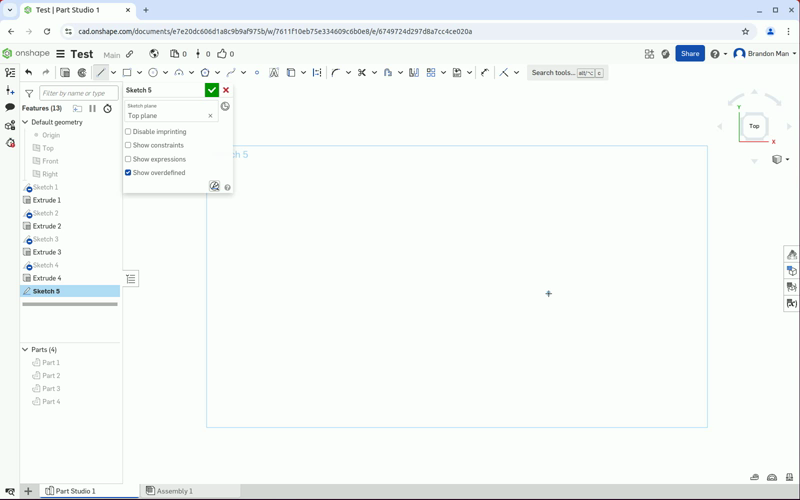
mouse_move(578, 293)
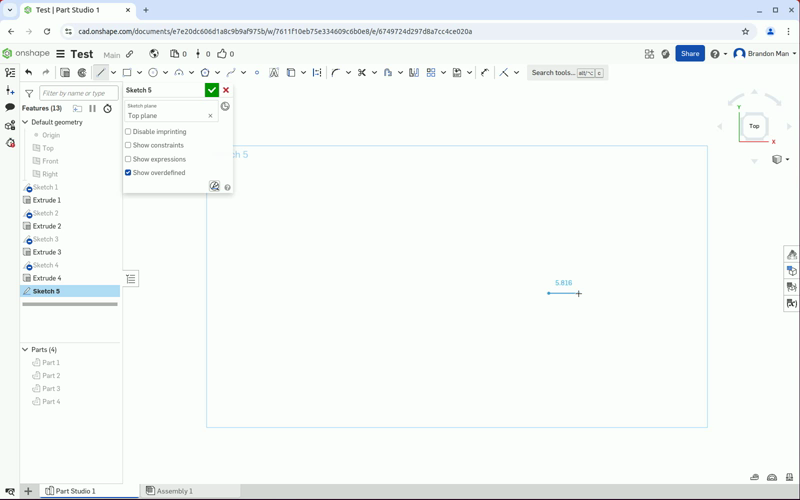
mouse_move(562, 293)
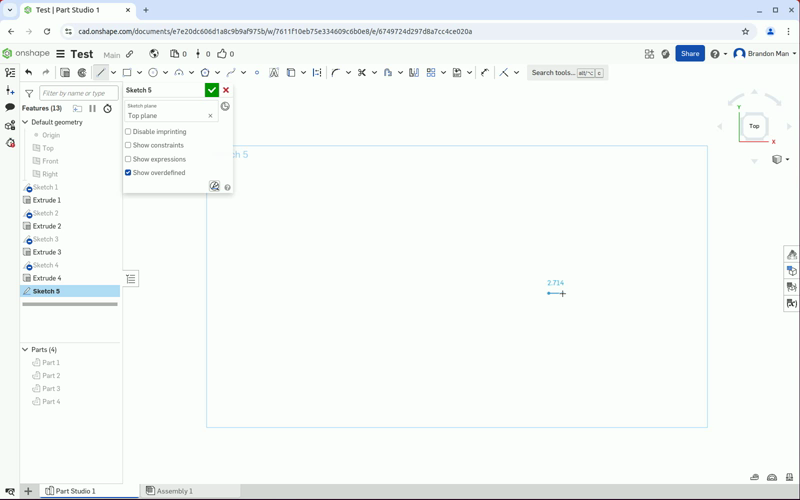
click(562, 293)
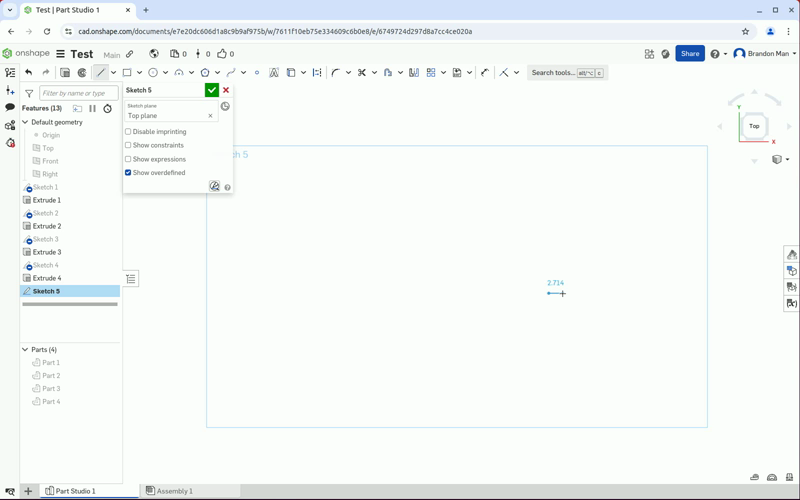
key_up(shift)
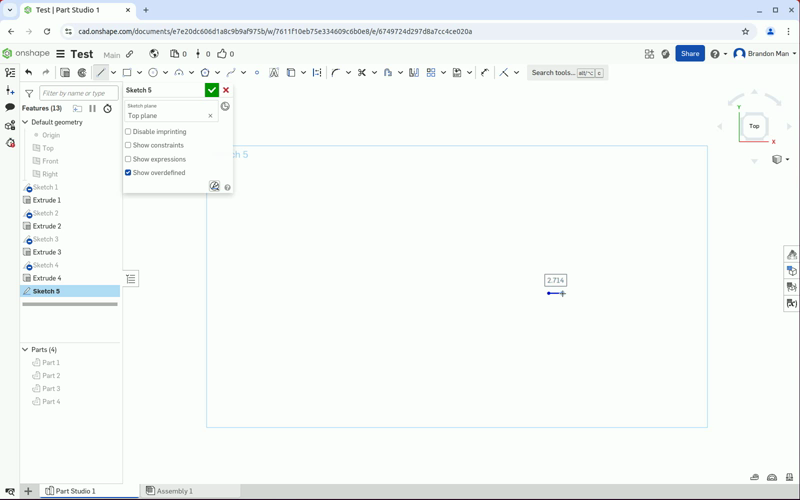
key_down(shift)
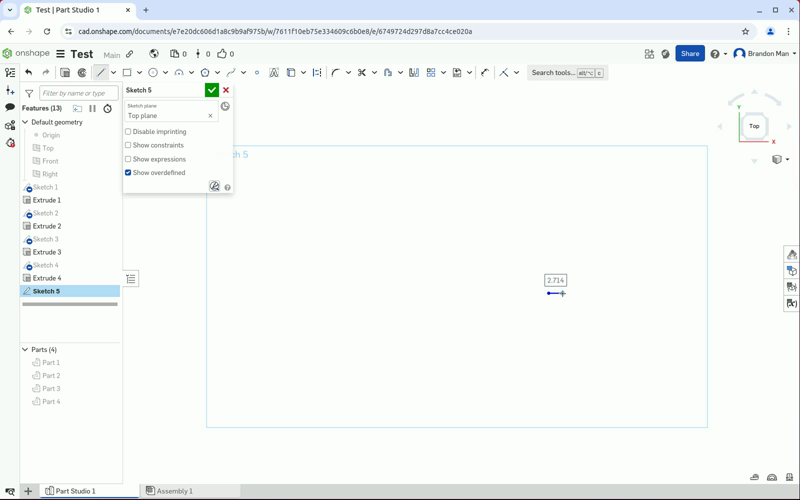
mouse_move(589, 293)
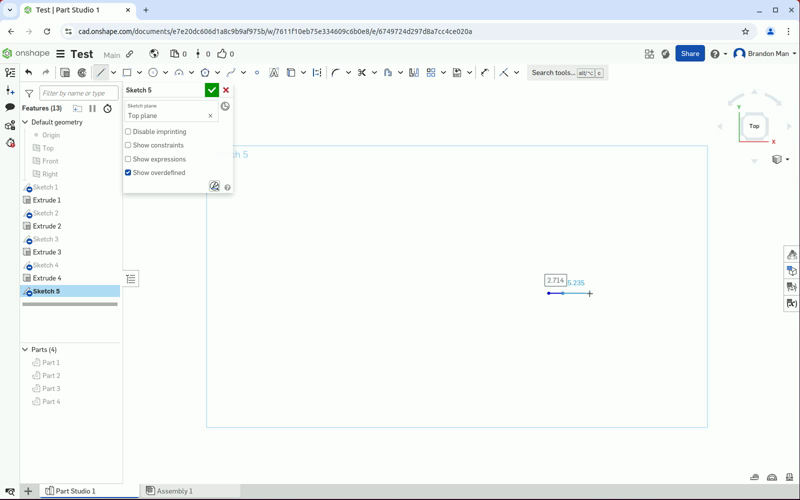
mouse_move(562, 281)
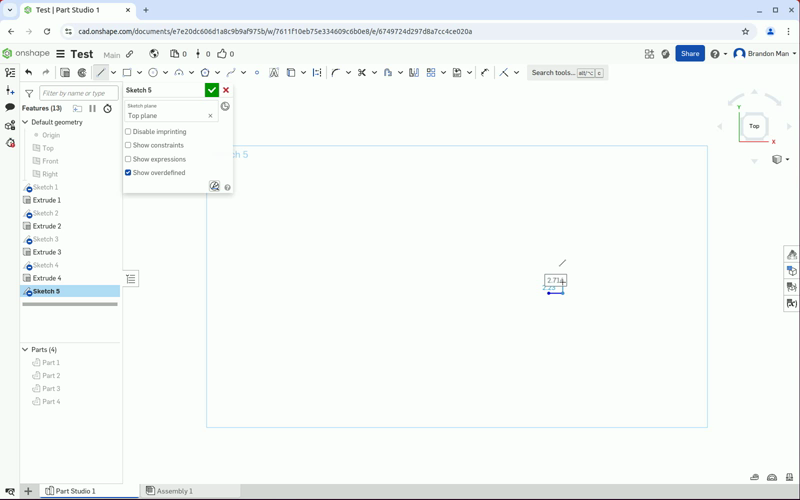
click(562, 281)
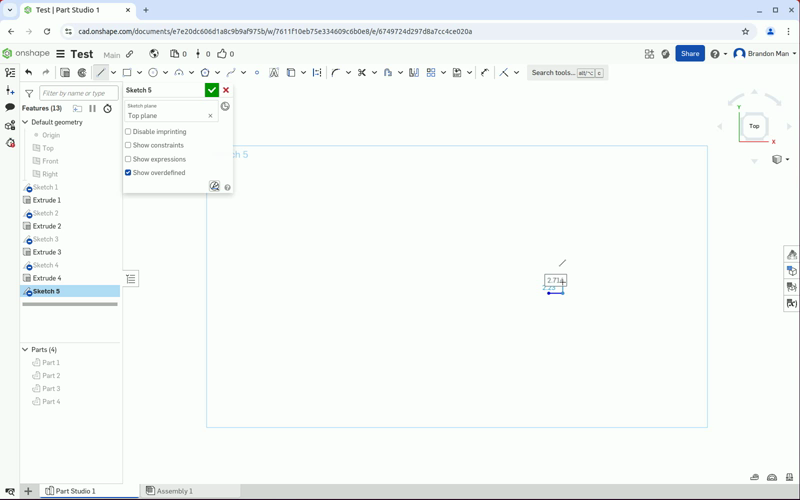
key_up(shift)
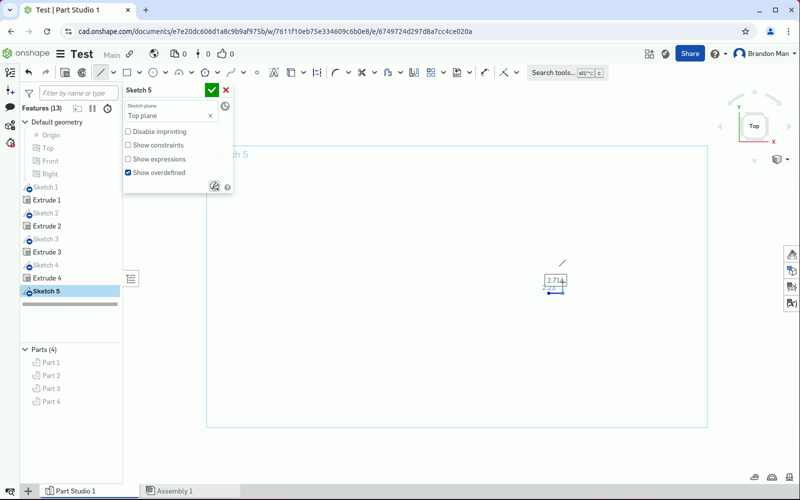
key_down(shift)
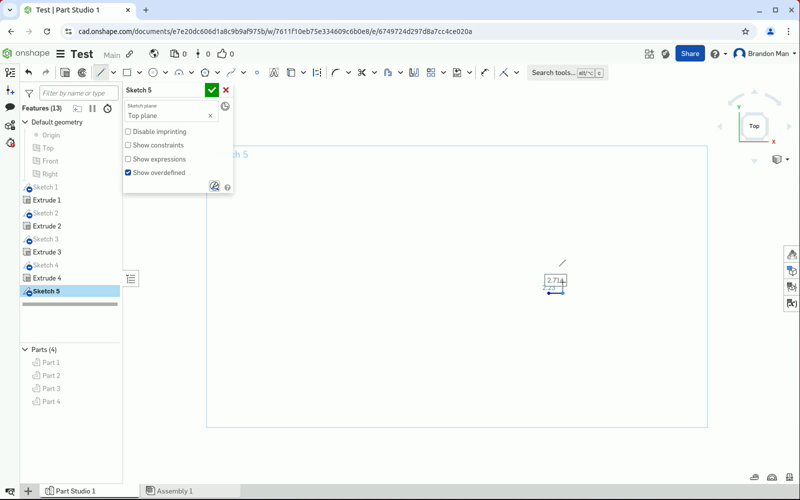
mouse_move(589, 281)
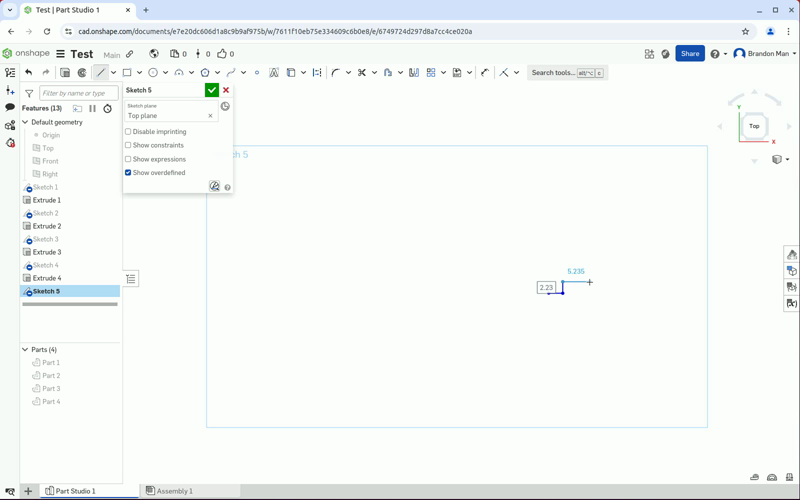
mouse_move(548, 281)
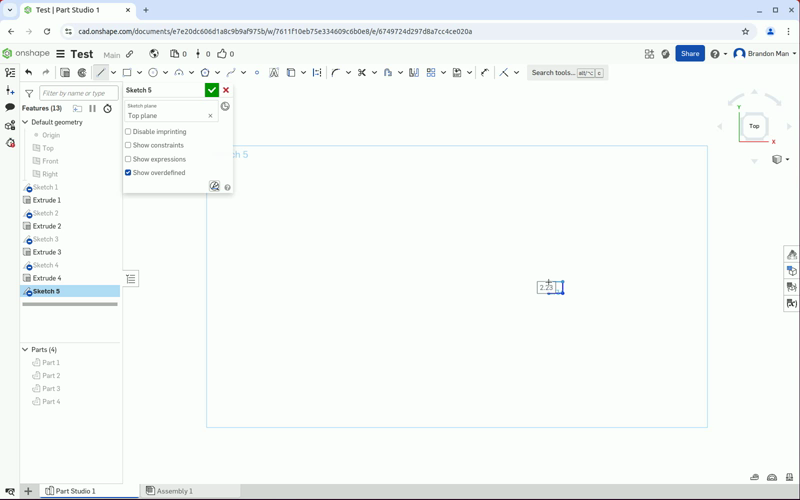
click(548, 281)
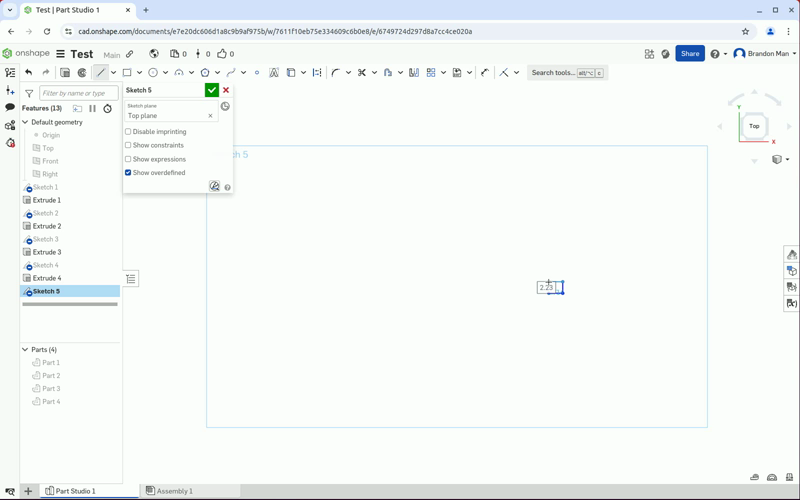
key_up(shift)
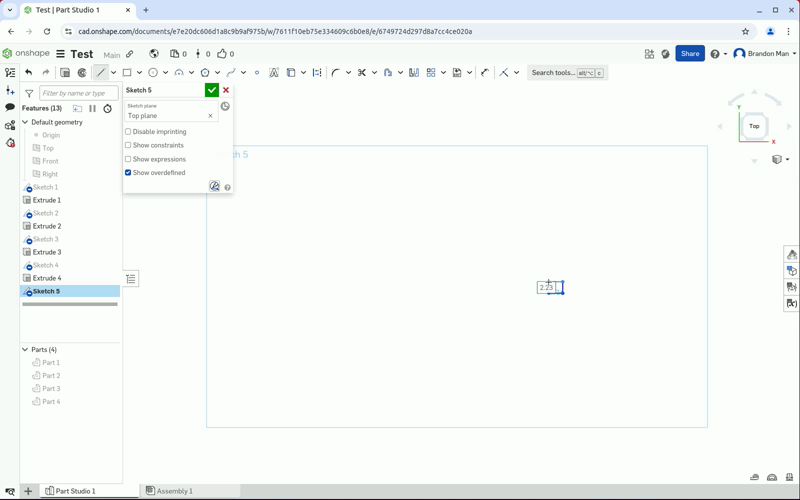
mouse_move(578, 281)
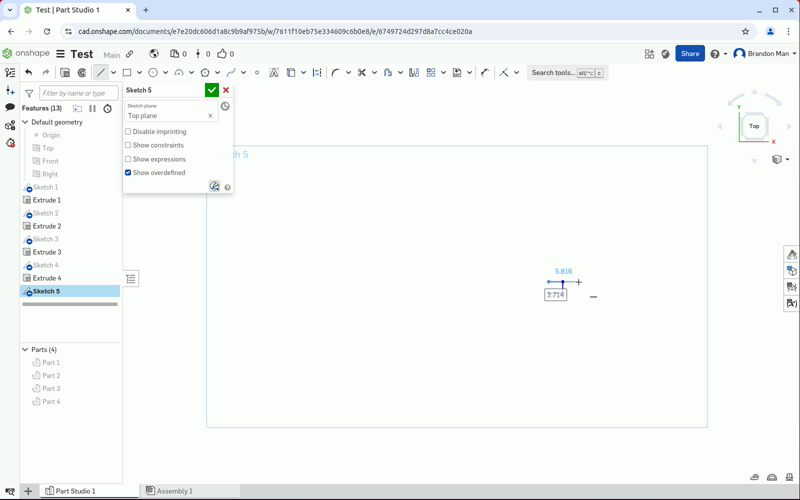
key_down(shift)
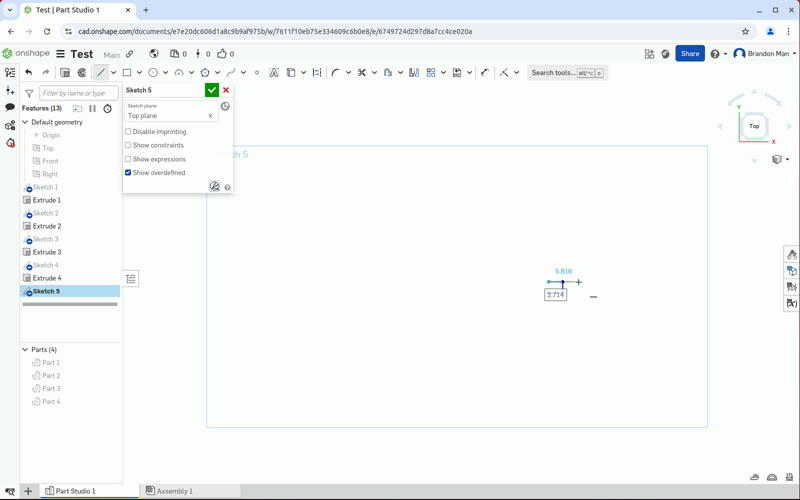
mouse_move(548, 293)
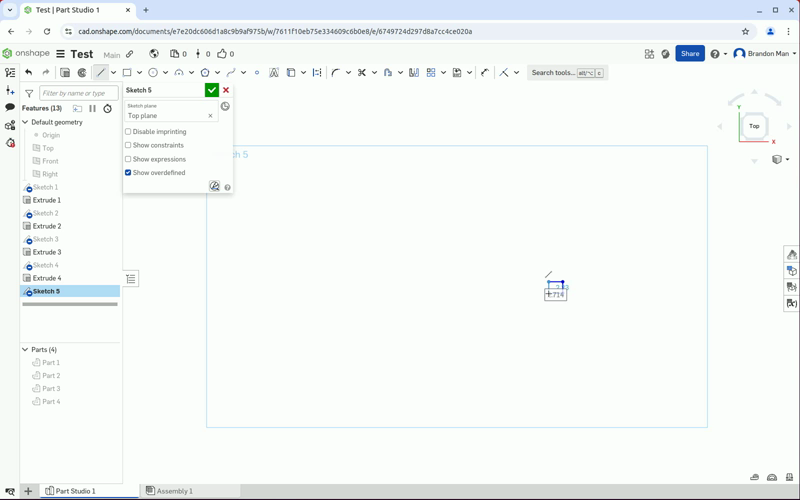
key_up(shift)
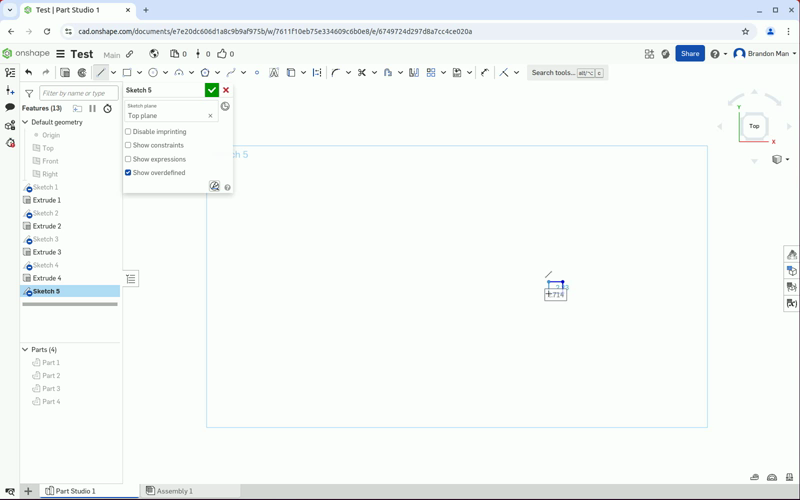
click(548, 293)
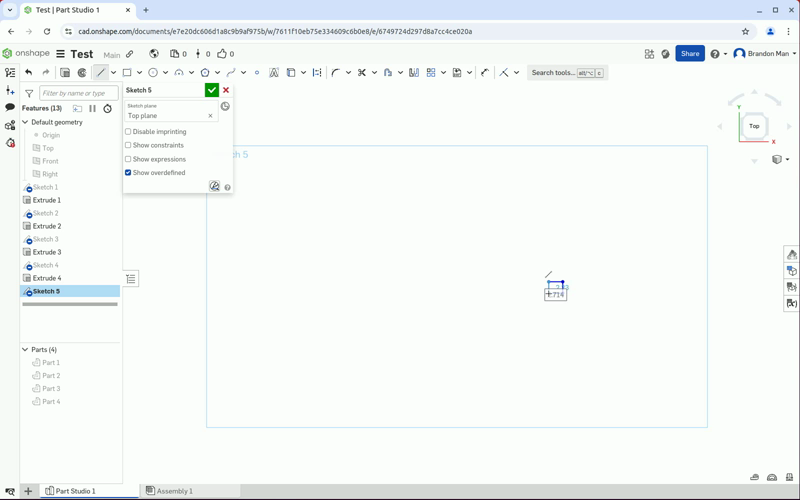
key(esc)
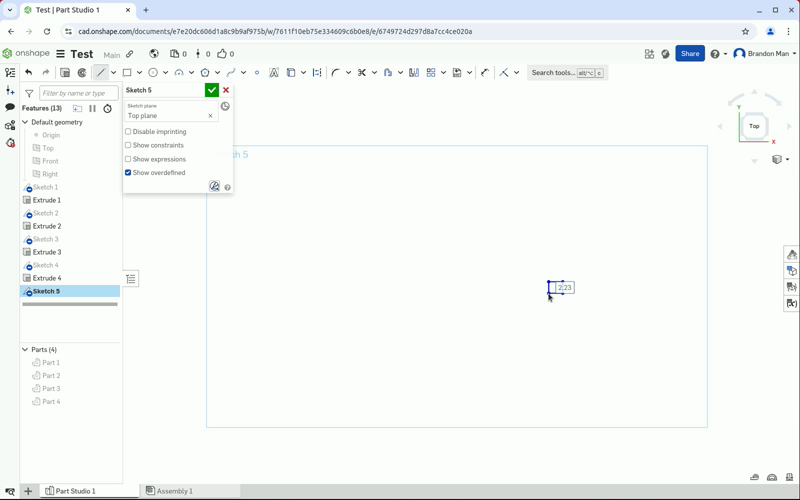
mouse_move(557, 288)
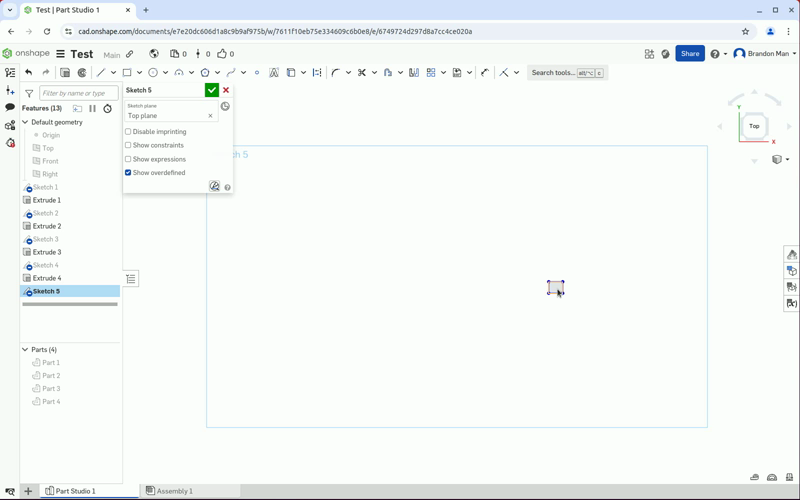
scroll(6)
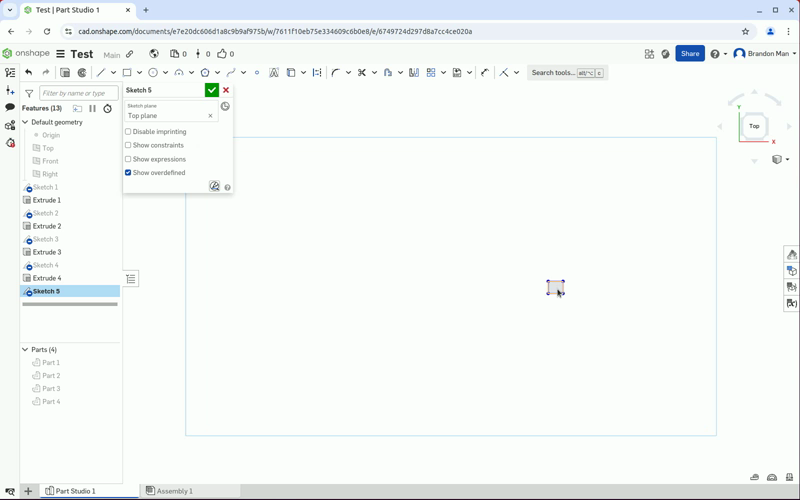
scroll(6)
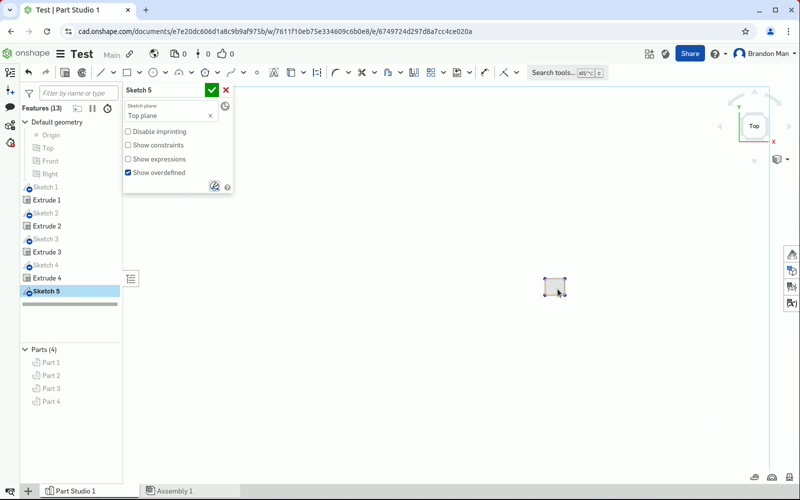
scroll(6)
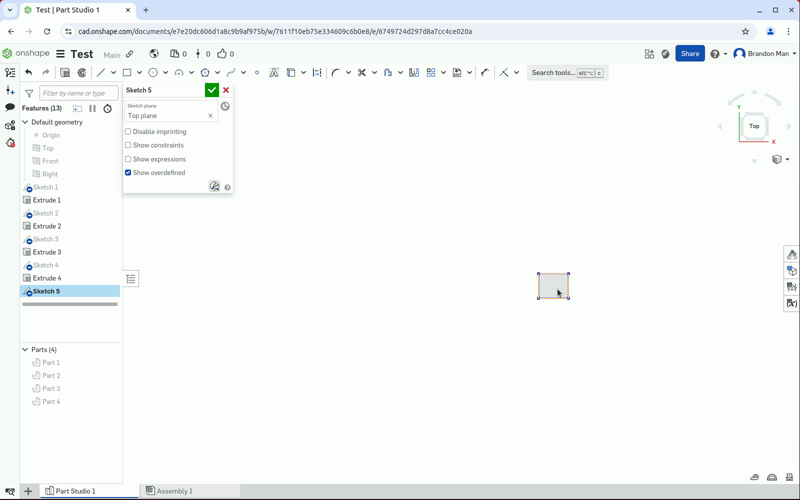
scroll(6)
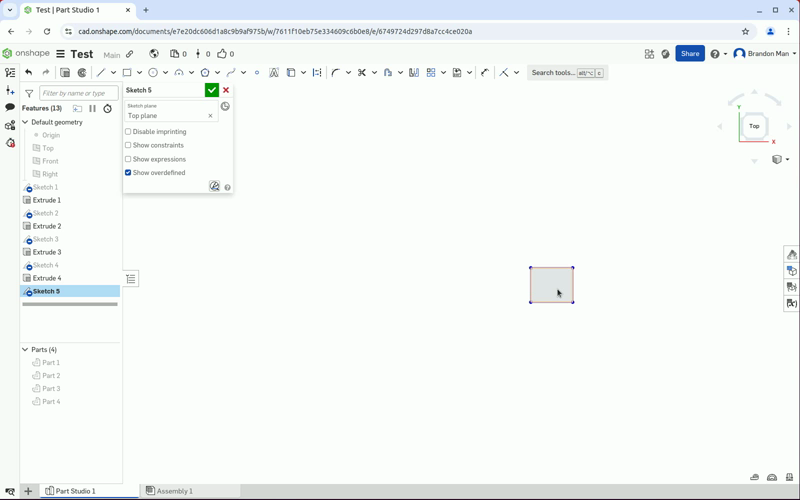
scroll(6)
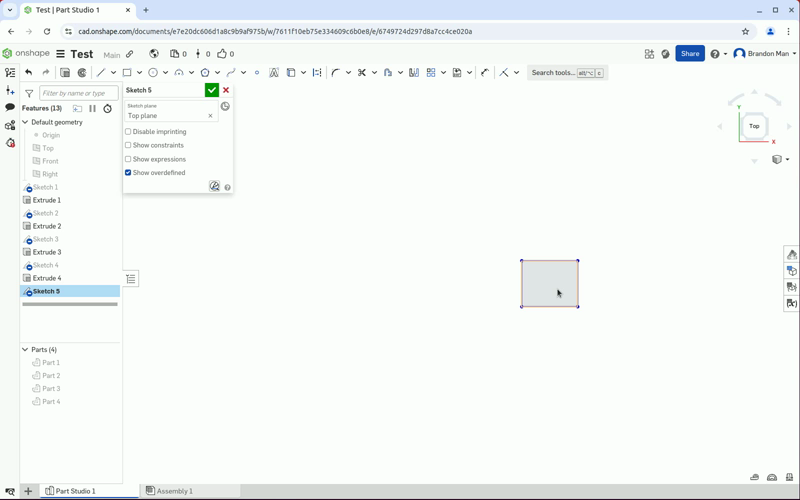
scroll(6)
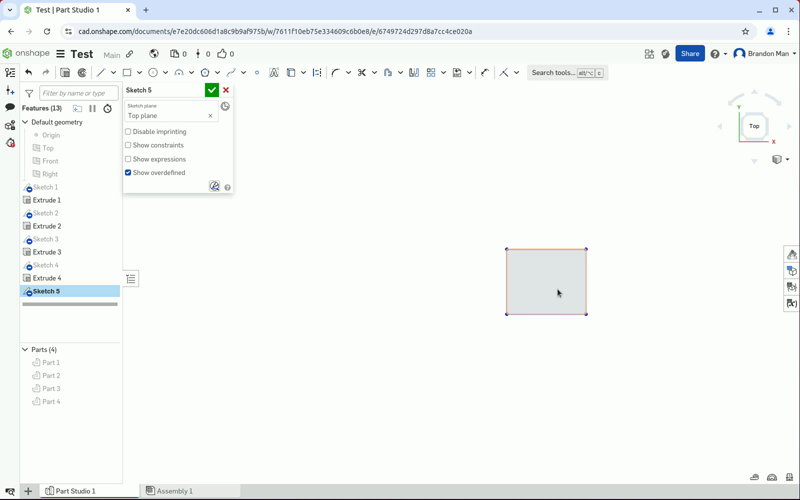
scroll(6)
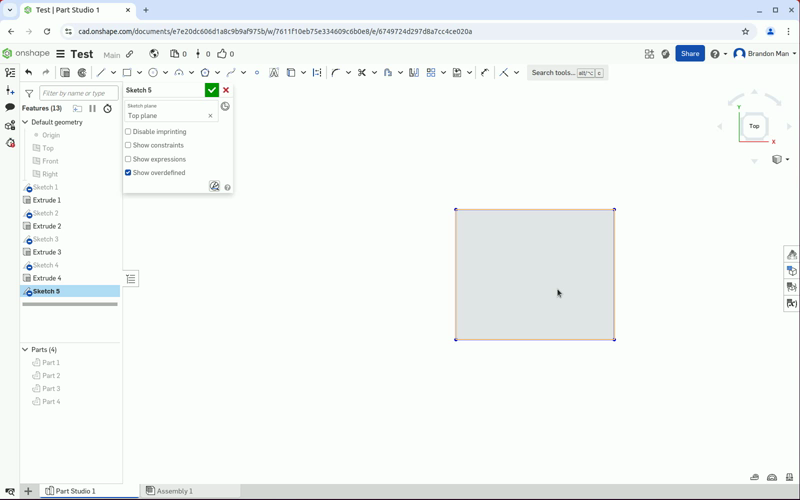
click(557, 288)
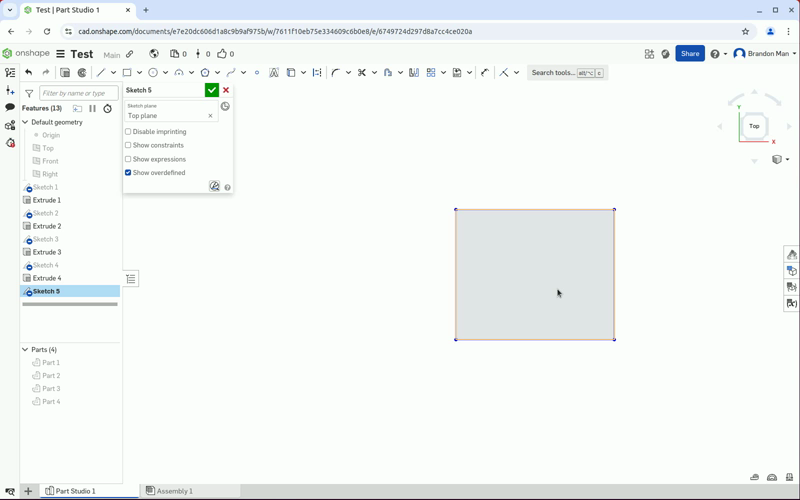
scroll(-6)
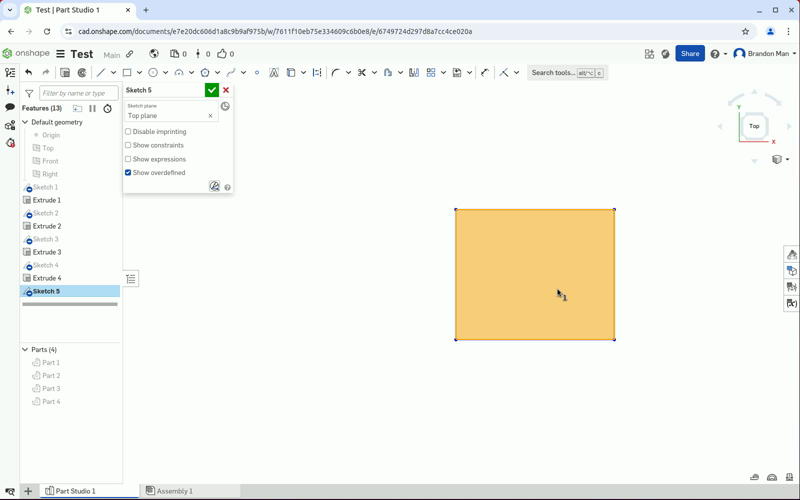
scroll(-6)
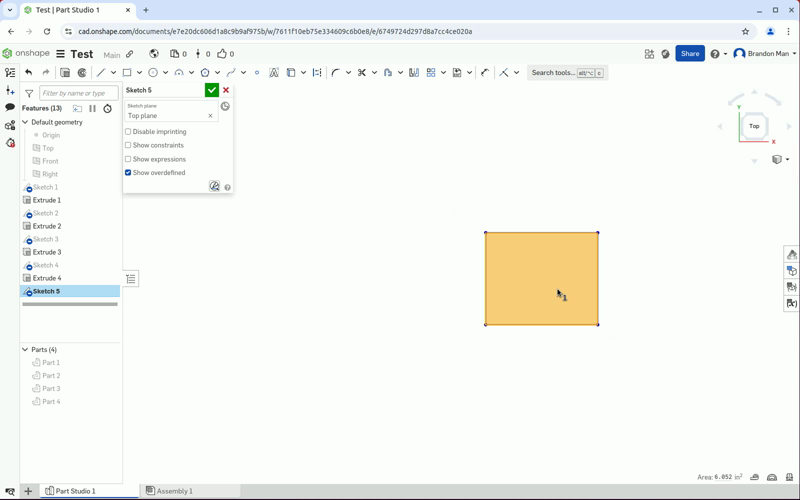
scroll(-6)
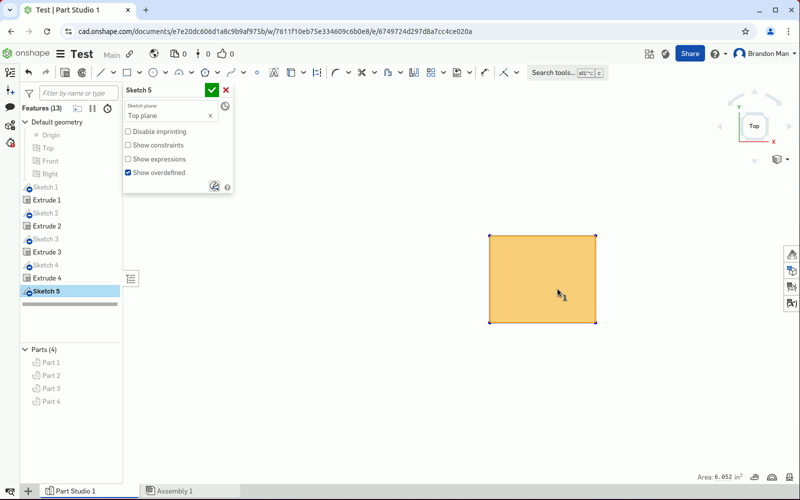
scroll(-6)
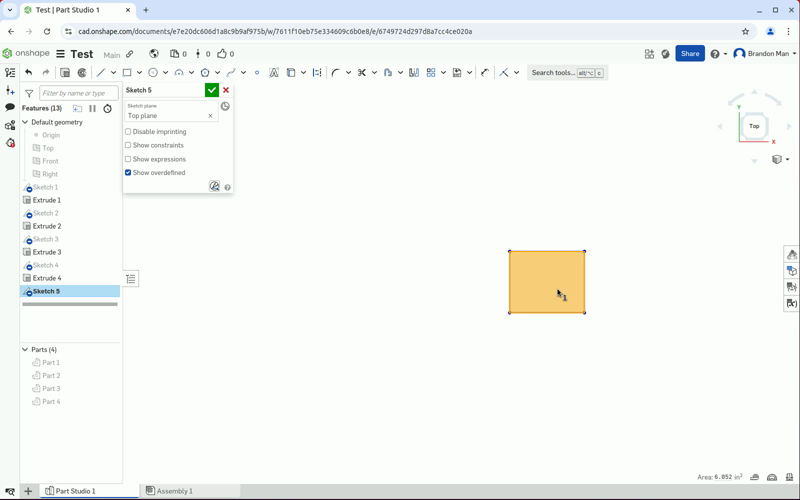
scroll(-6)
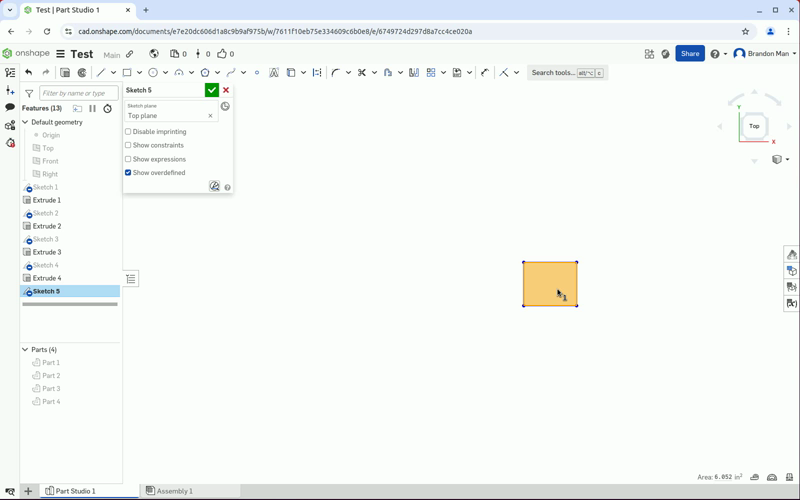
scroll(-6)
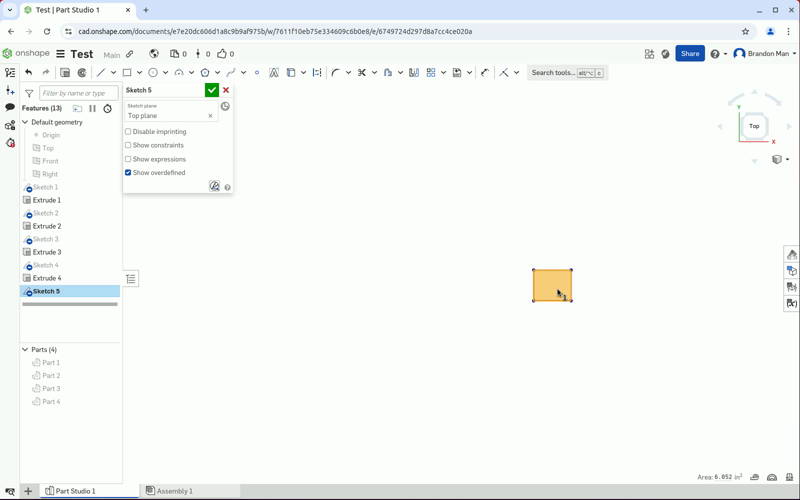
scroll(-6)
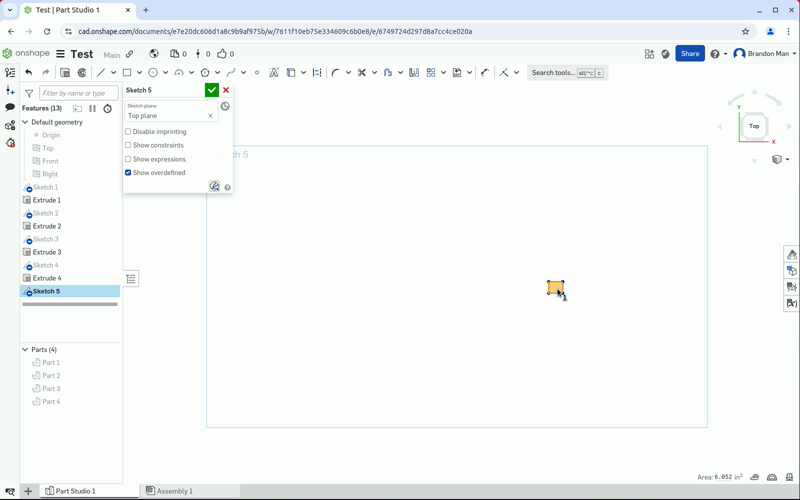
mouse_move(73, 352)
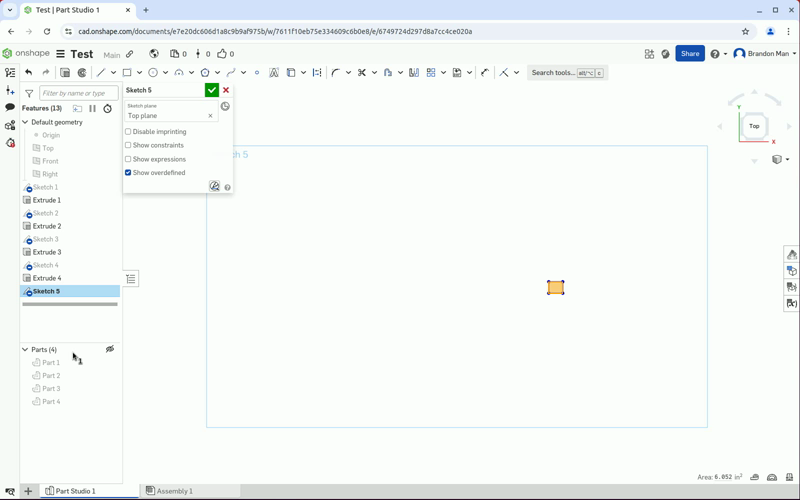
key(shift+y)
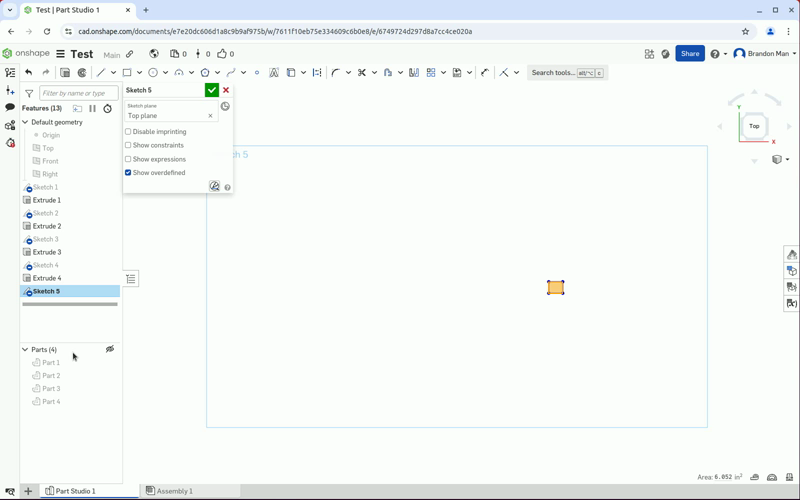
key(shift+e)
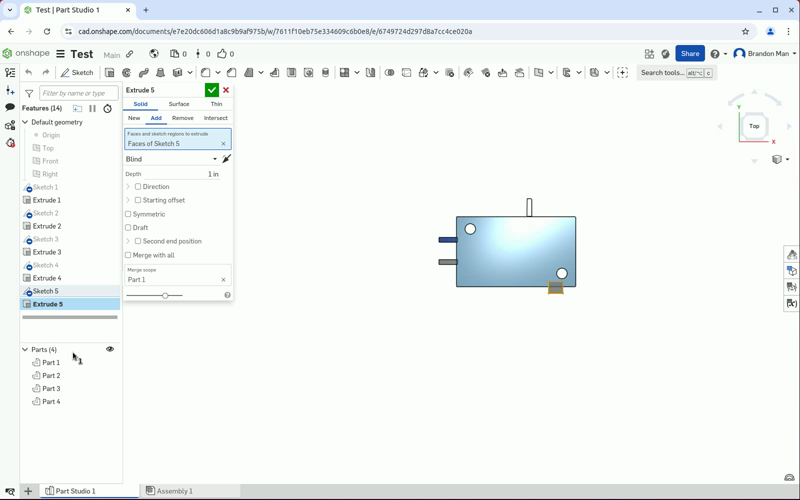
mouse_move(143, 106)
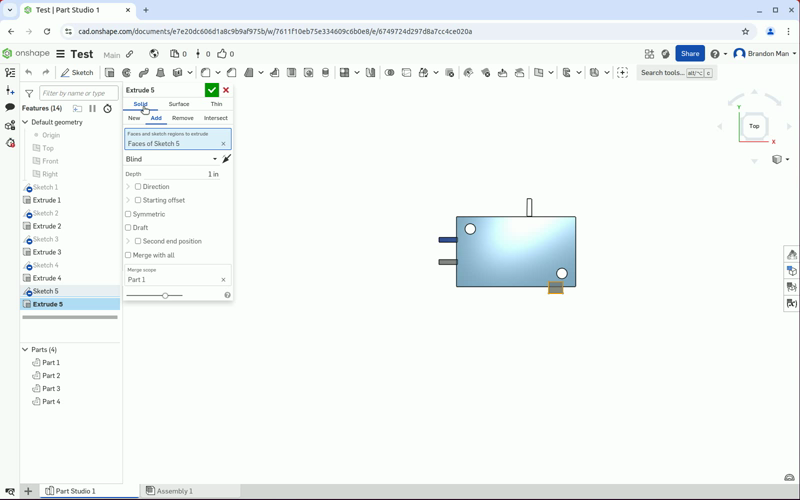
click(143, 106)
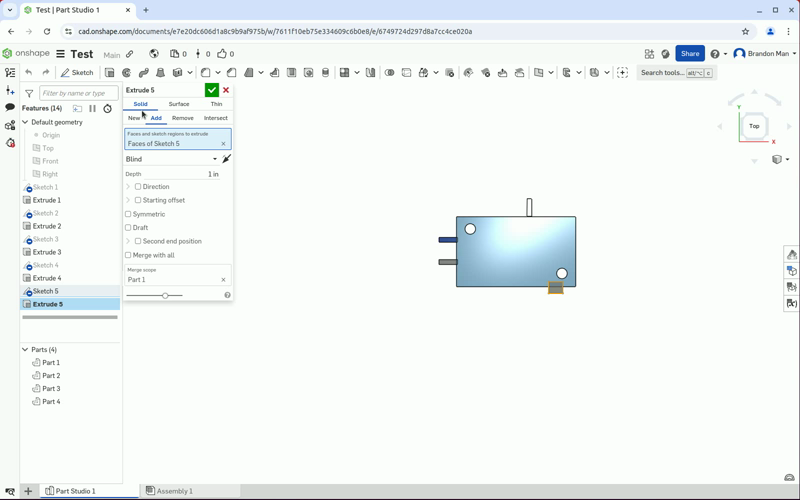
mouse_move(137, 120)
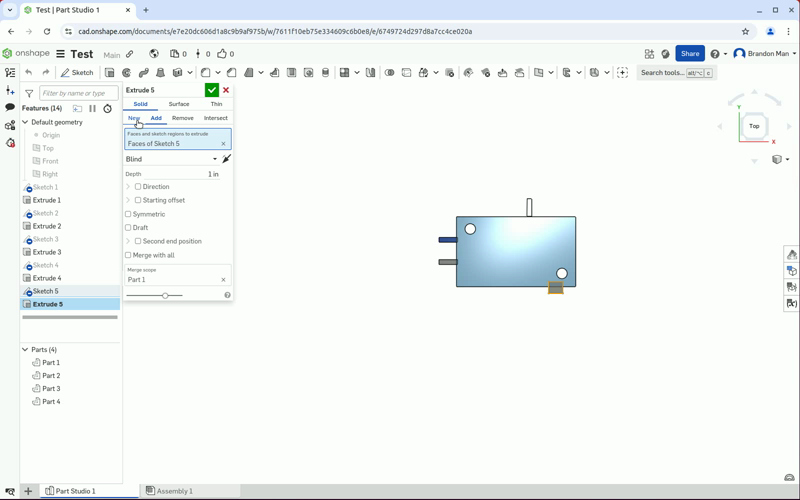
click(137, 120)
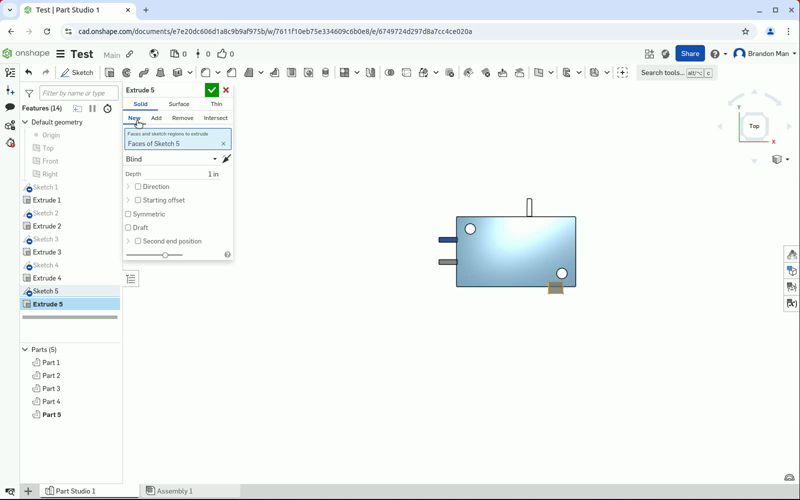
key(tab, 4)
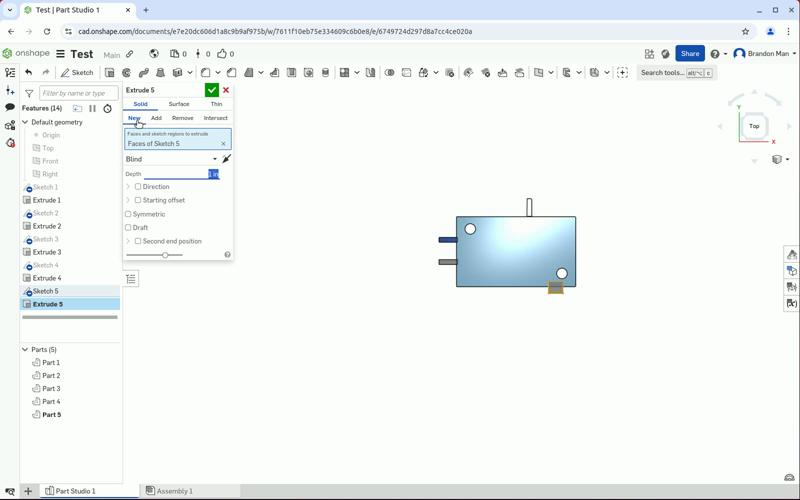
text(7.703)
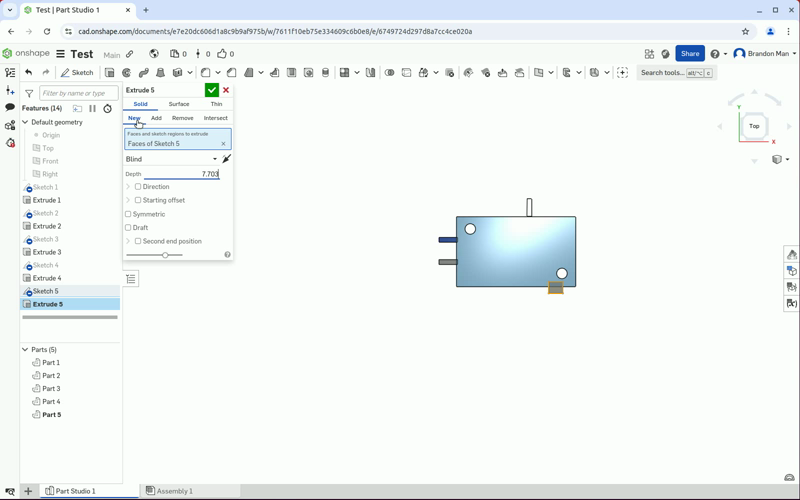
key(enter)
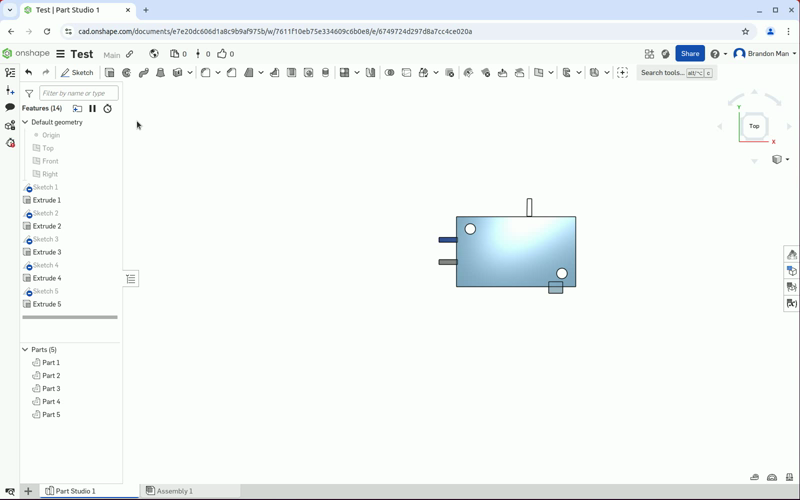
key(shift+h)
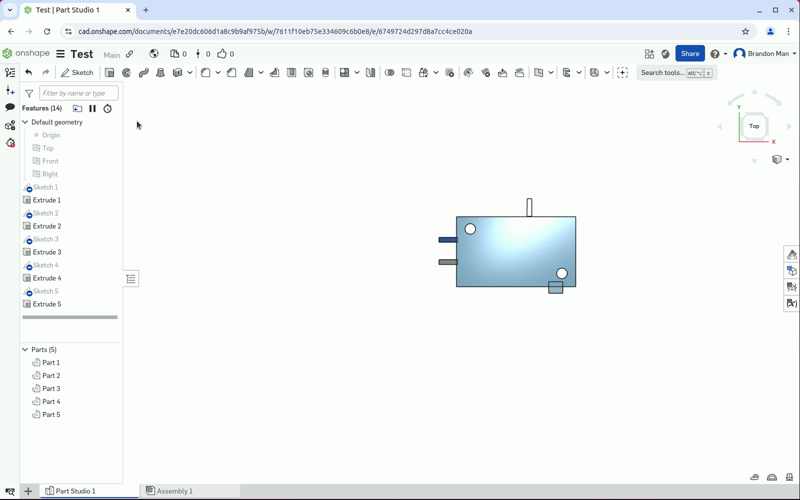
key(shift+h)
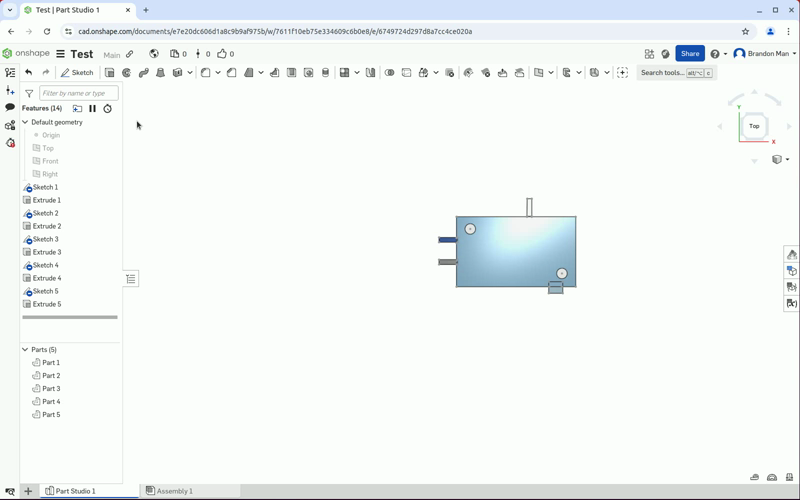
key(shift+7)
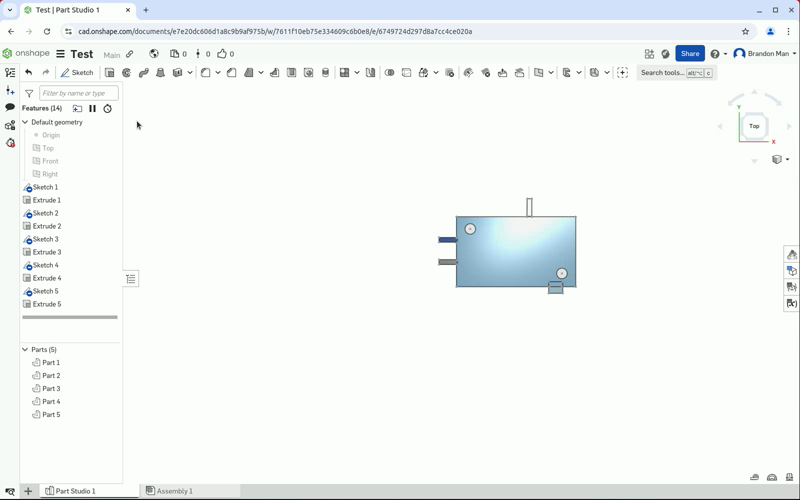
key(up, 3)
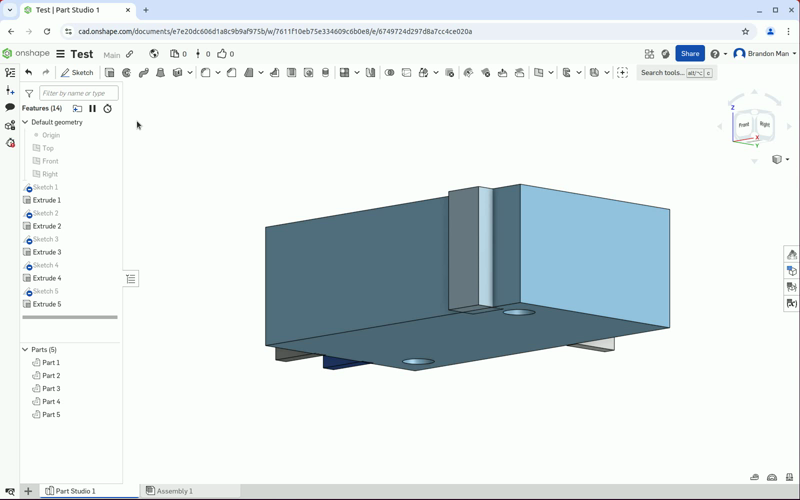
key(left, 3)
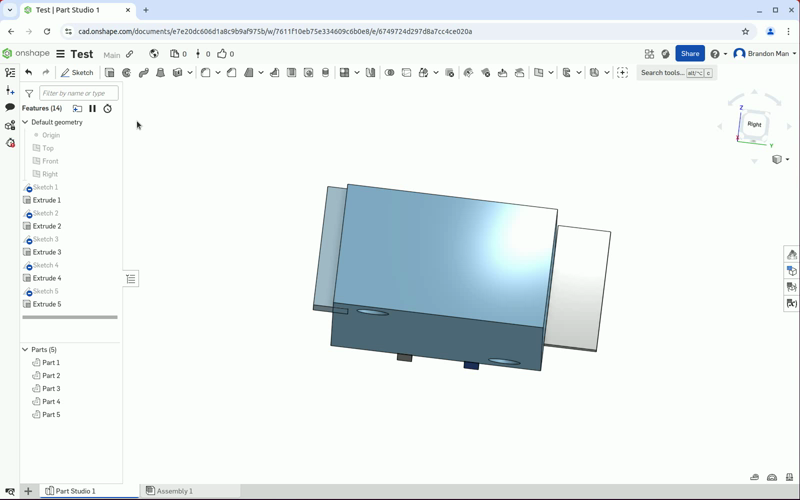
key(right, 3)
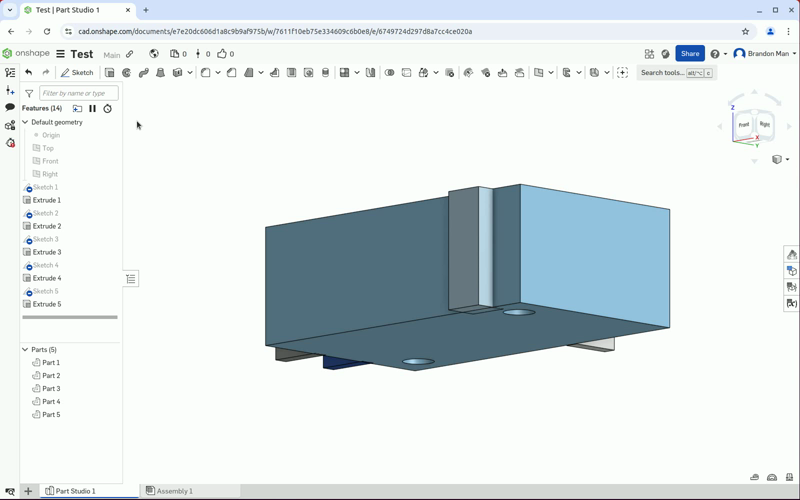
key(down, 3)
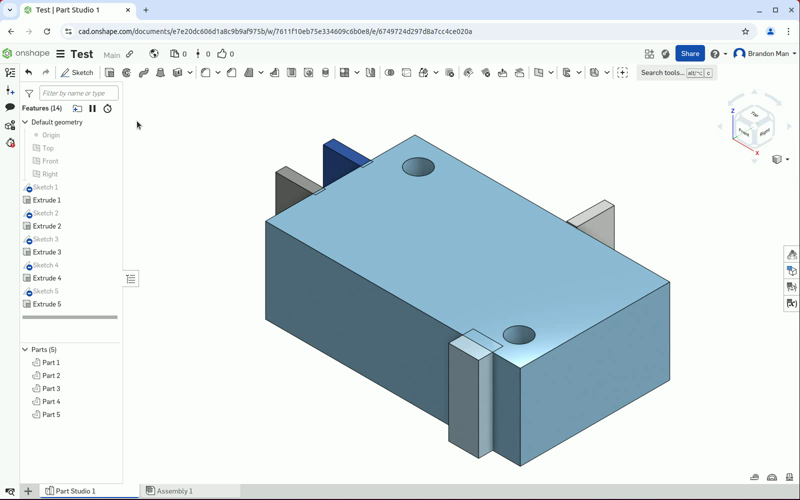
mouse_move(73, 189)
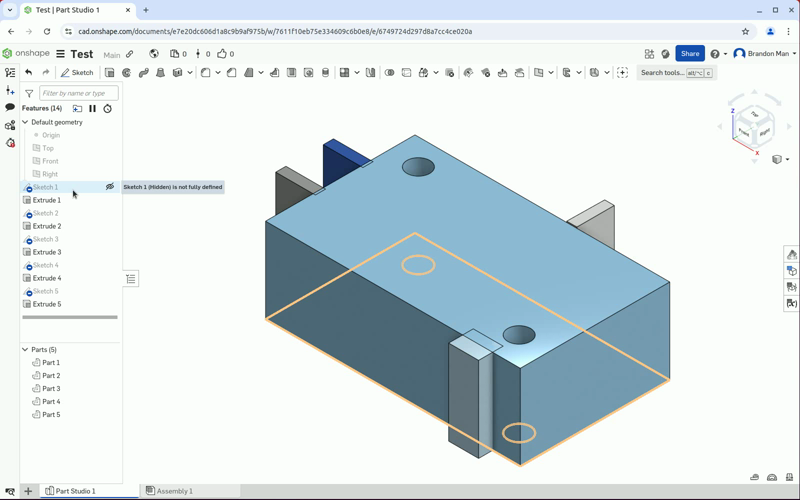
click(73, 189)